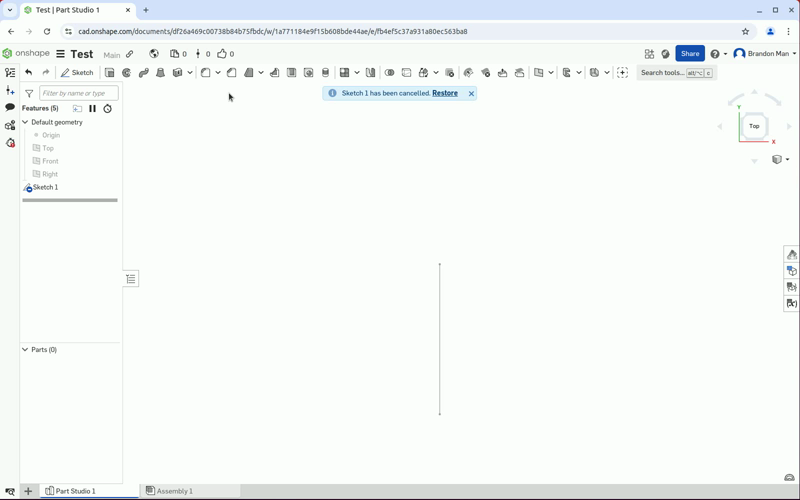
key(shift+h)
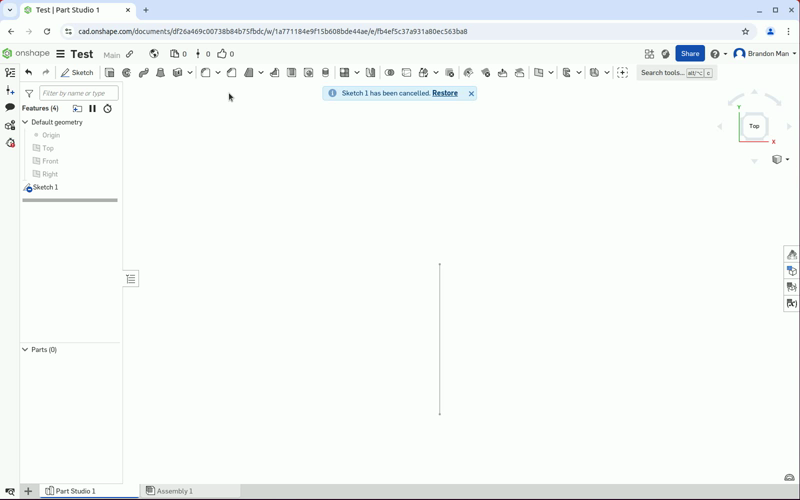
key(shift+s)
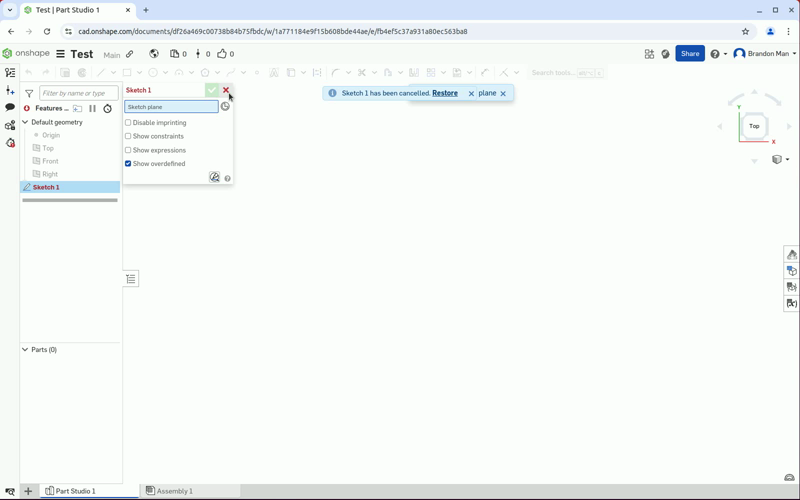
mouse_move(73, 150)
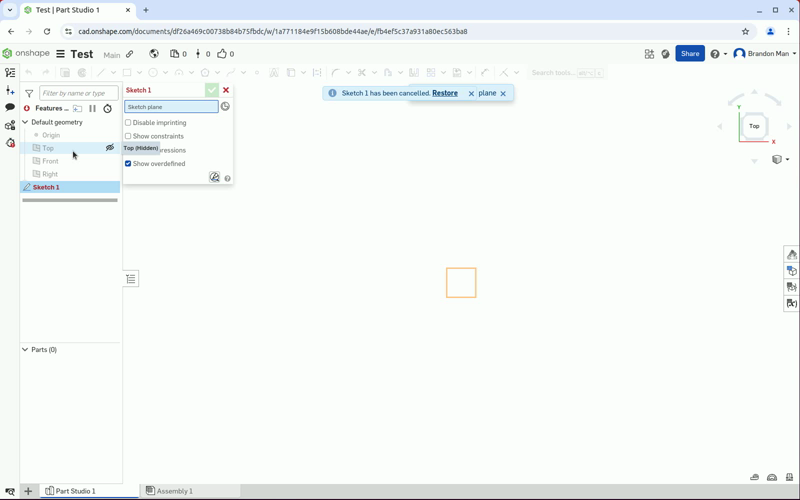
click(73, 150)
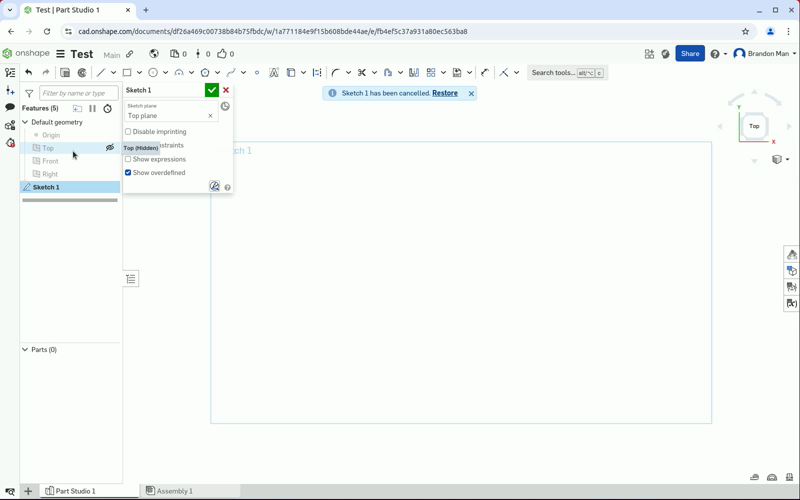
mouse_move(73, 352)
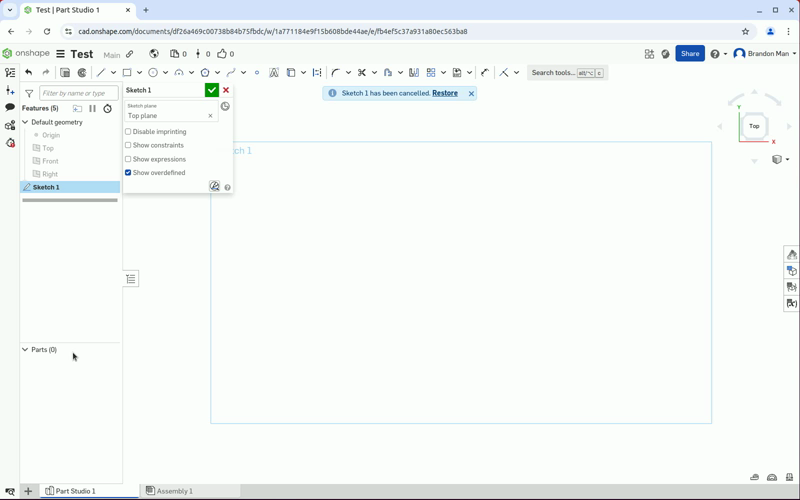
key(y)
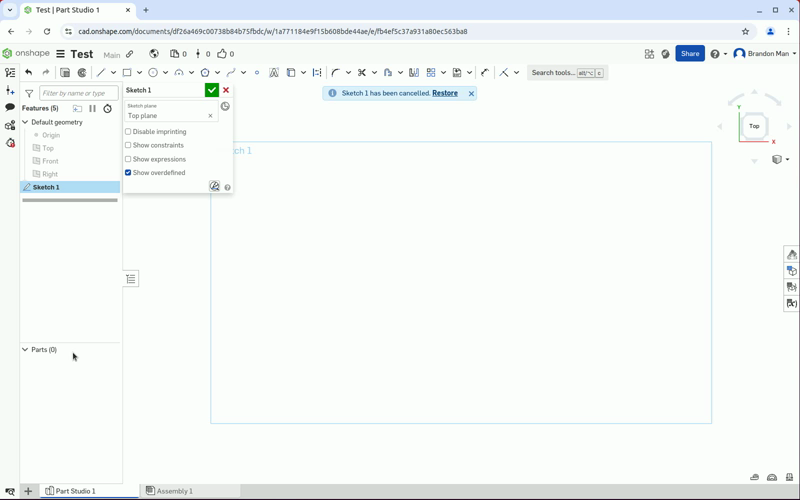
key(l)
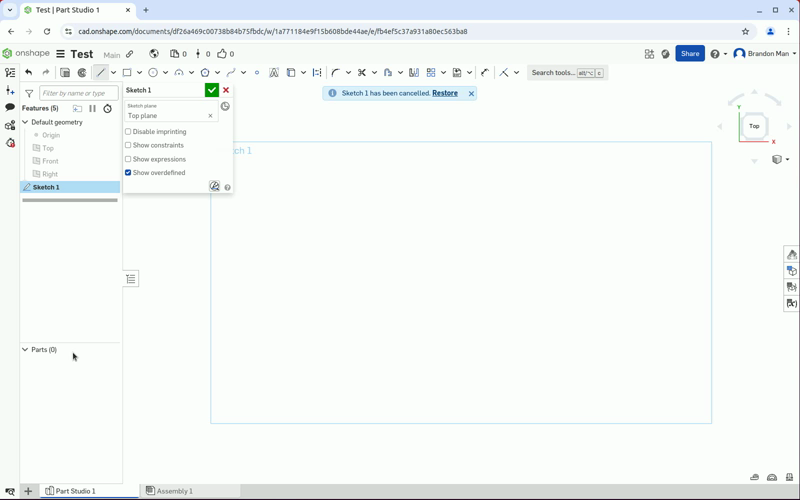
key_down(shift)
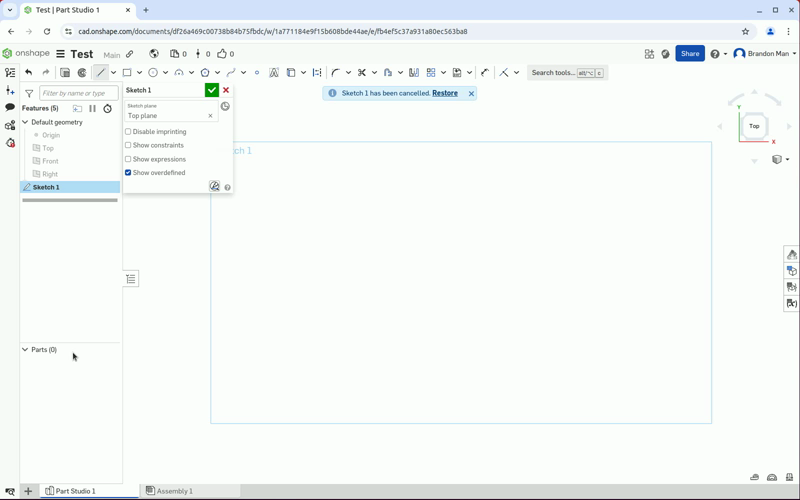
mouse_move(351, 335)
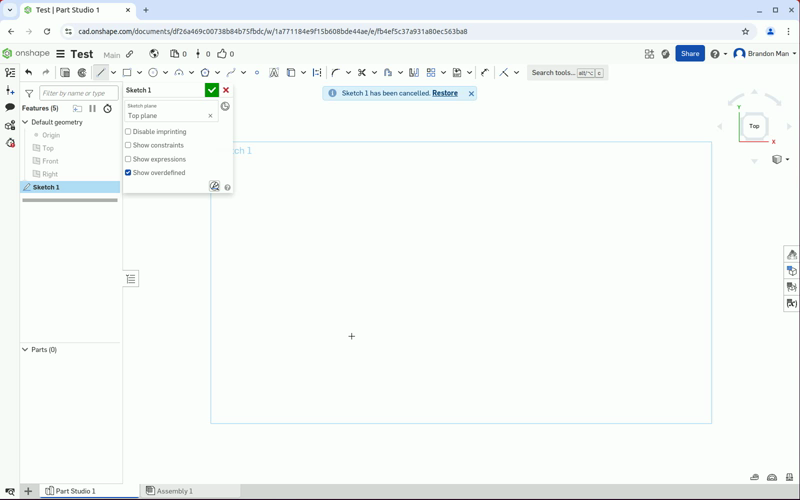
click(351, 335)
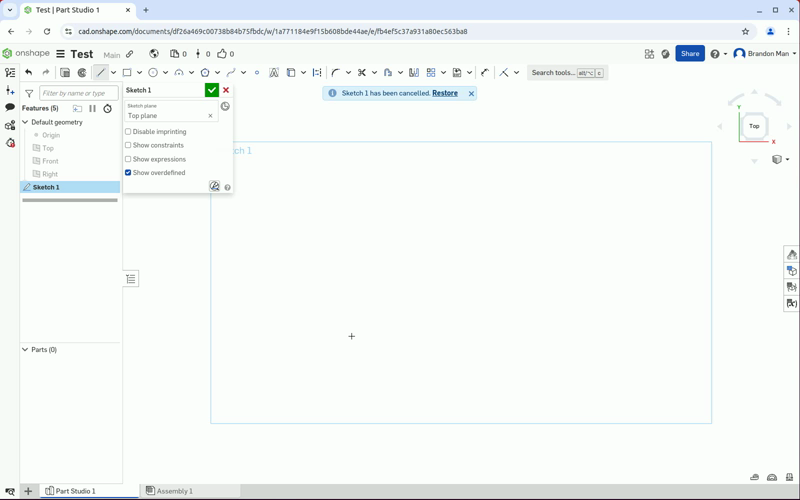
key_up(shift)
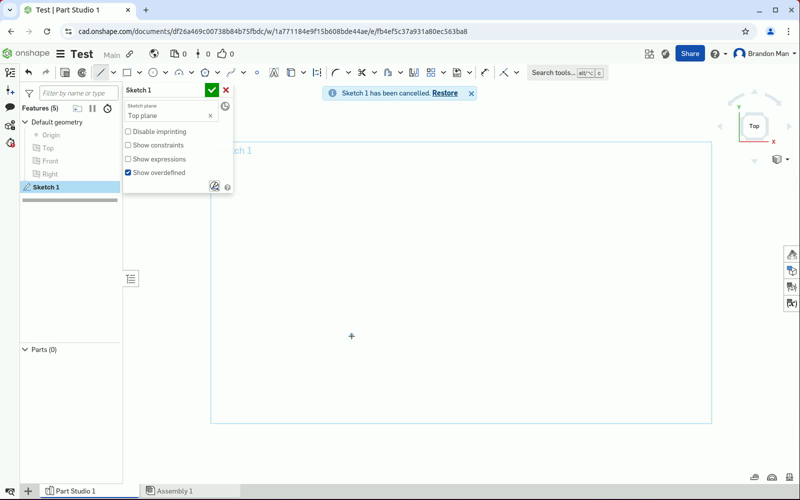
key_down(shift)
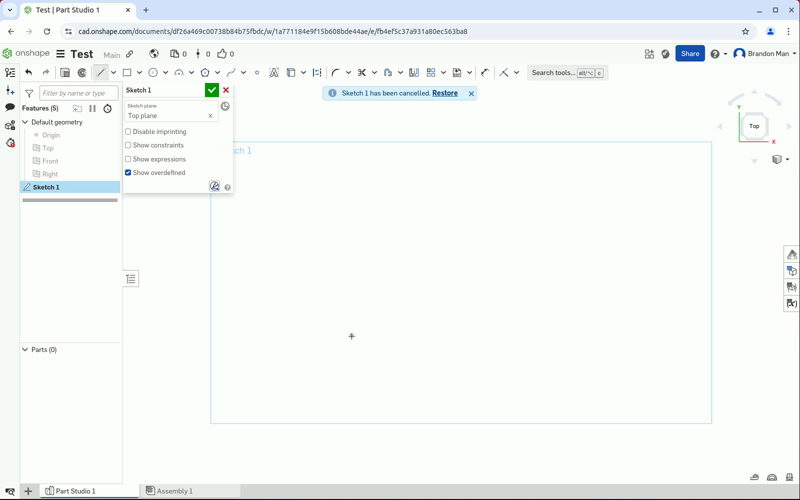
mouse_move(569, 335)
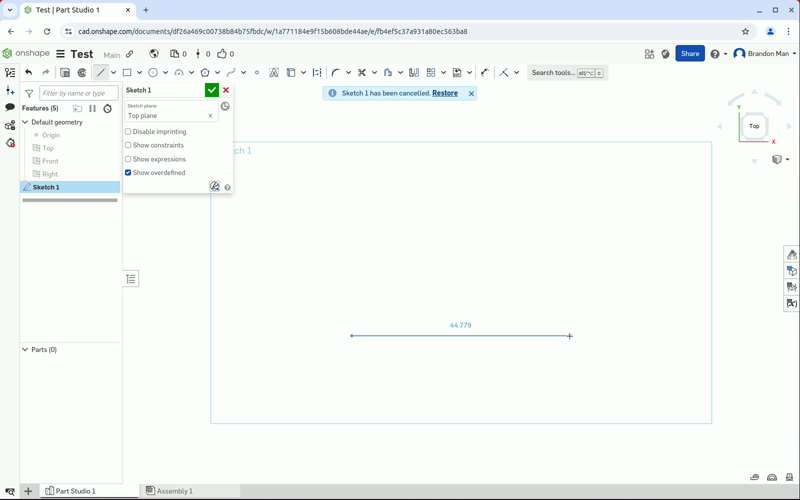
click(569, 335)
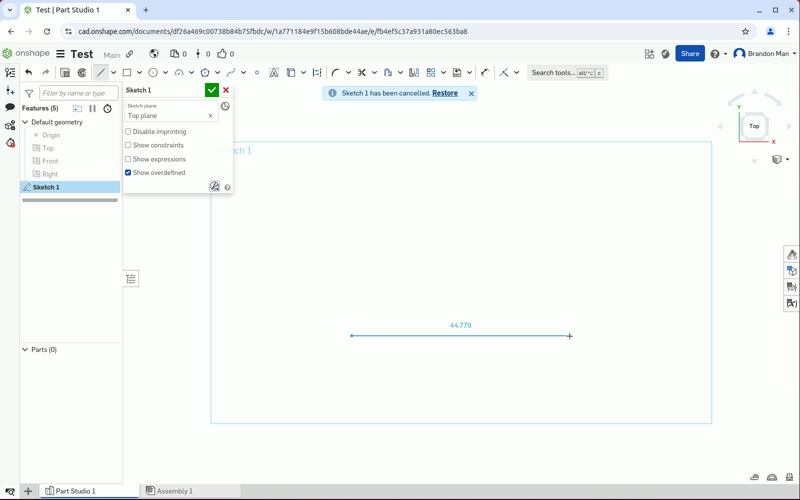
key_up(shift)
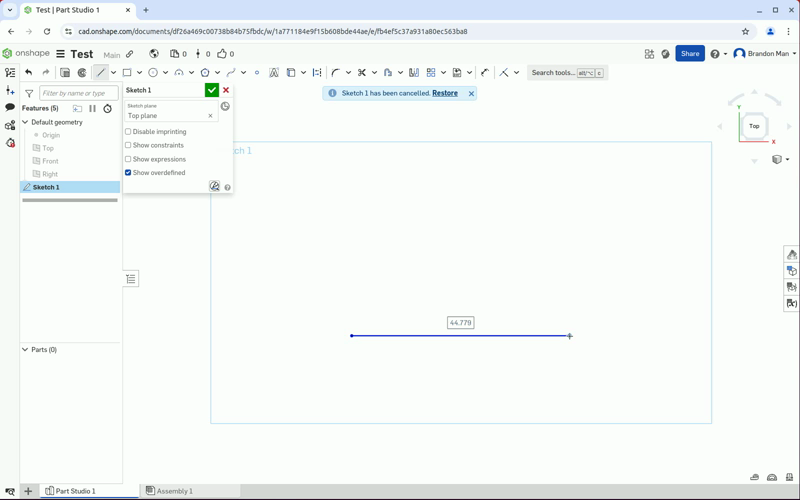
key_down(shift)
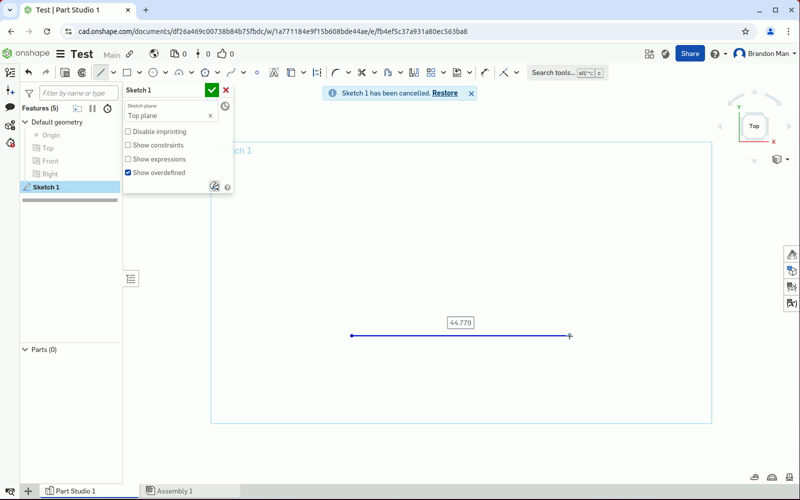
mouse_move(569, 230)
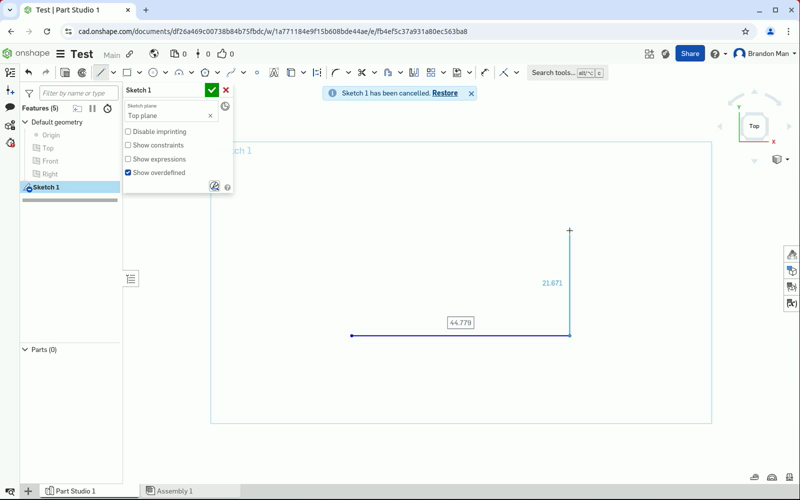
click(569, 230)
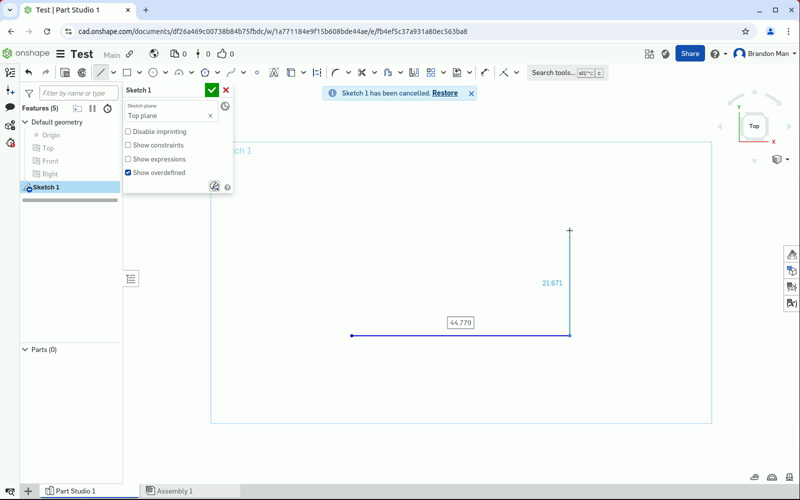
key_up(shift)
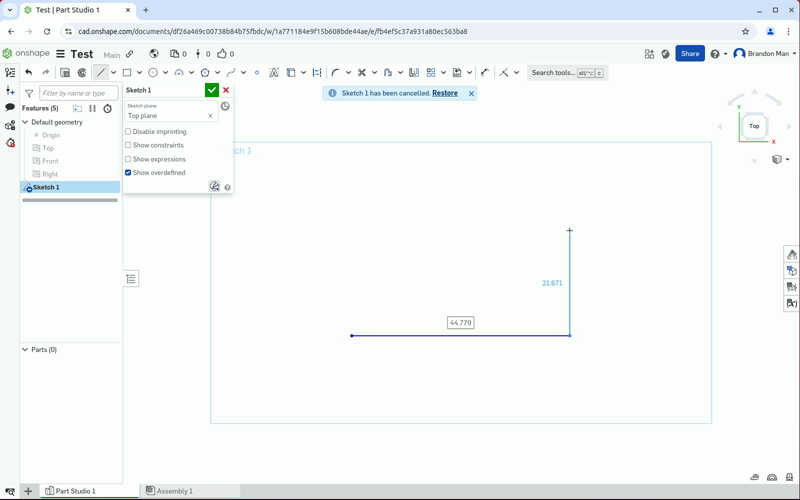
key_down(shift)
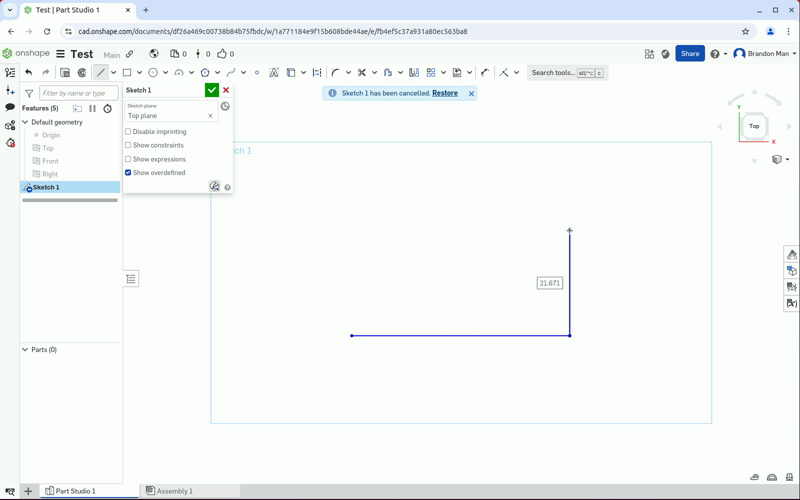
mouse_move(351, 230)
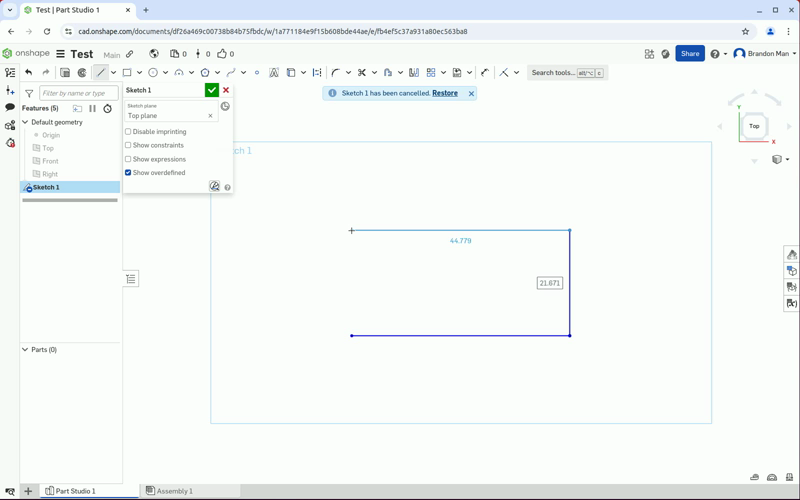
click(351, 230)
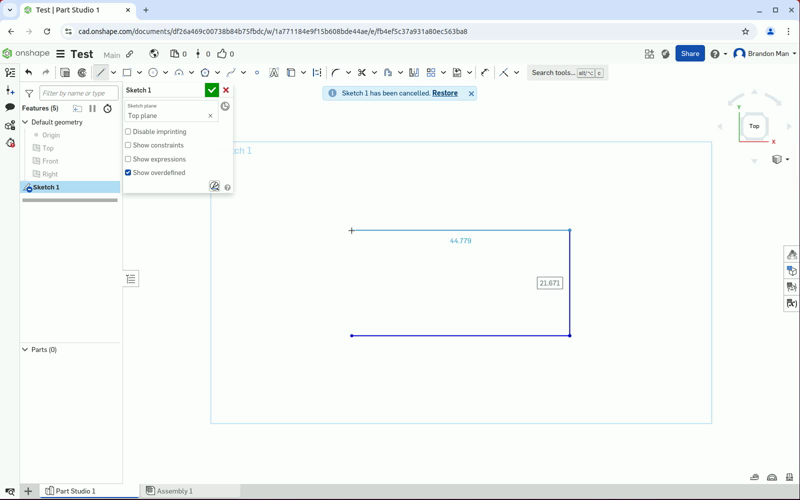
key_up(shift)
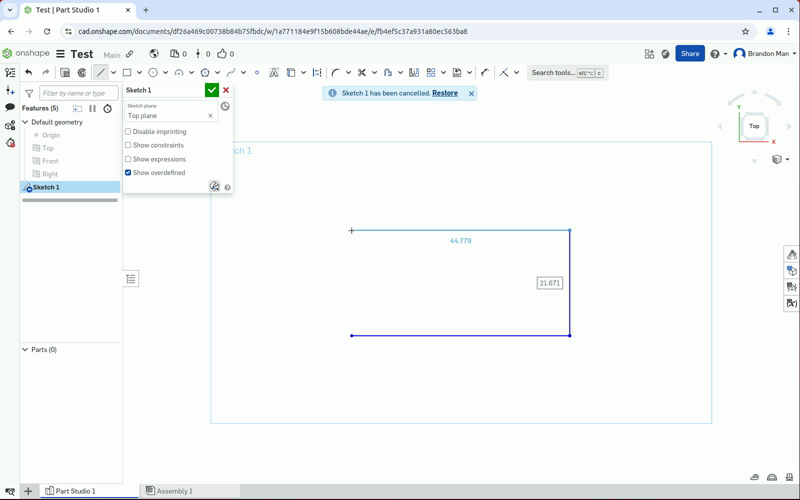
key_down(shift)
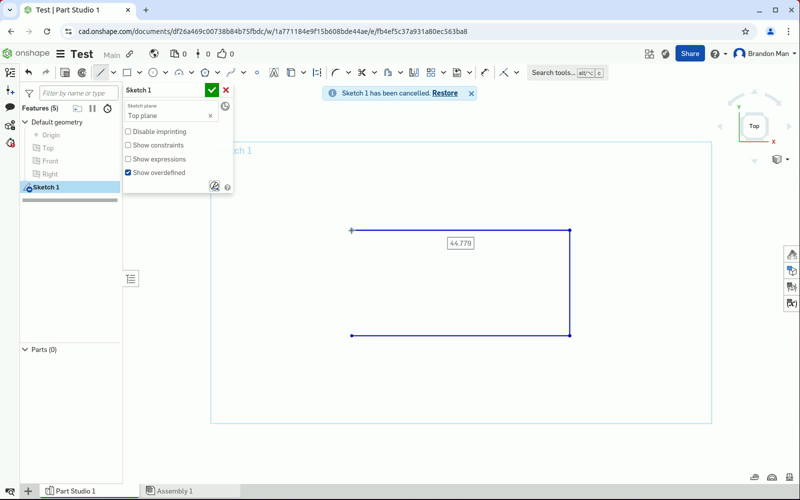
mouse_move(351, 335)
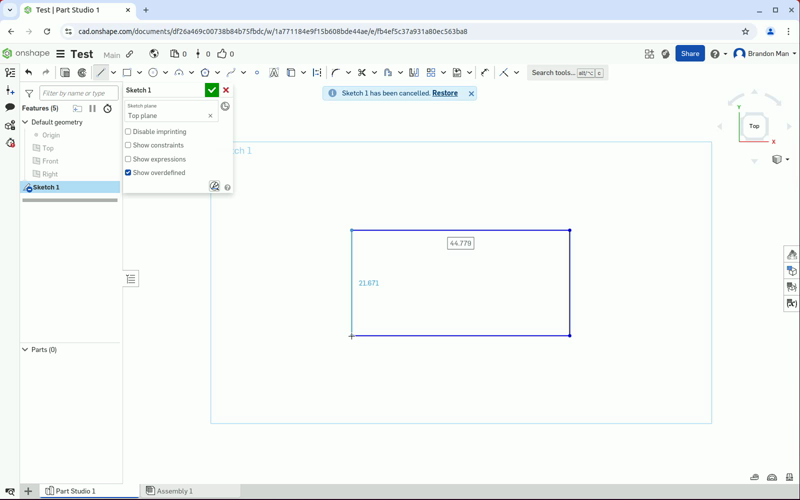
key_up(shift)
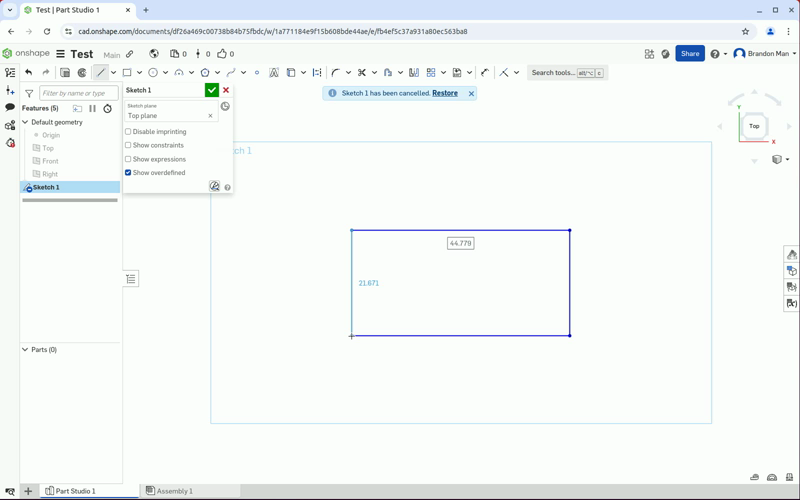
click(351, 335)
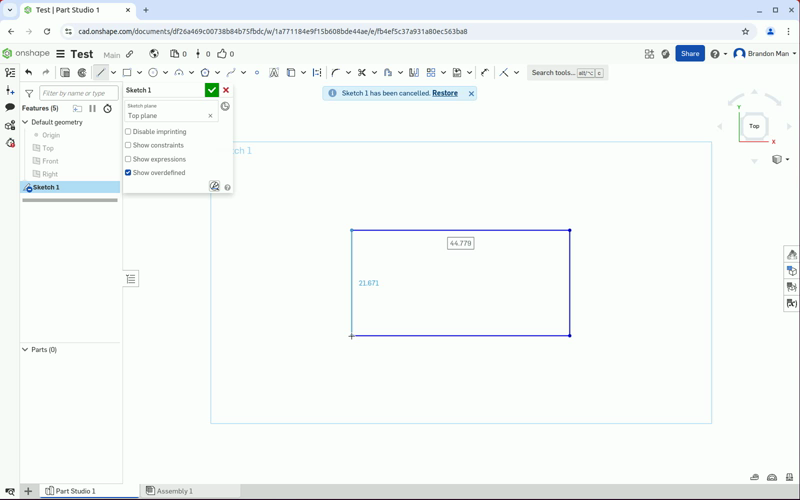
key(esc)
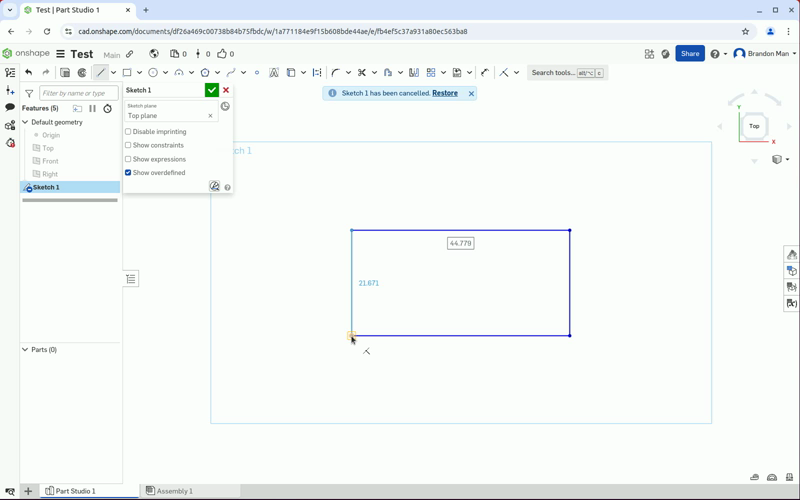
mouse_move(463, 290)
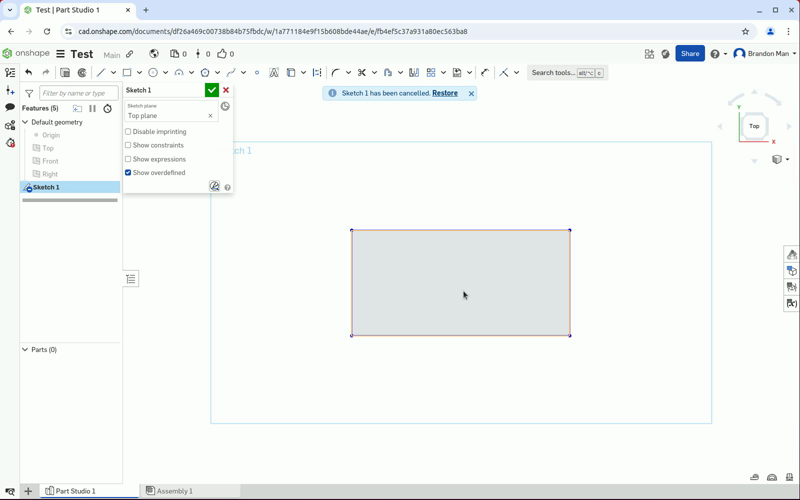
click(463, 290)
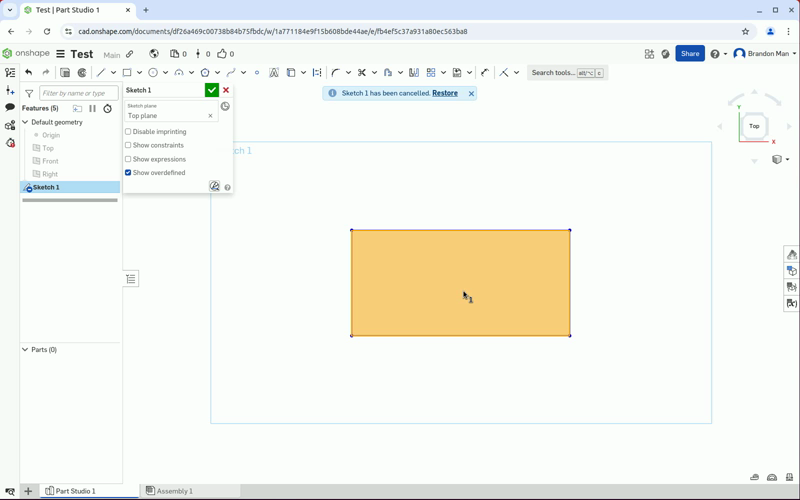
mouse_move(73, 352)
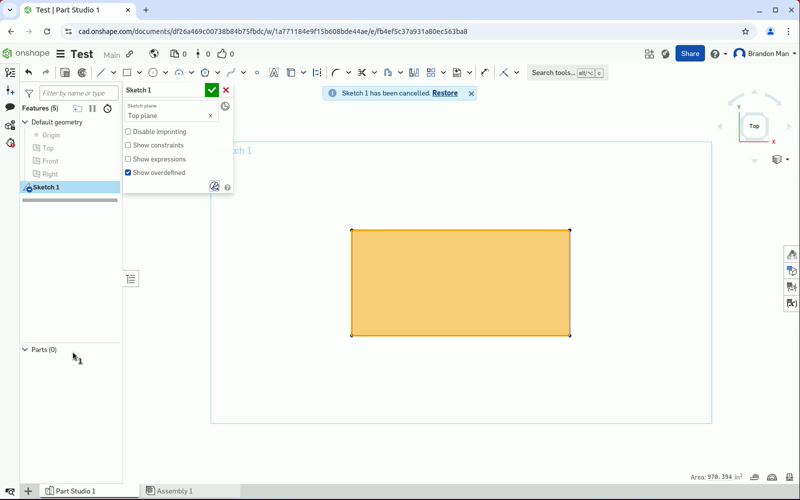
key(shift+y)
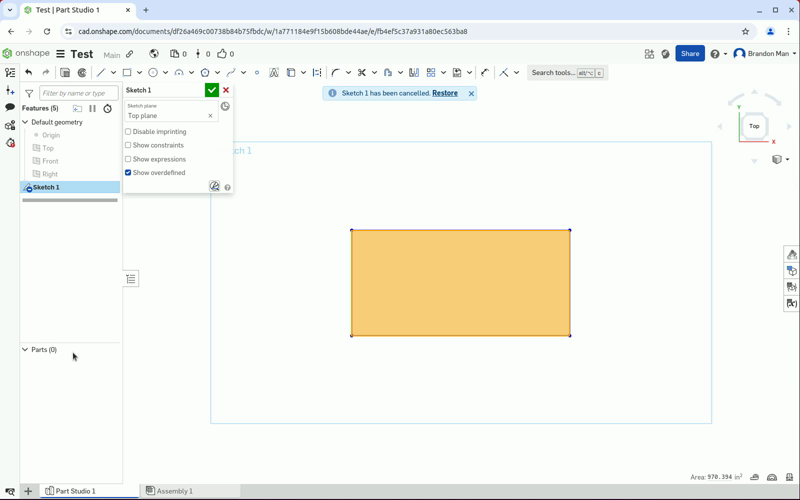
key(shift+e)
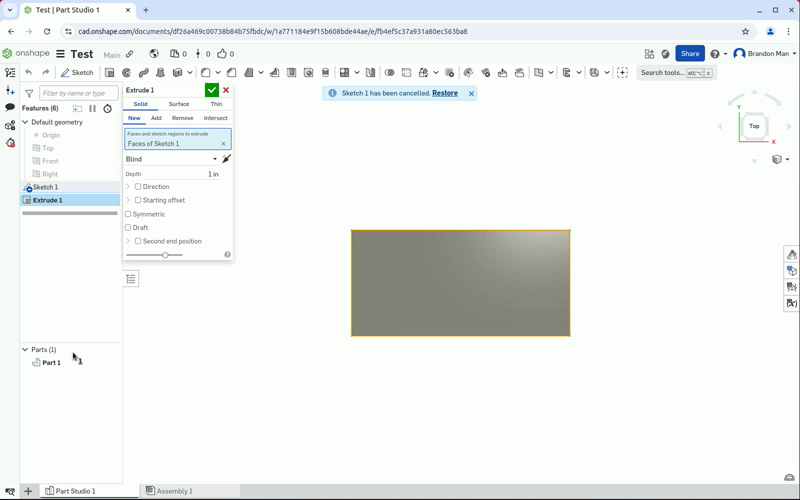
mouse_move(143, 106)
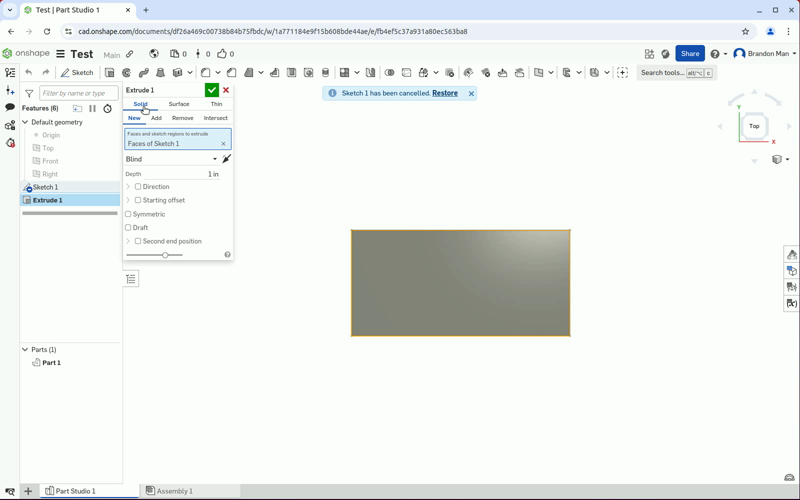
click(143, 106)
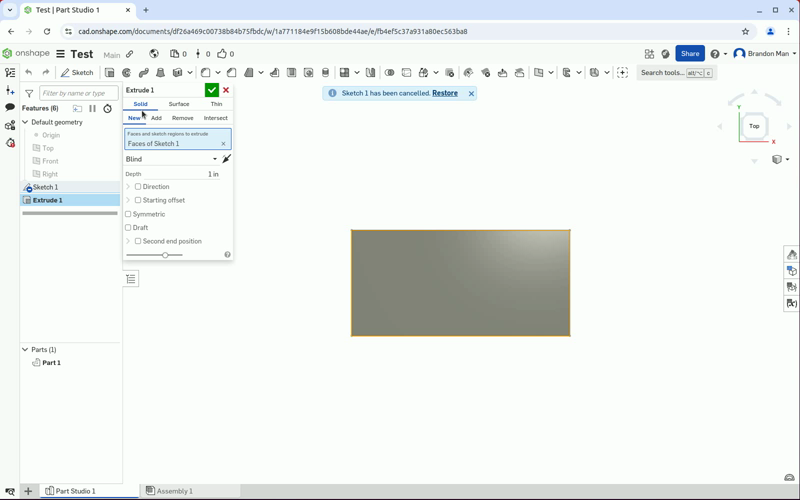
mouse_move(137, 120)
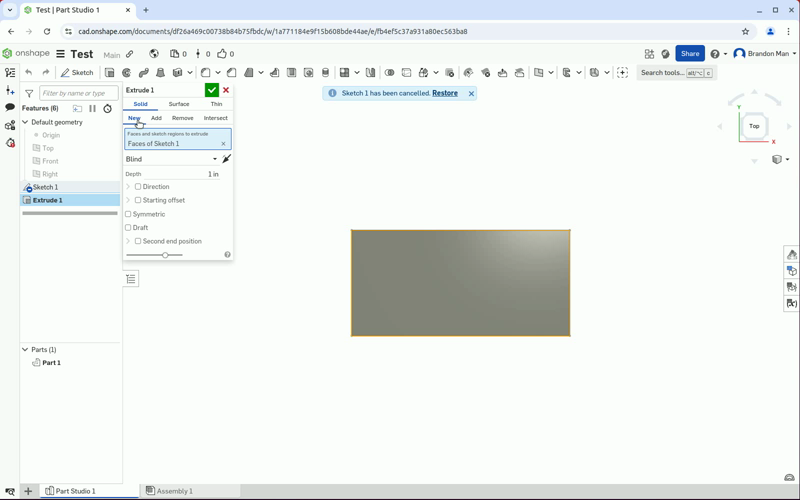
click(137, 120)
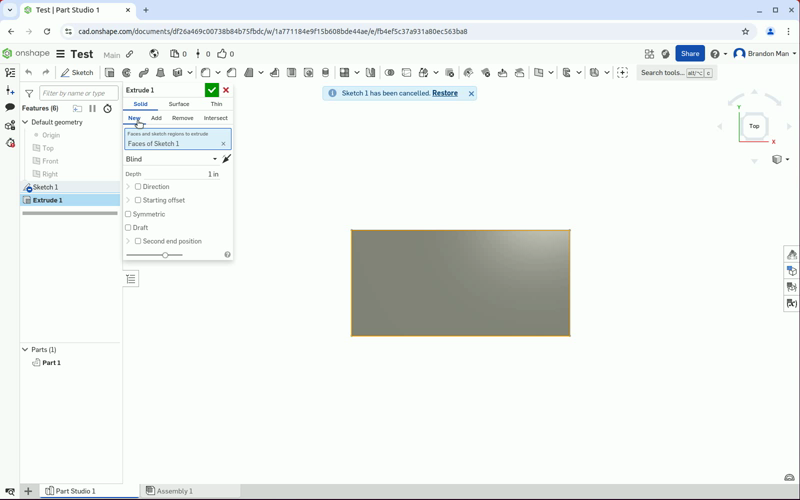
key(tab, 4)
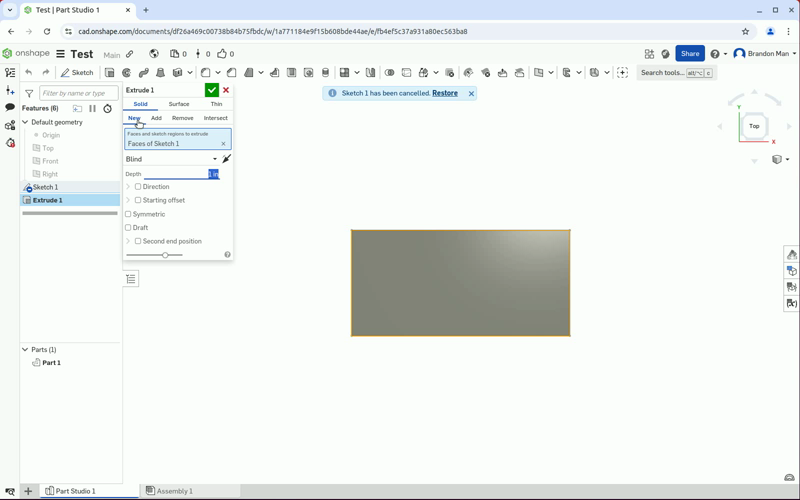
text(4.574)
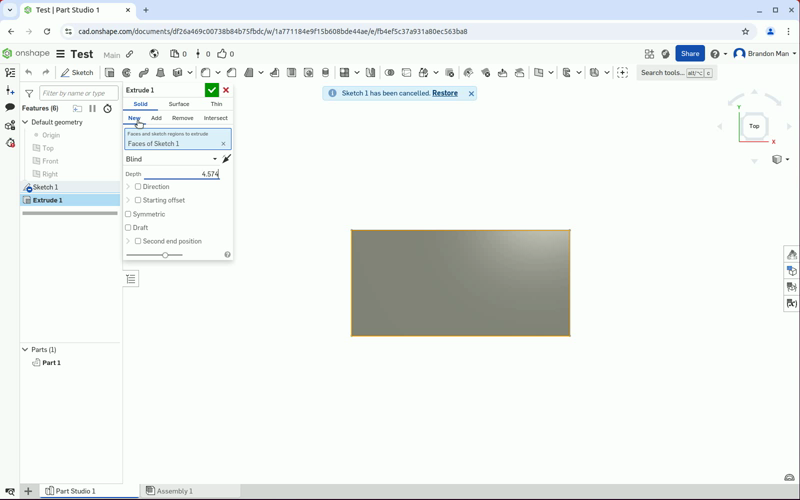
key(enter)
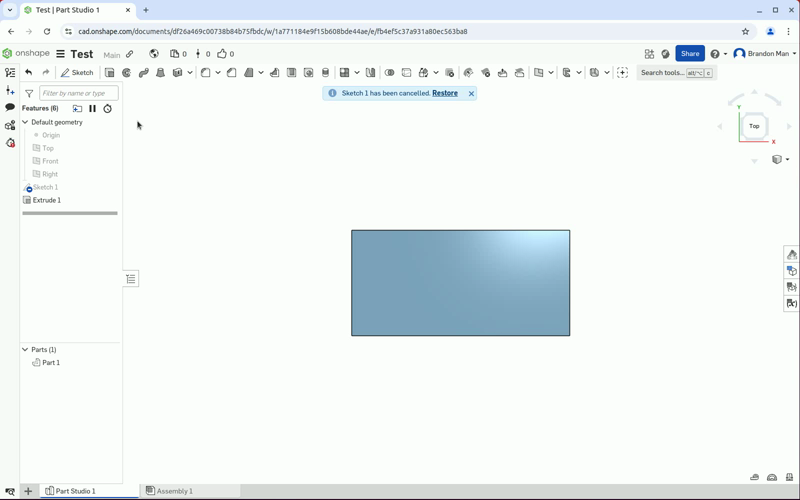
key(shift+h)
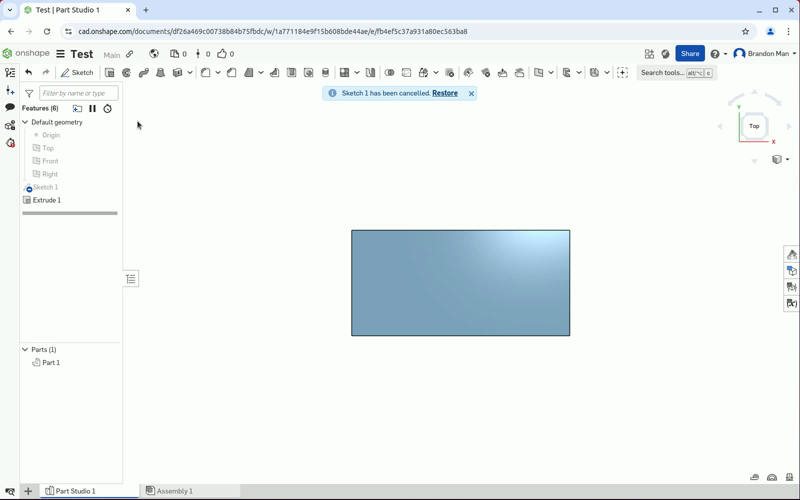
key(shift+h)
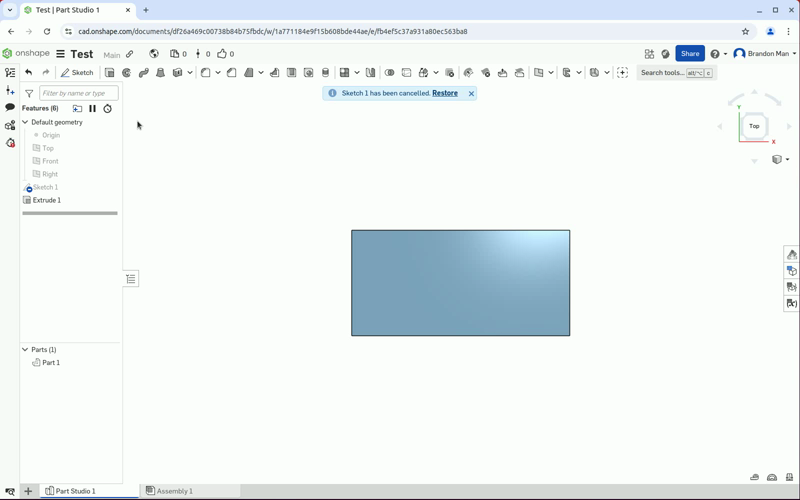
mouse_move(73, 189)
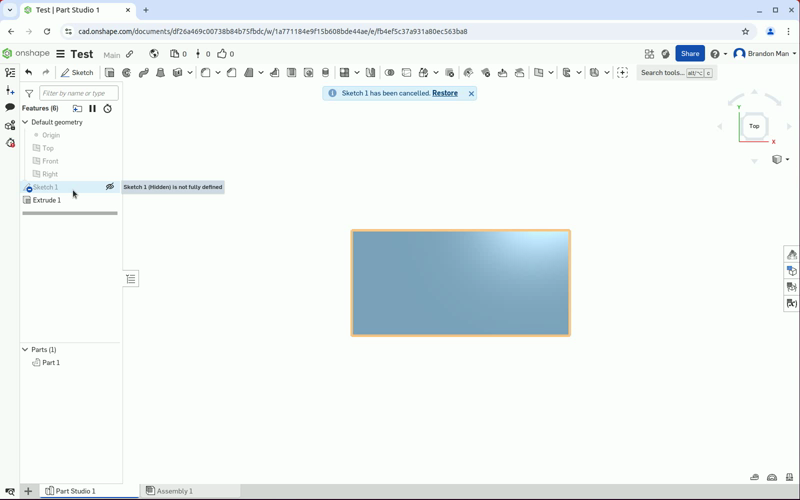
click(73, 189)
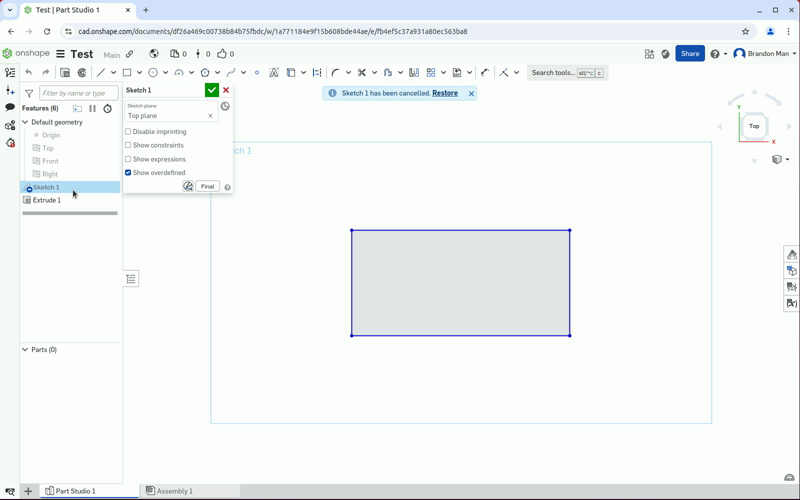
mouse_move(229, 92)
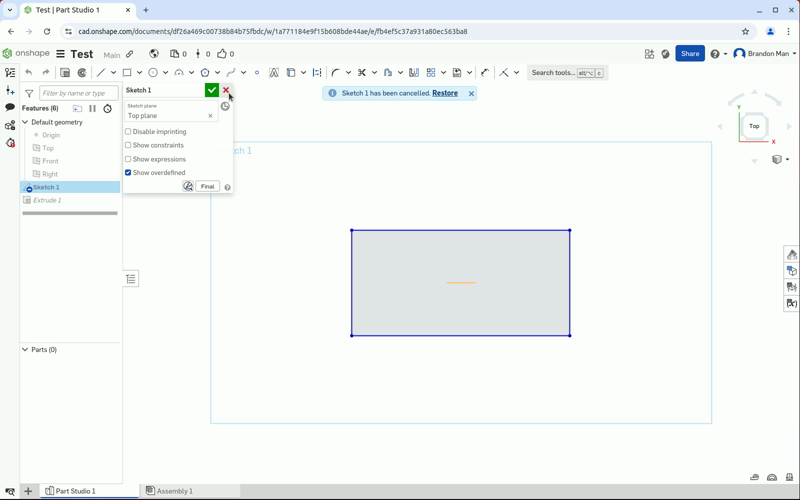
click(229, 92)
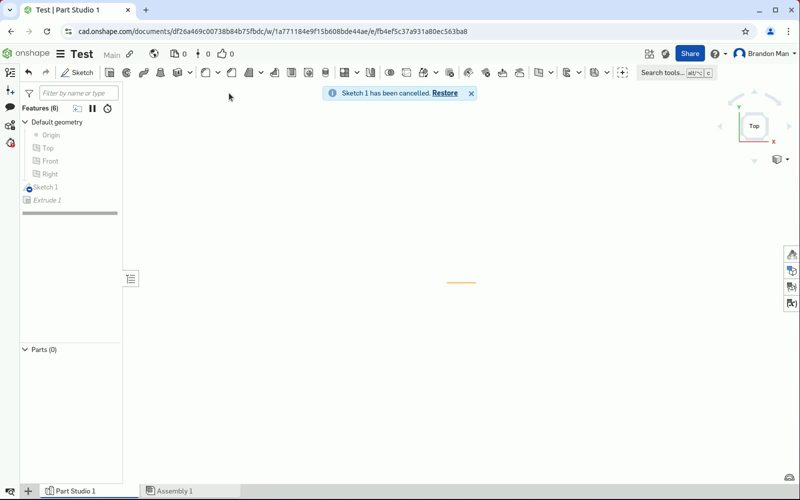
mouse_move(73, 352)
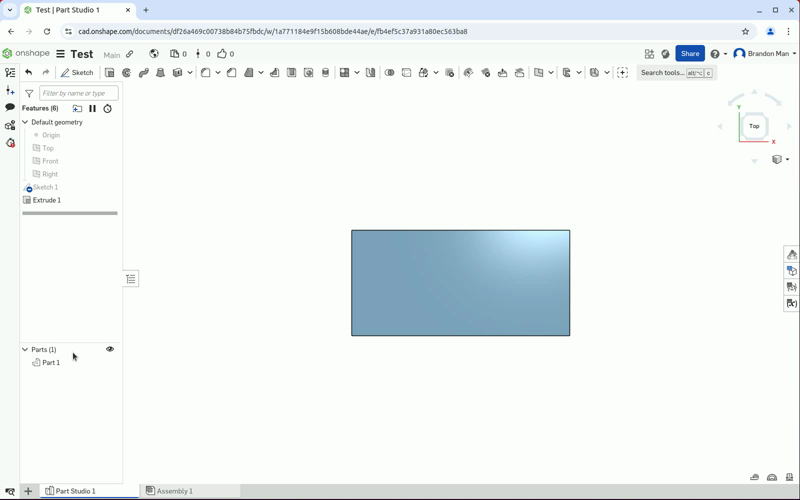
key(y)
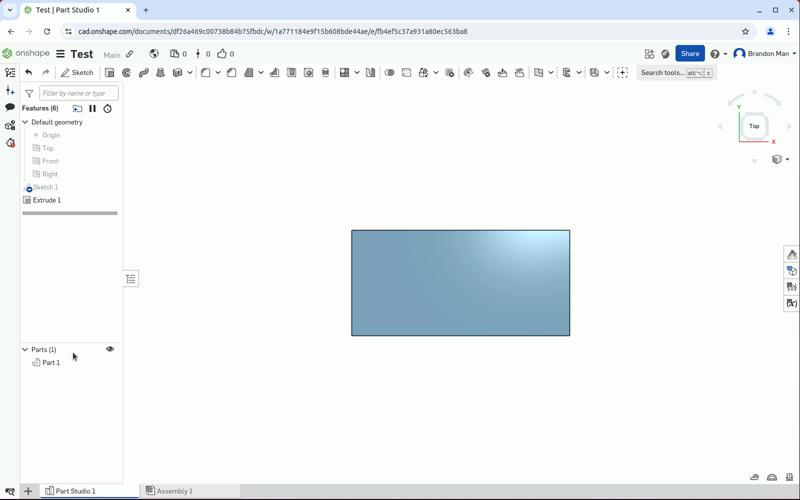
key(shift+p)
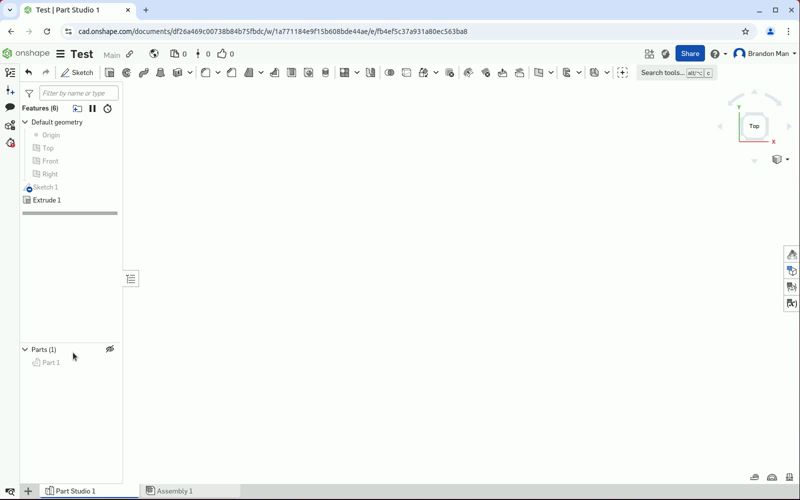
key(space)
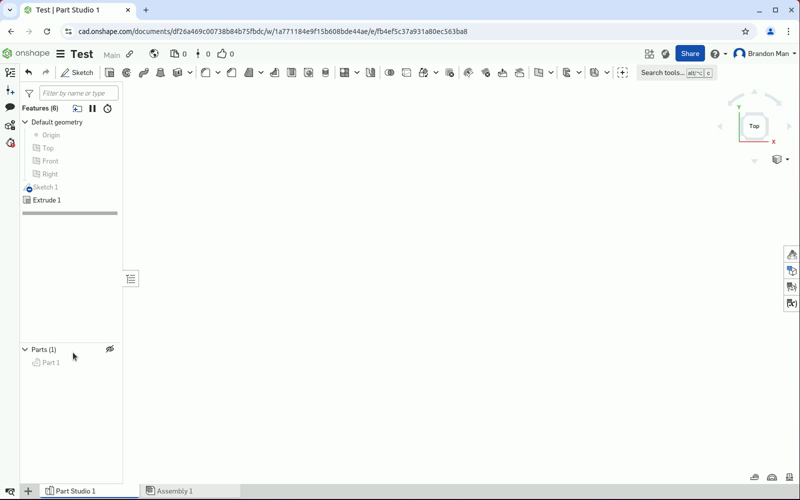
key_down(shift)
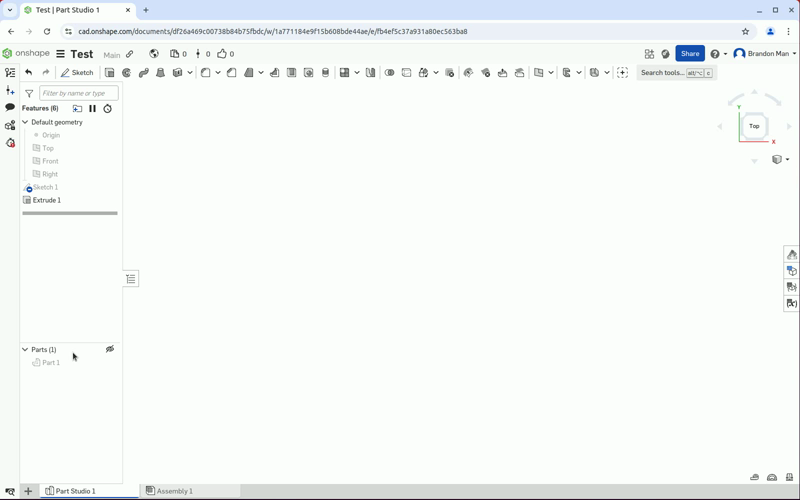
key(up)
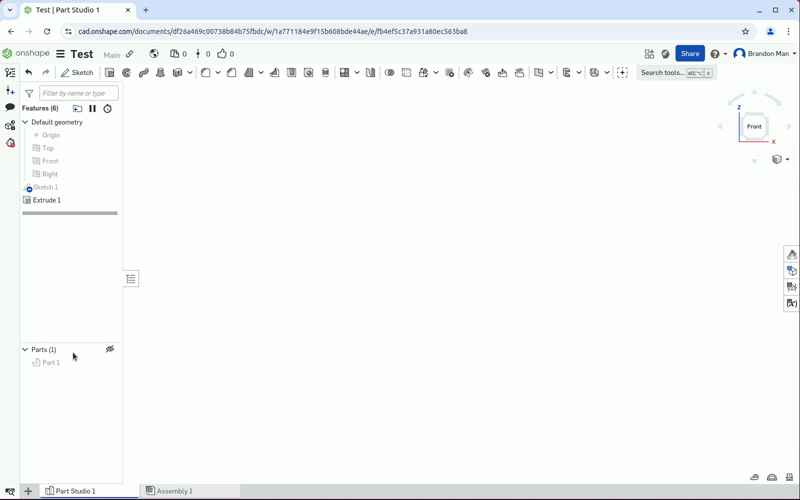
key_up(shift)
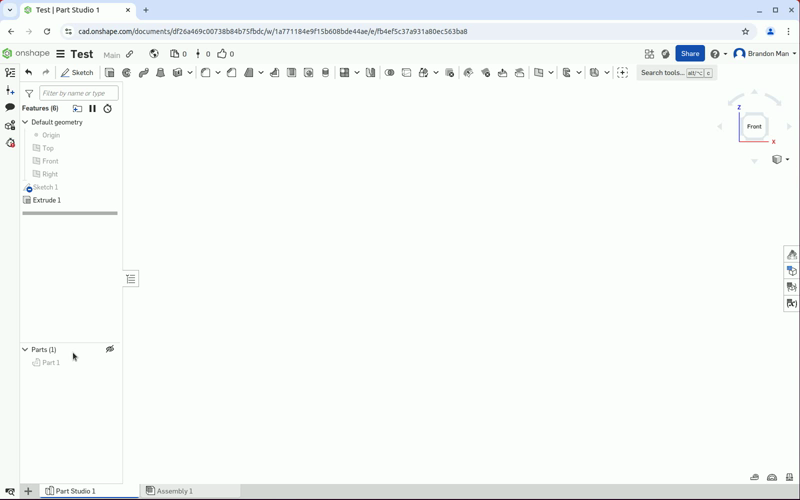
key(space)
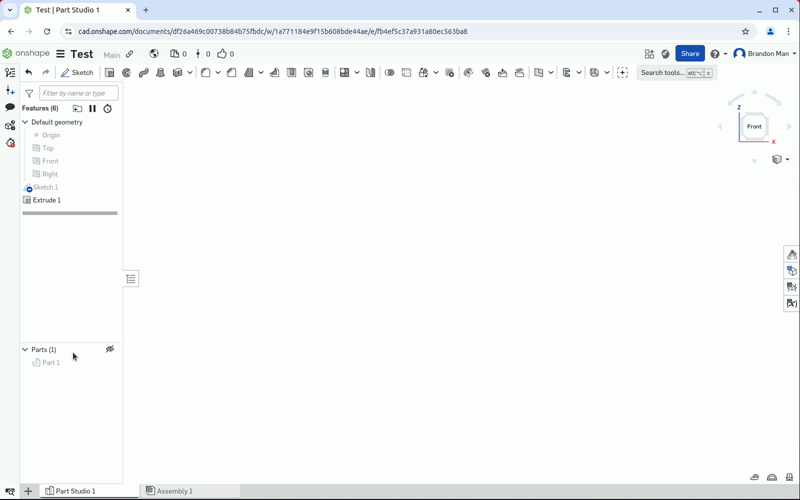
key_down(shift)
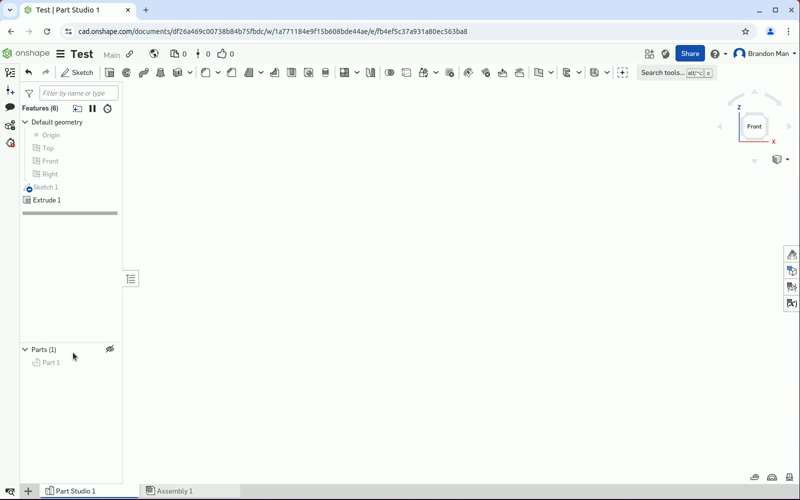
key(left)
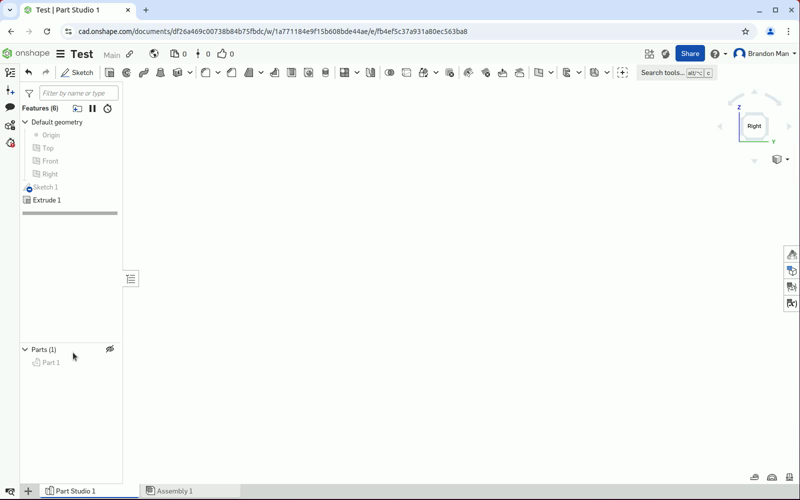
key_up(shift)
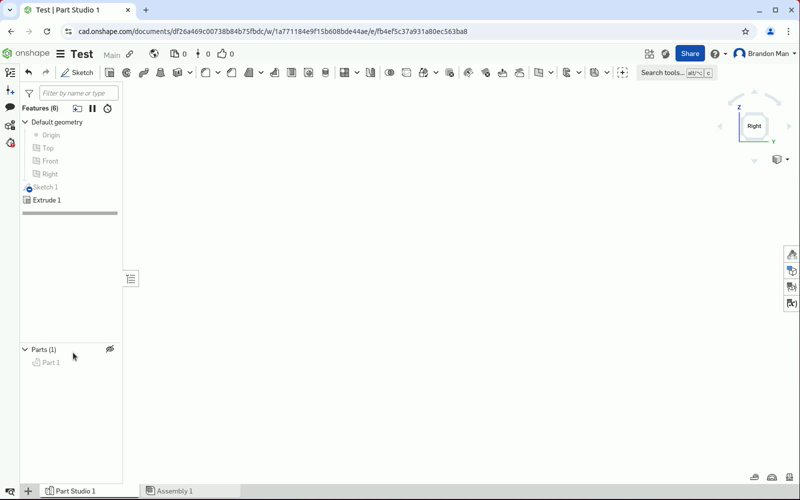
mouse_move(73, 352)
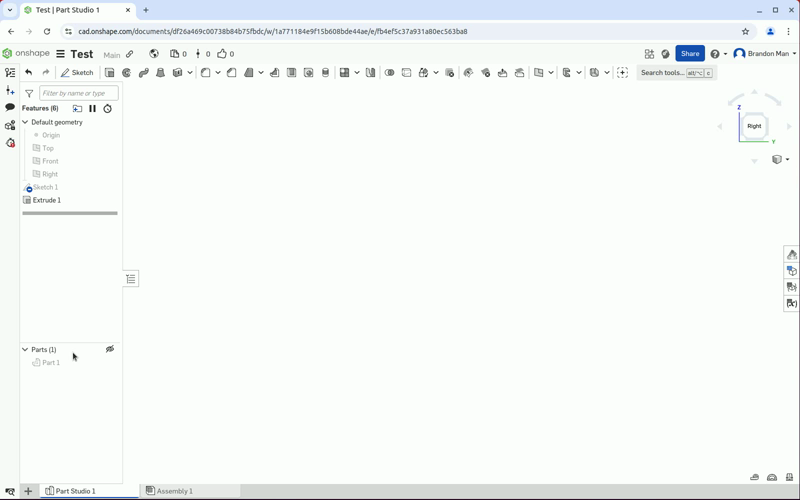
key(shift+y)
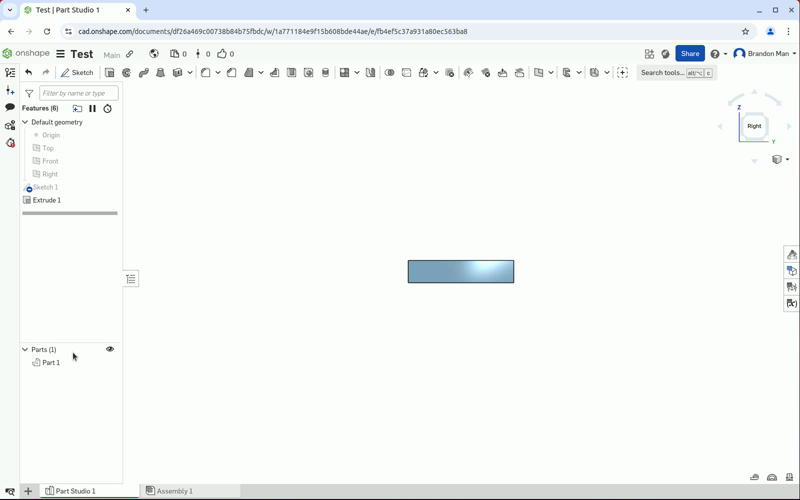
mouse_move(541, 75)
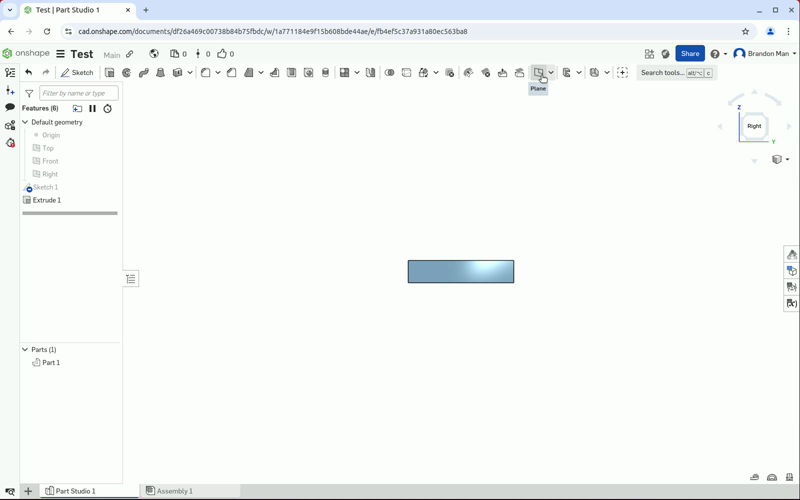
click(541, 75)
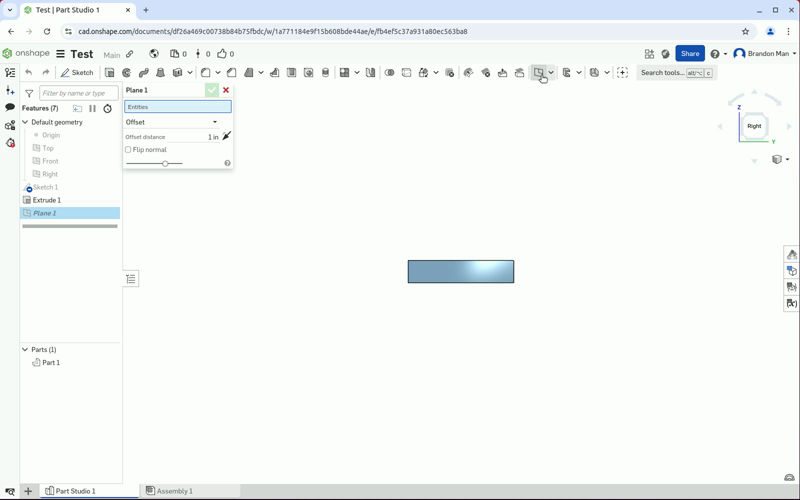
mouse_move(73, 176)
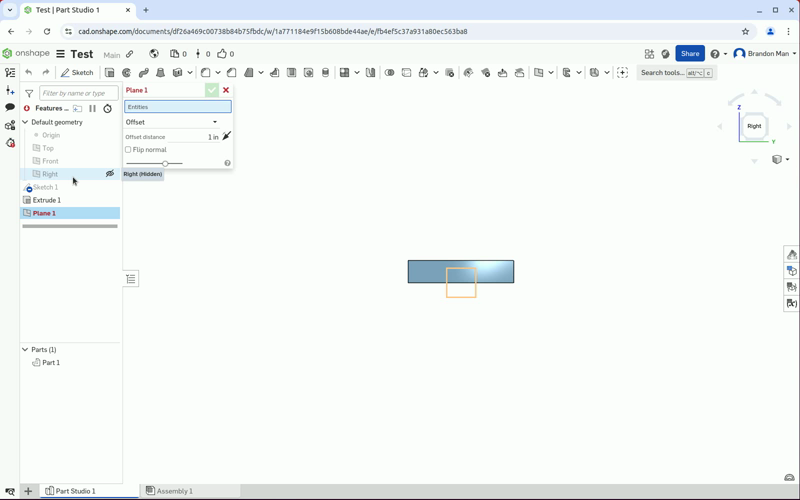
click(73, 176)
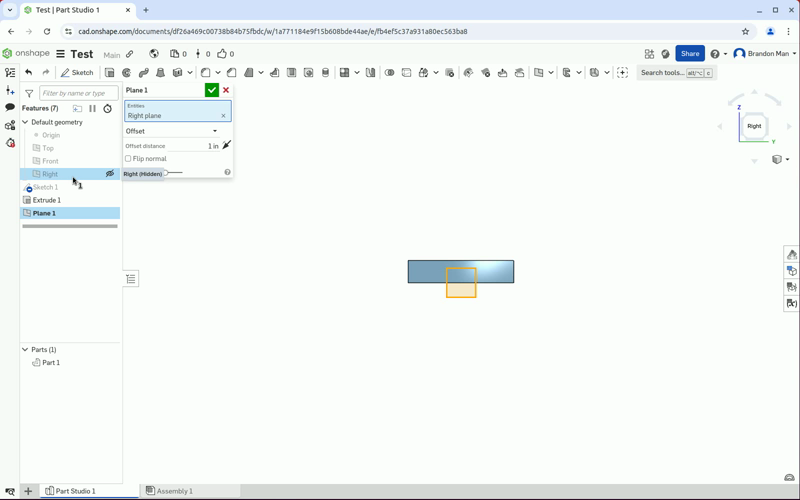
key(tab, 2)
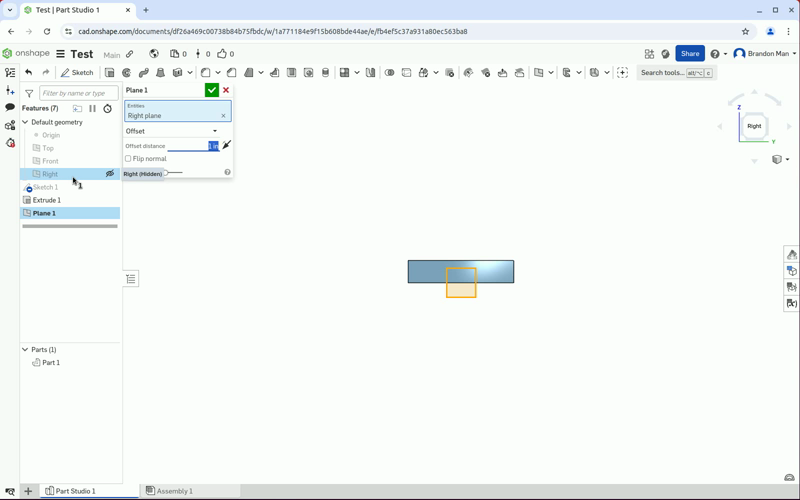
text(22.4)
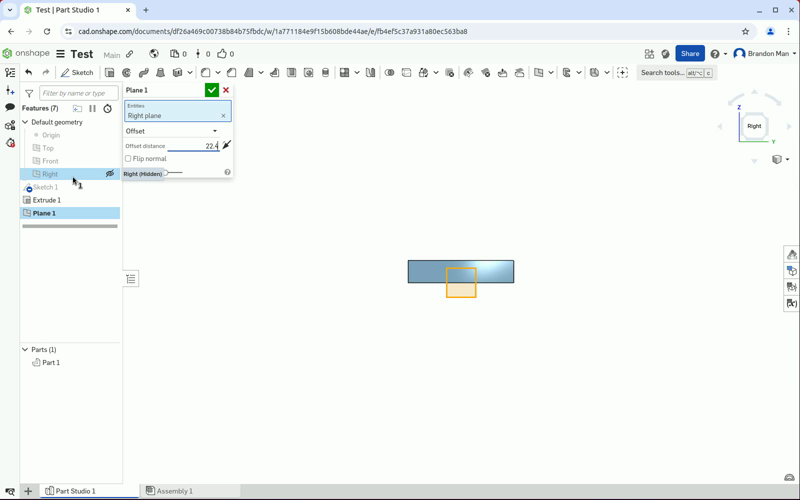
key(enter, 2)
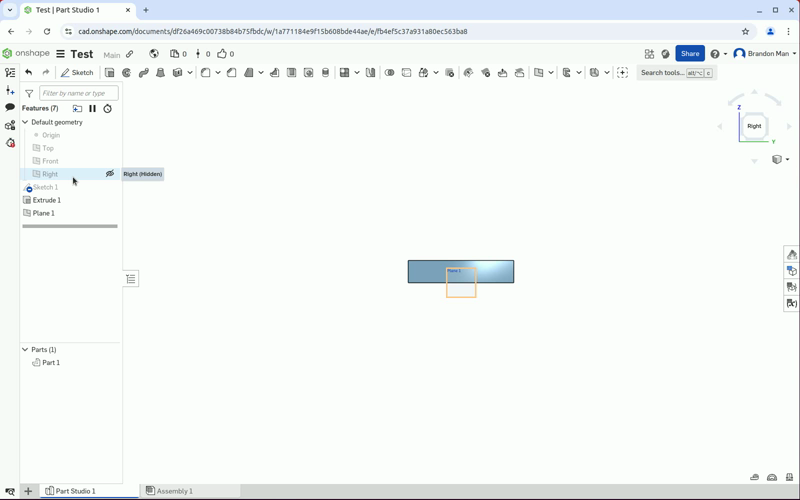
key(shift+s)
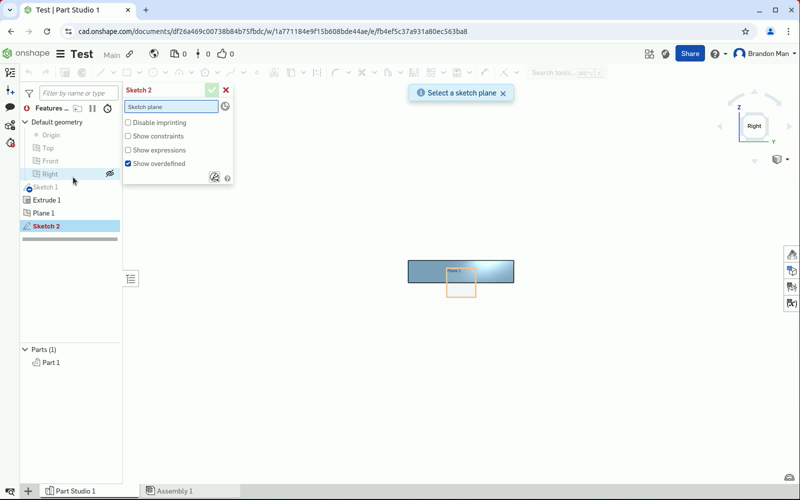
mouse_move(73, 215)
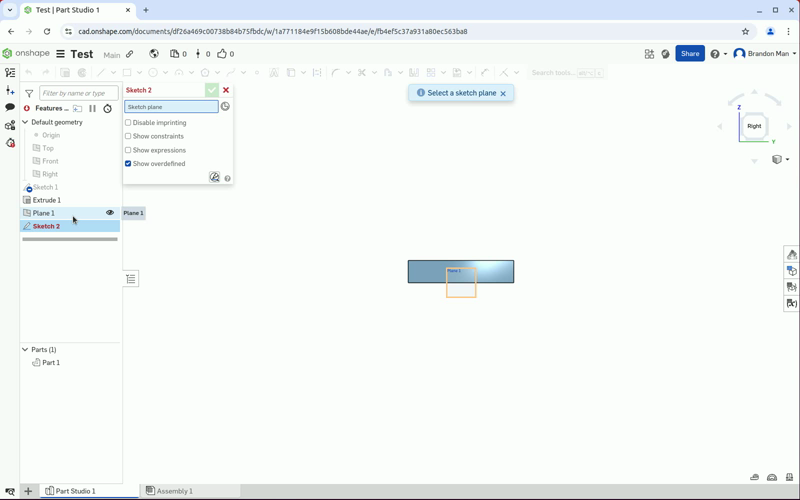
click(73, 215)
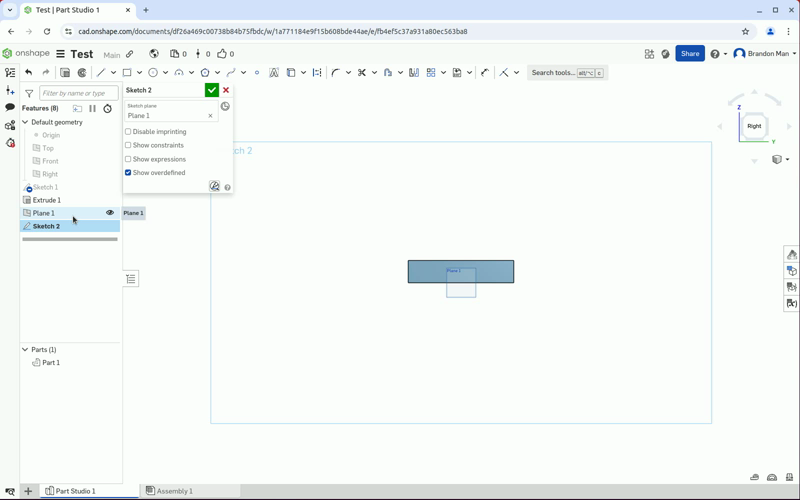
mouse_move(73, 352)
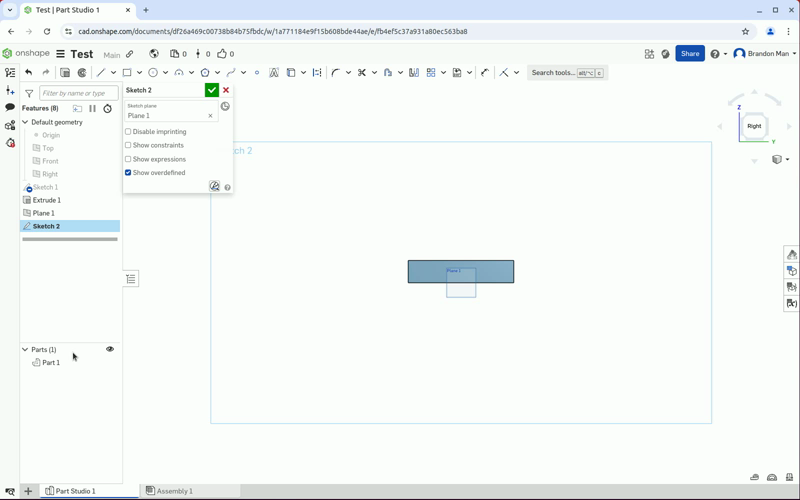
key(y)
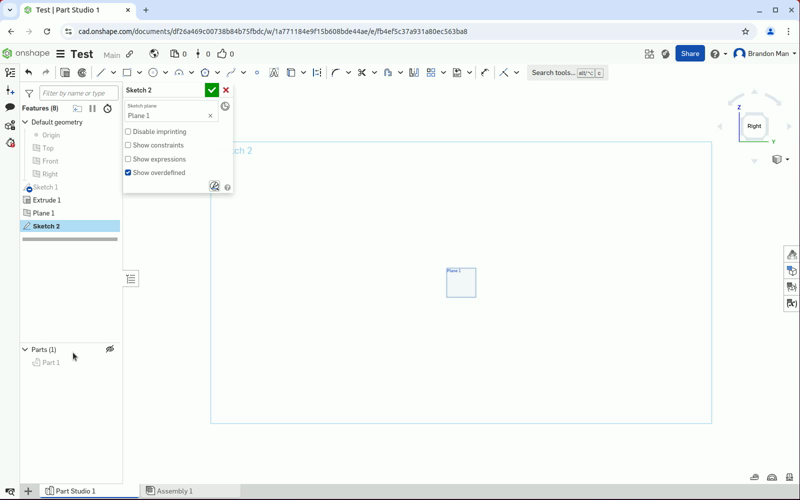
key(l)
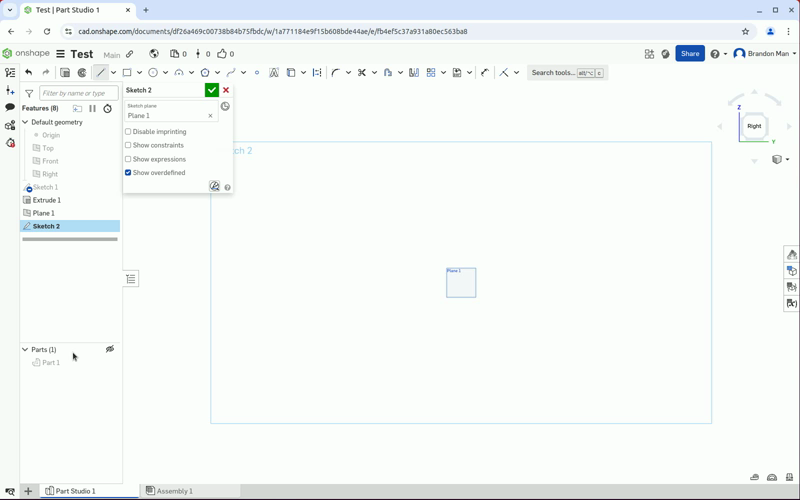
key_down(shift)
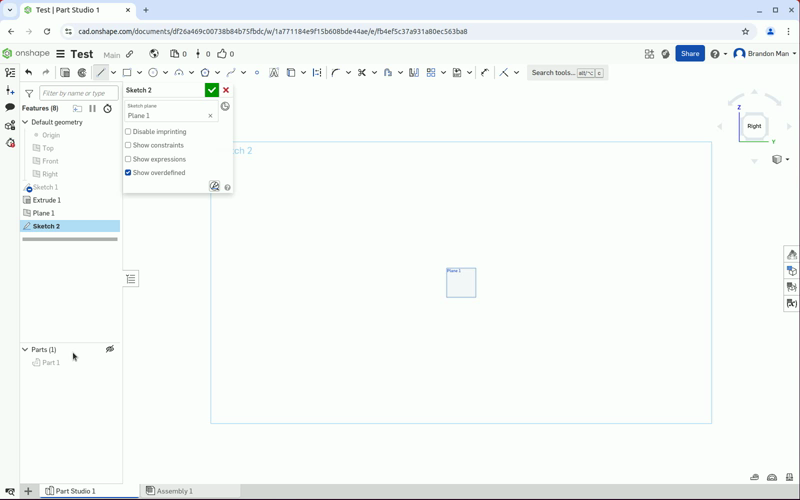
mouse_move(407, 282)
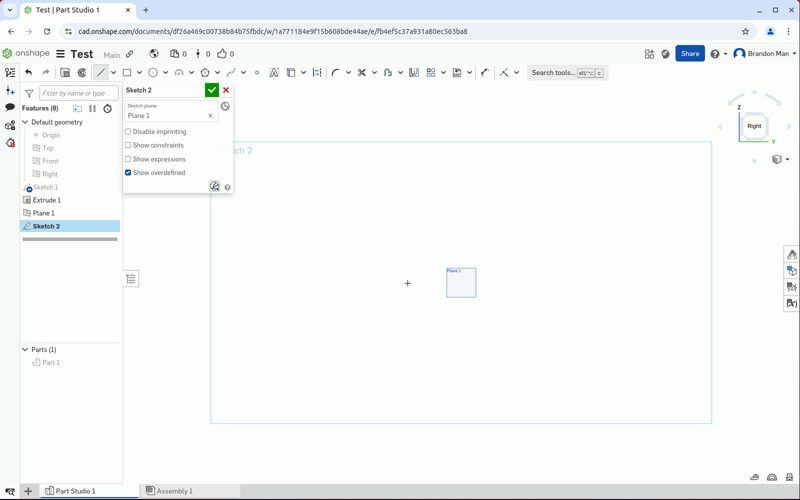
click(407, 282)
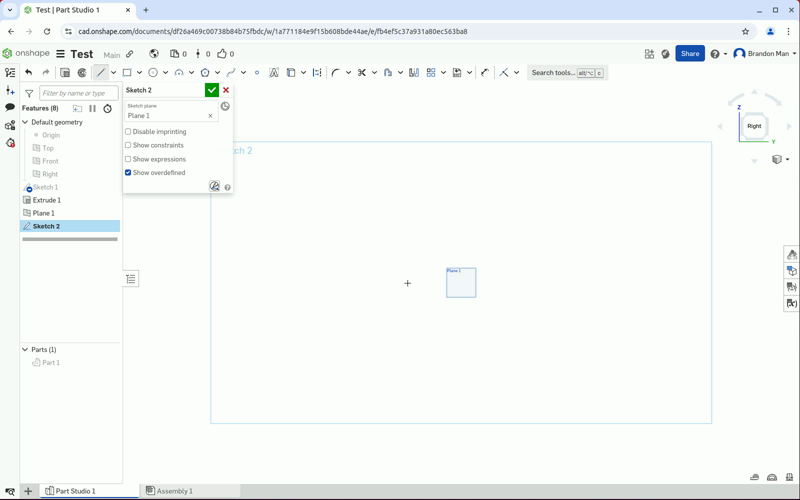
key_up(shift)
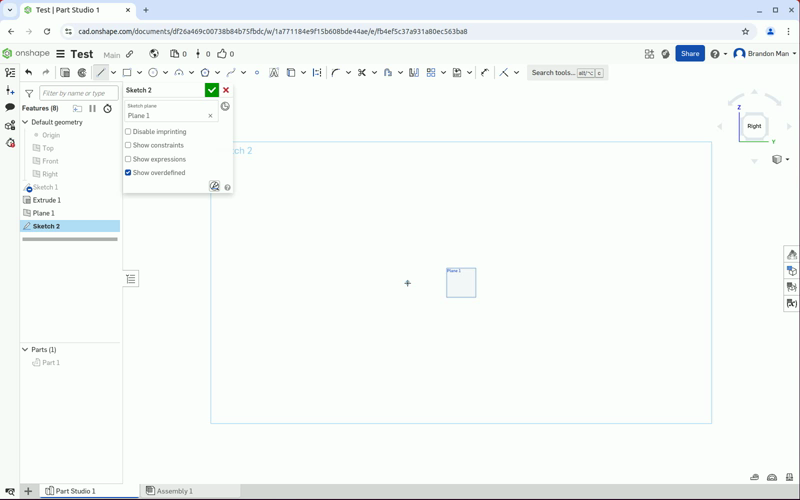
key_down(shift)
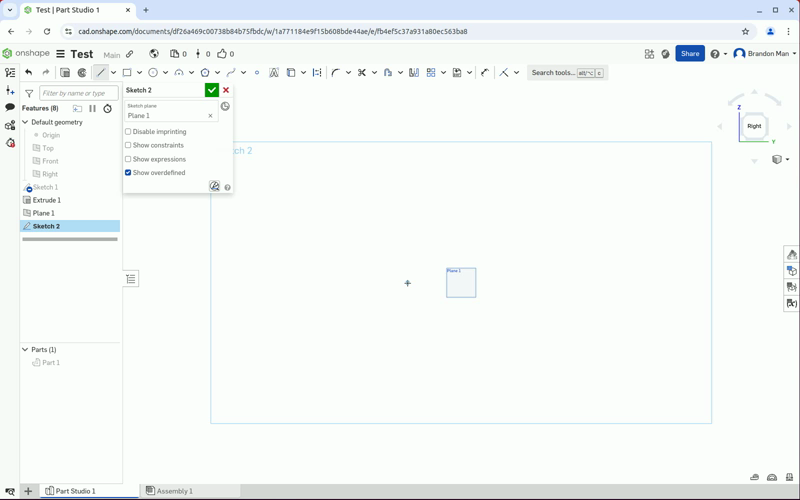
mouse_move(513, 282)
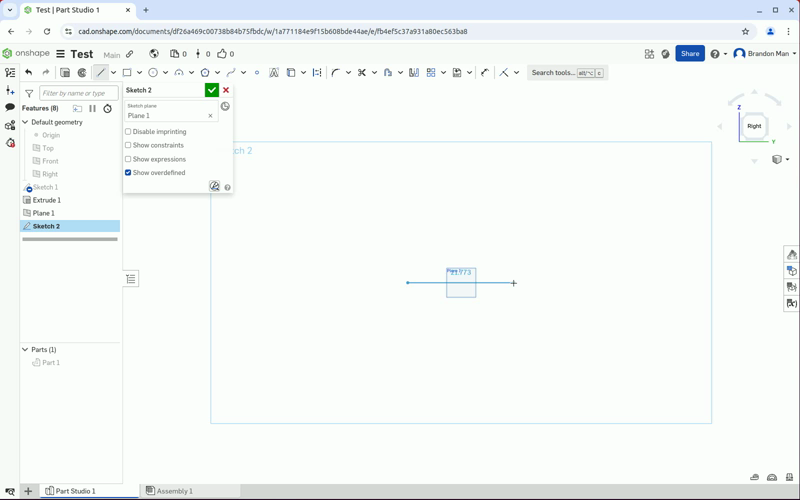
click(513, 282)
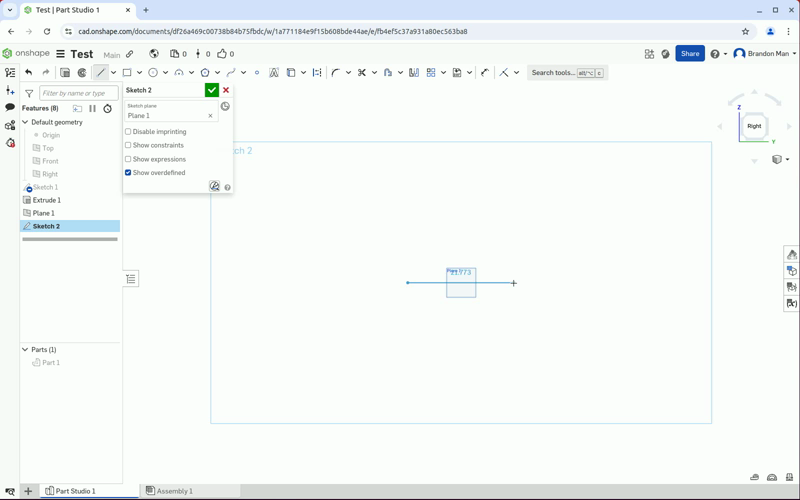
key_up(shift)
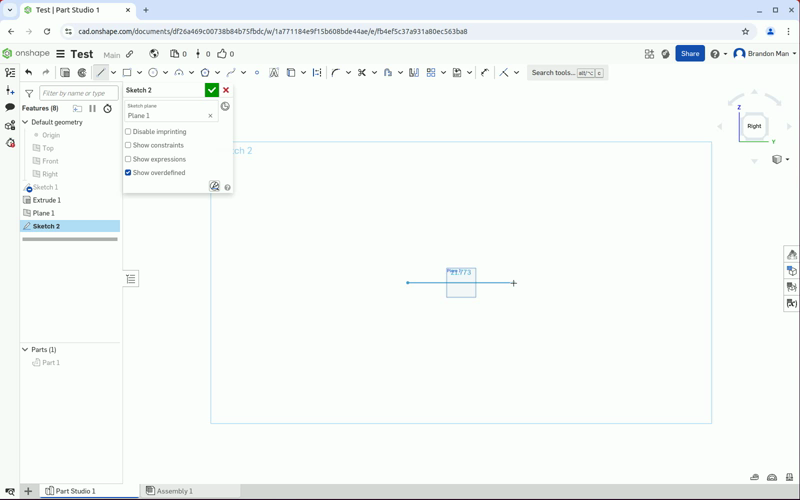
key_down(shift)
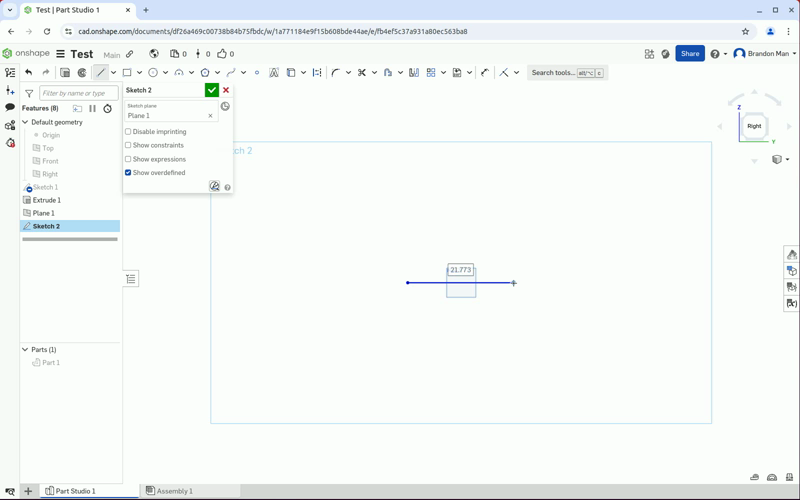
mouse_move(543, 282)
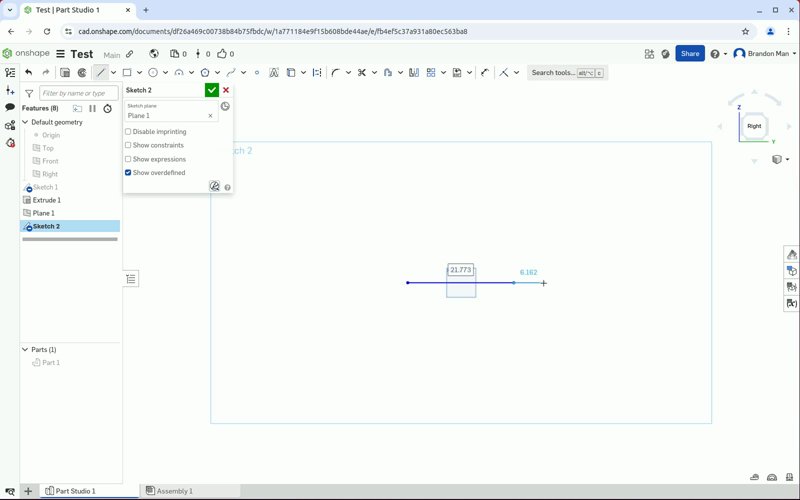
mouse_move(513, 260)
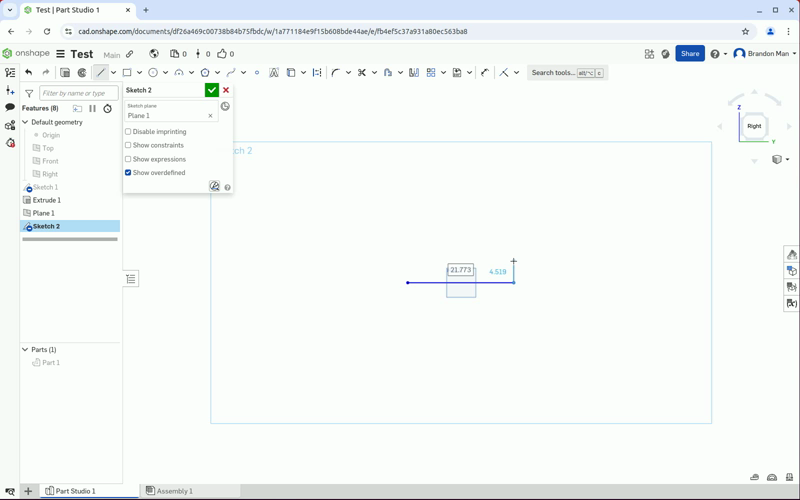
click(513, 260)
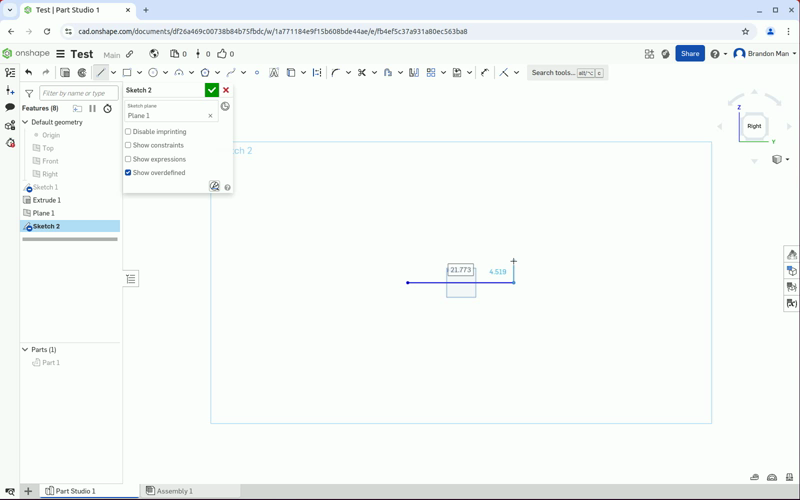
key_up(shift)
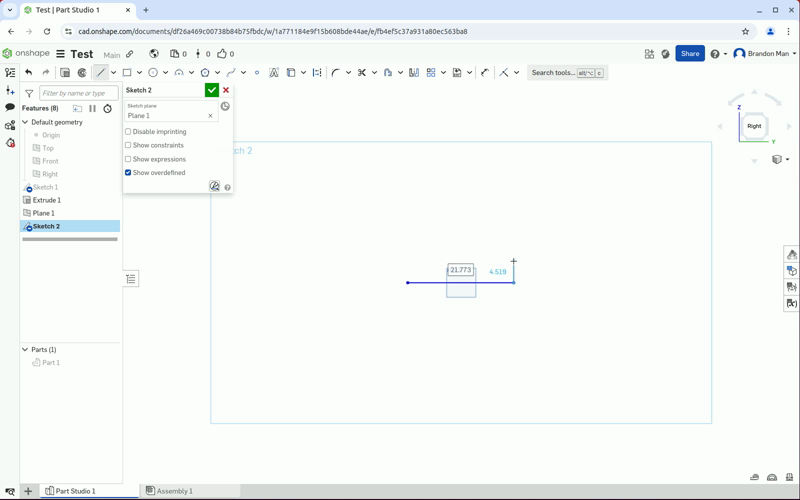
key_down(shift)
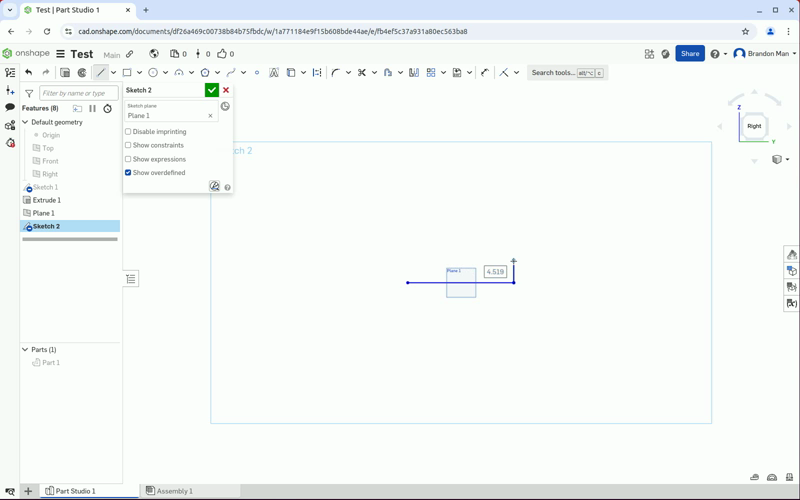
mouse_move(407, 260)
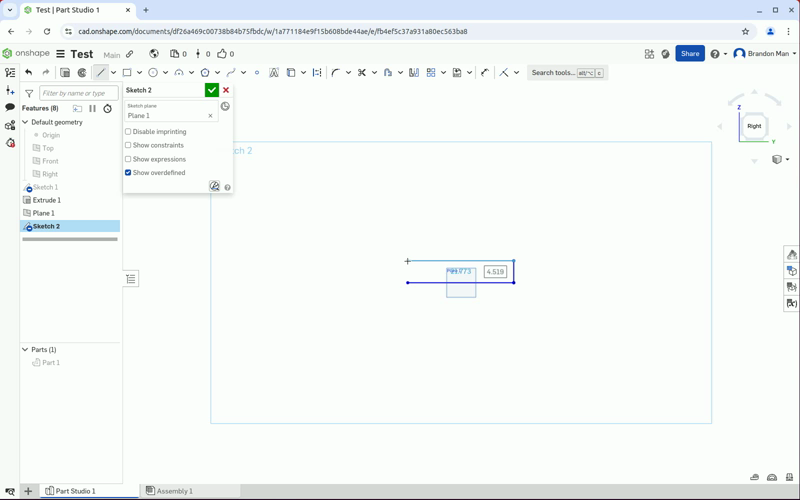
click(407, 260)
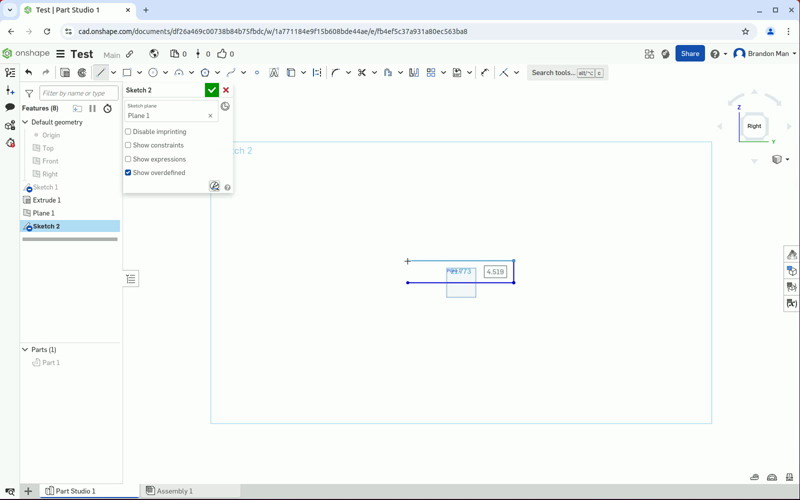
key_up(shift)
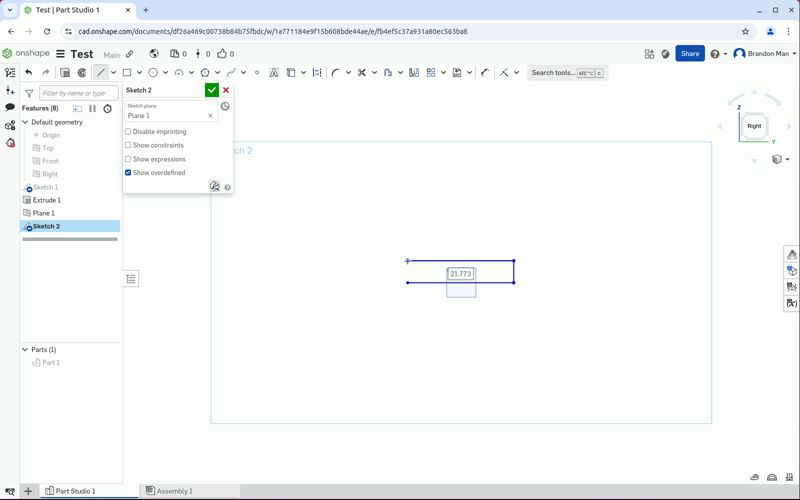
mouse_move(437, 260)
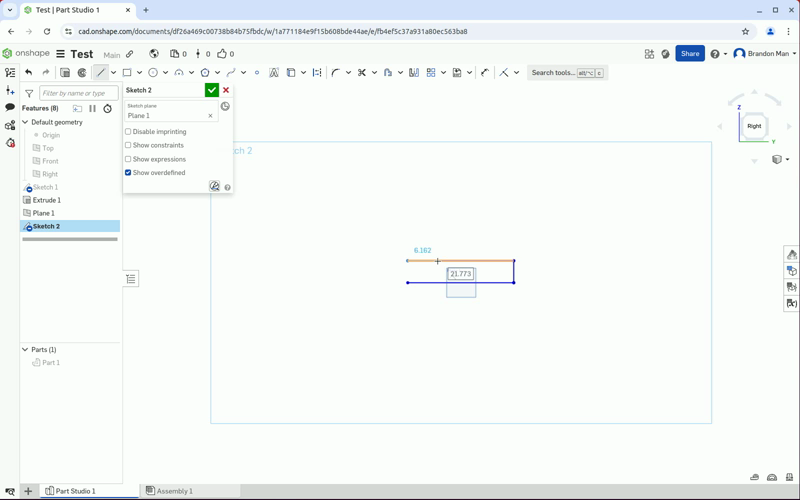
key_down(shift)
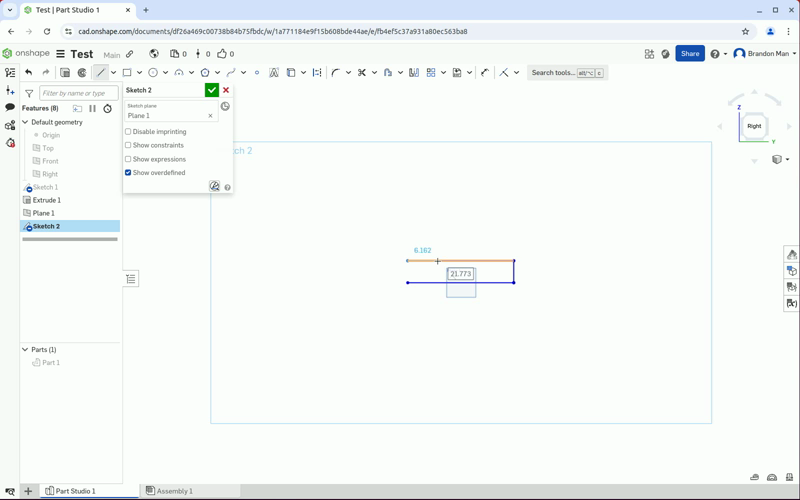
mouse_move(407, 282)
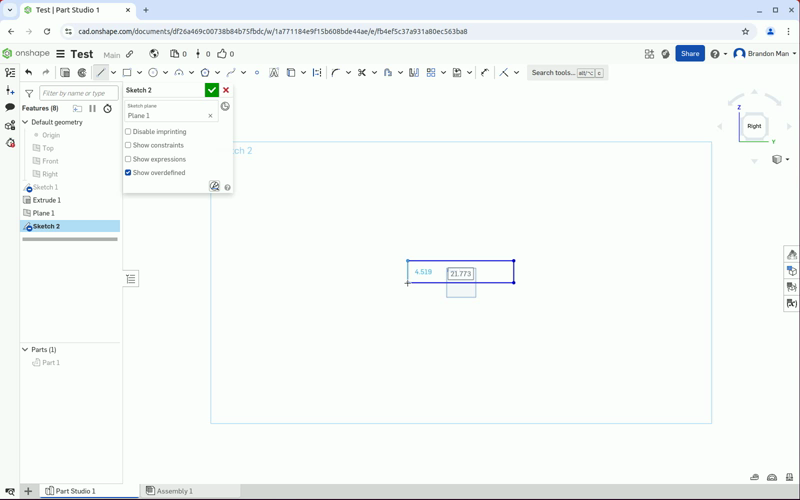
key_up(shift)
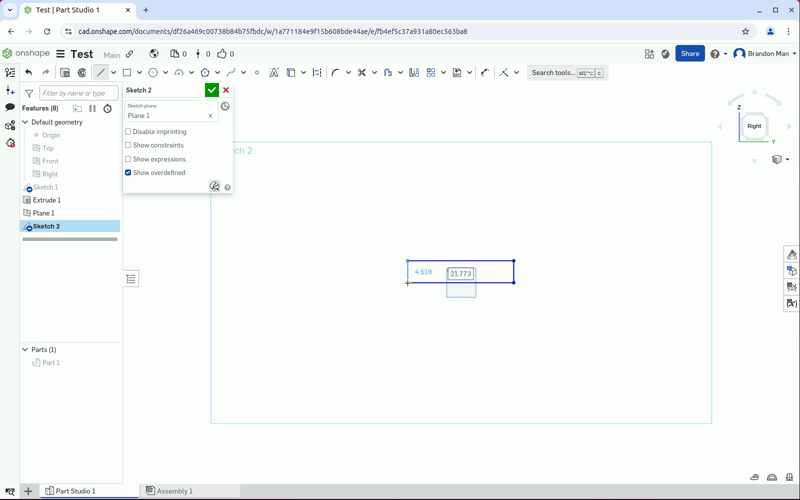
click(407, 282)
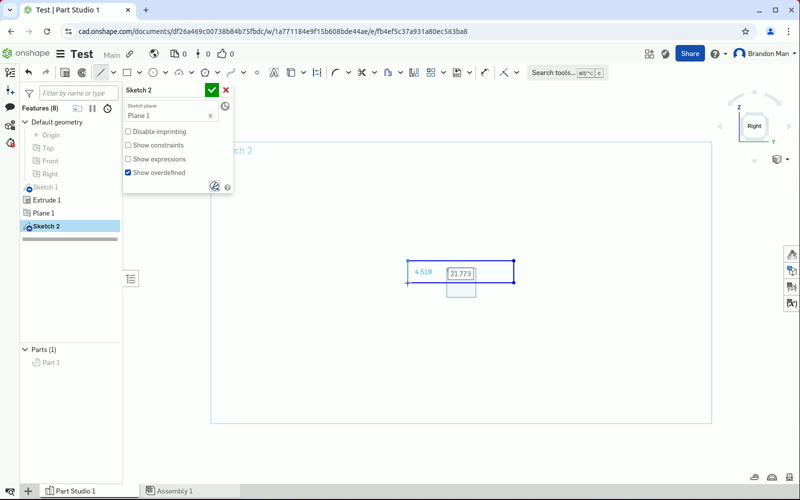
key(esc)
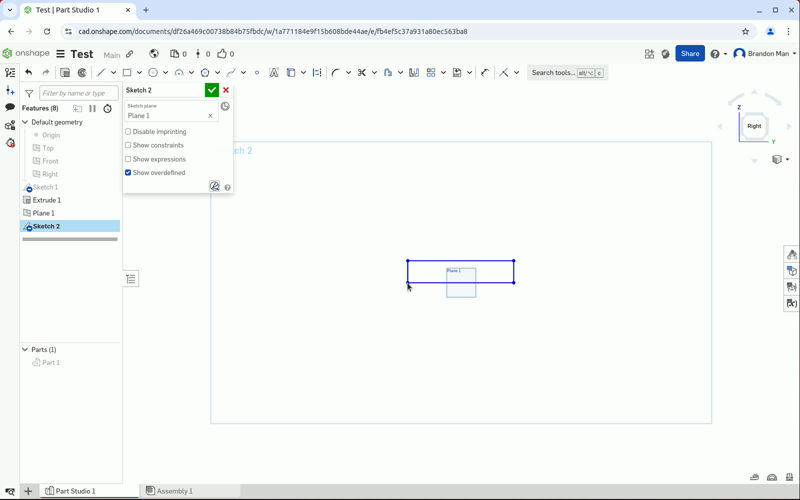
mouse_move(465, 269)
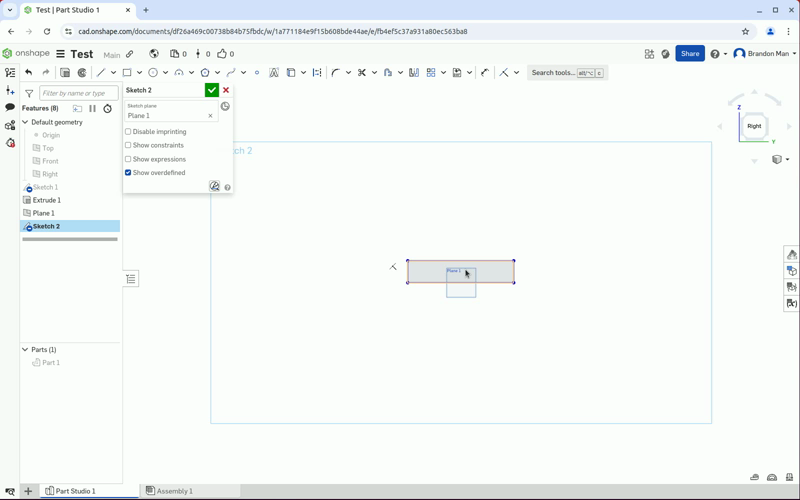
click(465, 269)
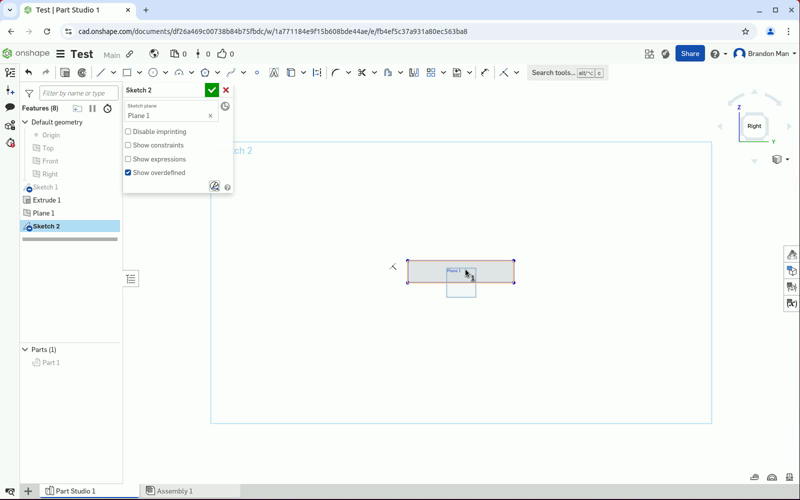
mouse_move(73, 352)
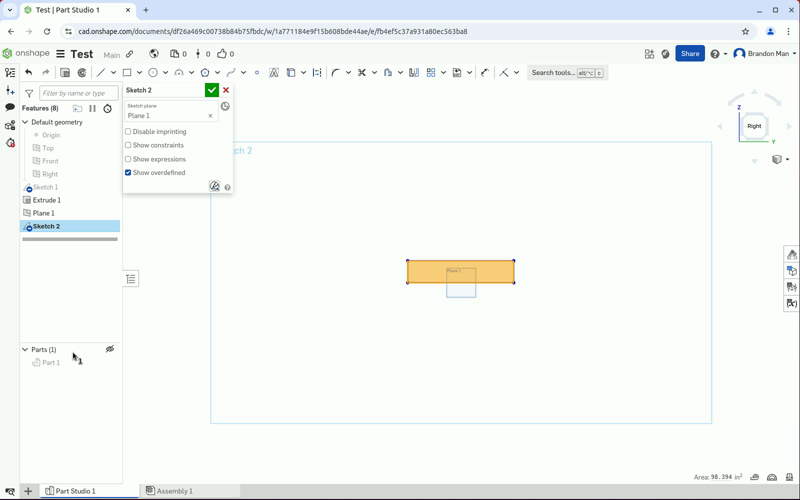
key(shift+y)
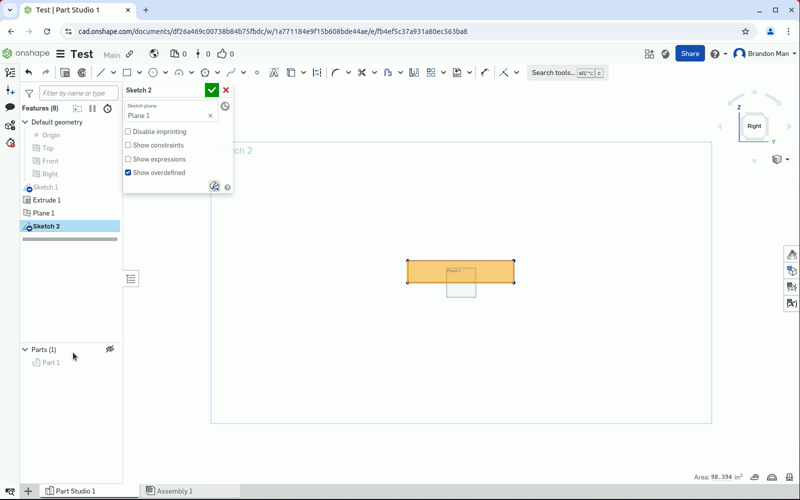
key(shift+e)
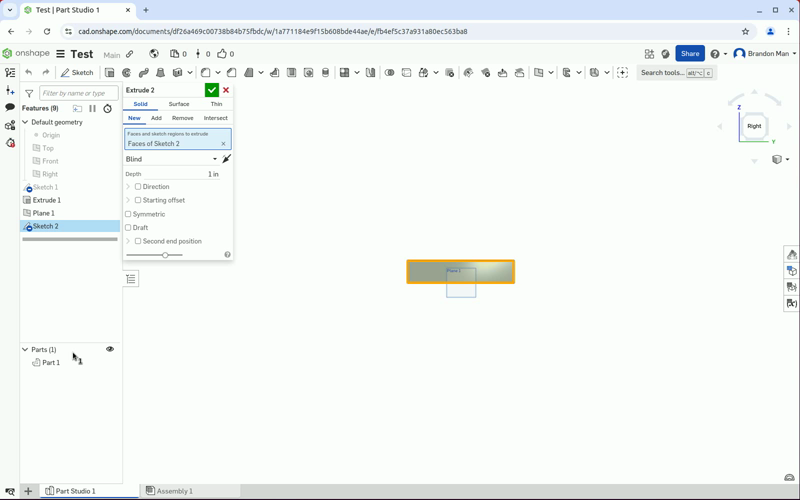
mouse_move(143, 106)
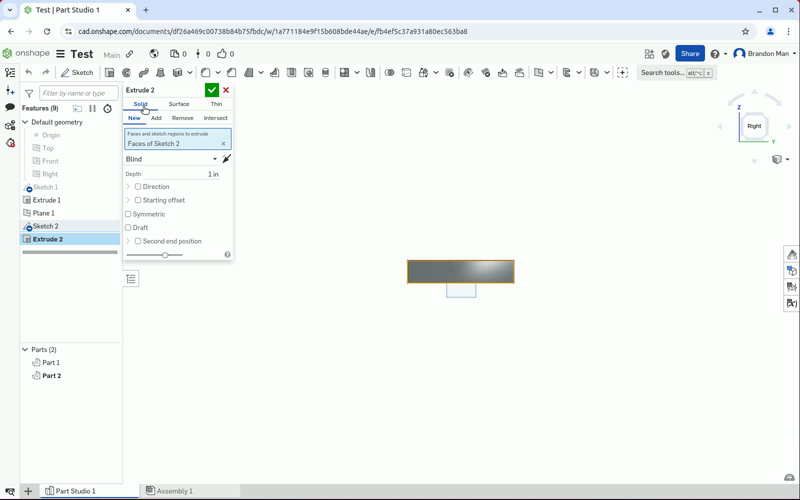
click(143, 106)
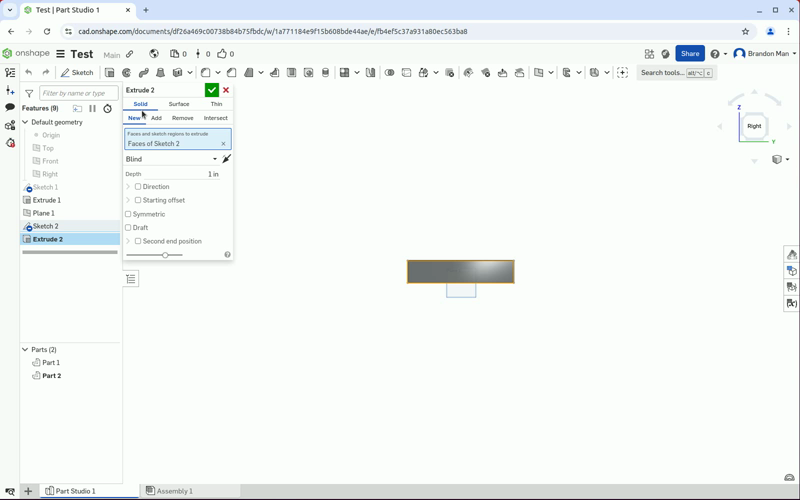
mouse_move(137, 120)
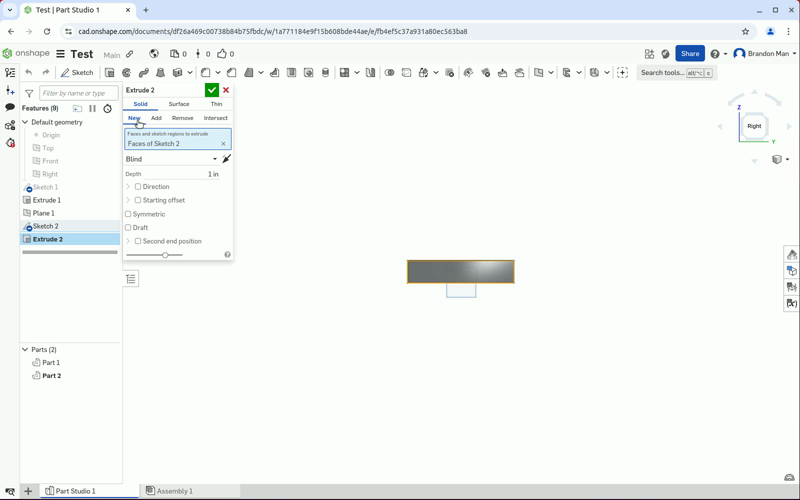
click(137, 120)
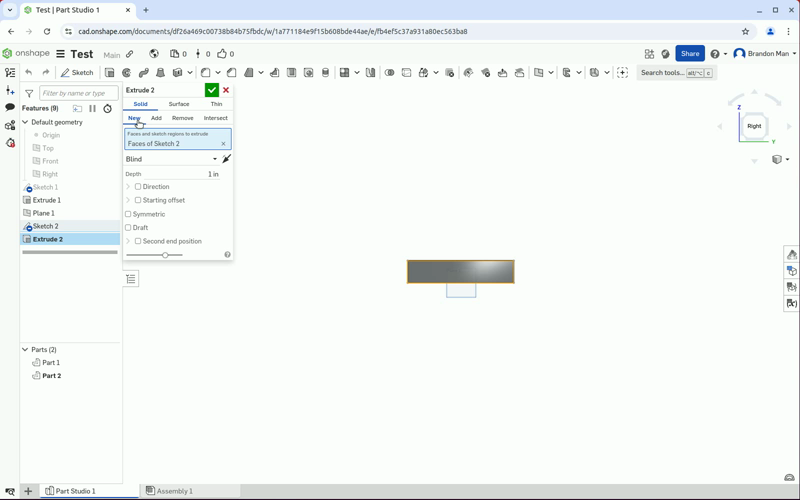
key(tab, 4)
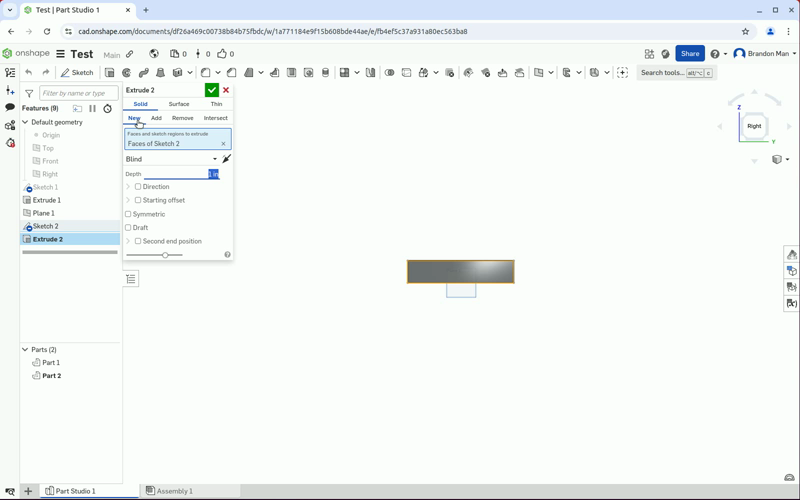
text(0.722)
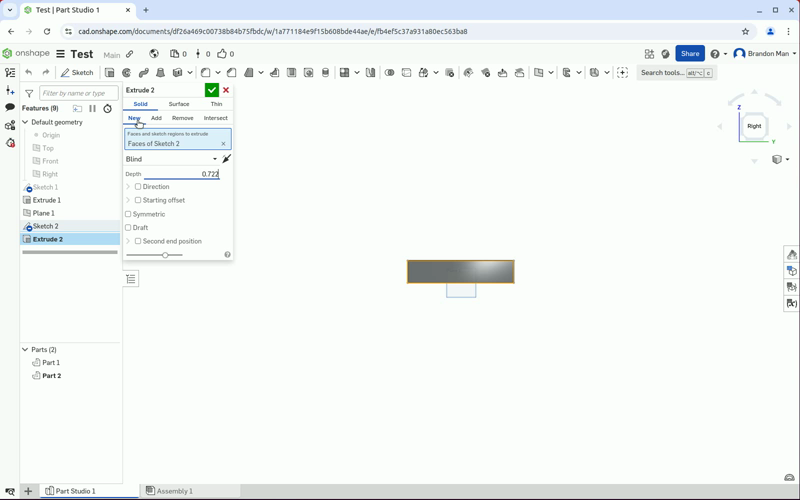
key(enter)
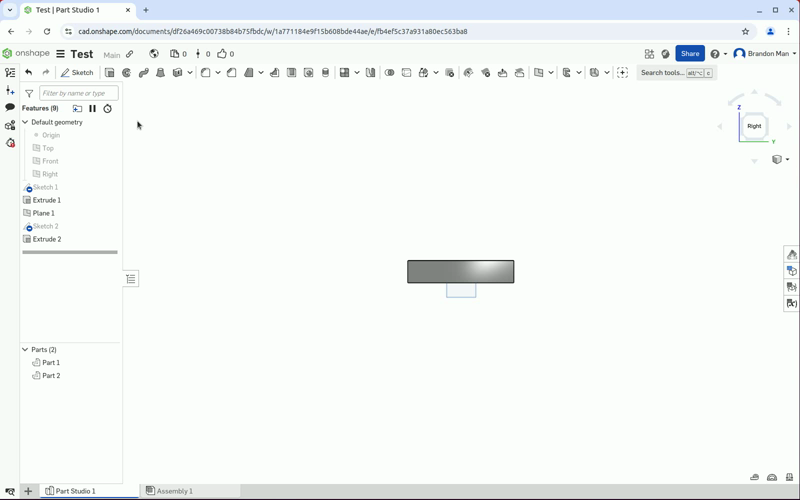
key(shift+h)
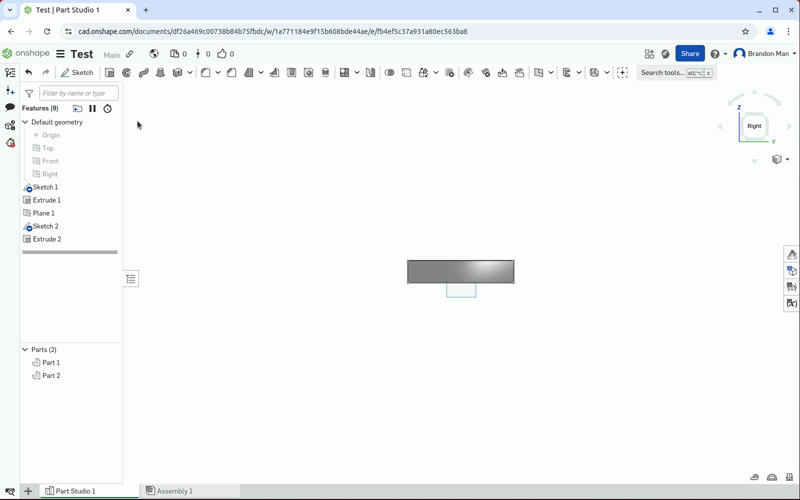
key(shift+h)
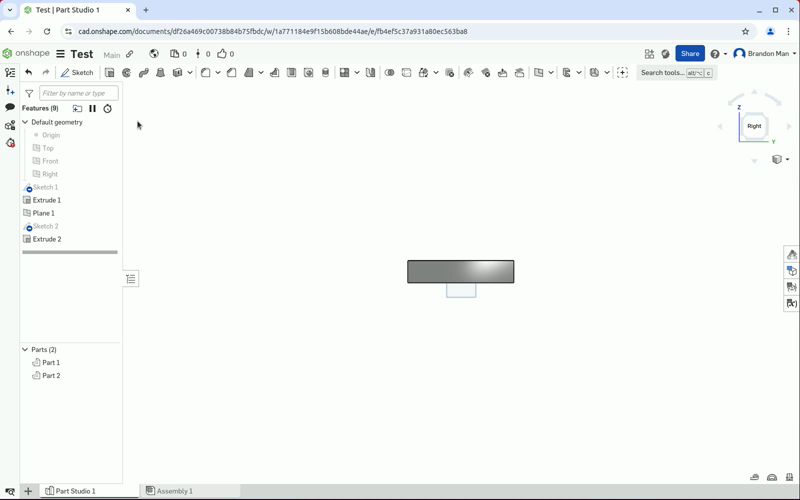
mouse_move(73, 189)
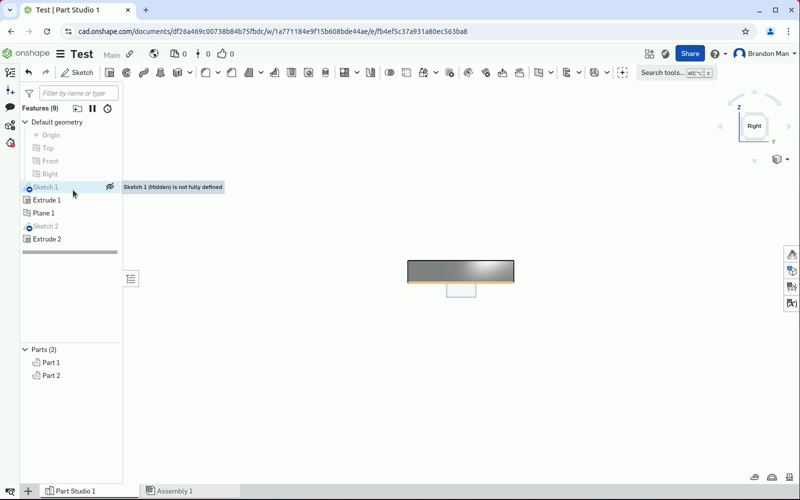
click(73, 189)
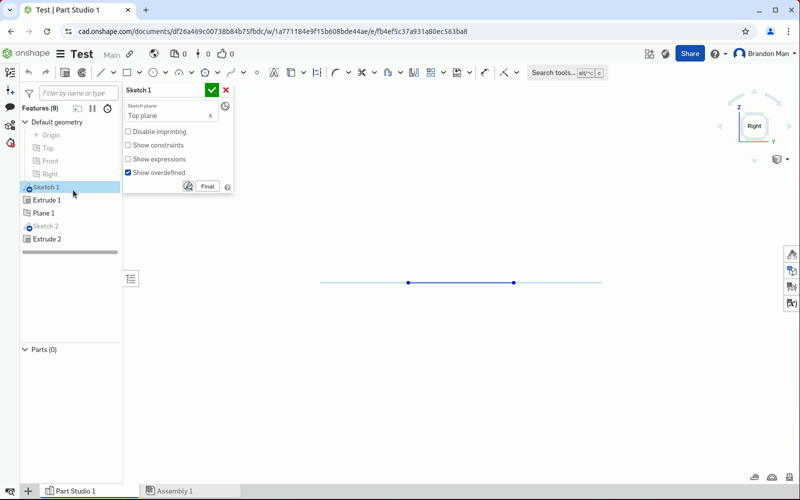
mouse_move(229, 92)
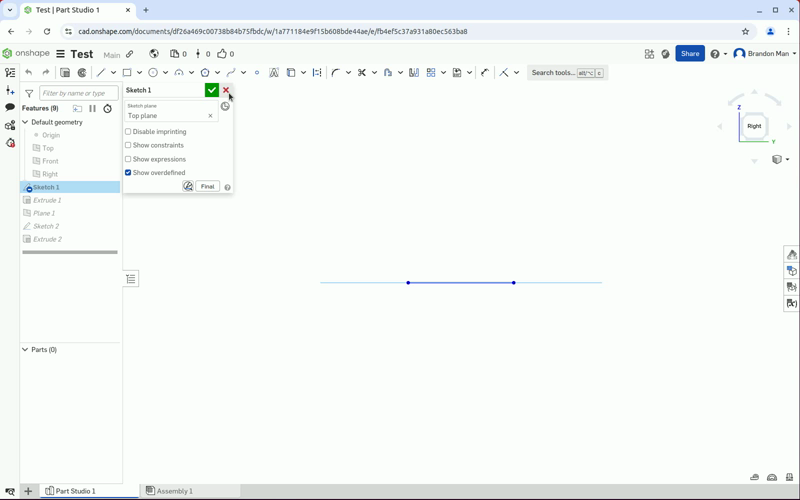
click(229, 92)
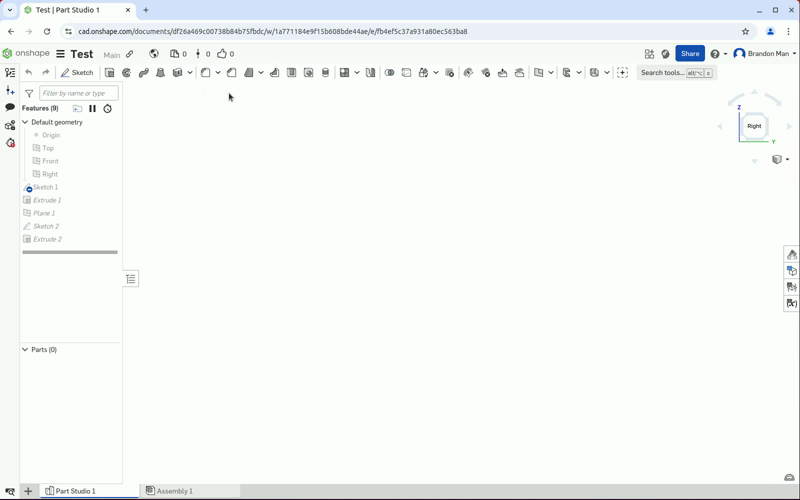
key(shift+s)
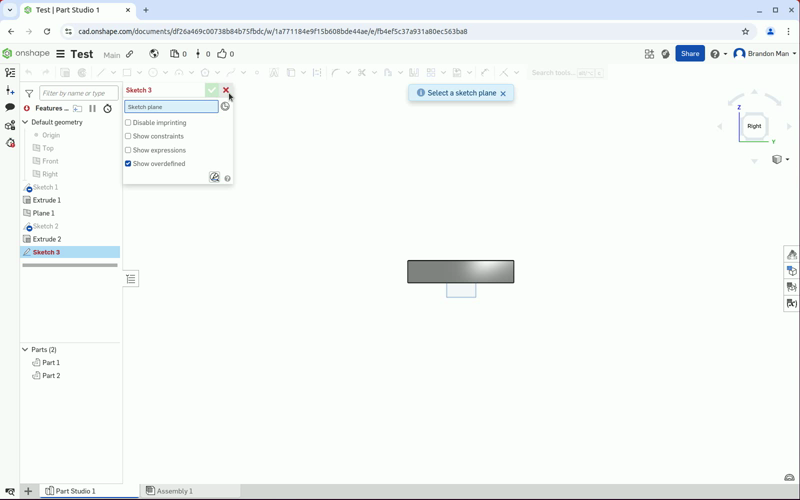
mouse_move(73, 215)
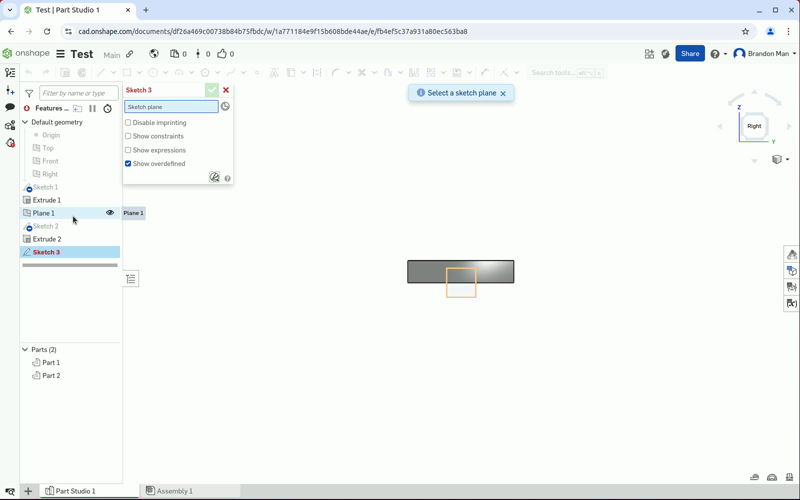
click(73, 215)
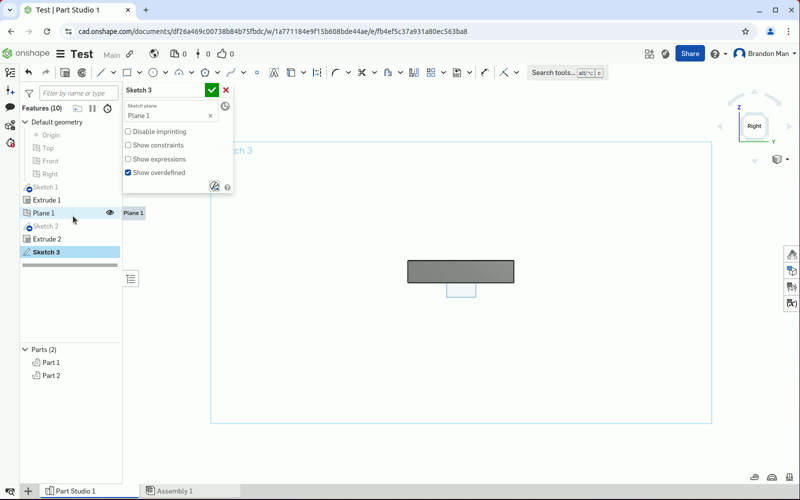
mouse_move(73, 352)
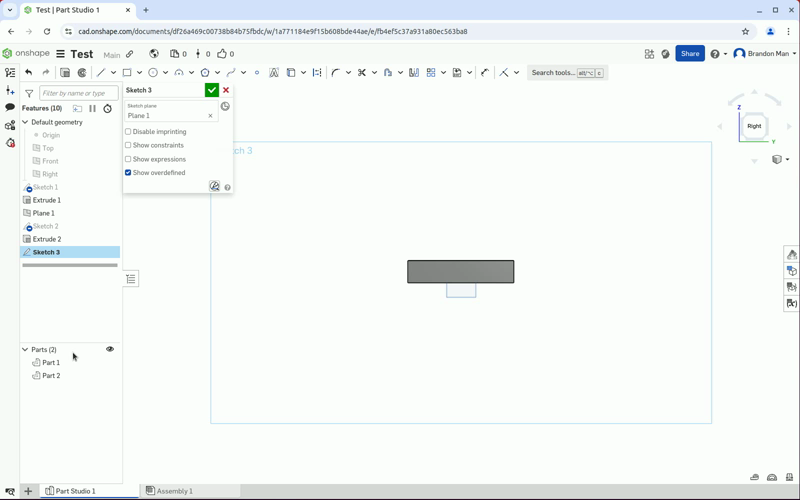
key(y)
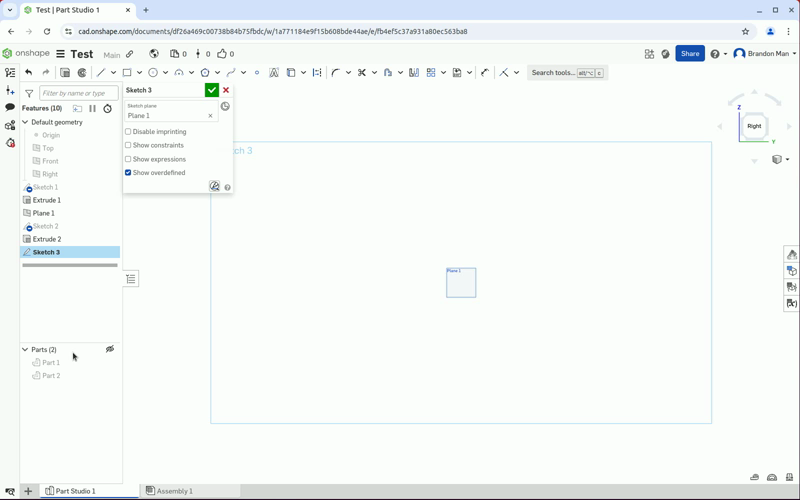
key(l)
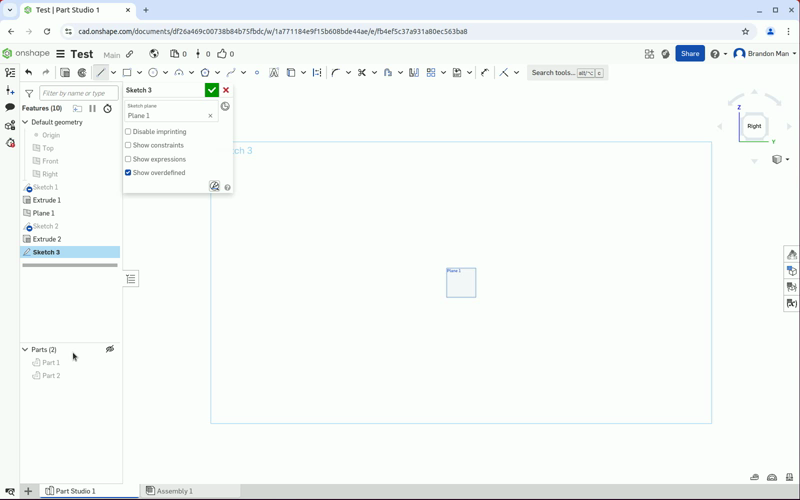
key_down(shift)
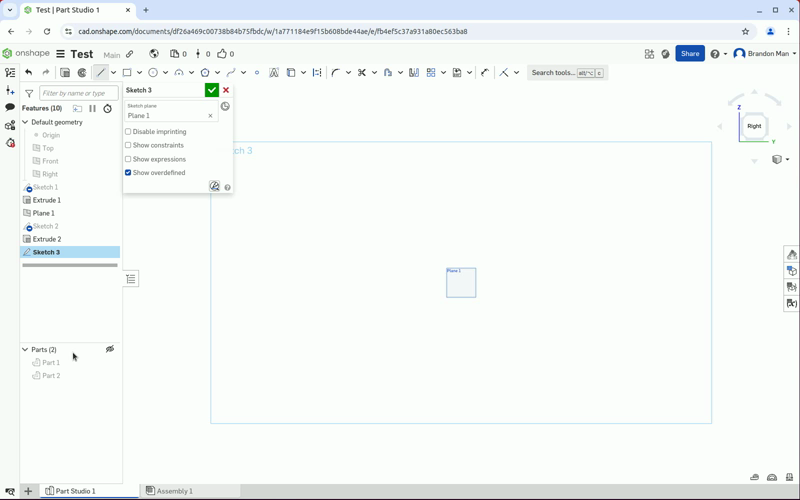
mouse_move(407, 260)
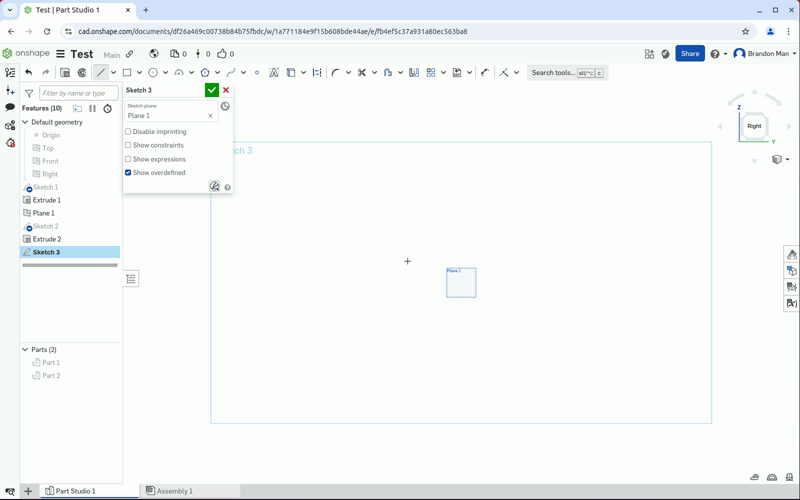
click(407, 260)
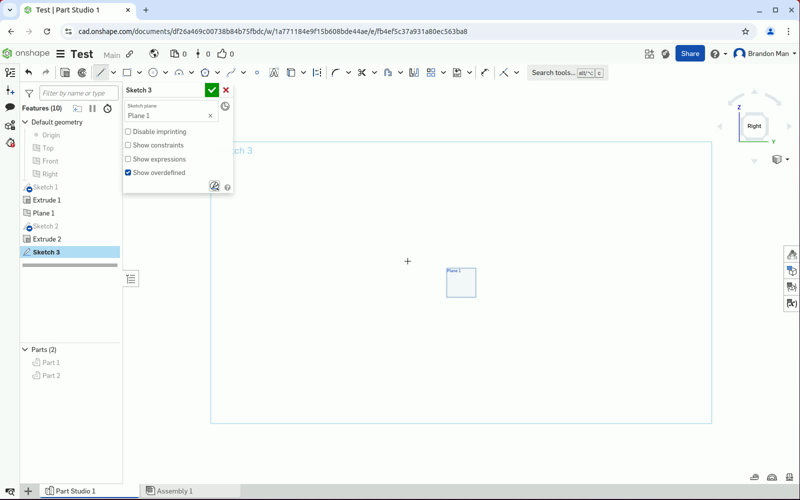
key_up(shift)
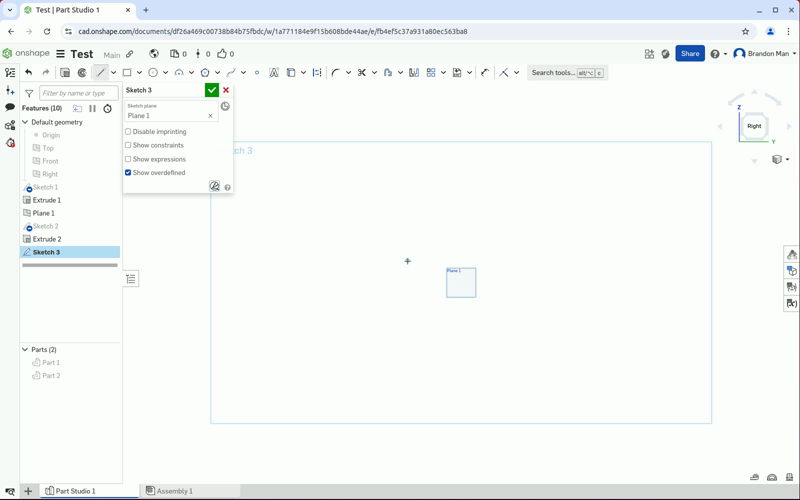
key_down(shift)
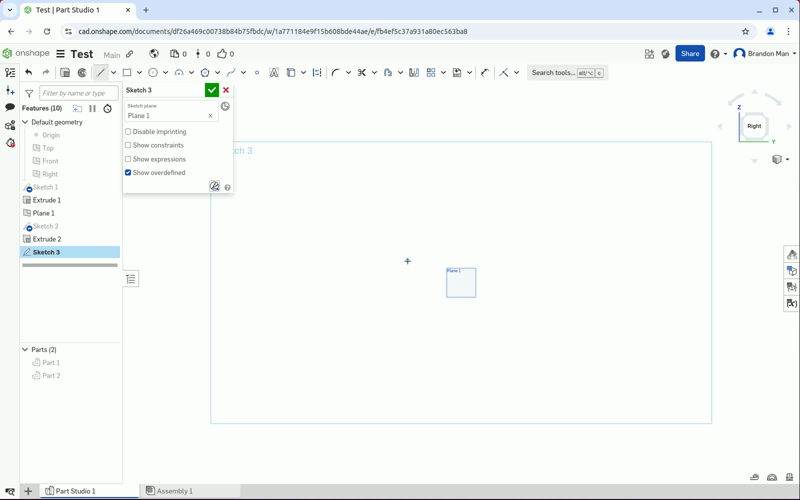
mouse_move(513, 260)
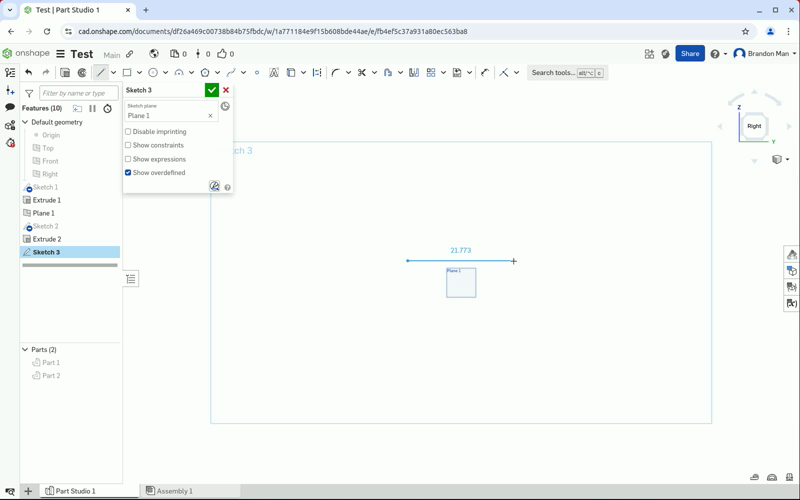
click(513, 260)
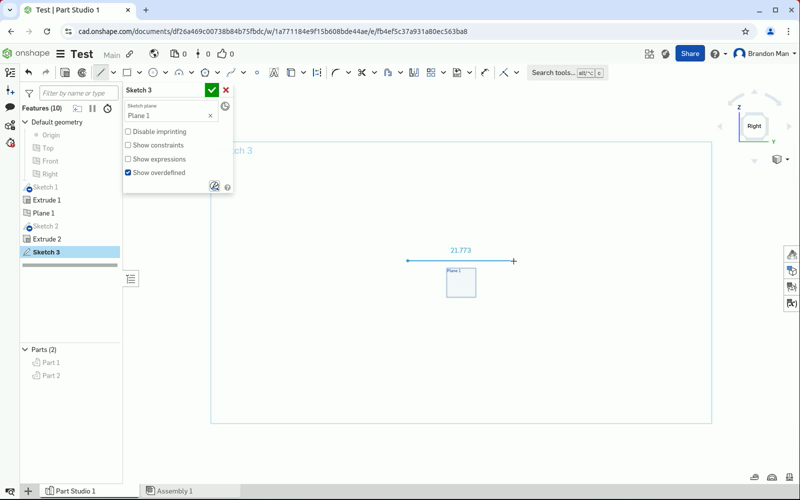
key_up(shift)
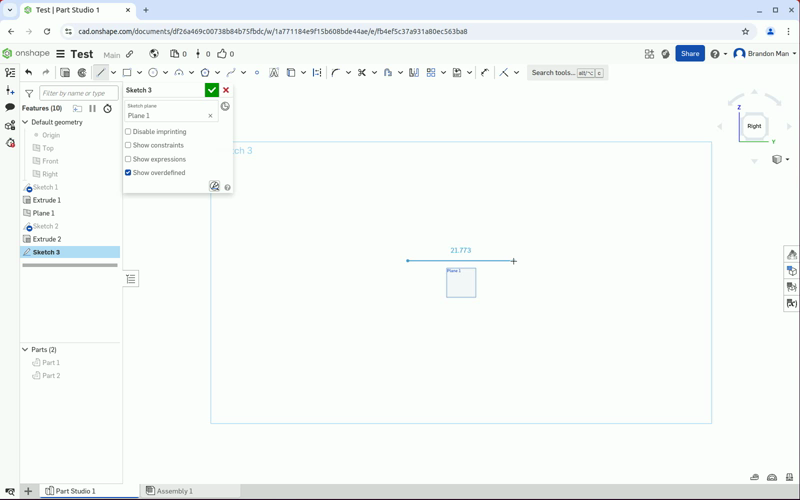
key_down(shift)
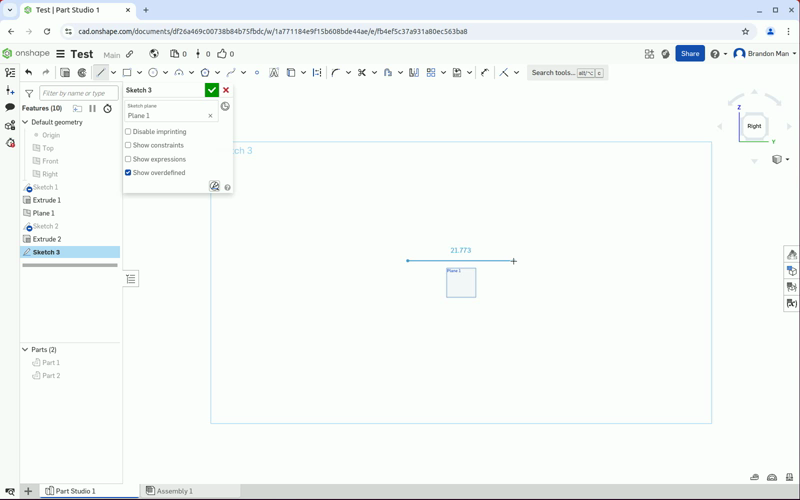
mouse_move(543, 260)
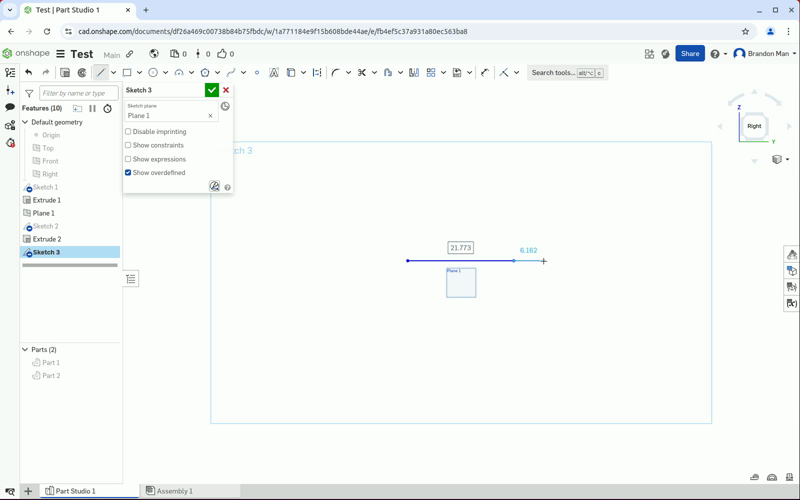
mouse_move(513, 257)
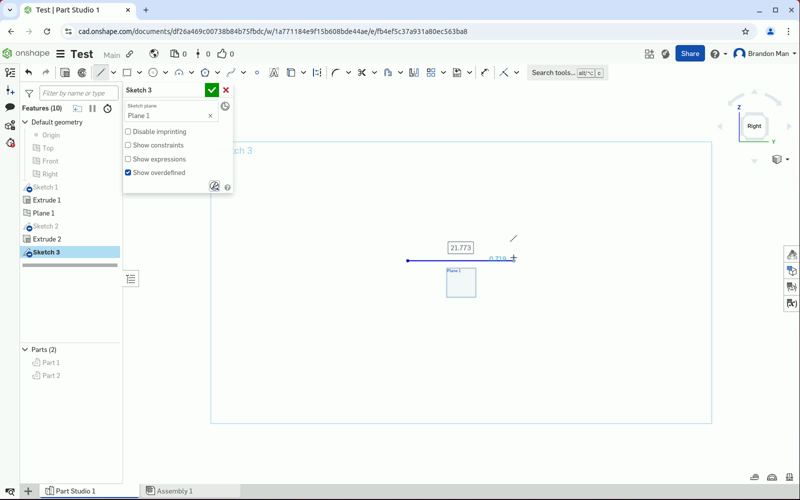
scroll(6)
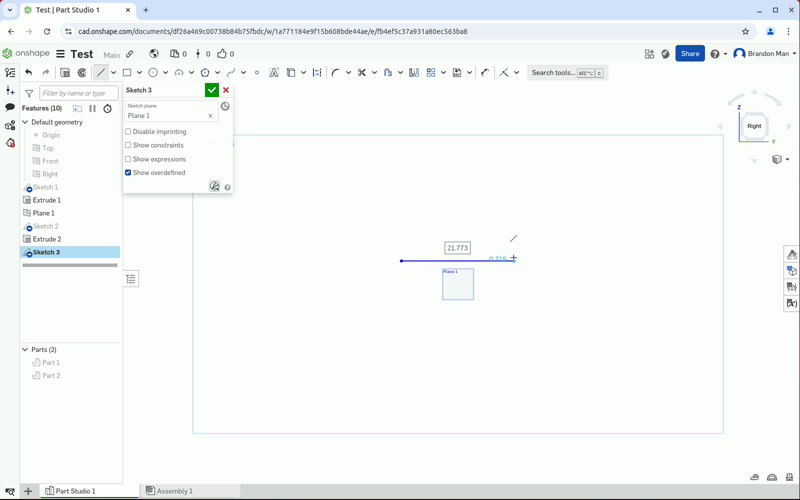
scroll(6)
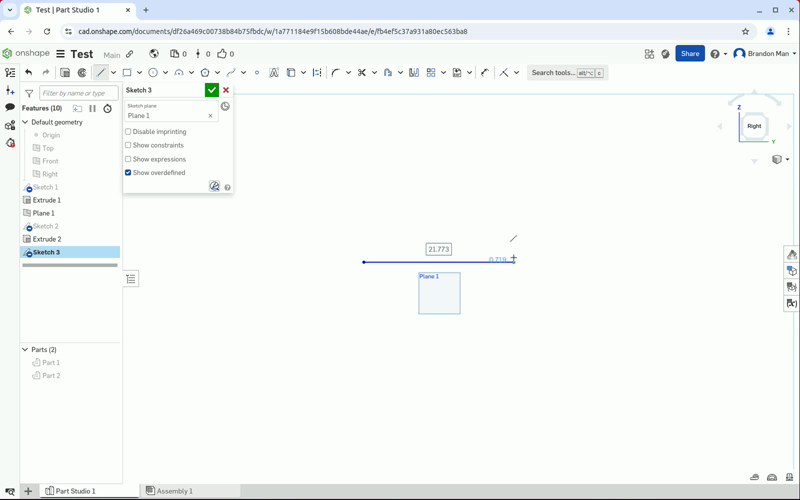
scroll(6)
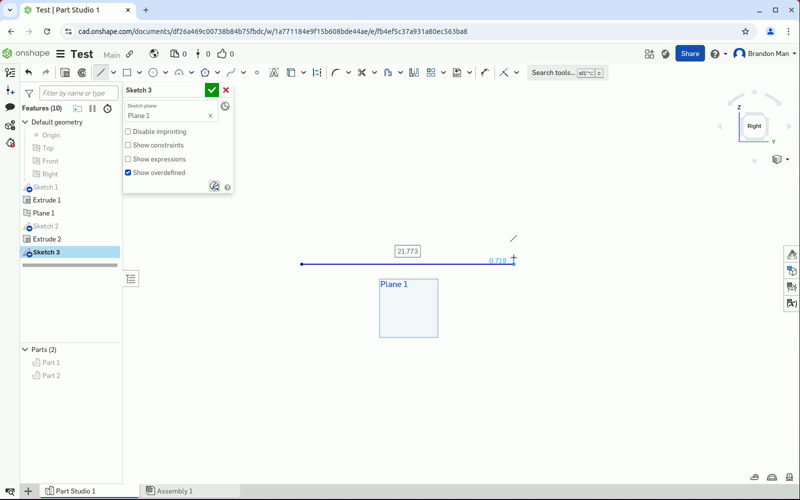
scroll(6)
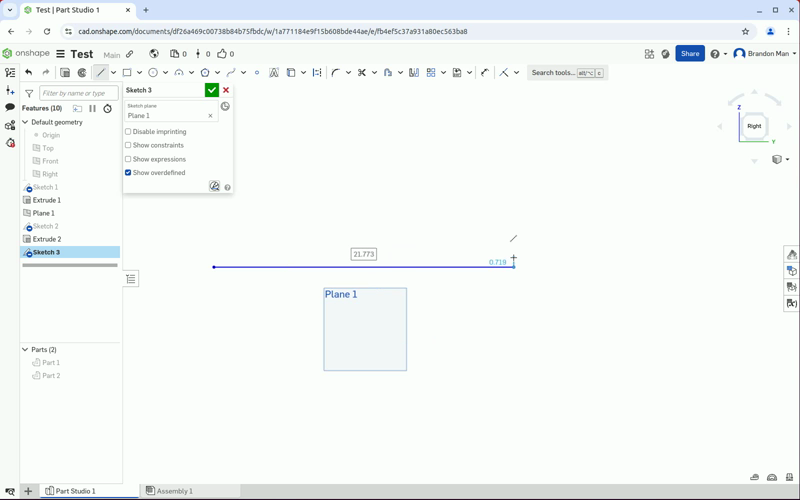
scroll(6)
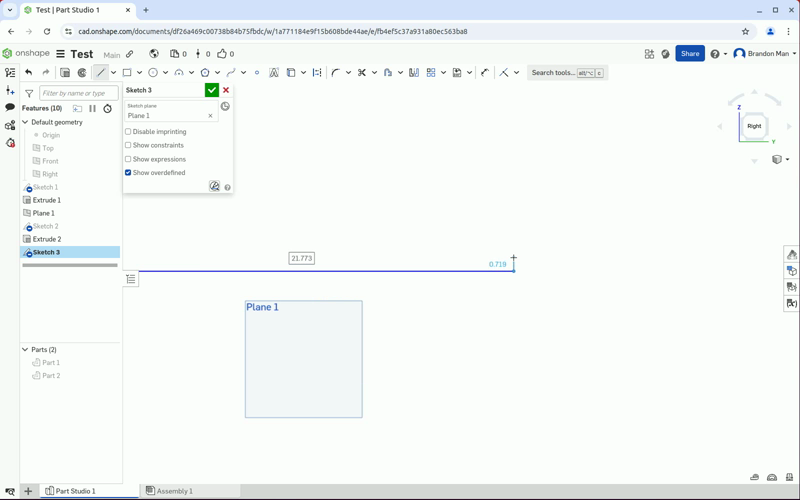
scroll(6)
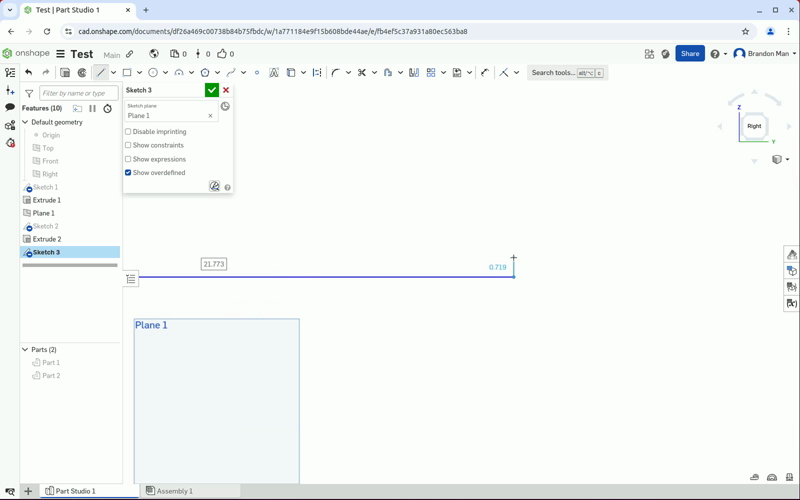
scroll(6)
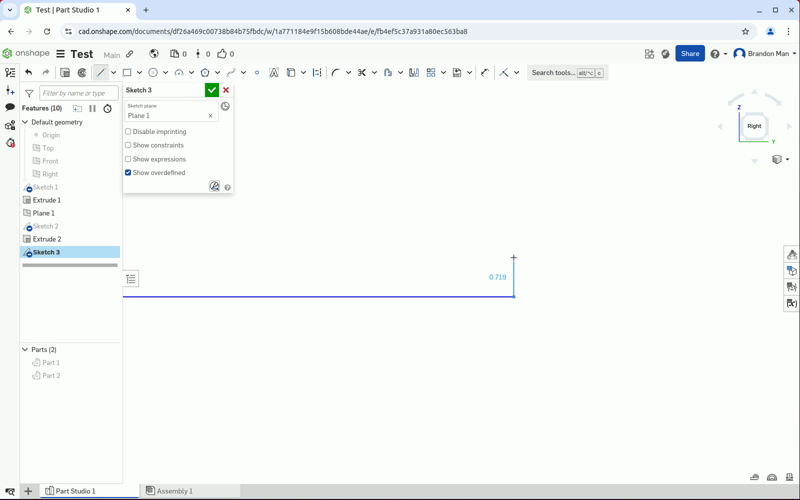
click(513, 257)
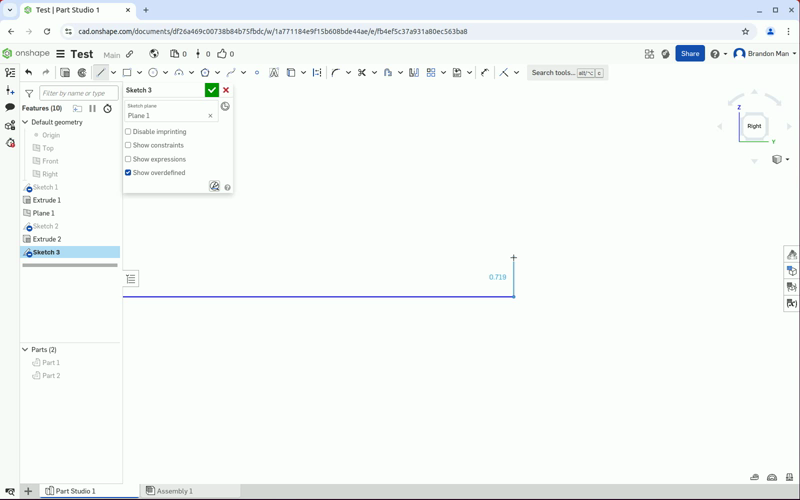
scroll(-6)
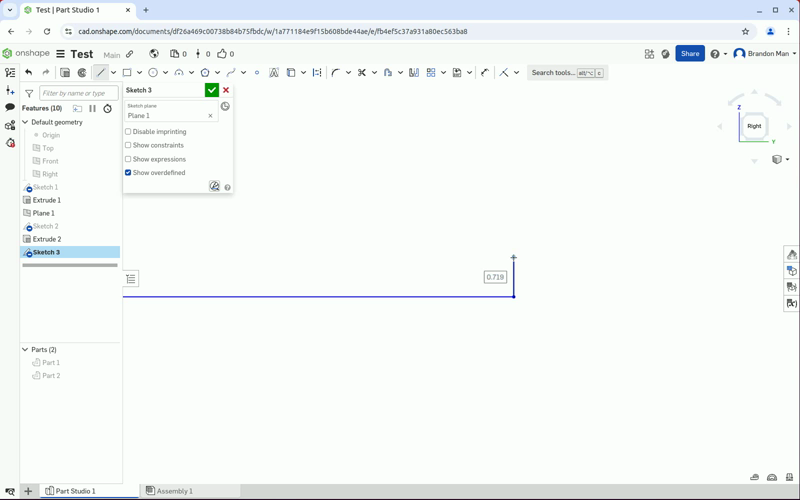
scroll(-6)
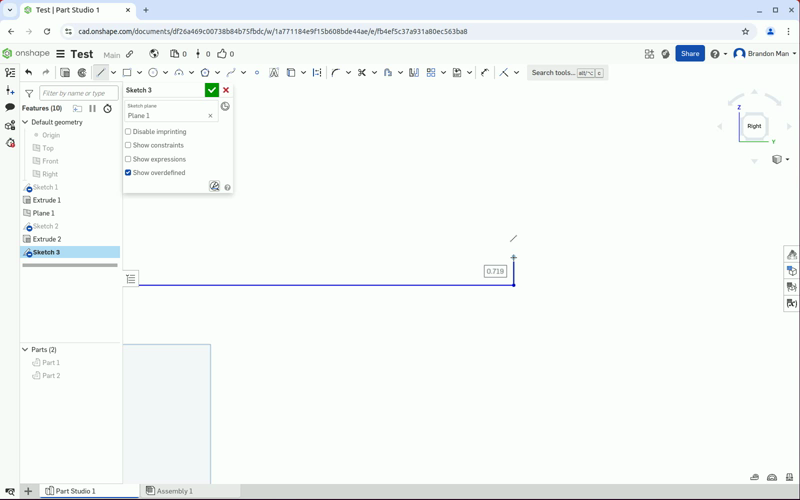
scroll(-6)
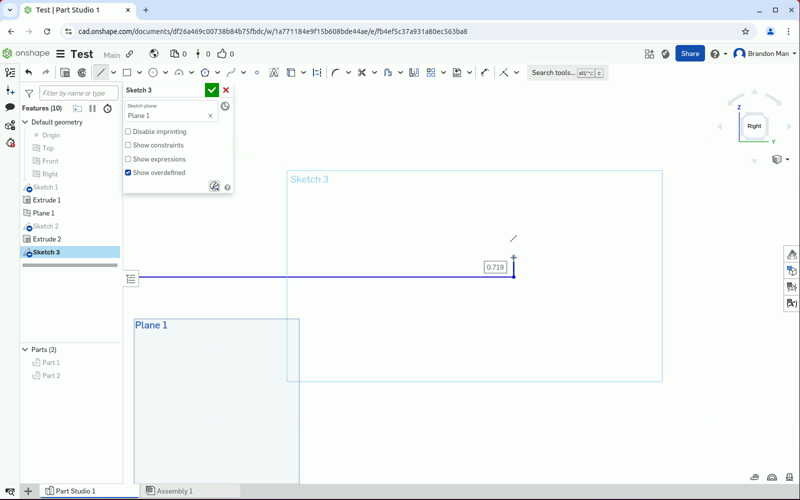
scroll(-6)
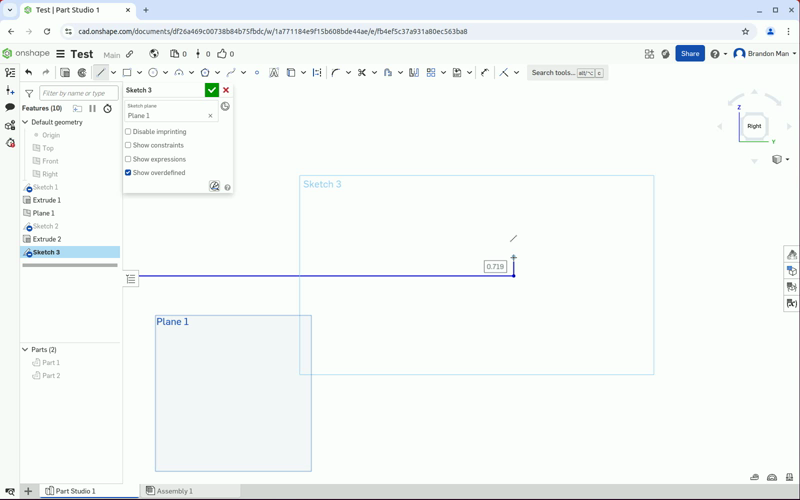
scroll(-6)
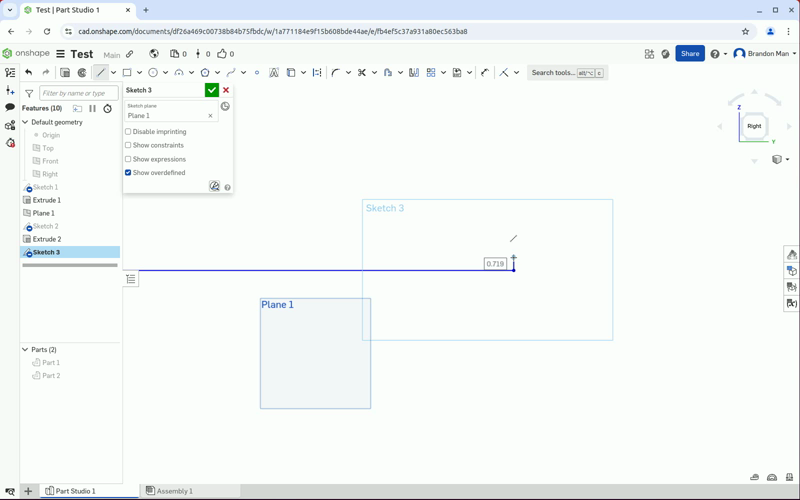
scroll(-6)
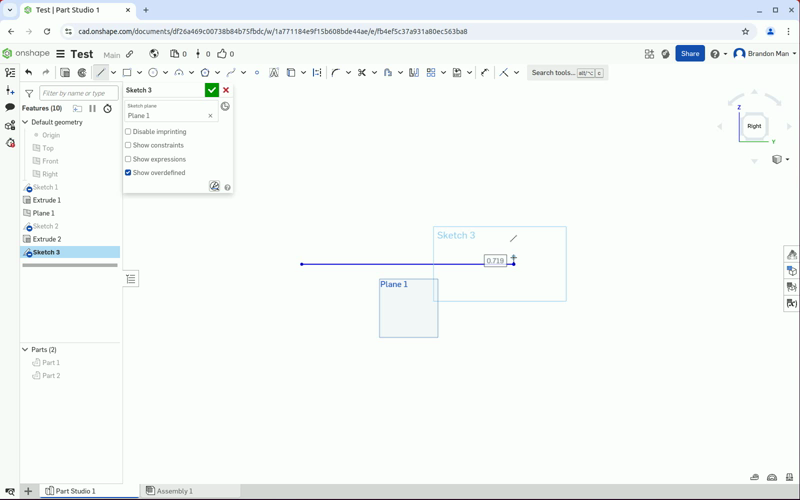
scroll(-6)
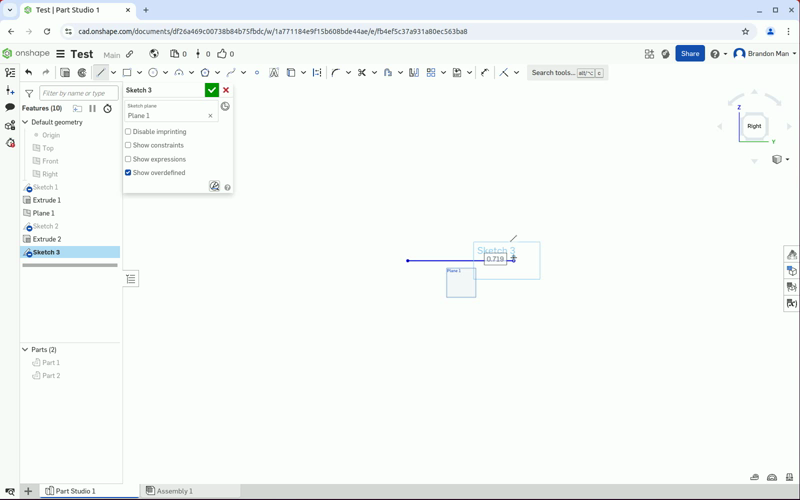
key_up(shift)
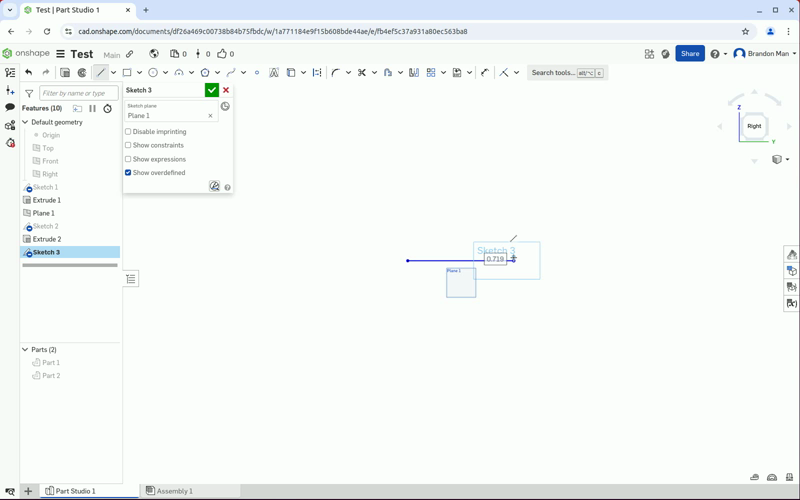
key_down(shift)
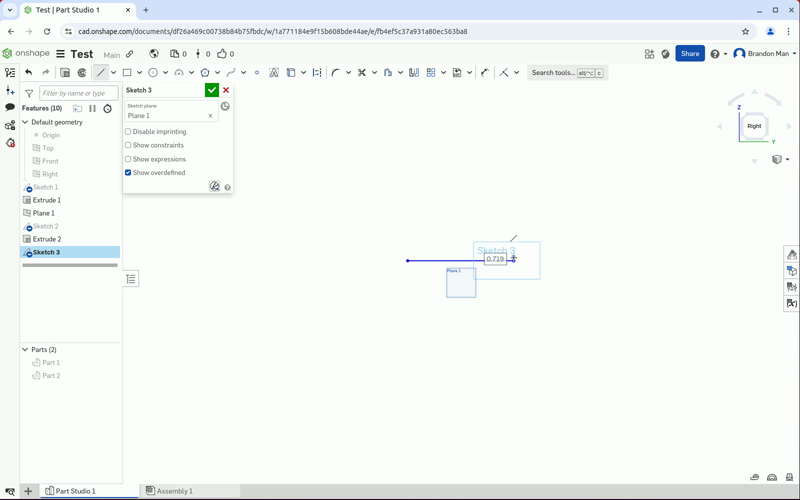
mouse_move(407, 257)
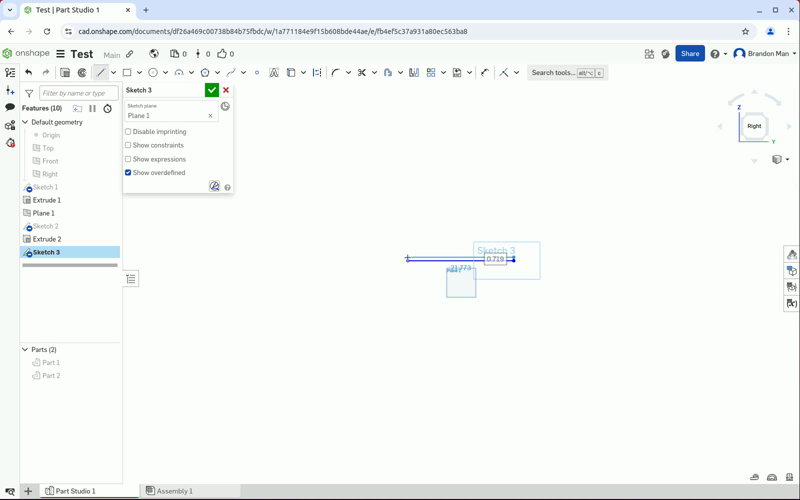
scroll(6)
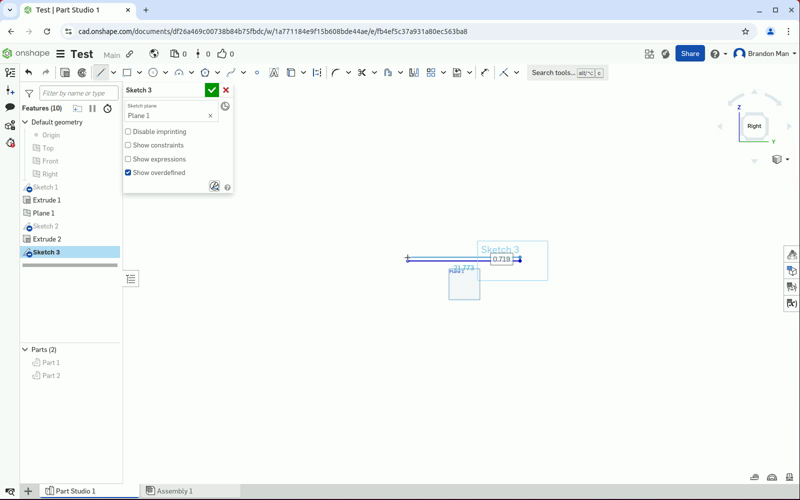
scroll(6)
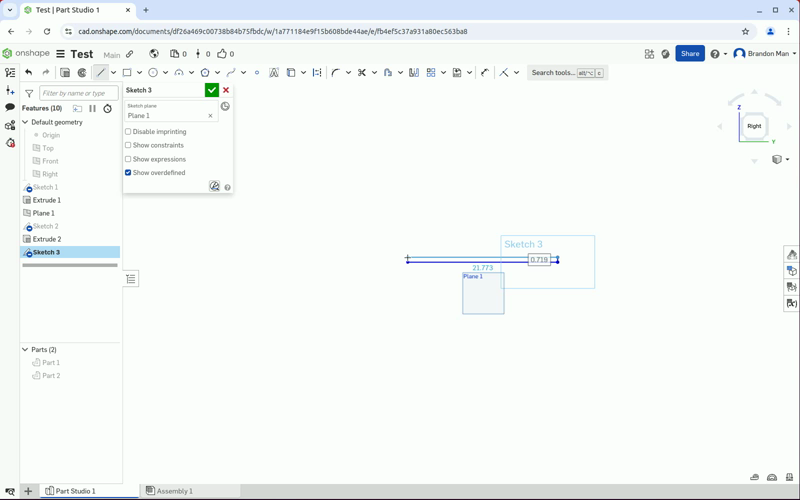
scroll(6)
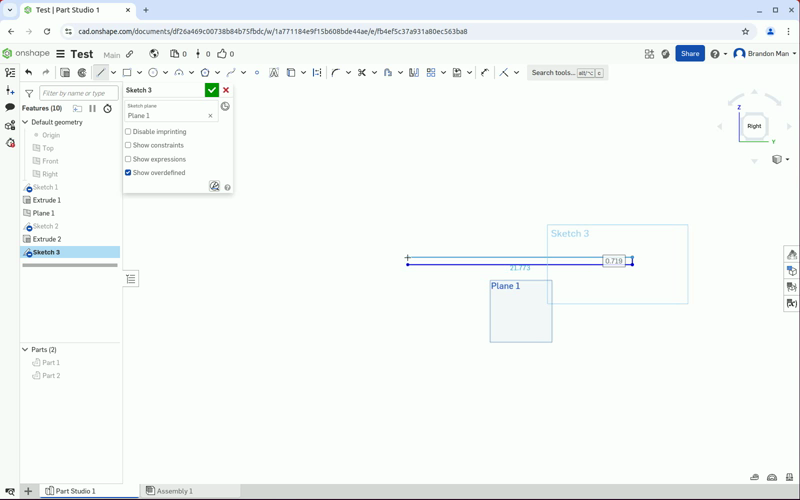
scroll(6)
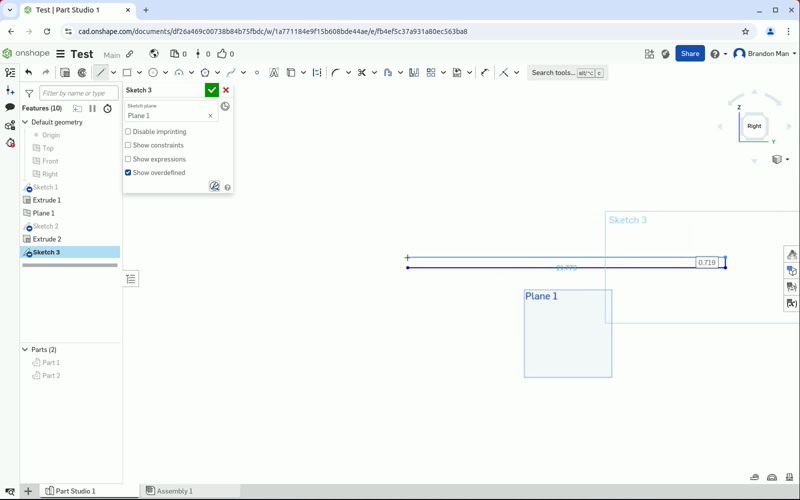
scroll(6)
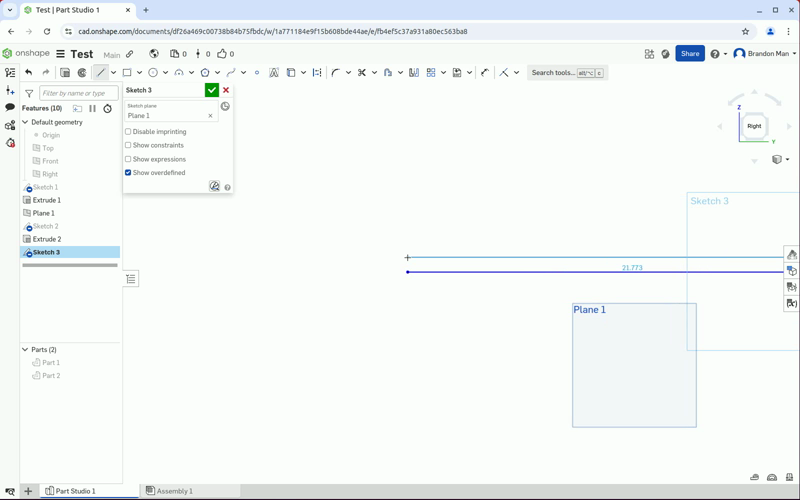
scroll(6)
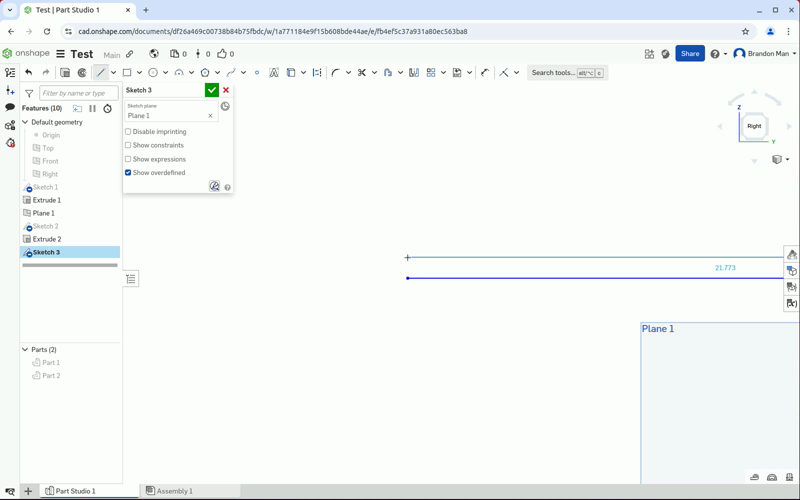
scroll(6)
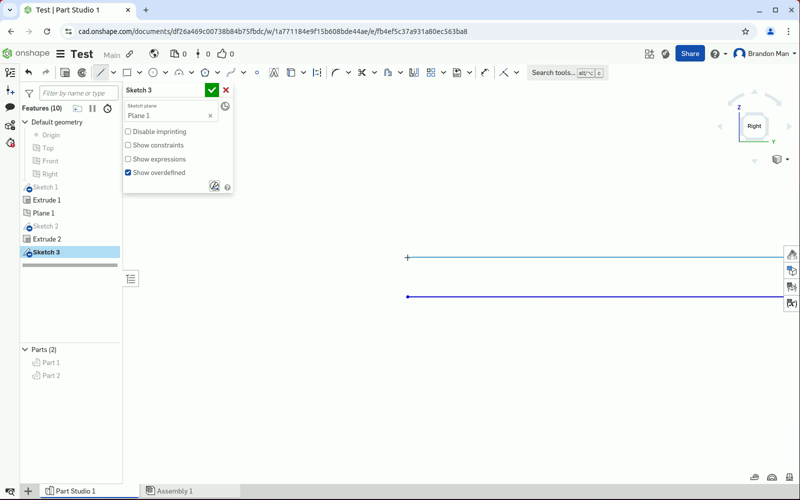
click(407, 257)
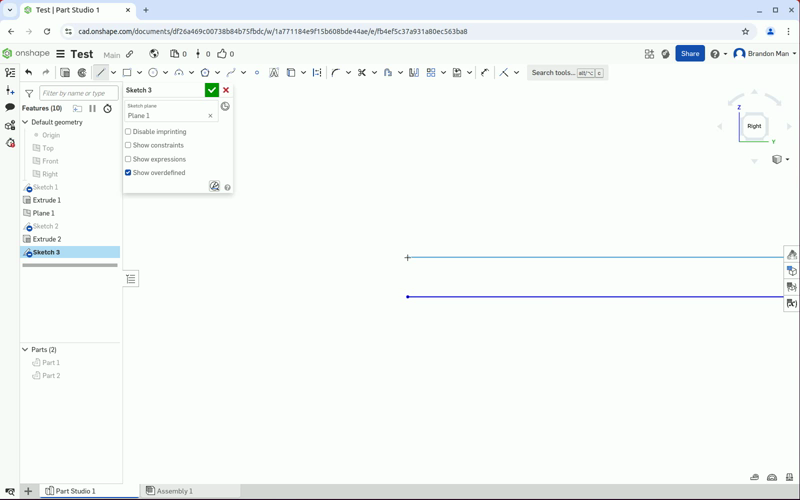
scroll(-6)
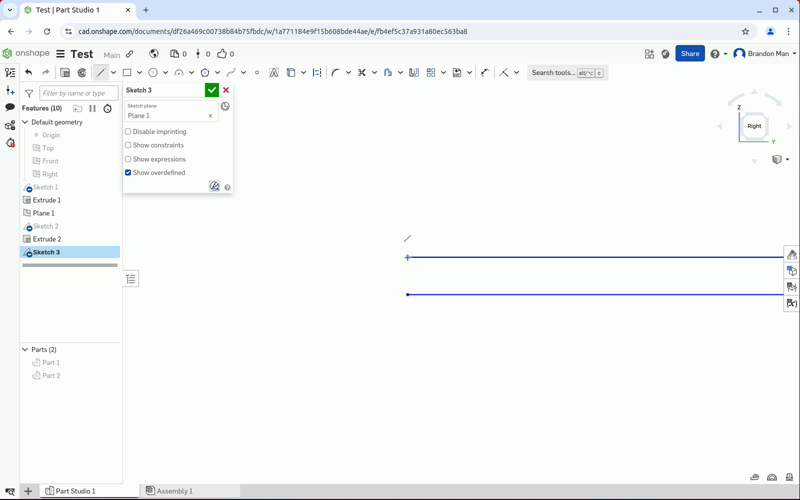
scroll(-6)
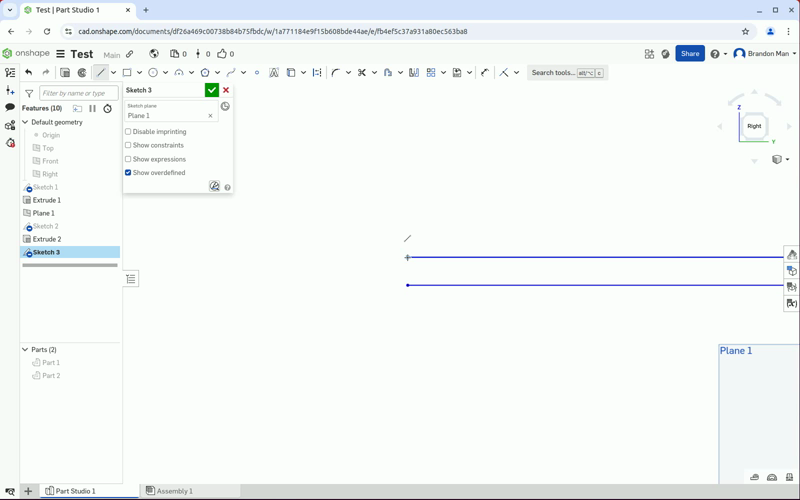
scroll(-6)
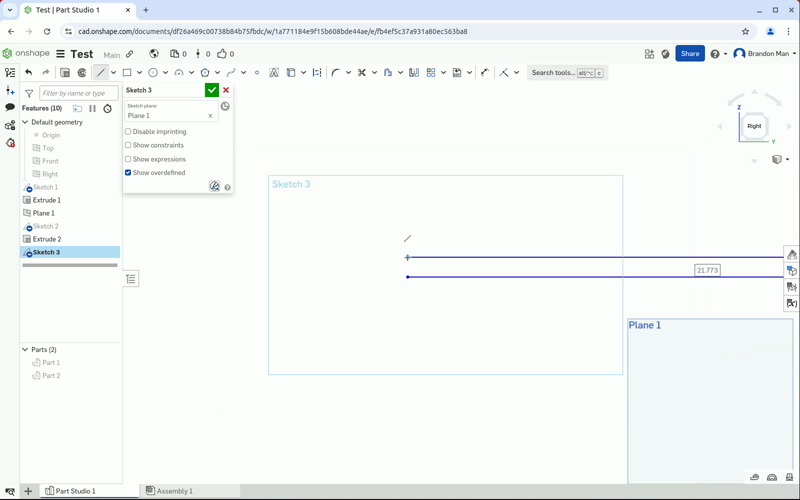
scroll(-6)
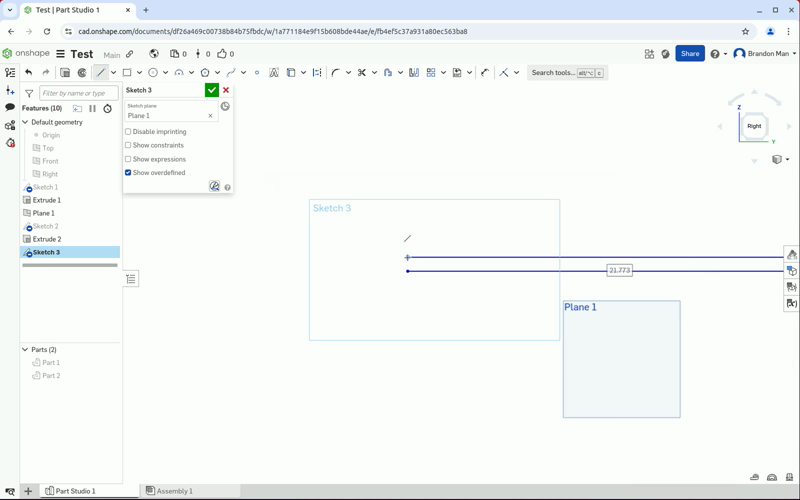
scroll(-6)
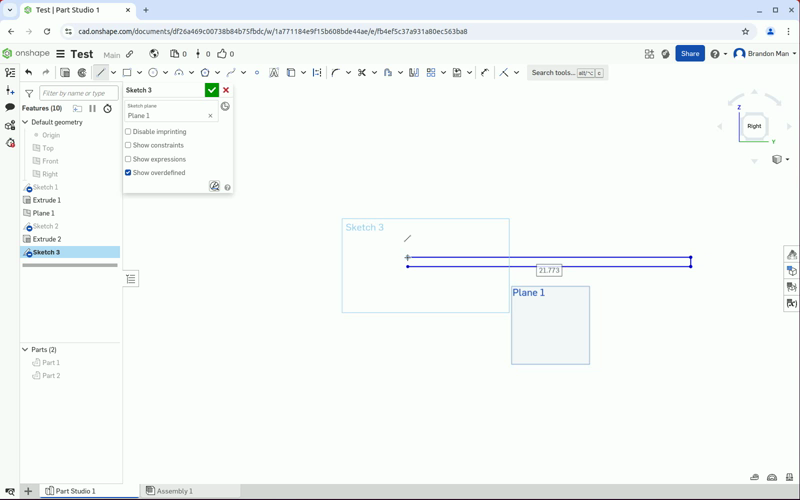
scroll(-6)
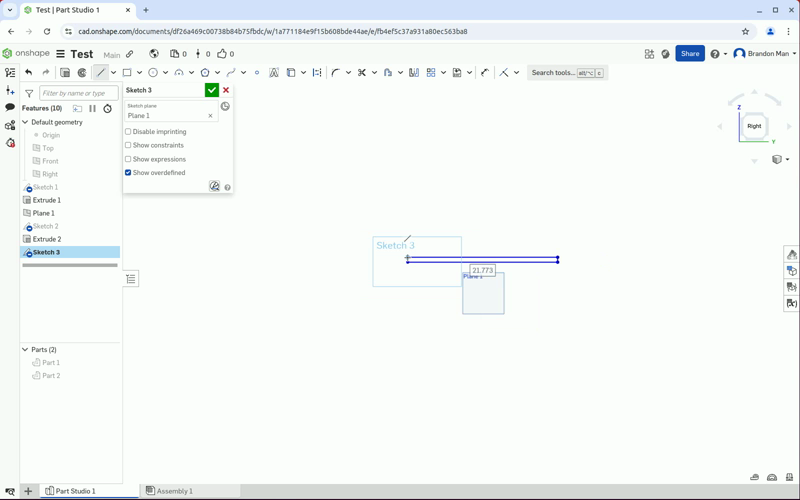
scroll(-6)
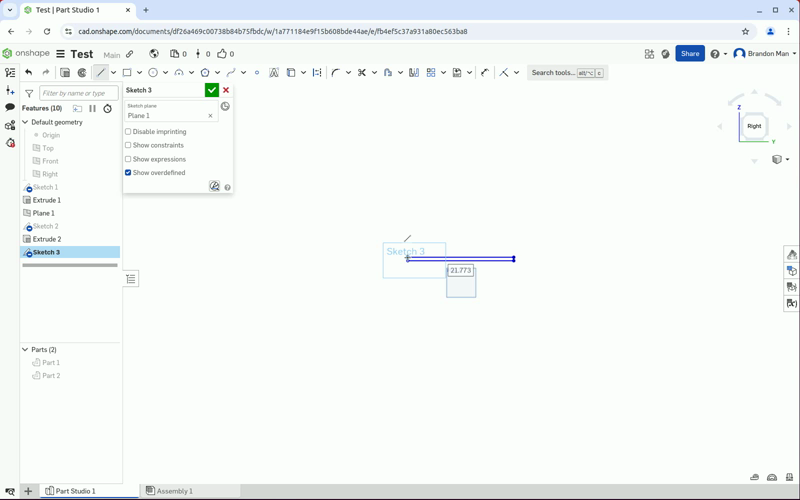
key_up(shift)
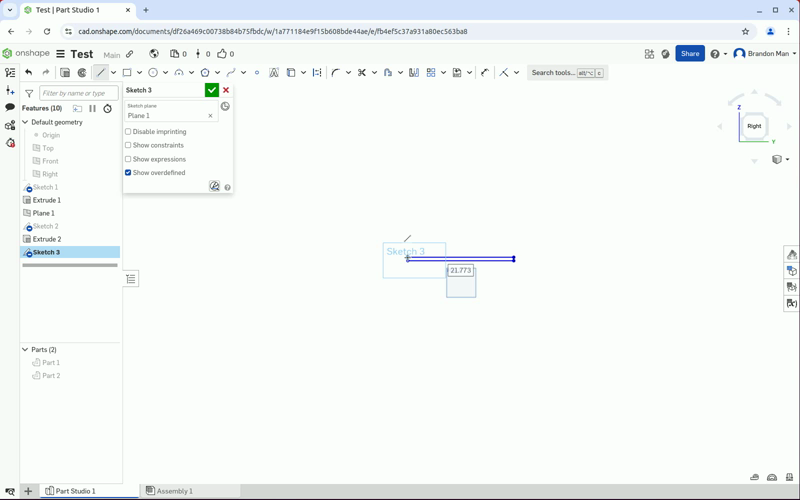
mouse_move(437, 257)
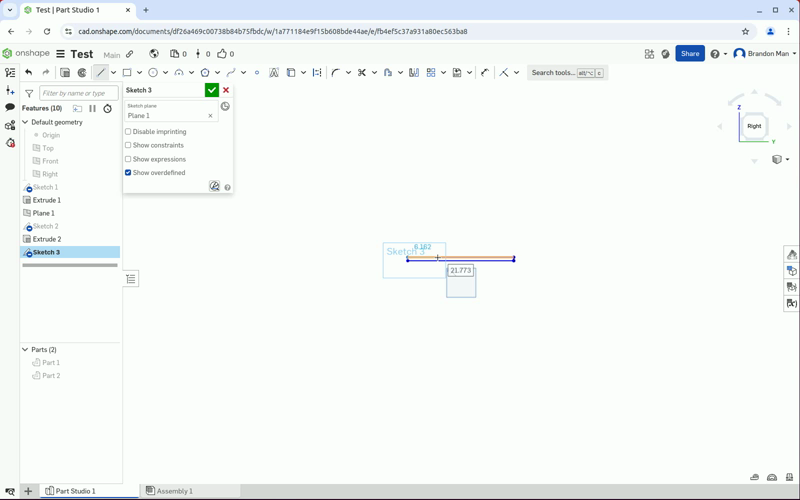
key_down(shift)
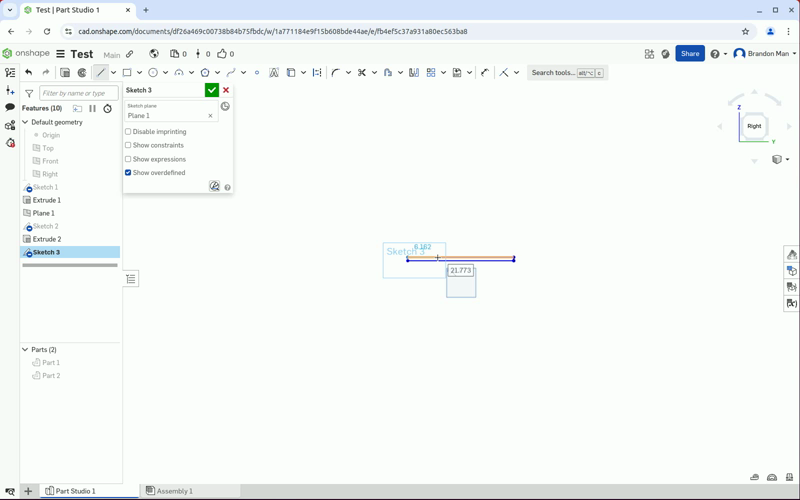
mouse_move(407, 260)
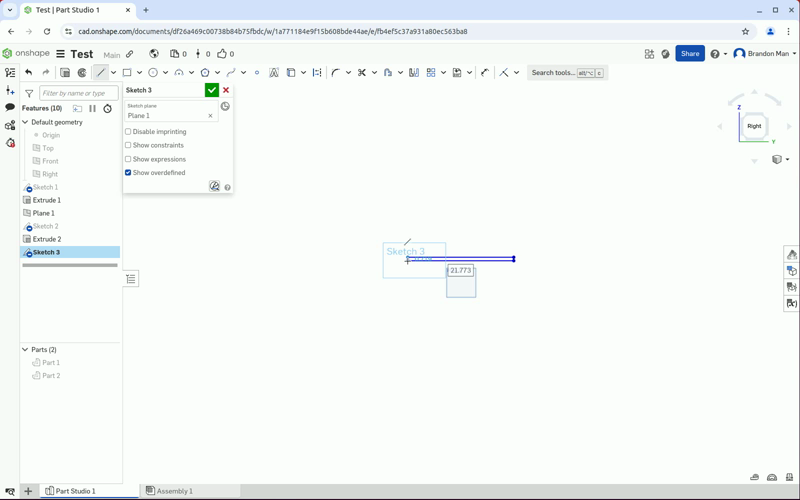
scroll(6)
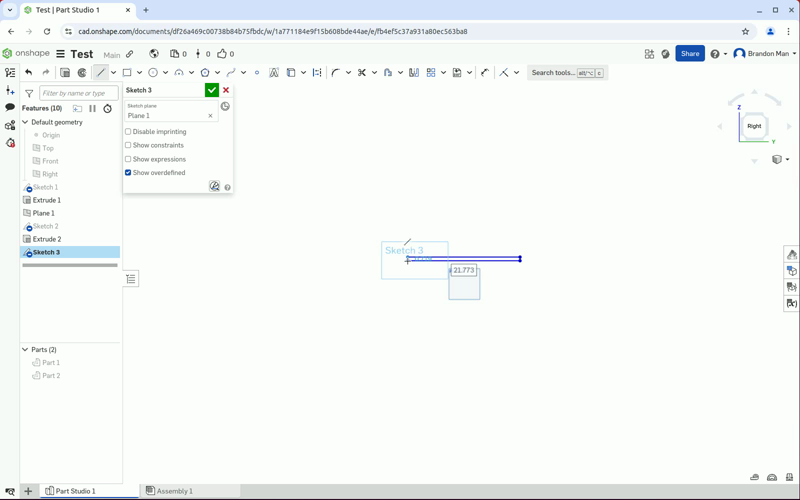
scroll(6)
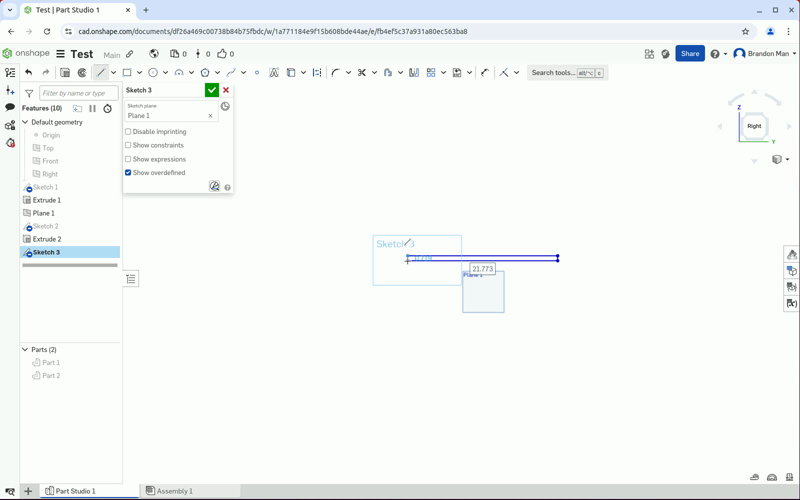
scroll(6)
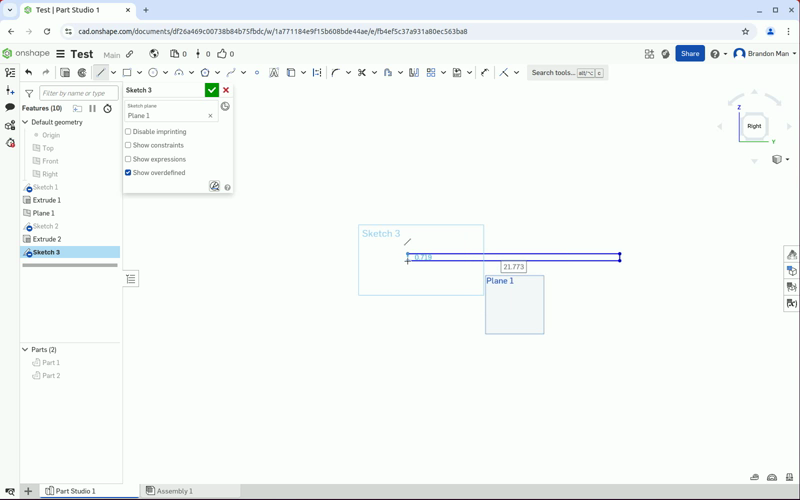
scroll(6)
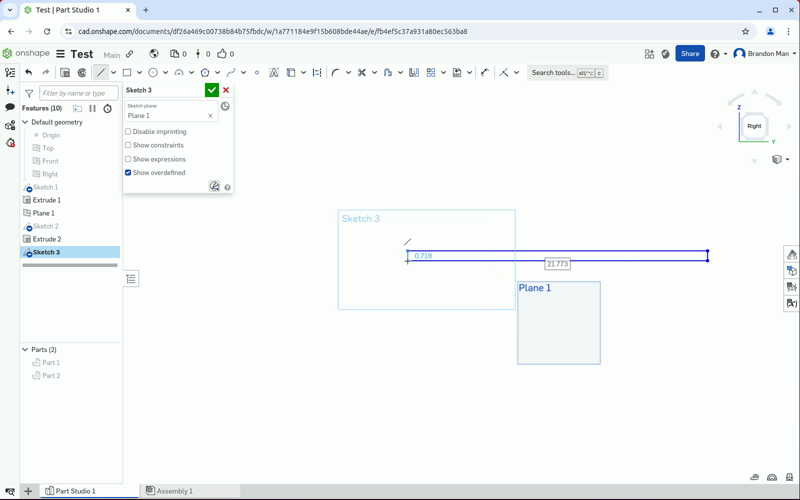
scroll(6)
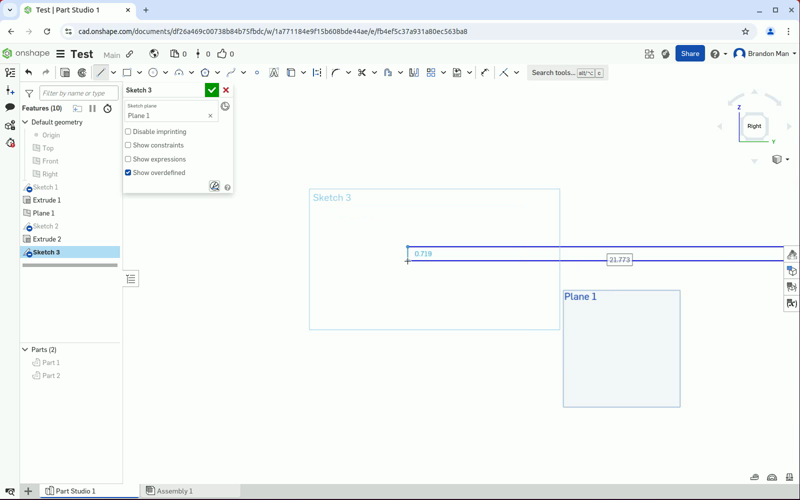
scroll(6)
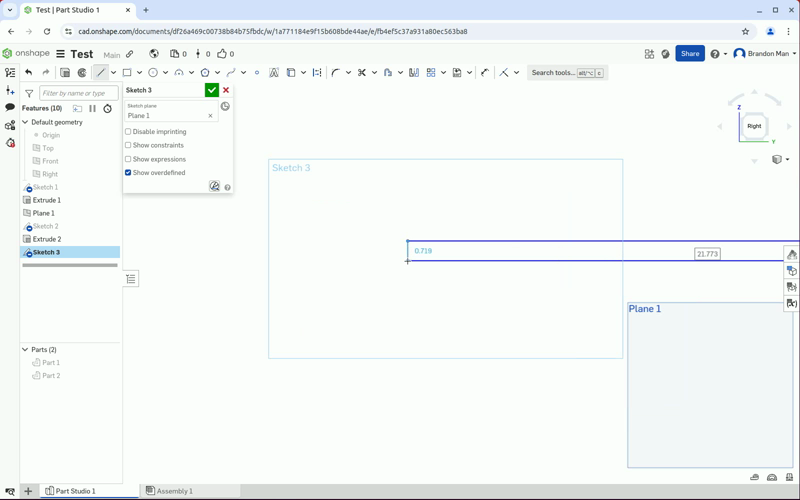
scroll(6)
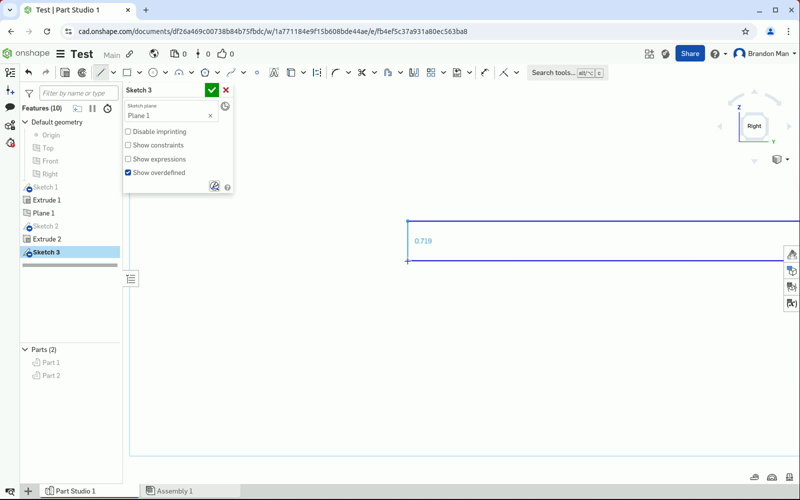
key_up(shift)
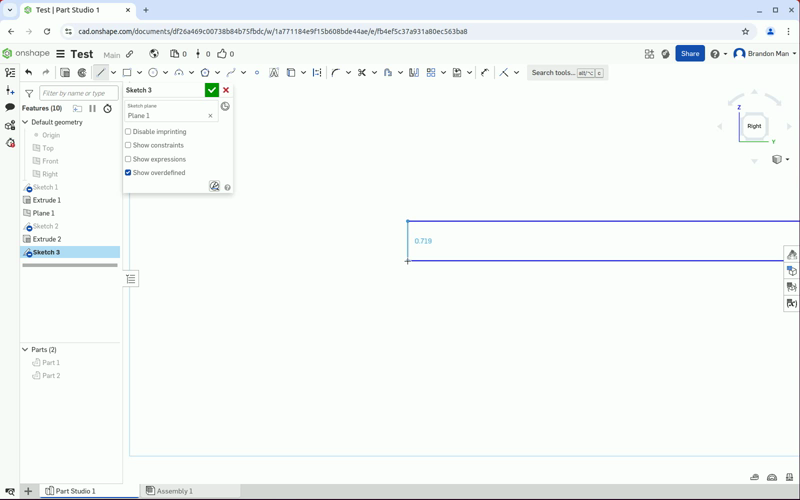
click(407, 260)
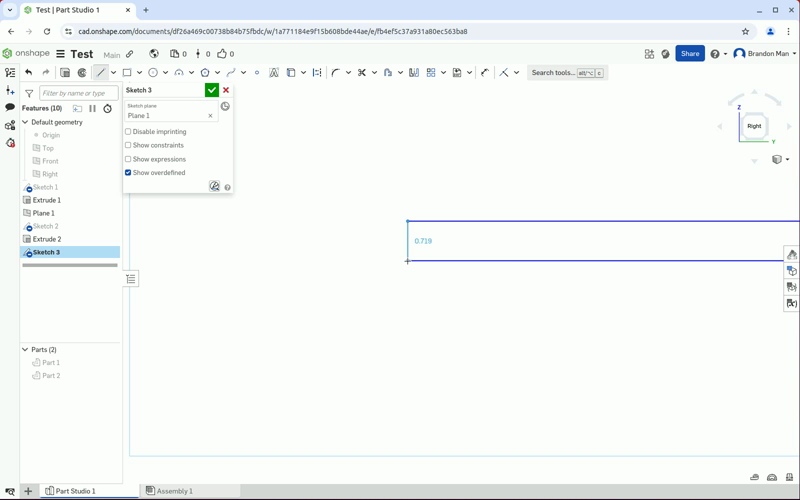
scroll(-6)
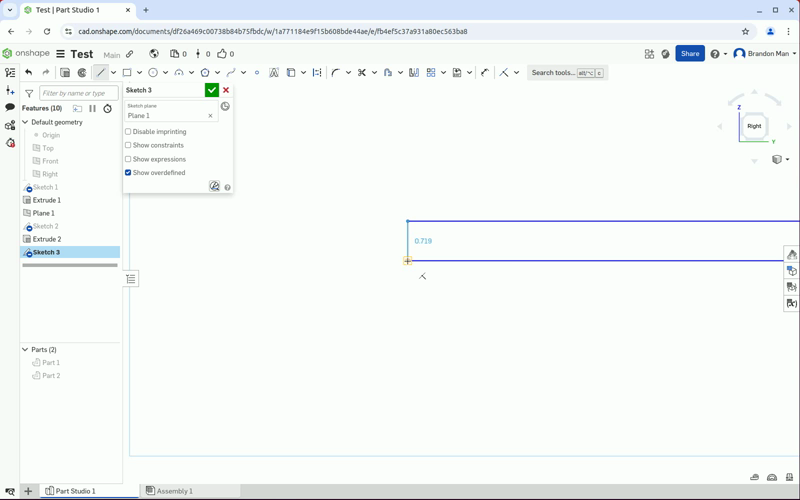
scroll(-6)
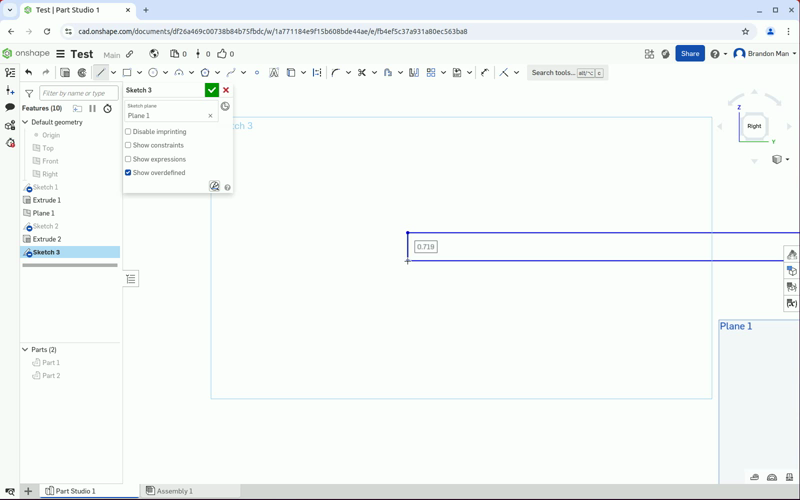
scroll(-6)
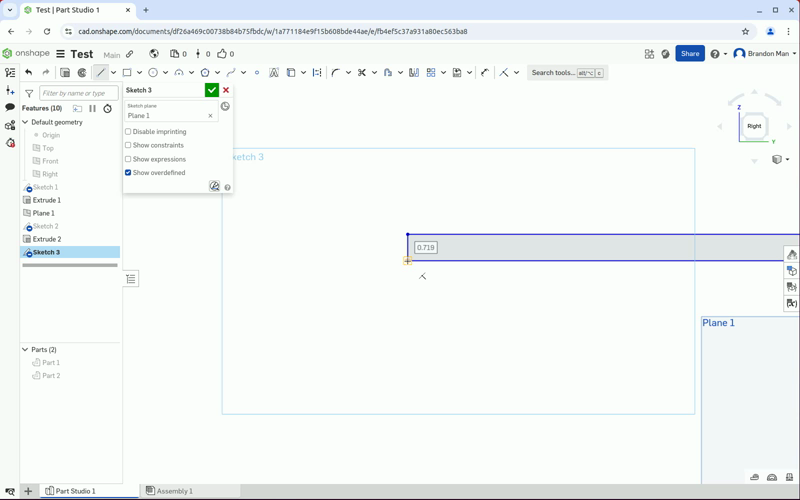
scroll(-6)
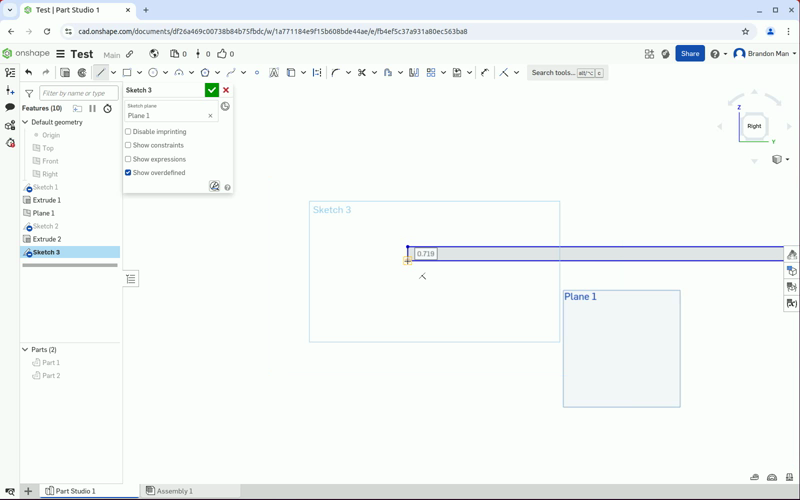
scroll(-6)
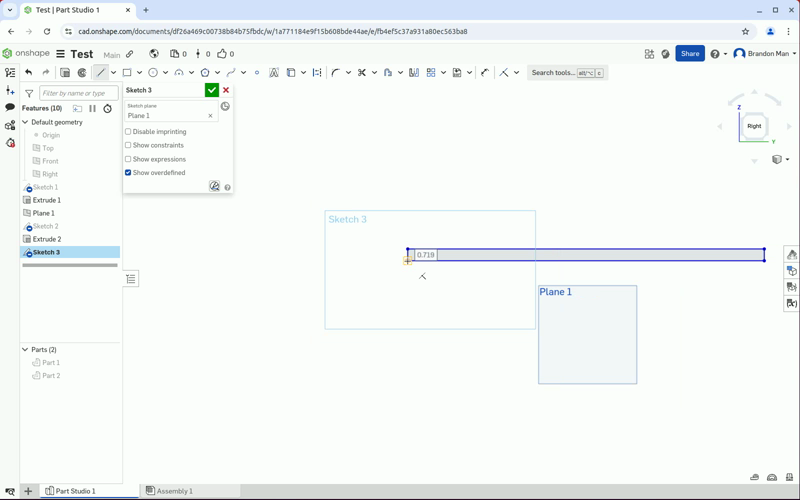
scroll(-6)
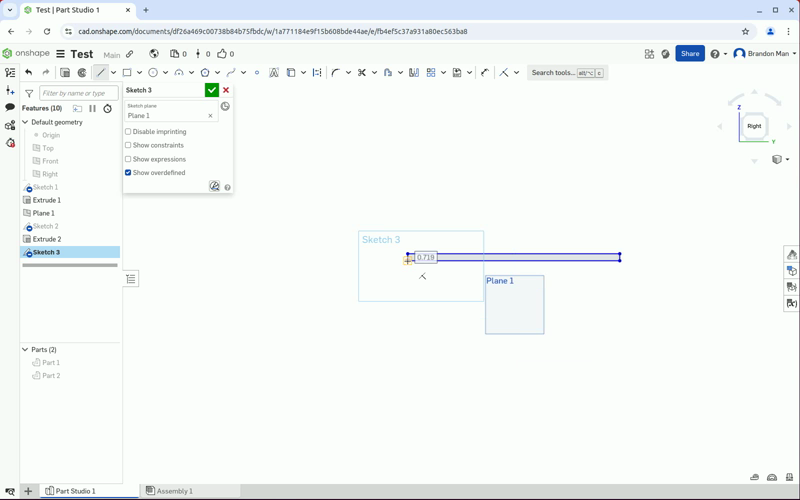
scroll(-6)
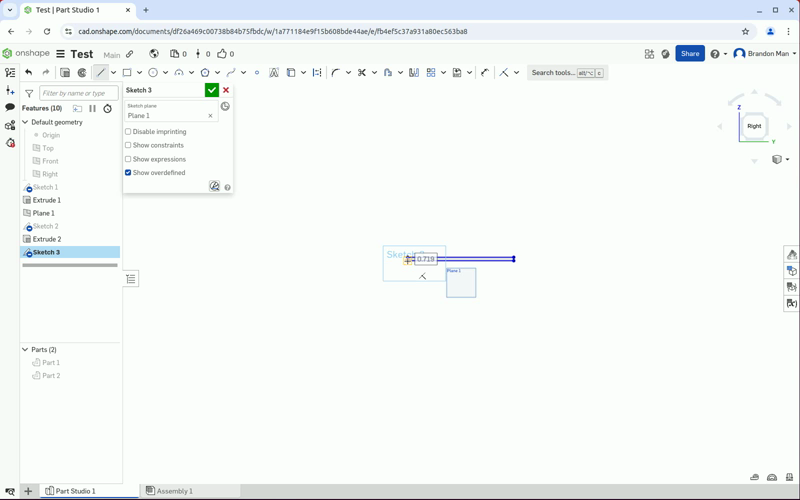
key(esc)
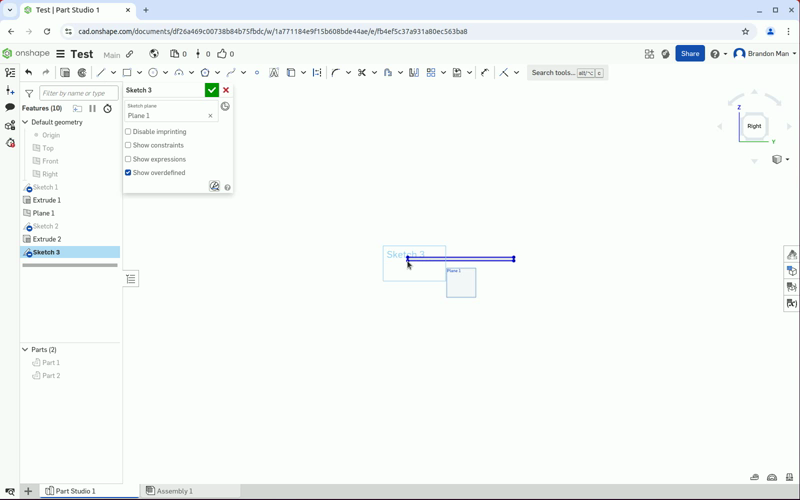
mouse_move(473, 259)
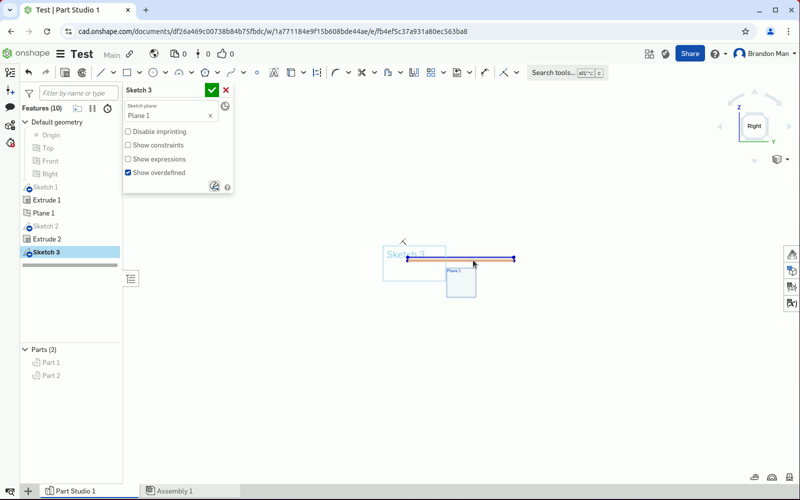
scroll(6)
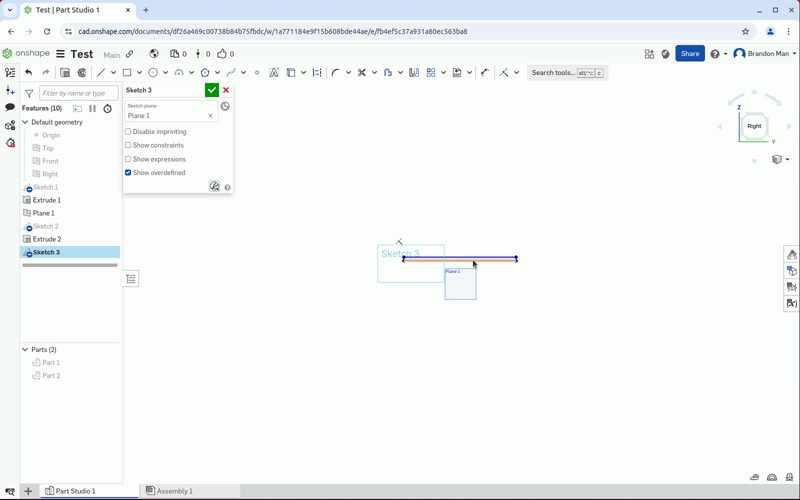
scroll(6)
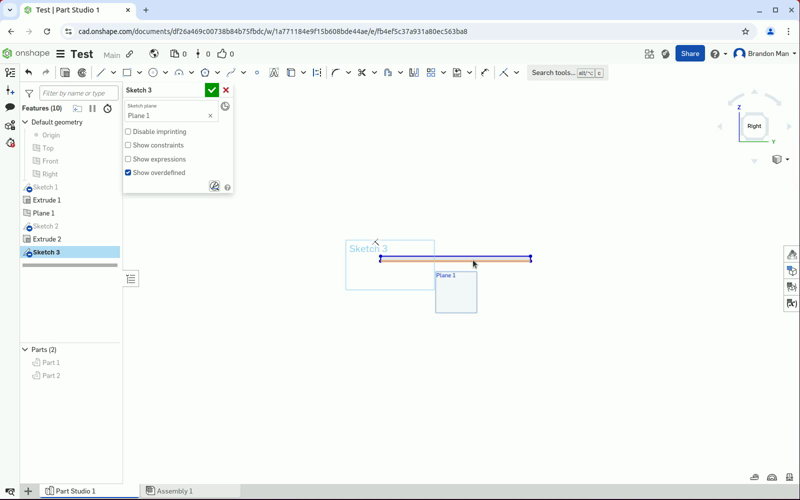
scroll(6)
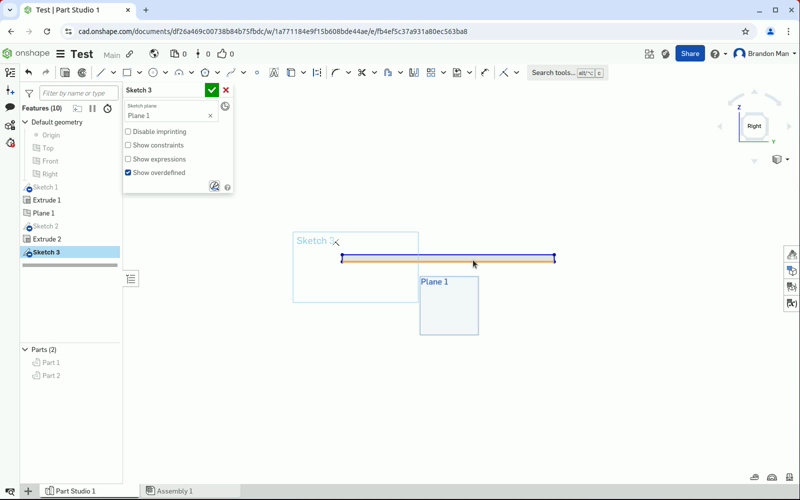
scroll(6)
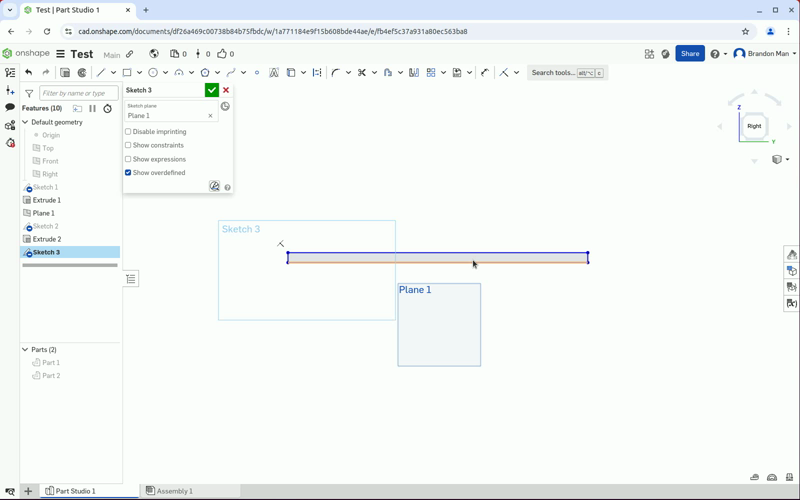
scroll(6)
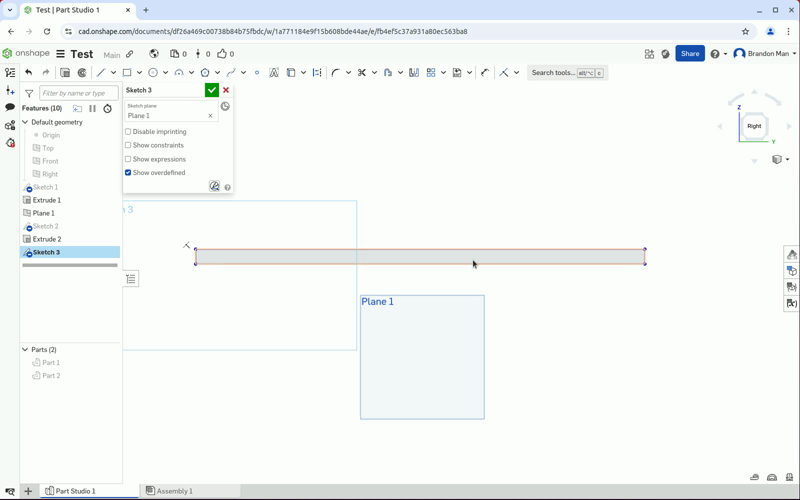
scroll(6)
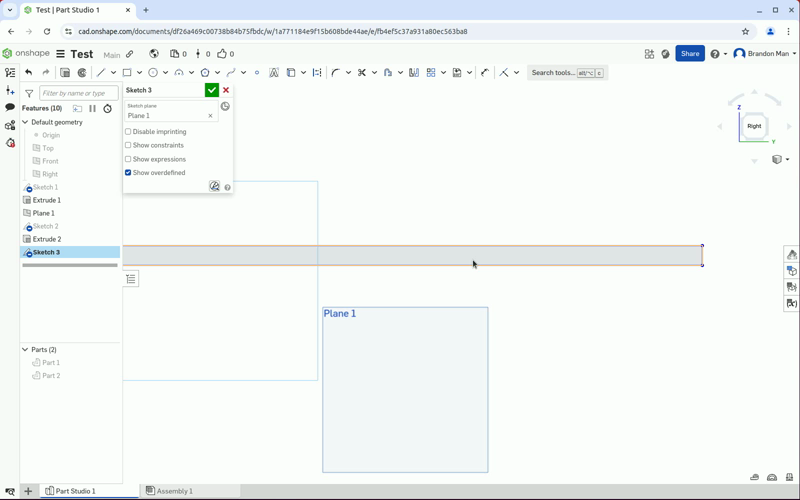
scroll(6)
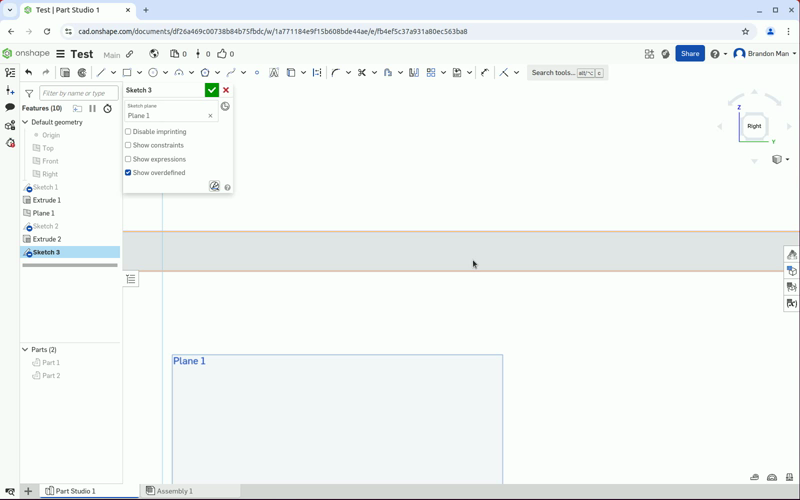
click(473, 259)
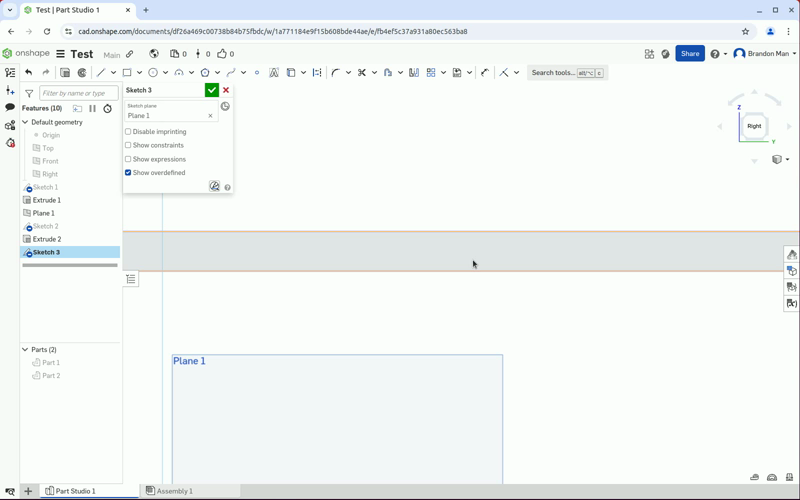
scroll(-6)
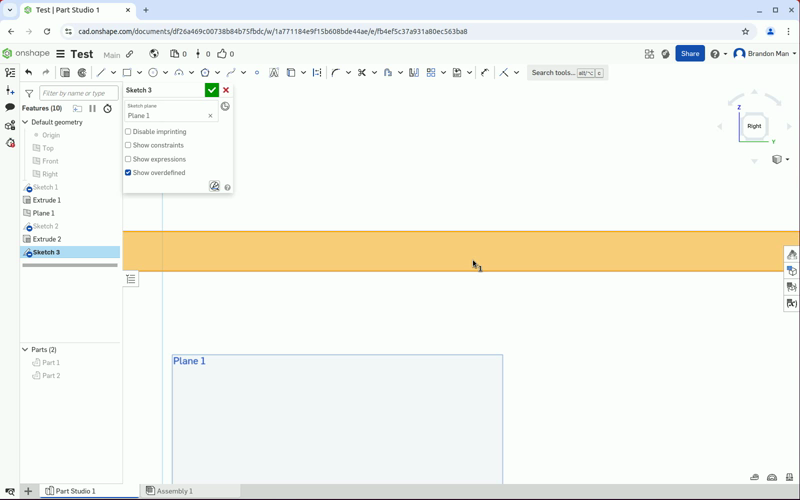
scroll(-6)
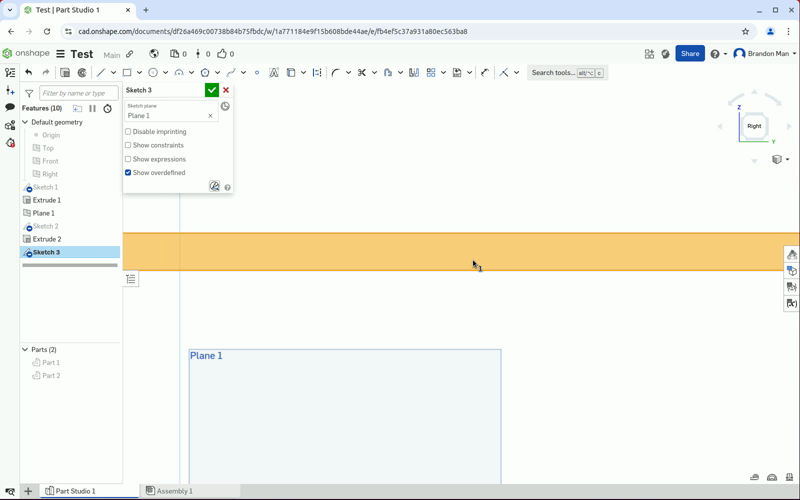
scroll(-6)
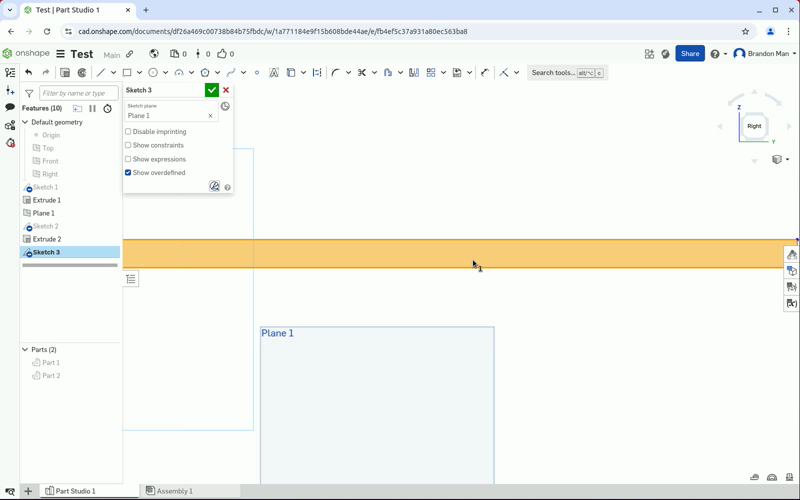
scroll(-6)
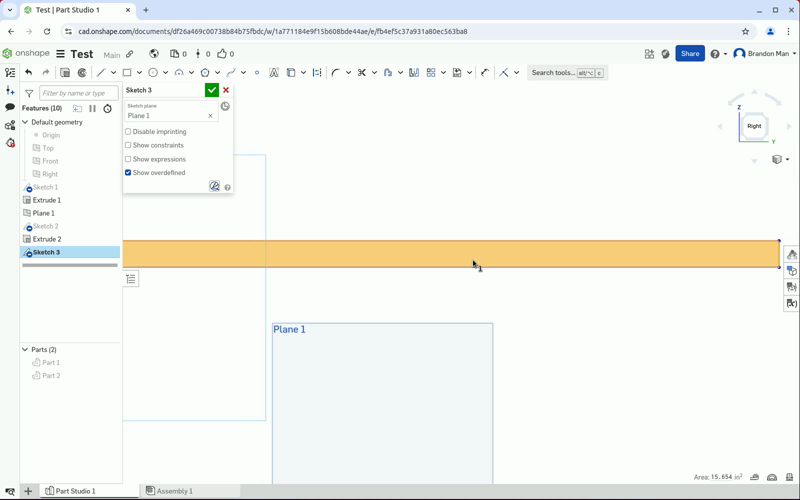
scroll(-6)
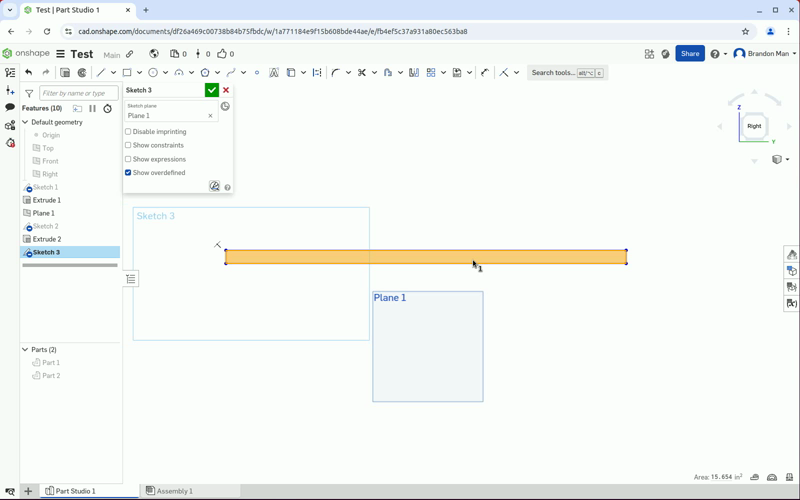
scroll(-6)
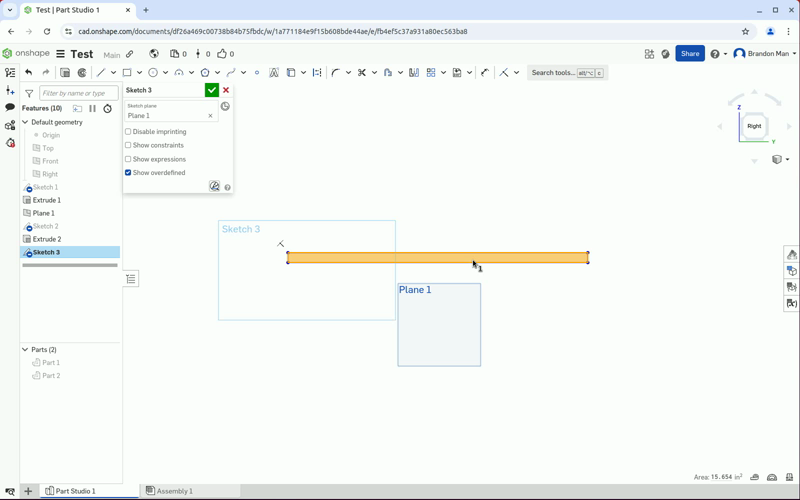
scroll(-6)
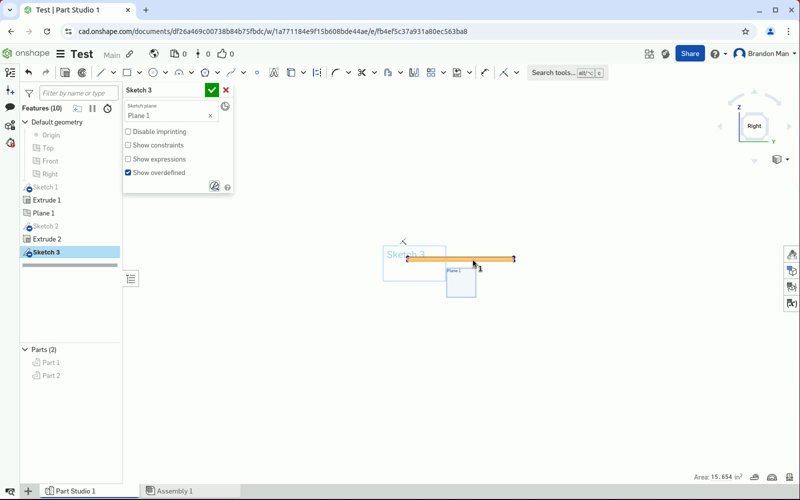
mouse_move(73, 352)
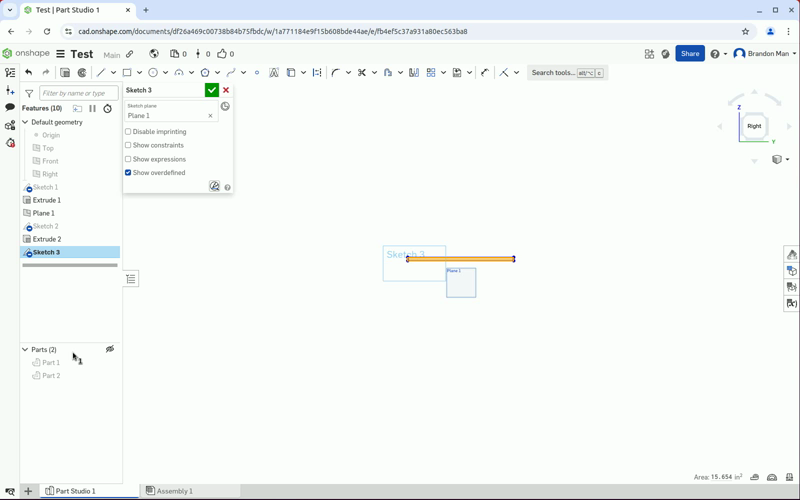
key(shift+y)
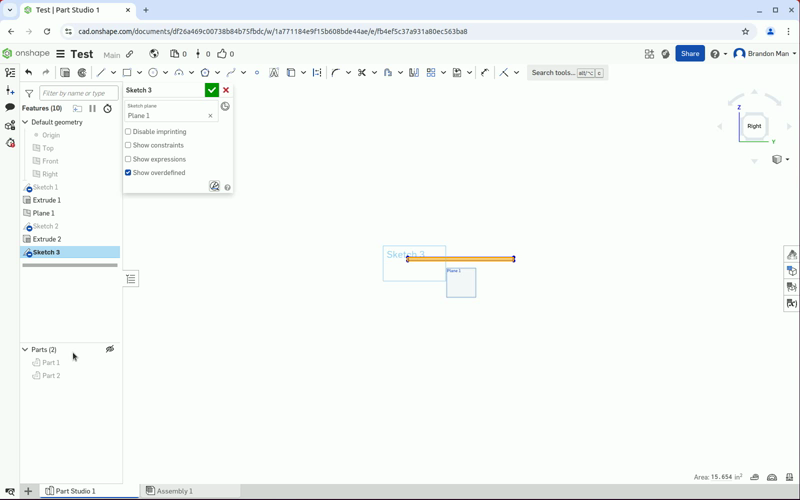
key(shift+e)
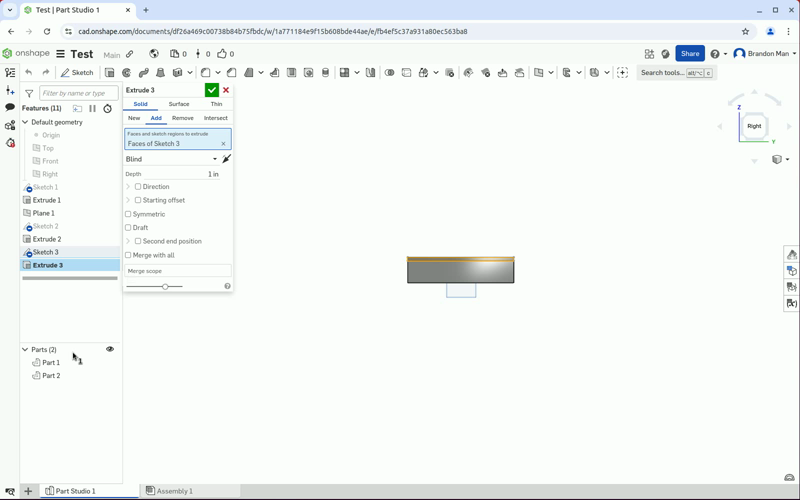
mouse_move(143, 106)
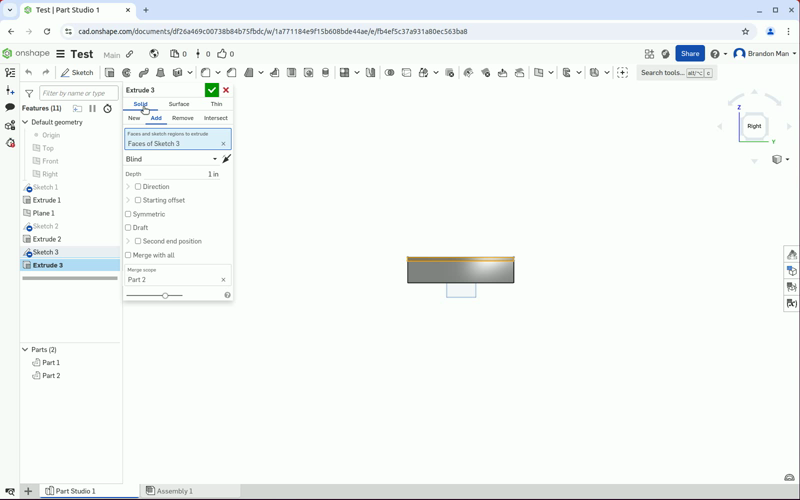
click(143, 106)
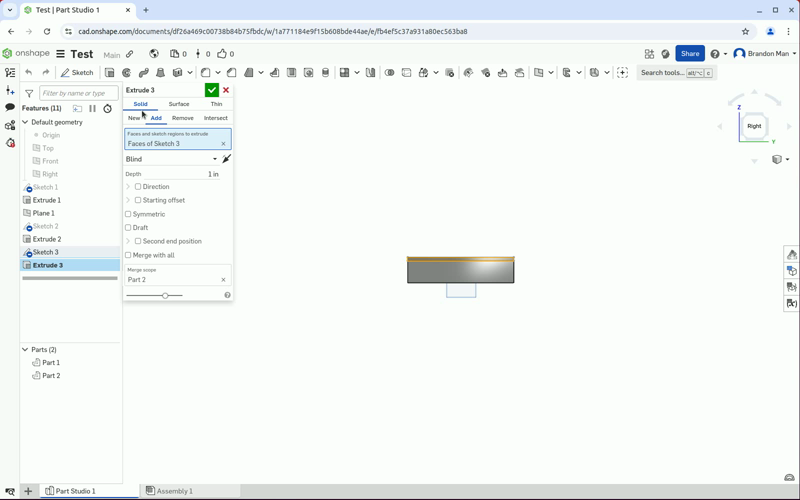
mouse_move(137, 120)
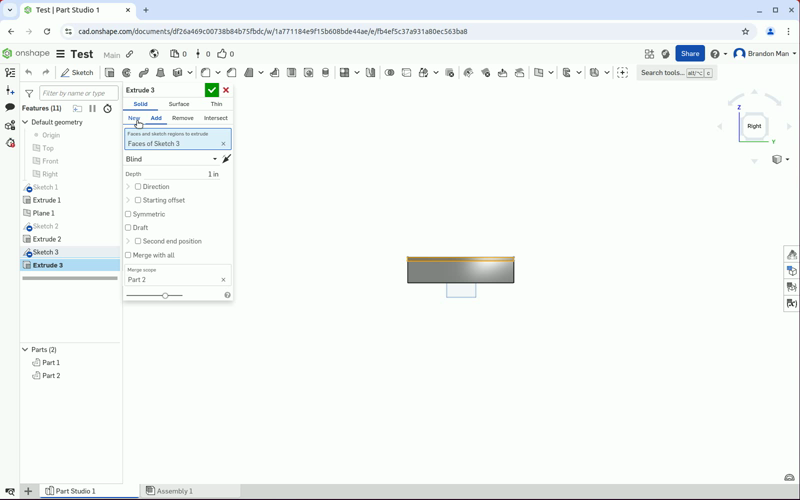
click(137, 120)
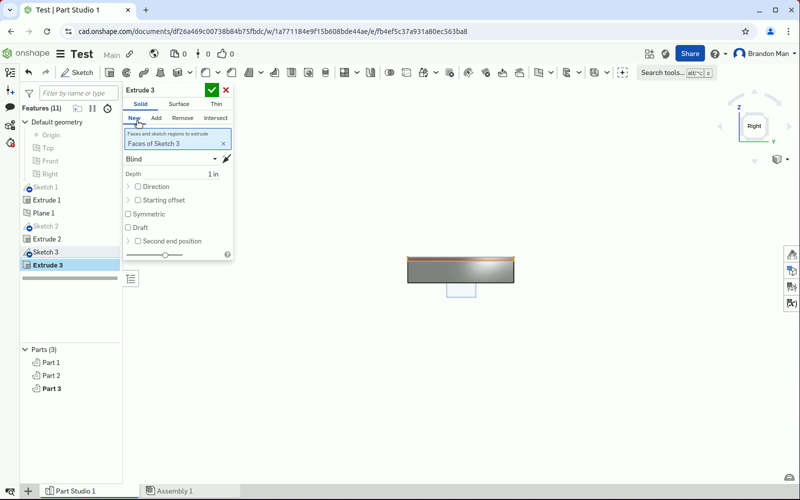
key(tab, 4)
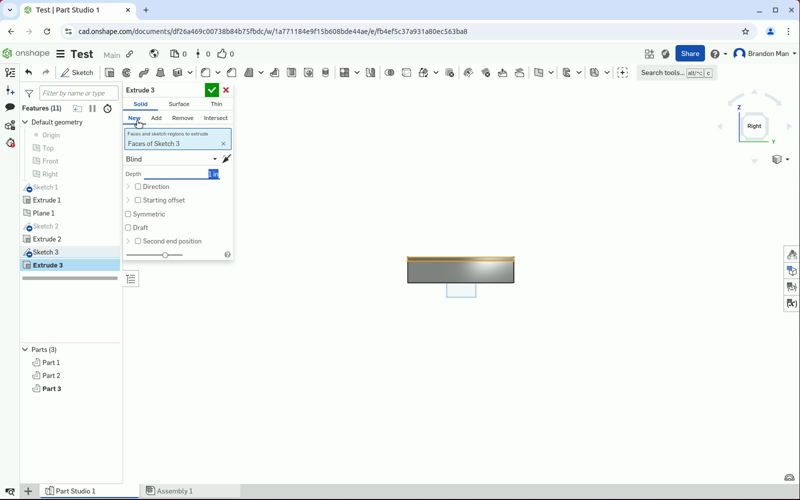
text(0.722)
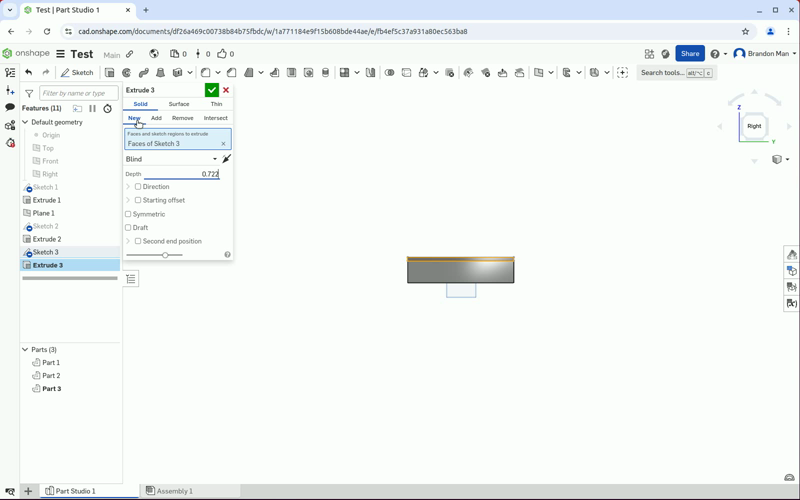
key(enter)
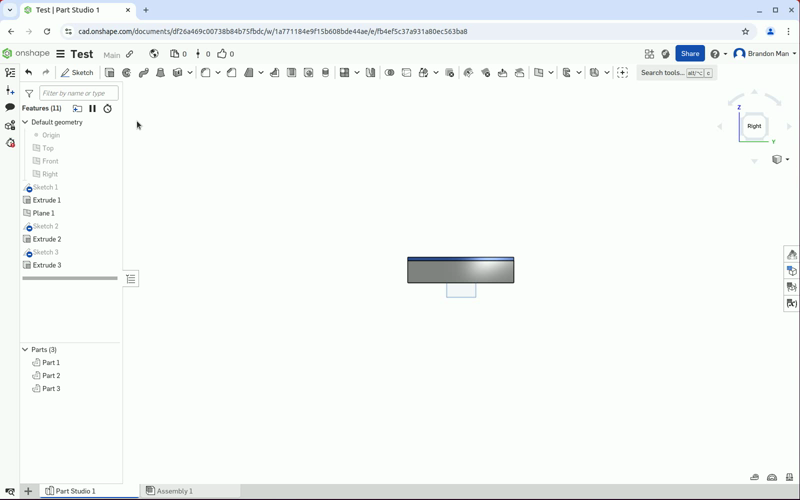
key(shift+h)
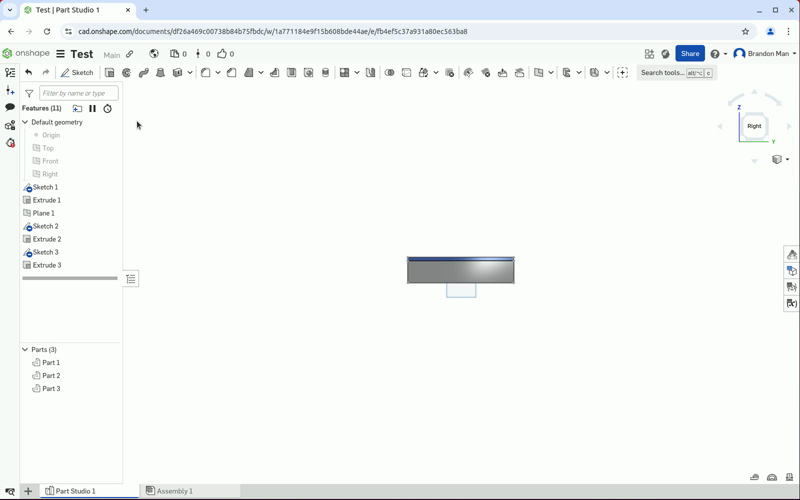
key(shift+h)
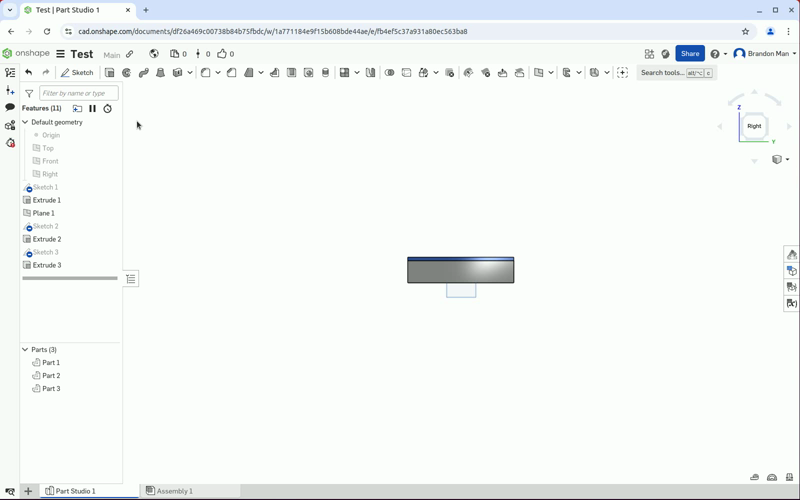
mouse_move(73, 189)
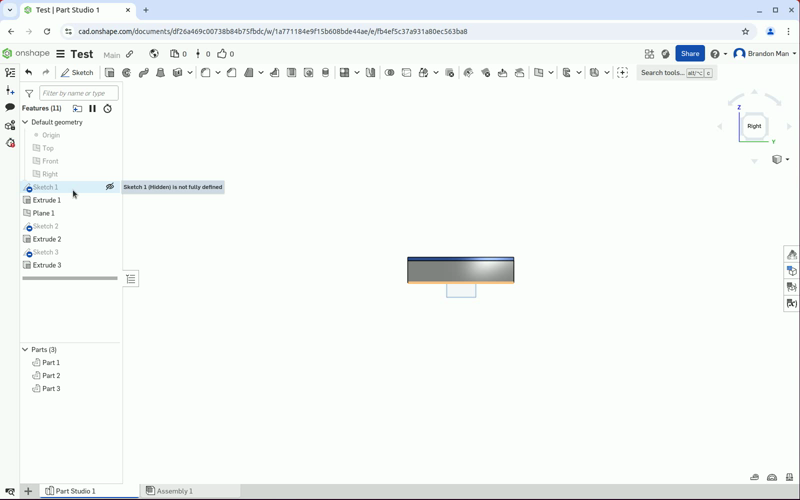
click(73, 189)
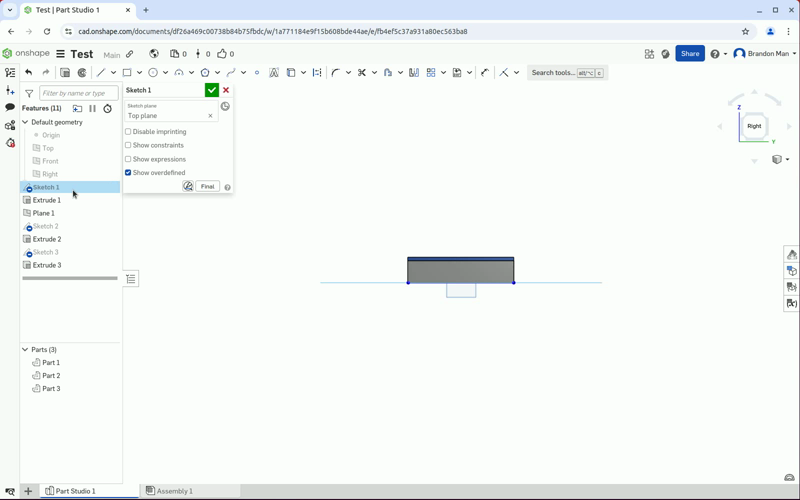
mouse_move(229, 92)
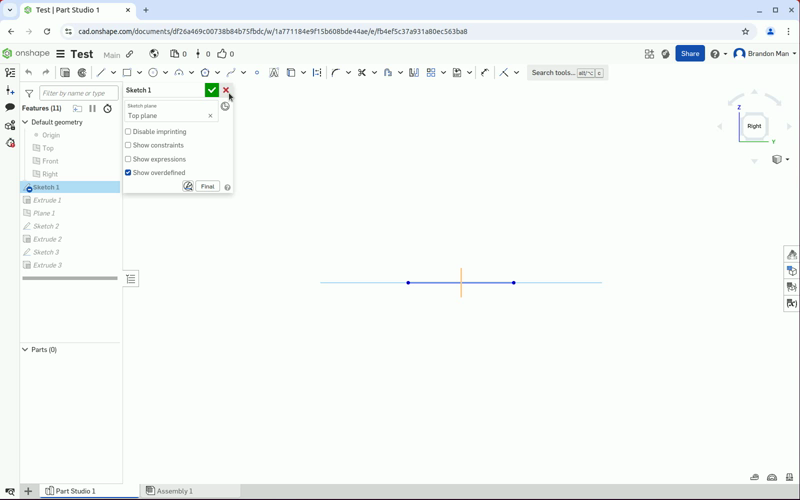
click(229, 92)
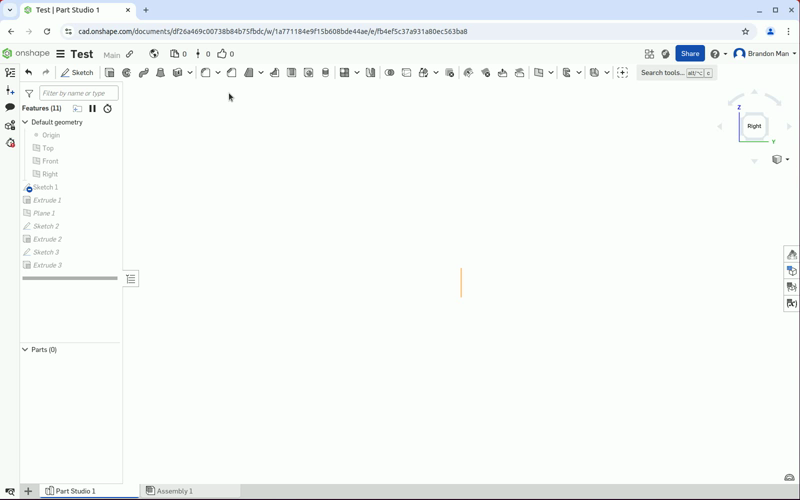
mouse_move(73, 352)
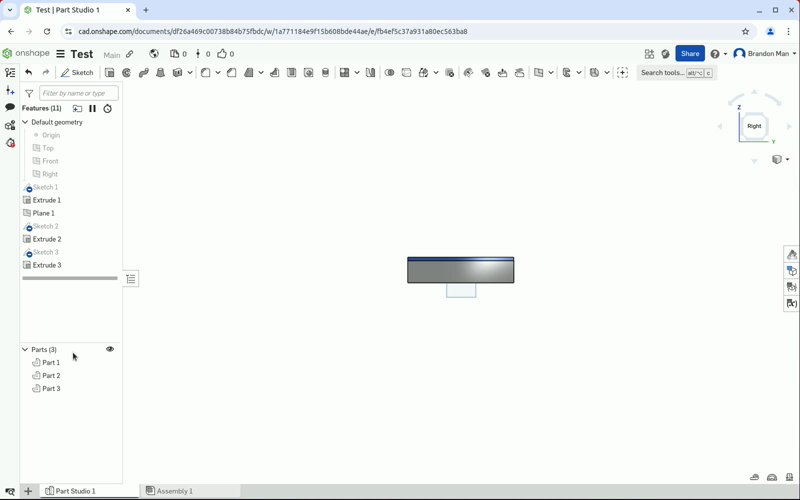
key(y)
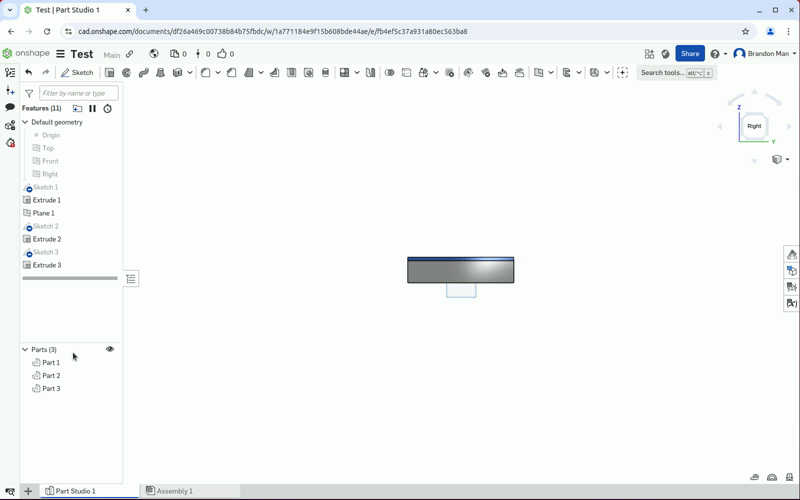
key(shift+p)
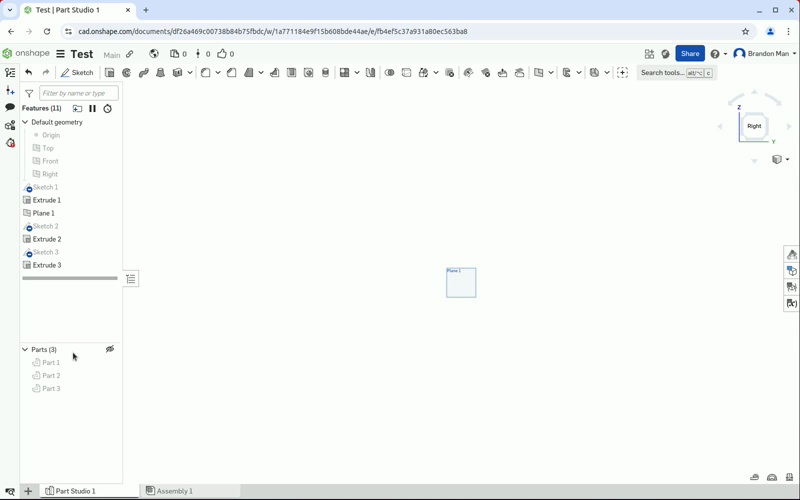
key(space)
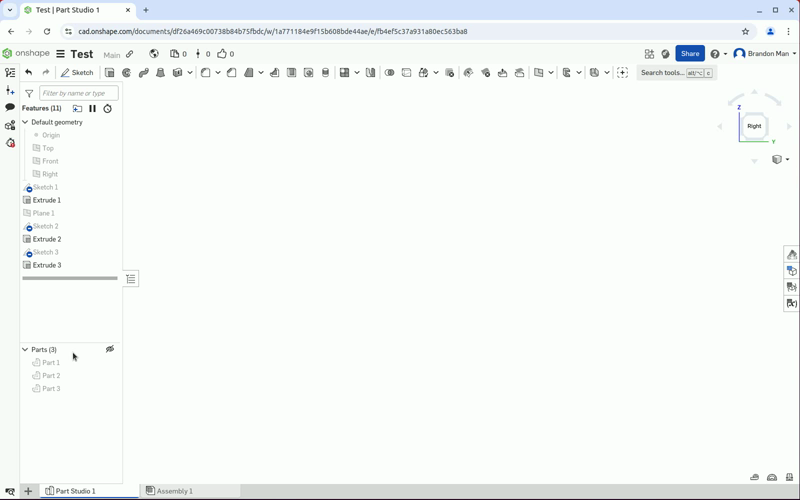
key_down(shift)
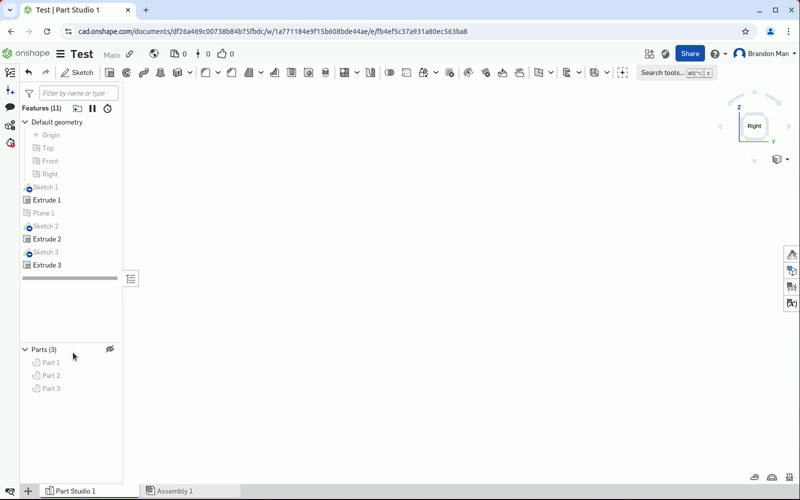
key(right)
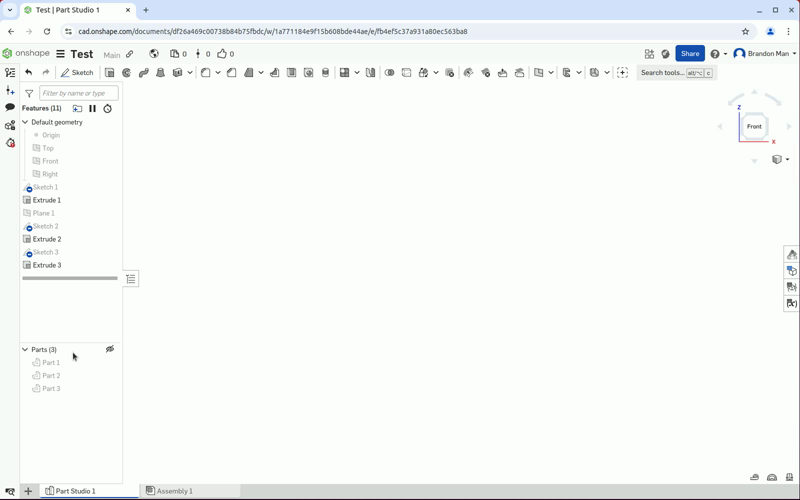
key_up(shift)
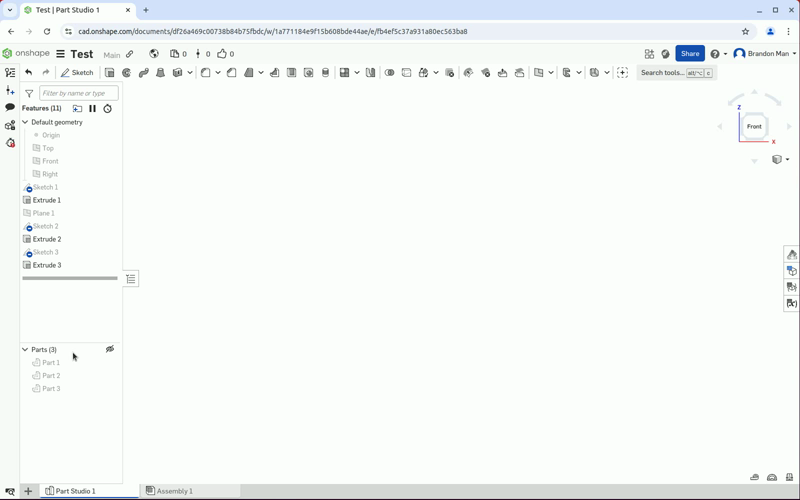
mouse_move(73, 352)
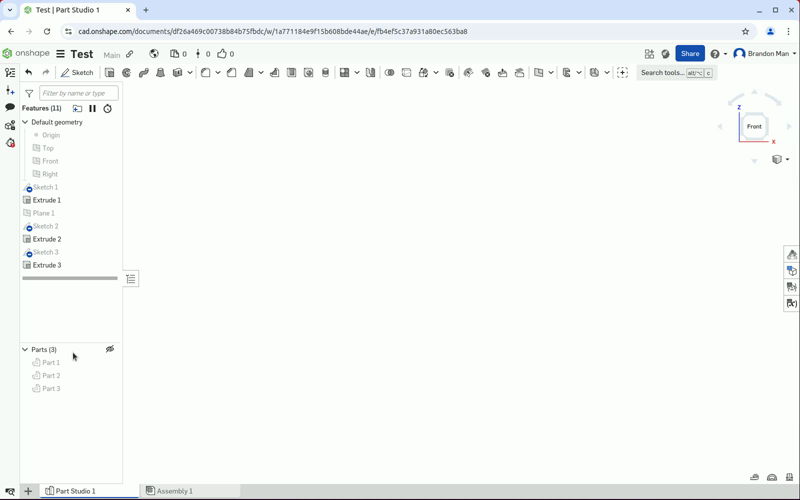
key(shift+y)
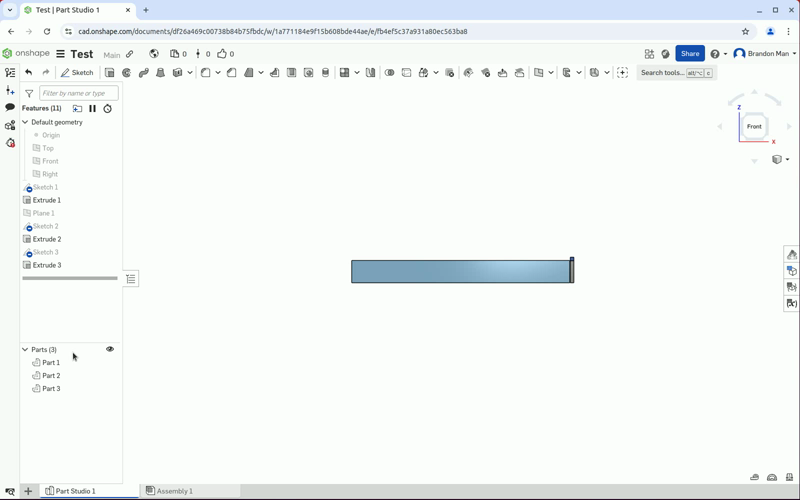
mouse_move(541, 75)
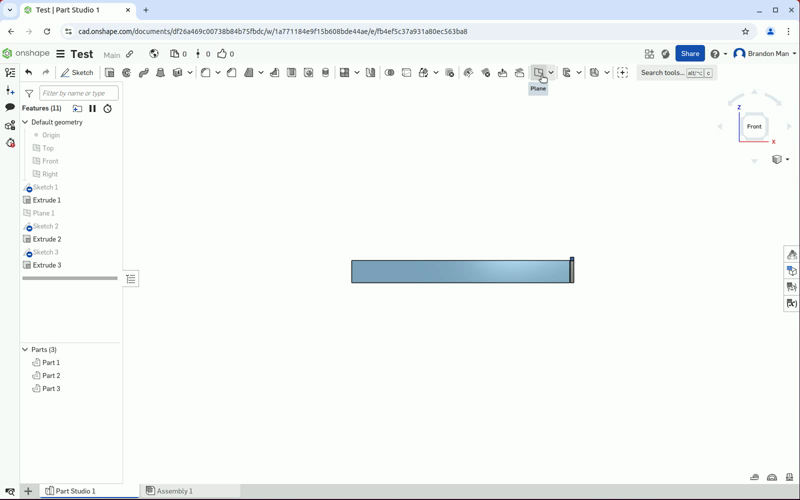
click(541, 75)
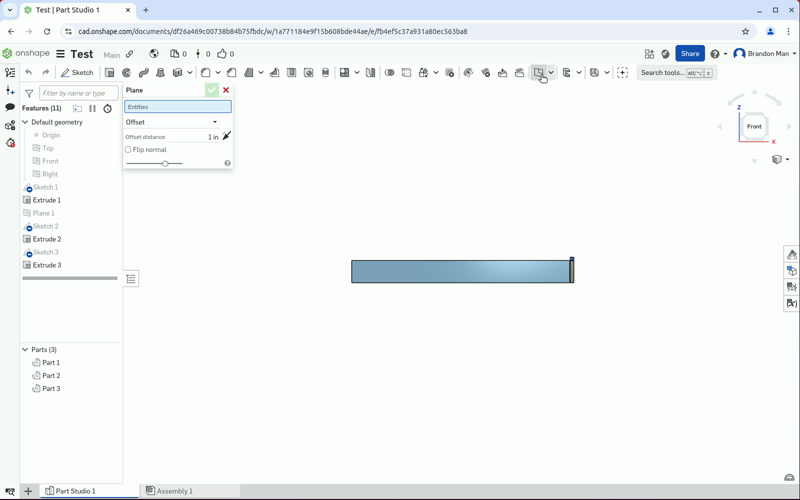
mouse_move(73, 163)
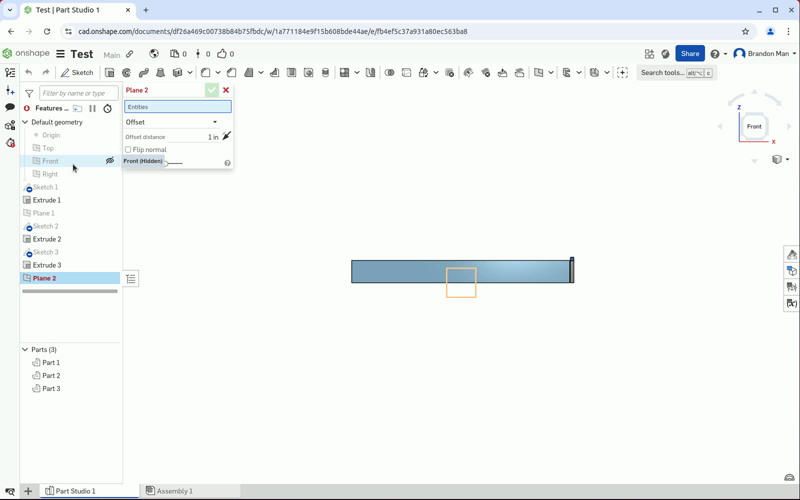
click(73, 163)
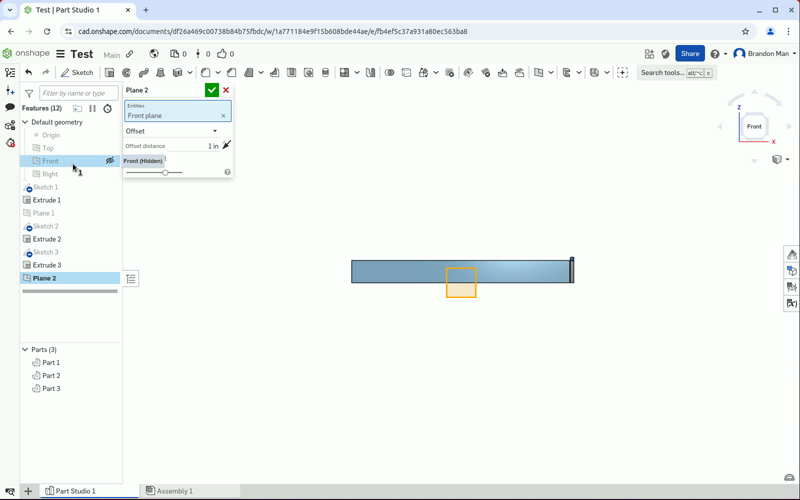
key(tab, 2)
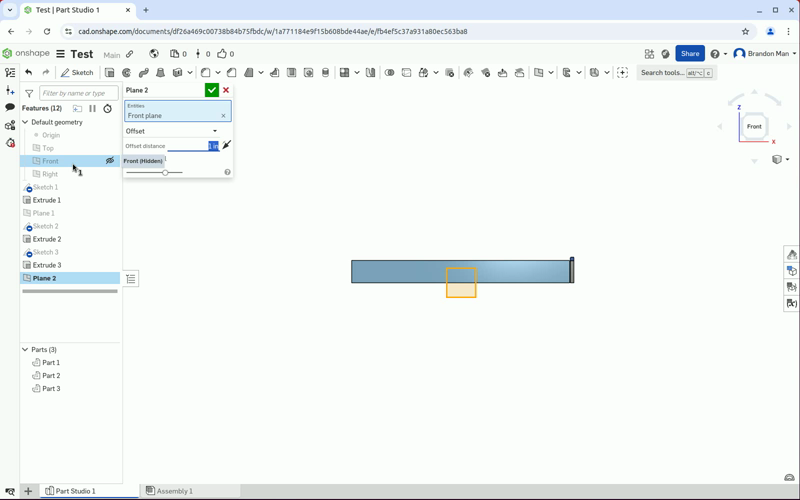
text(10.845)
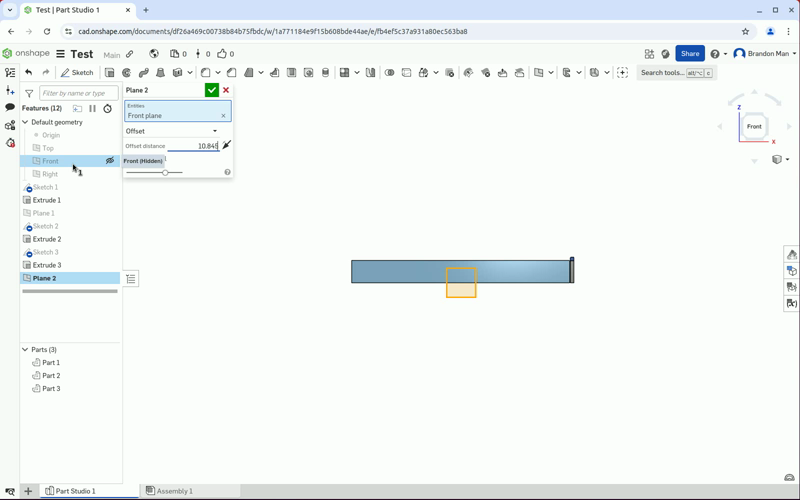
key(enter, 2)
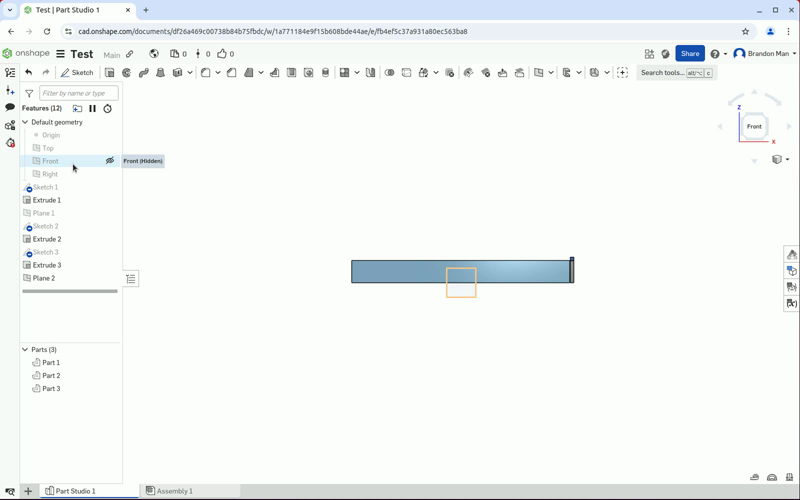
key(shift+s)
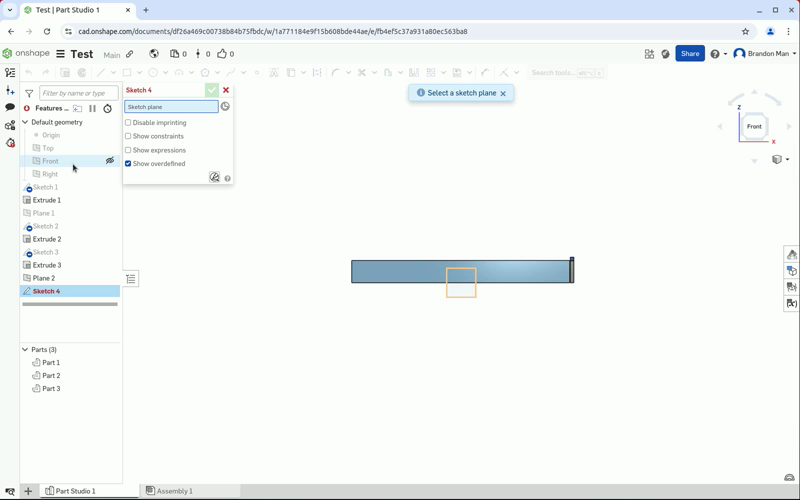
mouse_move(73, 280)
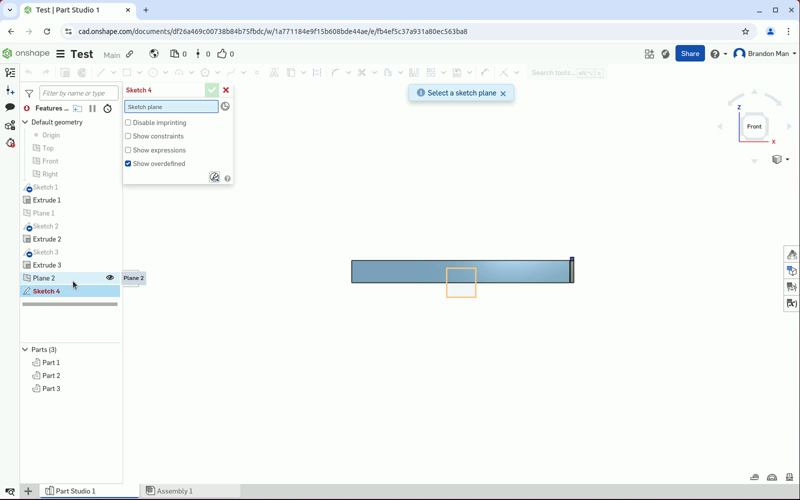
click(73, 280)
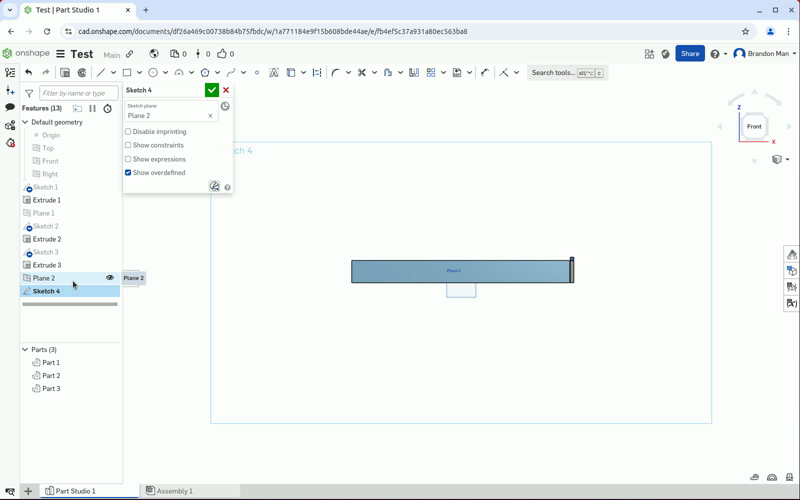
mouse_move(73, 352)
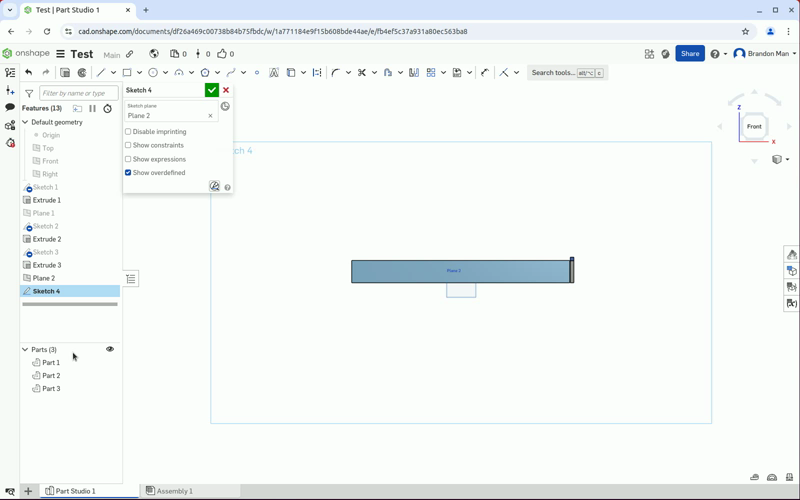
key(y)
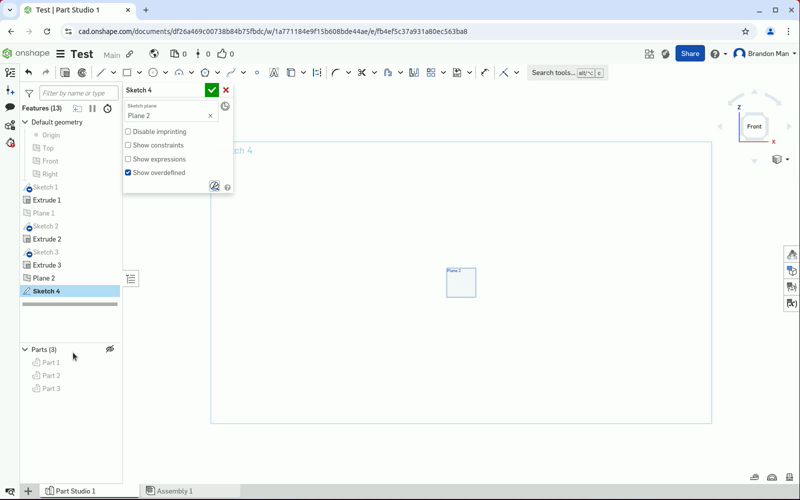
key(l)
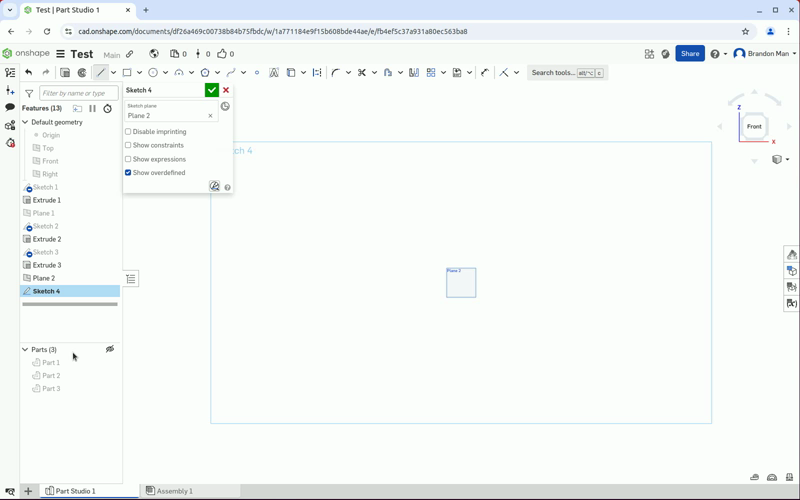
key_down(shift)
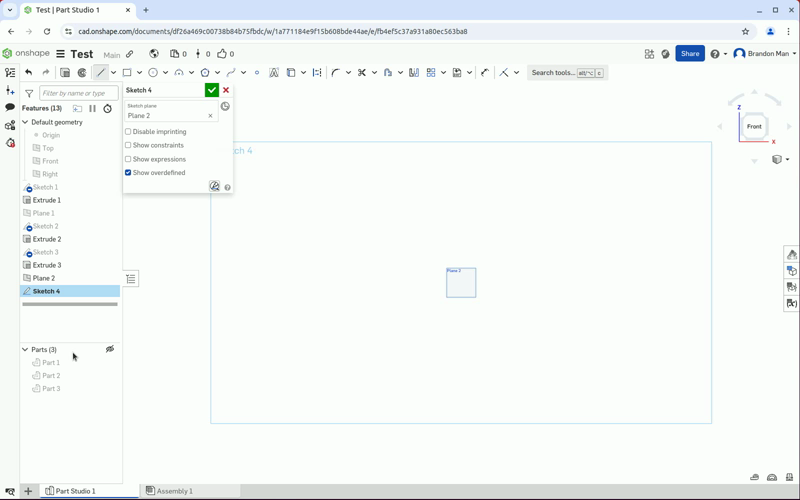
mouse_move(348, 282)
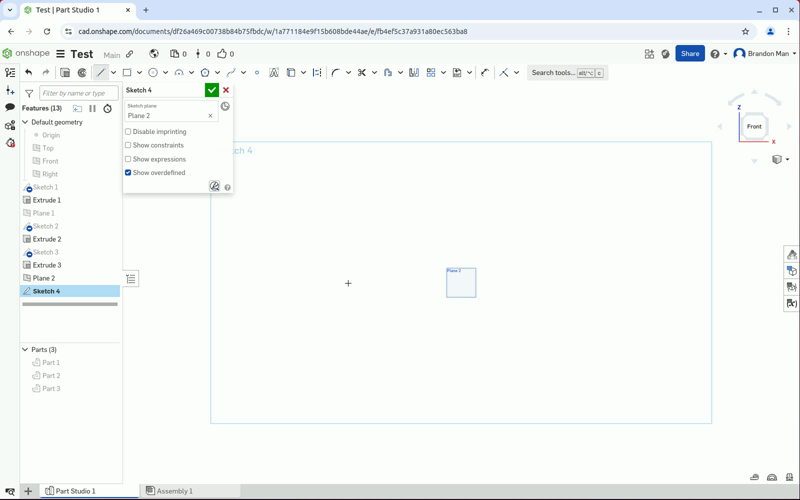
click(348, 282)
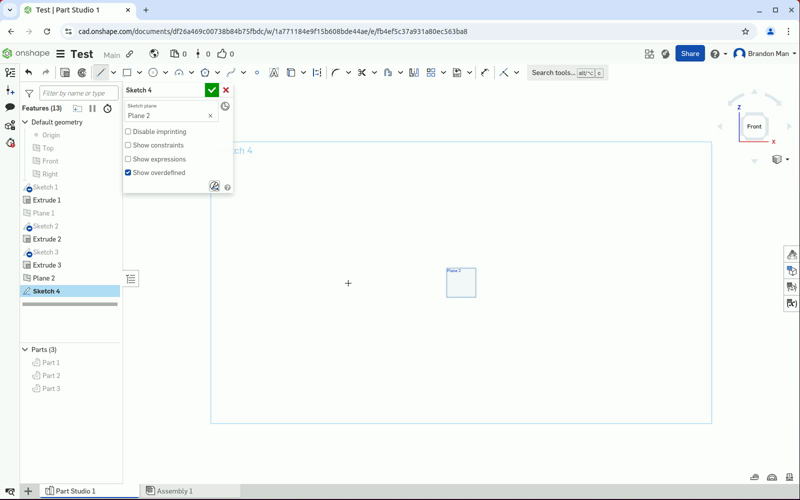
key_up(shift)
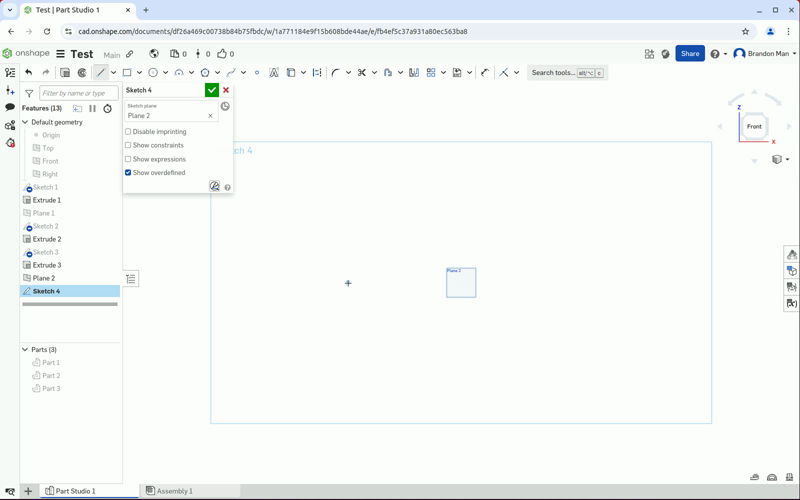
key_down(shift)
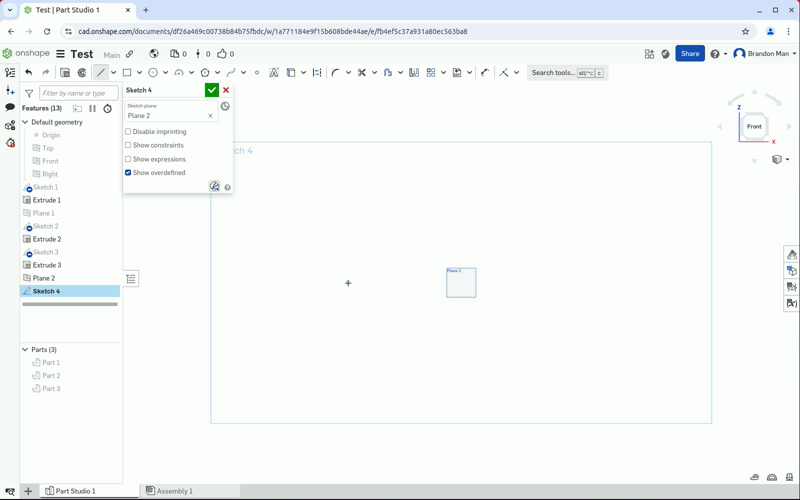
mouse_move(378, 282)
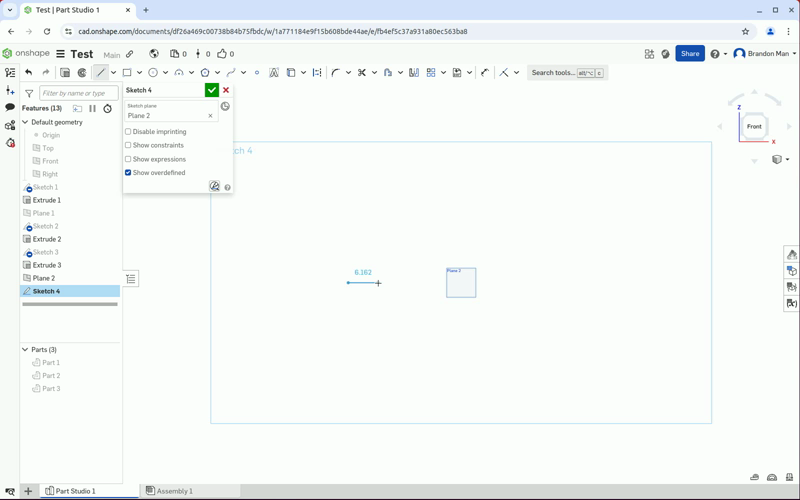
mouse_move(350, 282)
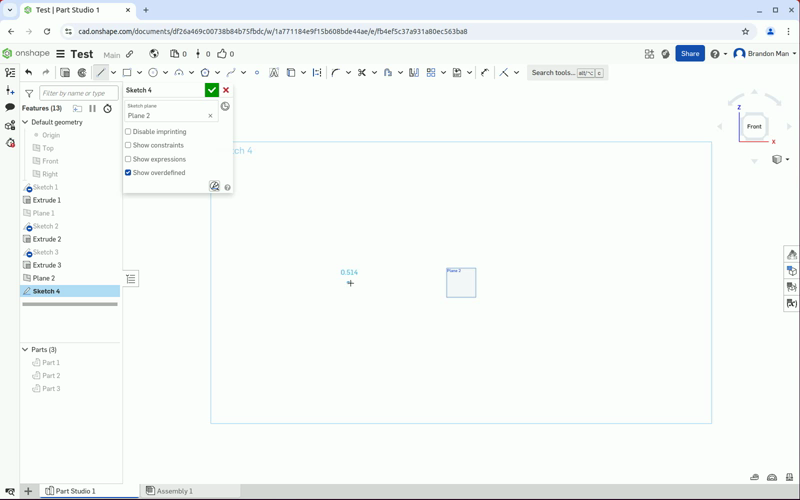
scroll(6)
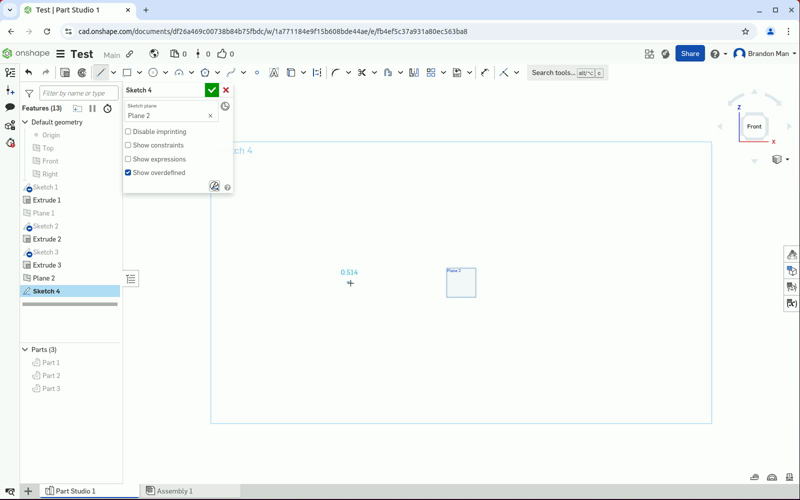
scroll(6)
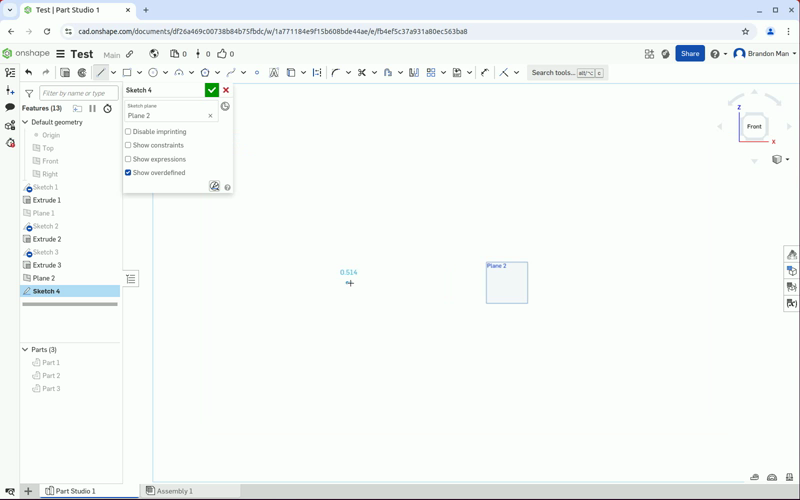
scroll(6)
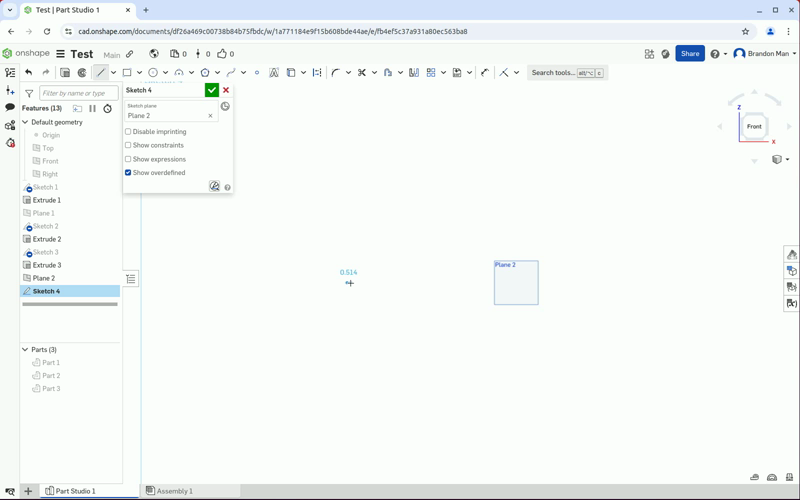
scroll(6)
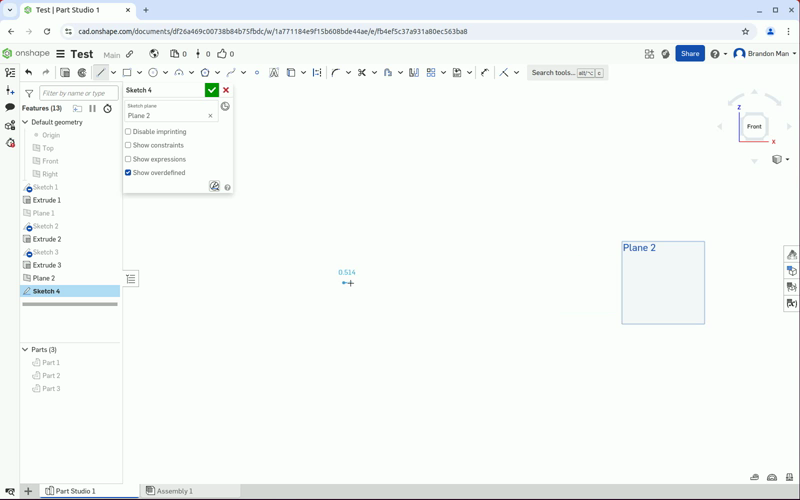
scroll(6)
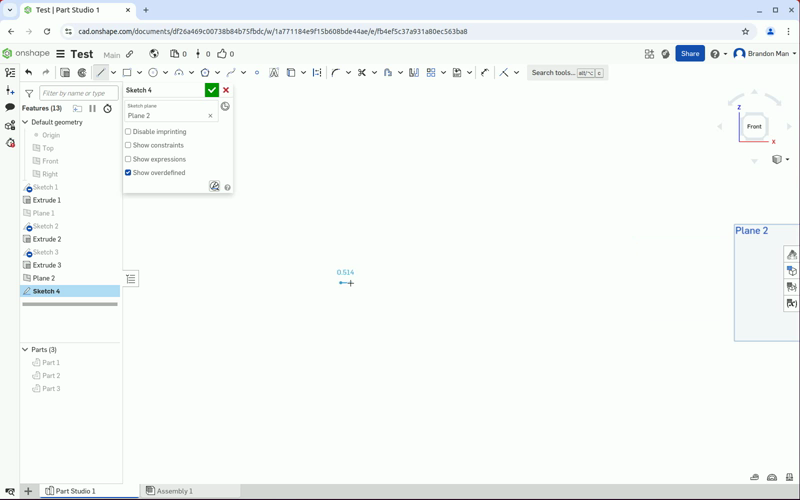
scroll(6)
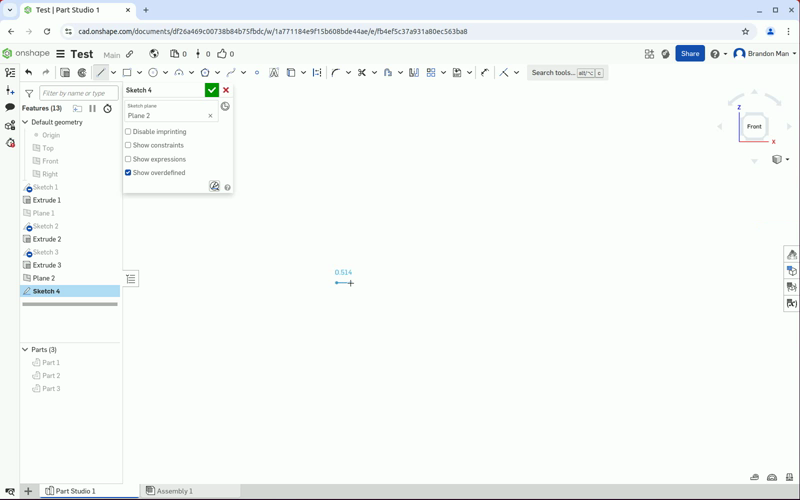
scroll(6)
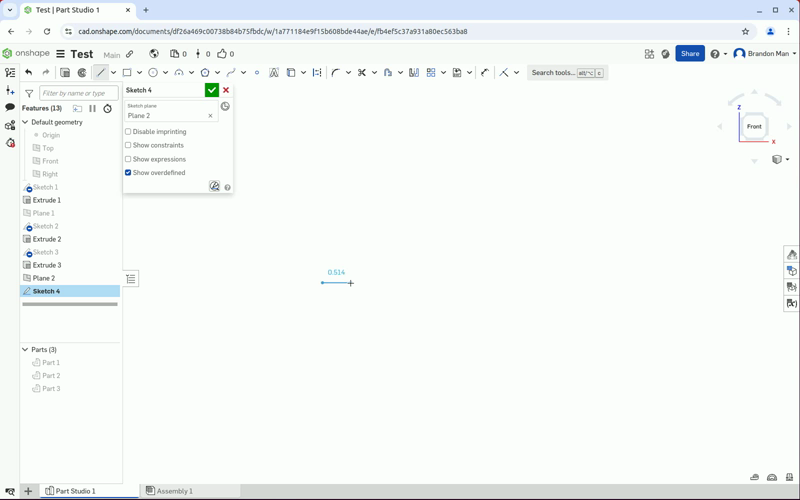
click(350, 282)
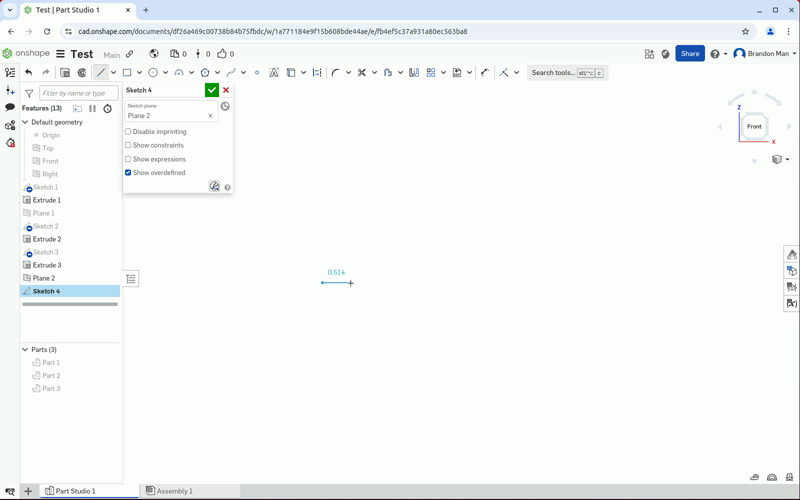
scroll(-6)
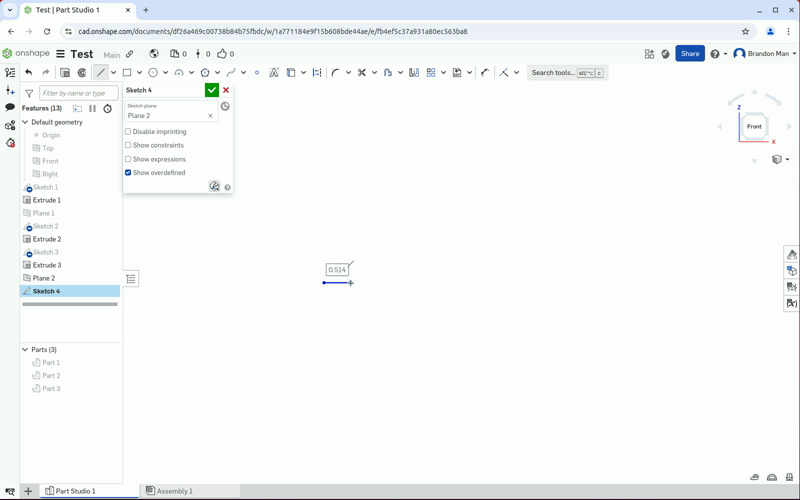
scroll(-6)
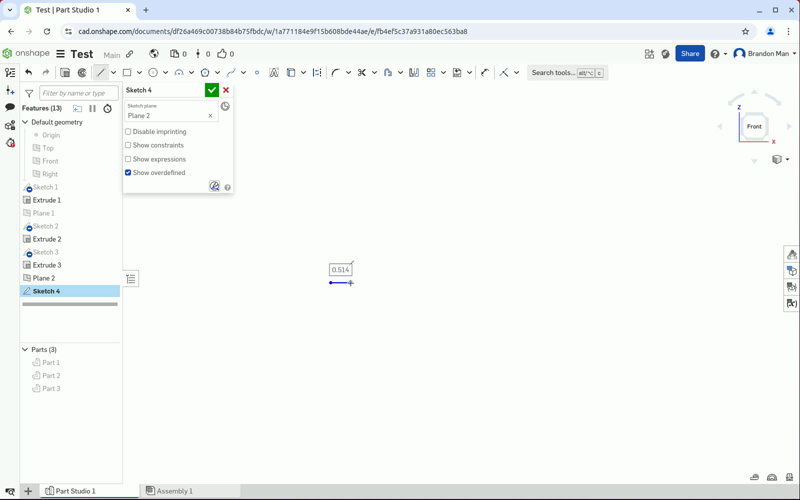
scroll(-6)
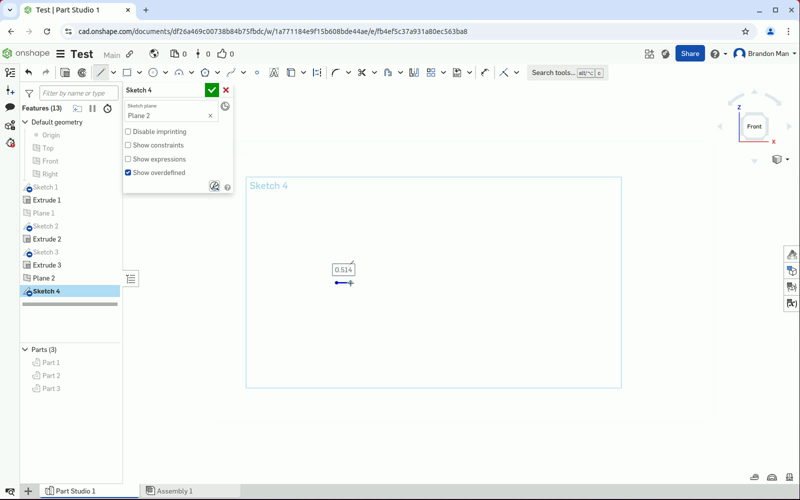
scroll(-6)
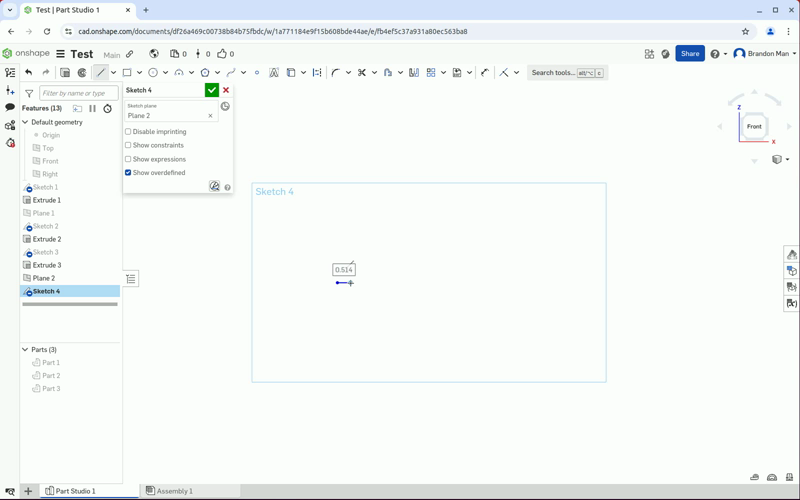
scroll(-6)
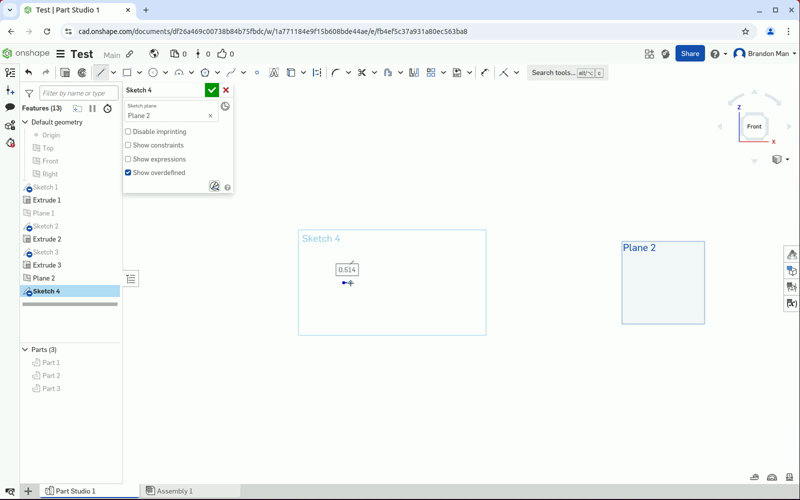
scroll(-6)
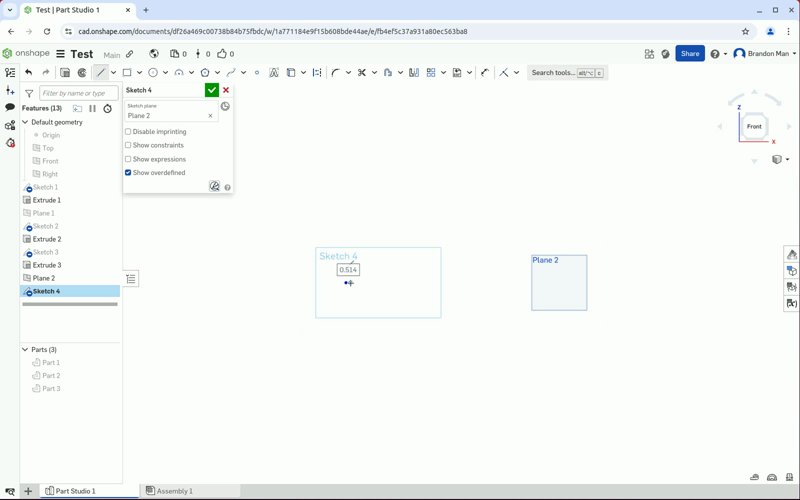
scroll(-6)
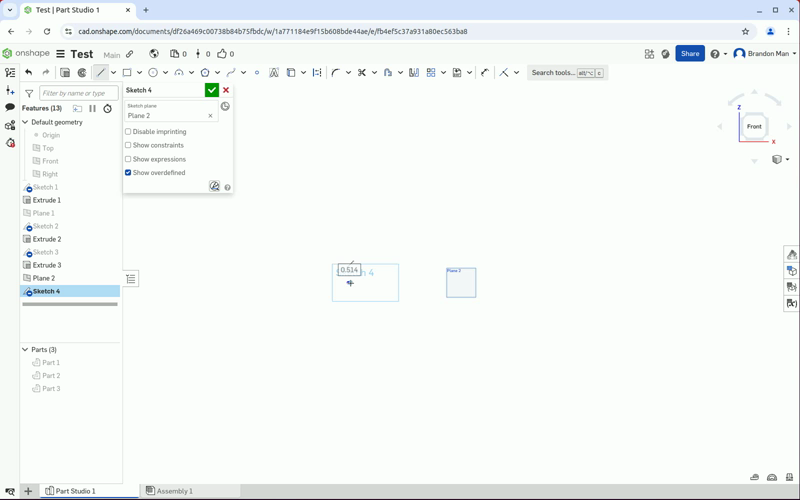
key_up(shift)
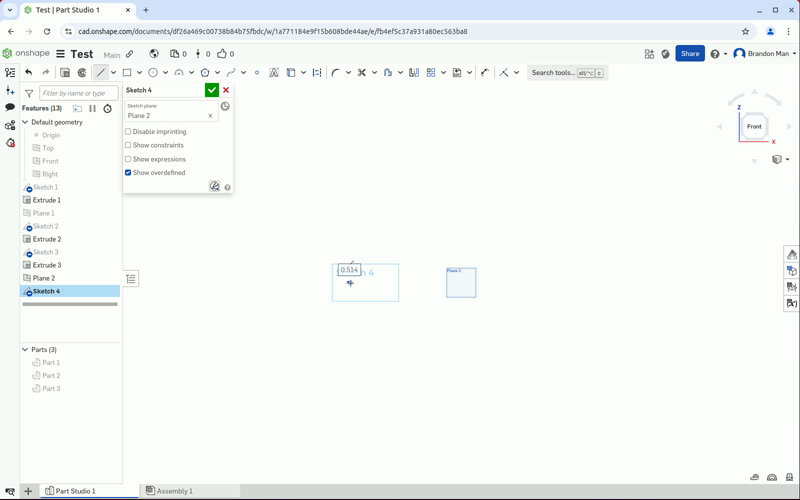
key_down(shift)
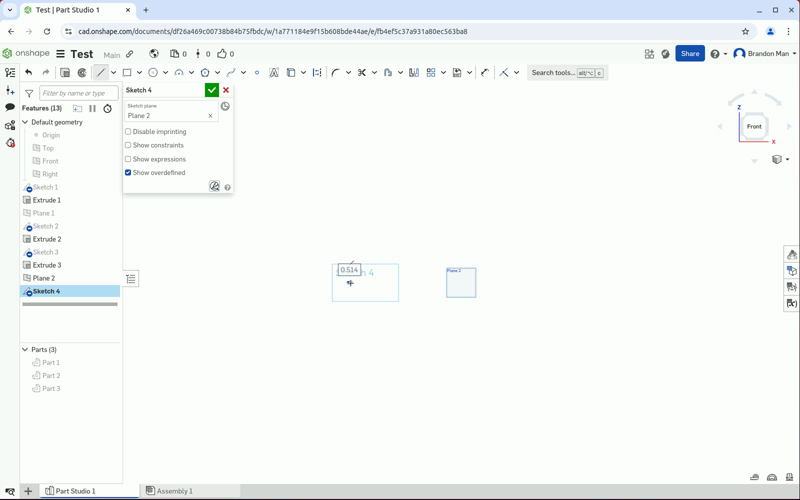
mouse_move(380, 282)
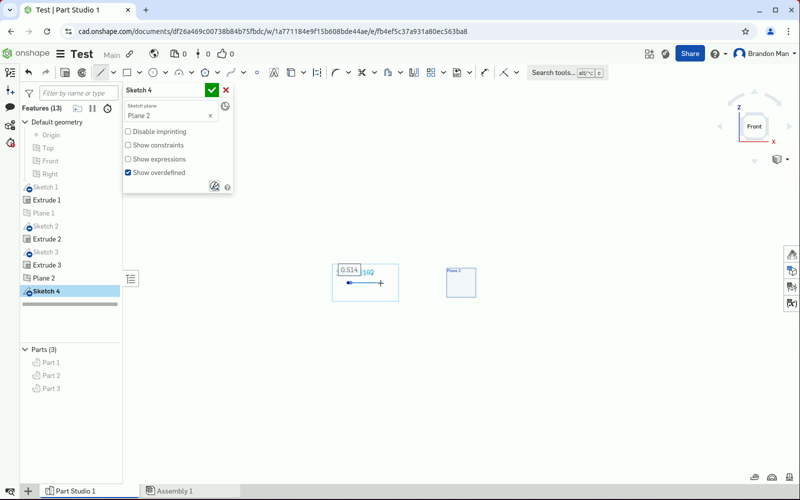
mouse_move(350, 259)
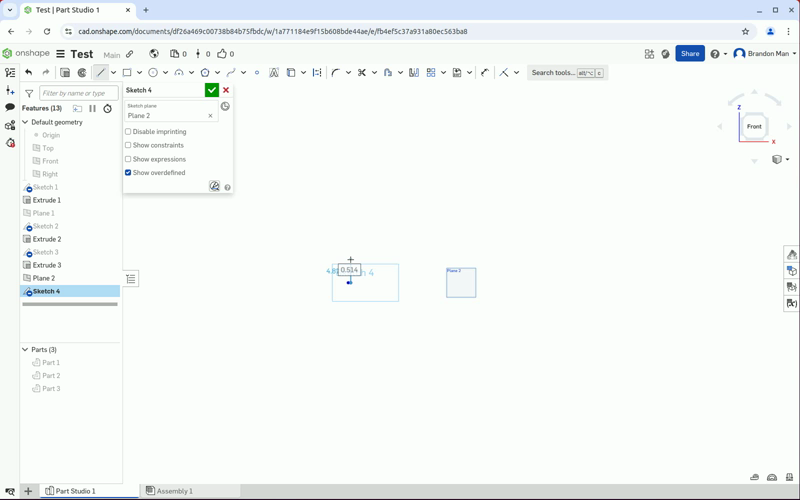
click(350, 259)
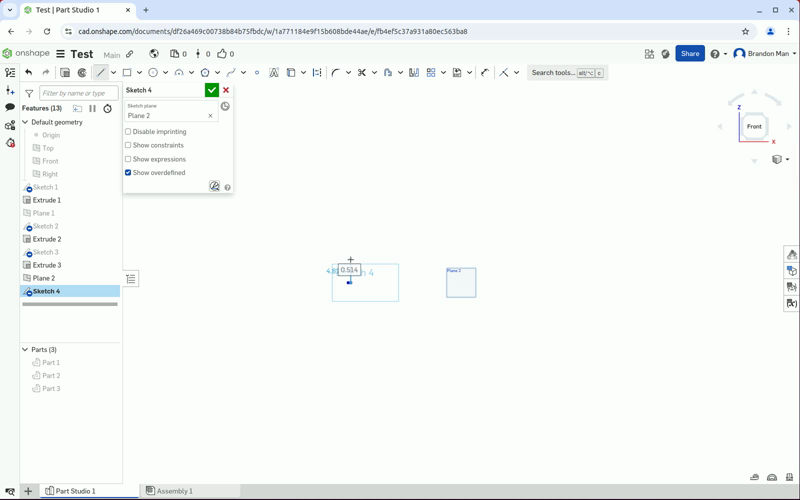
key_up(shift)
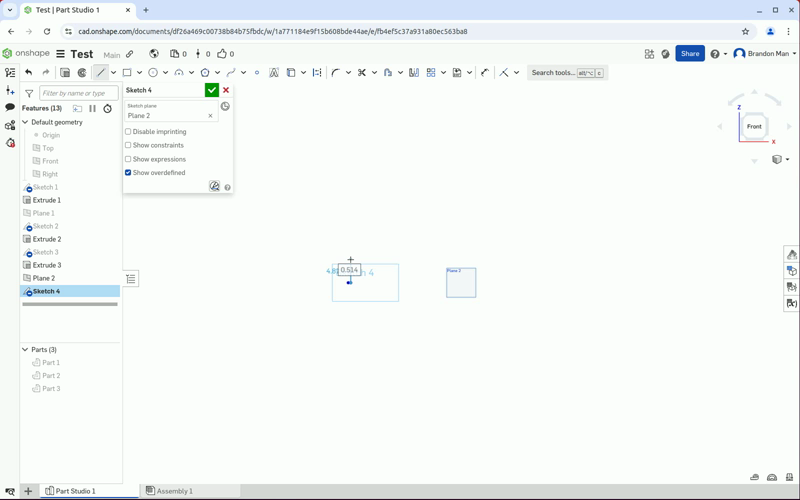
key_down(shift)
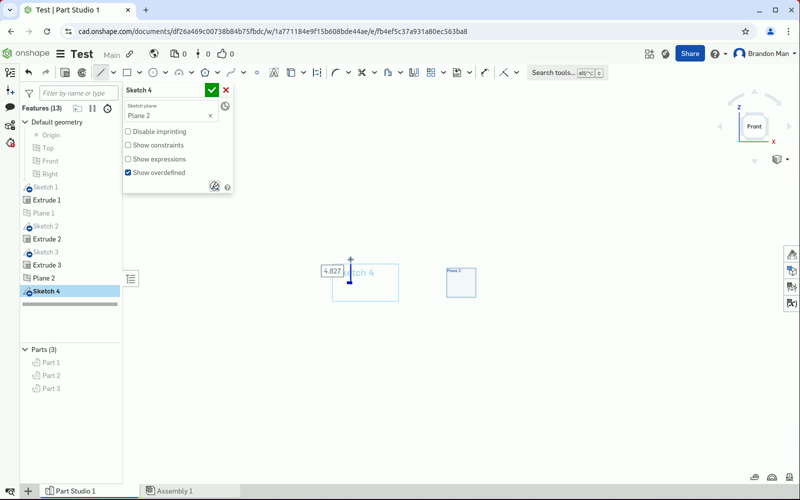
mouse_move(569, 259)
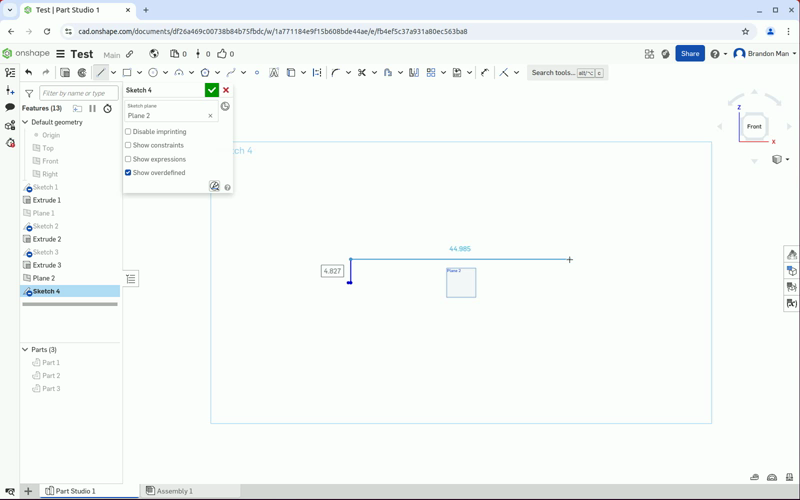
click(569, 259)
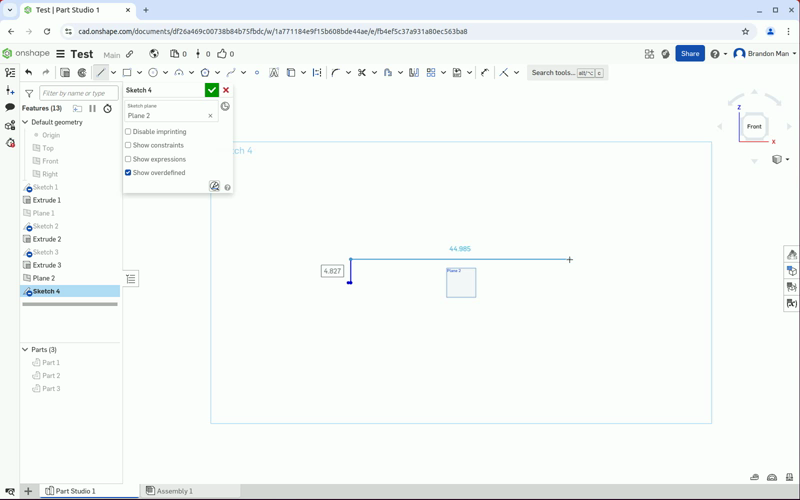
key_up(shift)
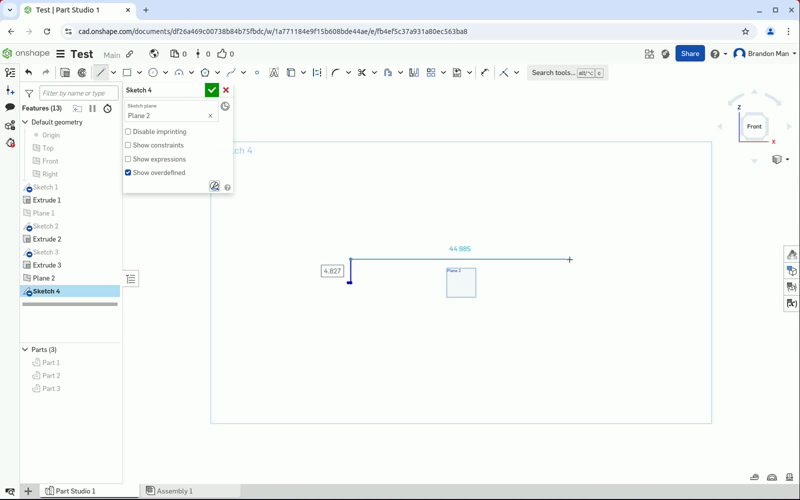
key_down(shift)
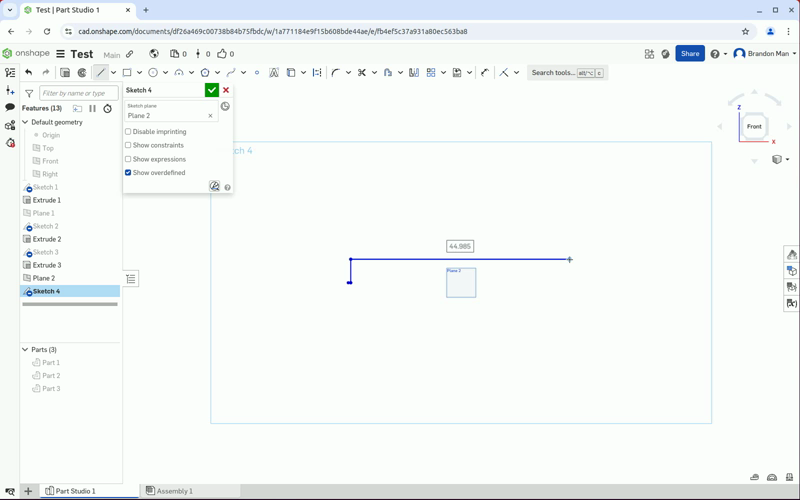
mouse_move(589, 259)
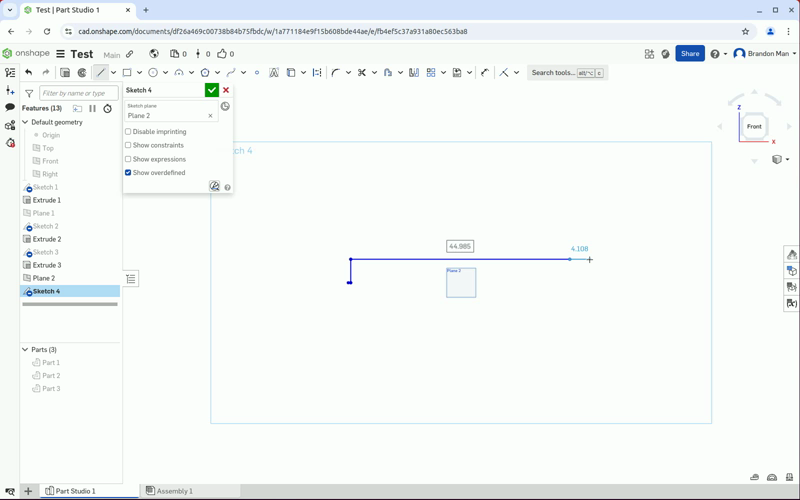
mouse_move(569, 282)
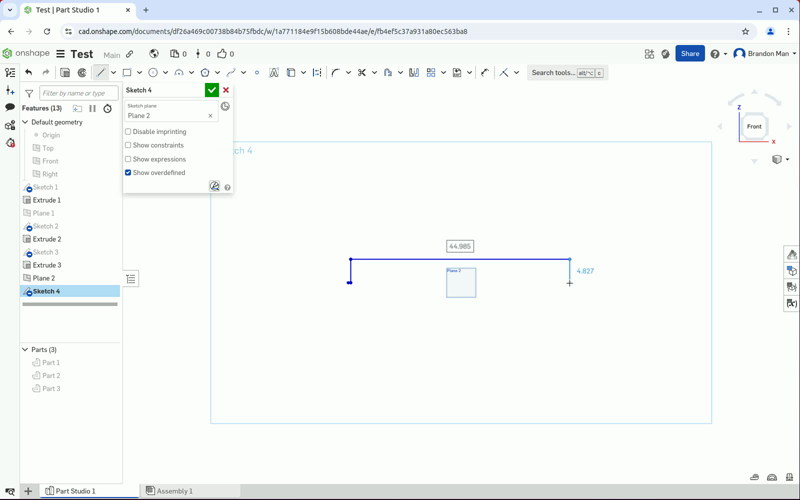
click(569, 282)
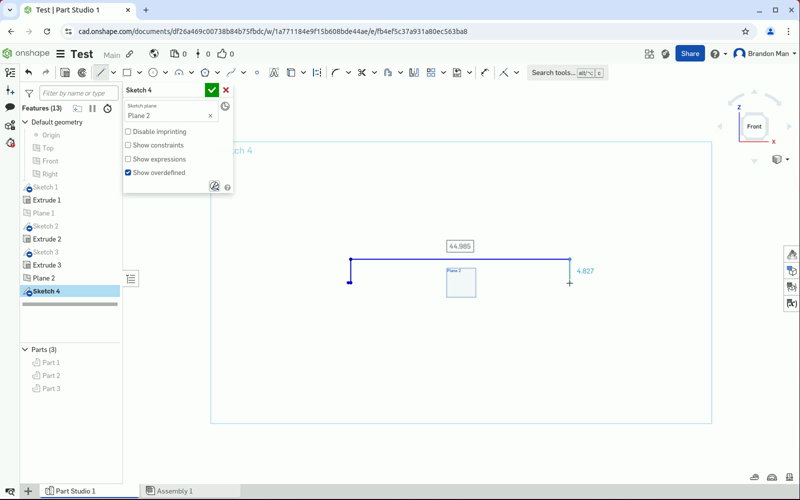
key_up(shift)
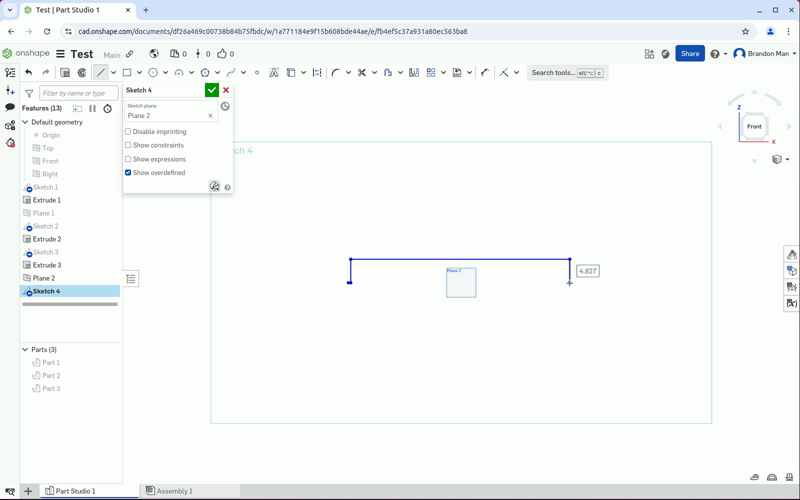
key_down(shift)
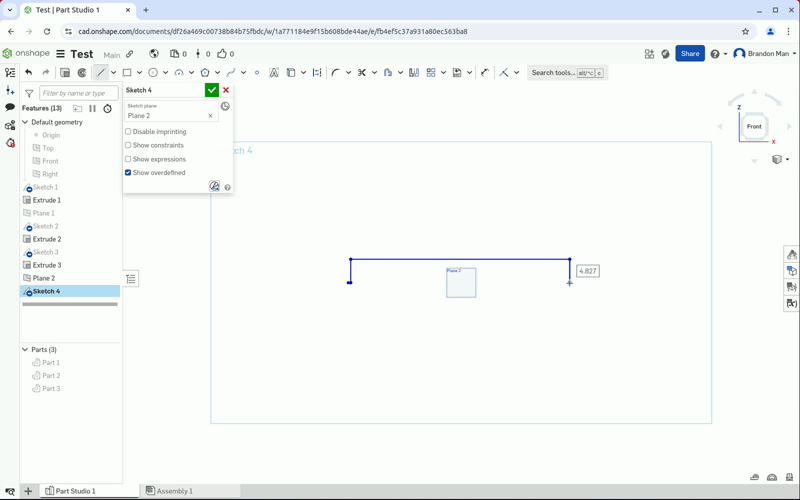
mouse_move(589, 282)
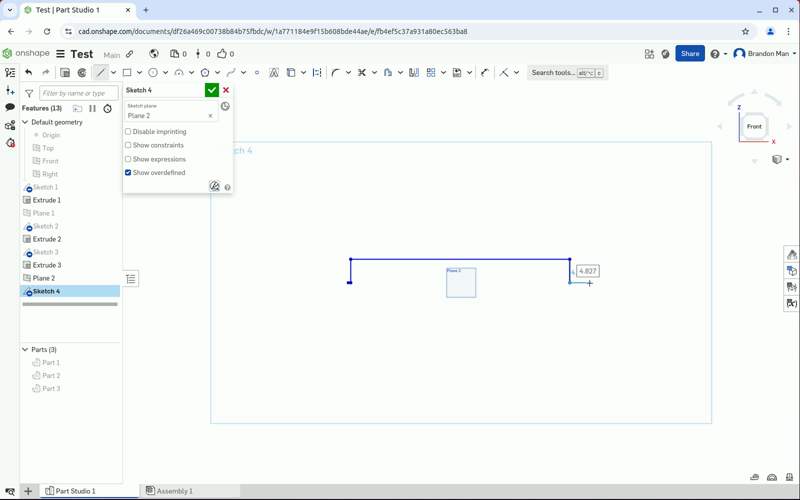
mouse_move(572, 282)
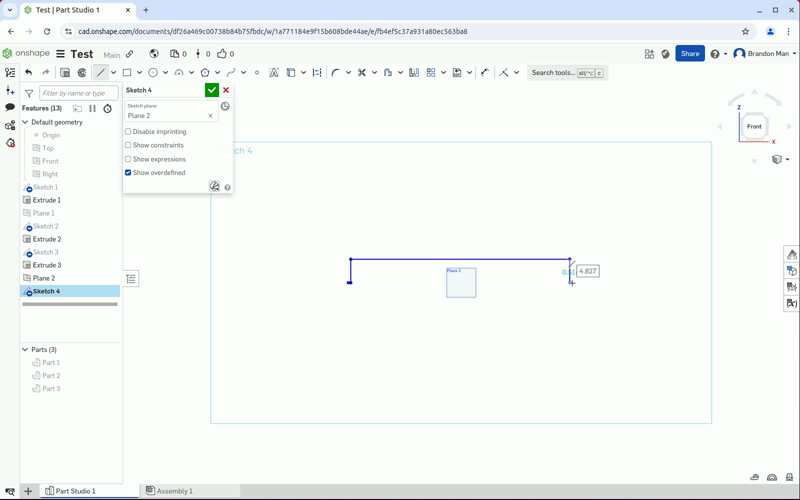
scroll(6)
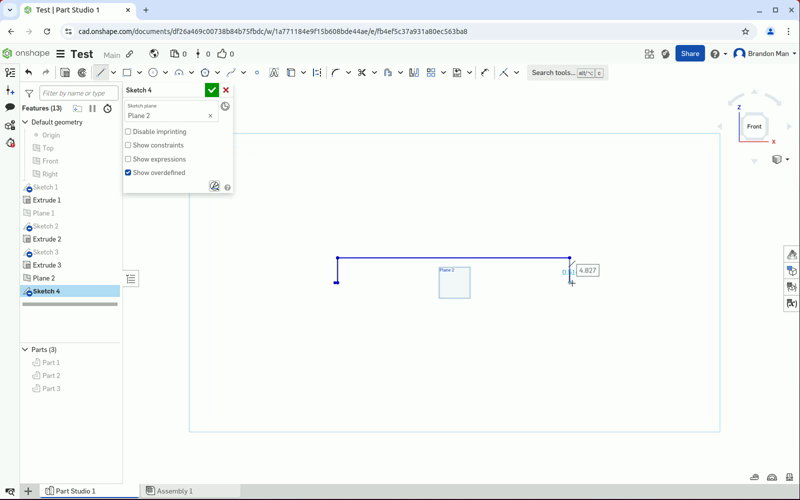
scroll(6)
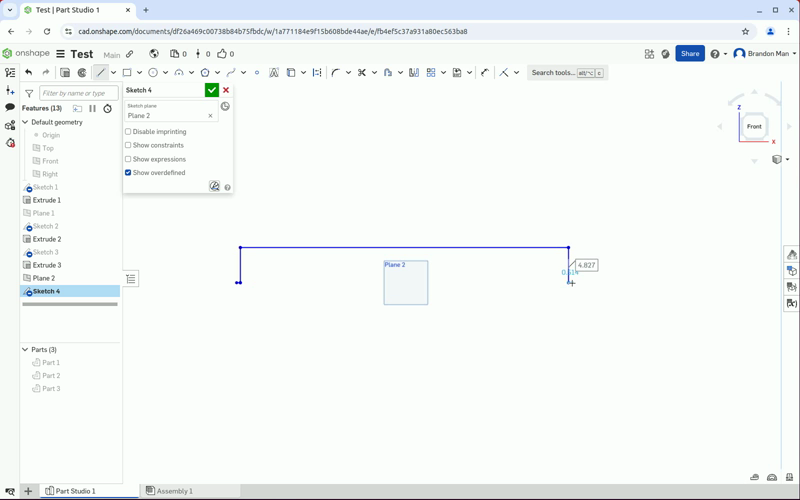
scroll(6)
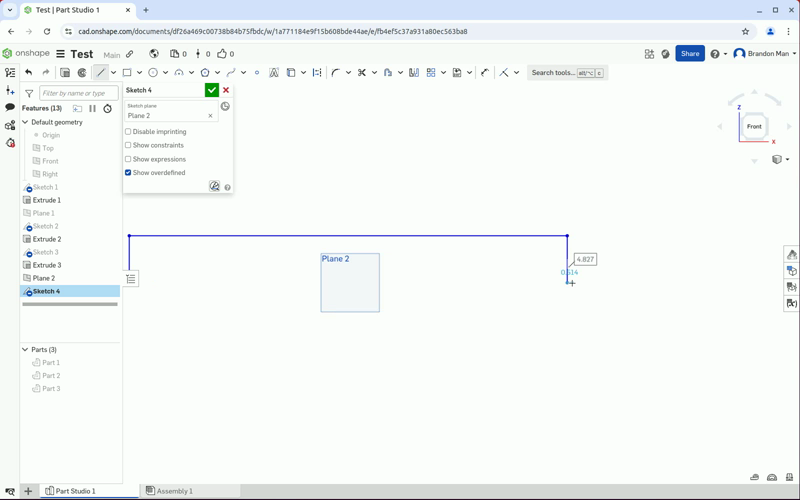
scroll(6)
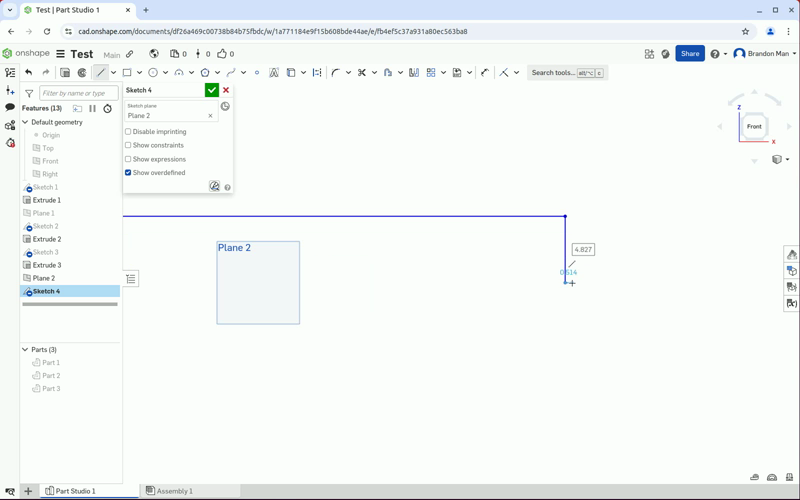
scroll(6)
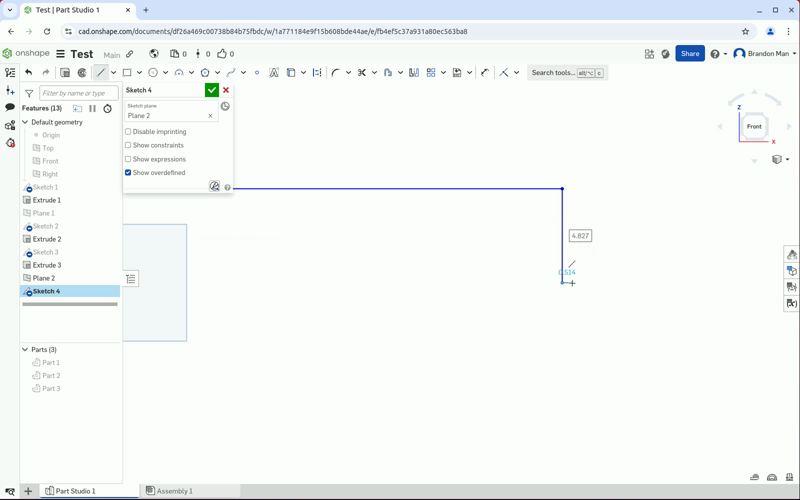
scroll(6)
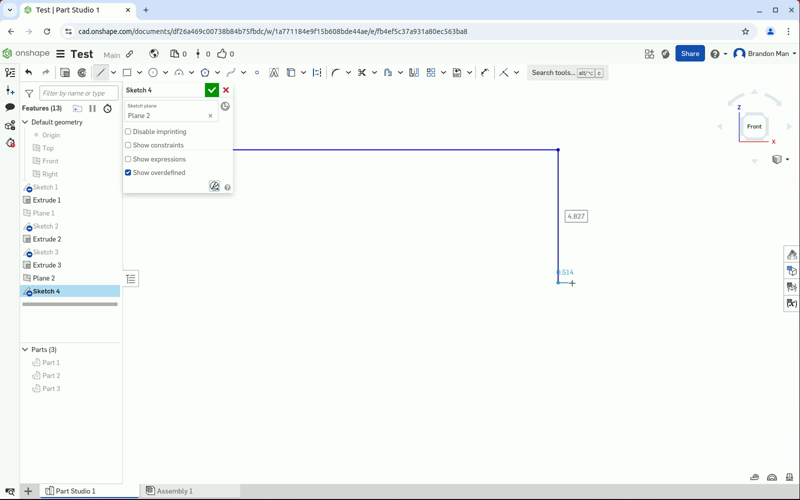
scroll(6)
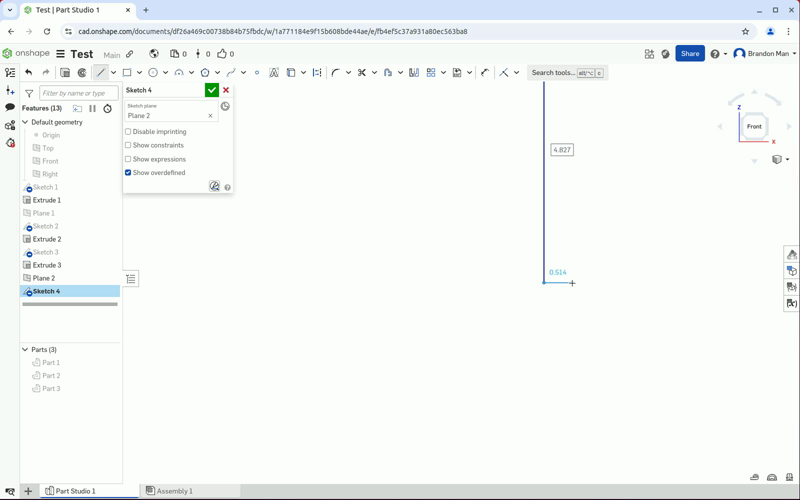
click(572, 282)
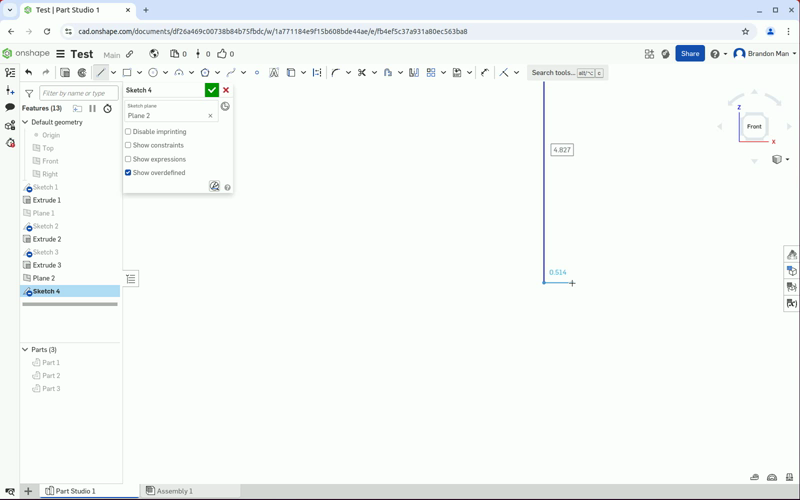
scroll(-6)
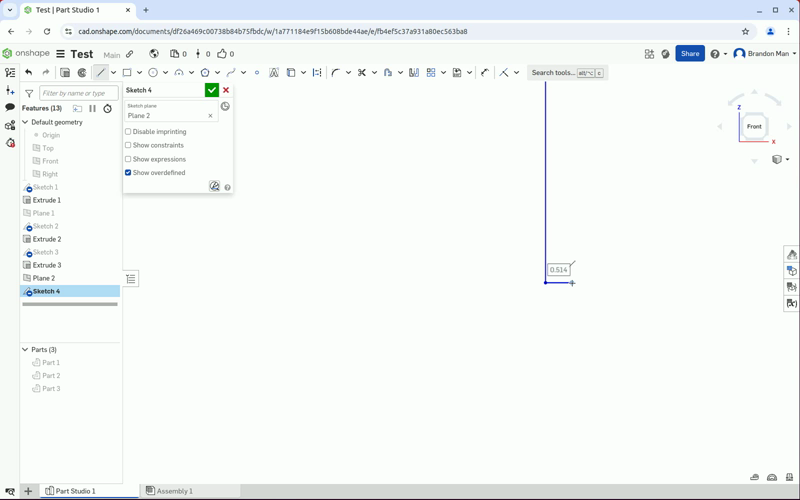
scroll(-6)
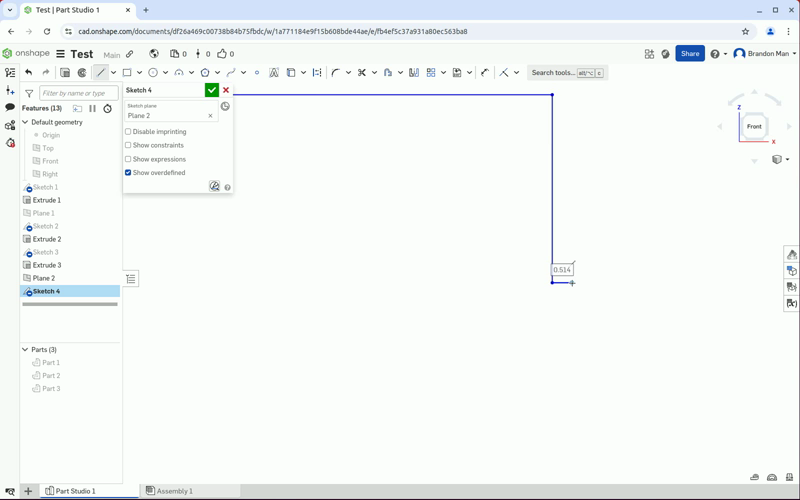
scroll(-6)
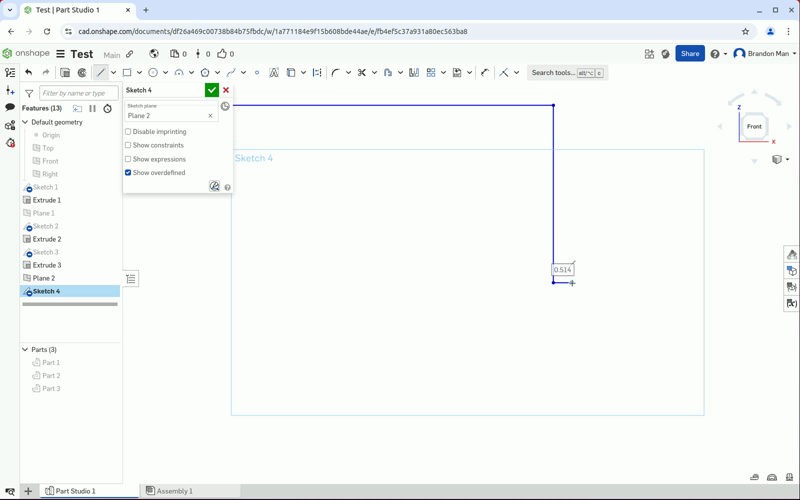
scroll(-6)
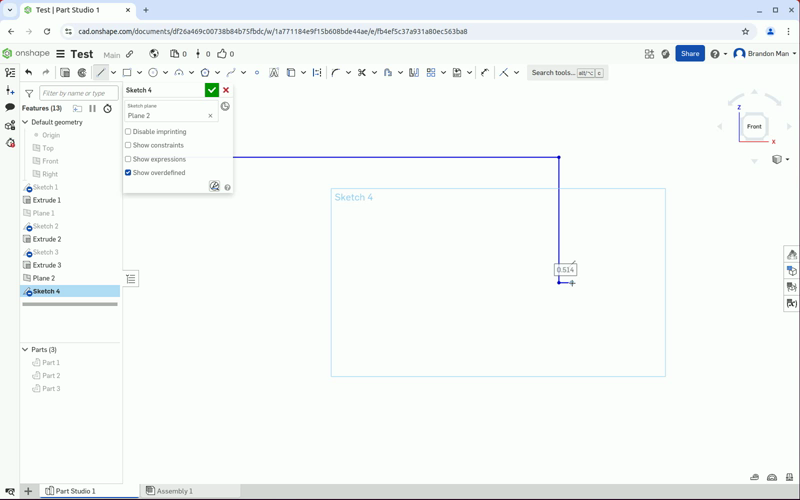
scroll(-6)
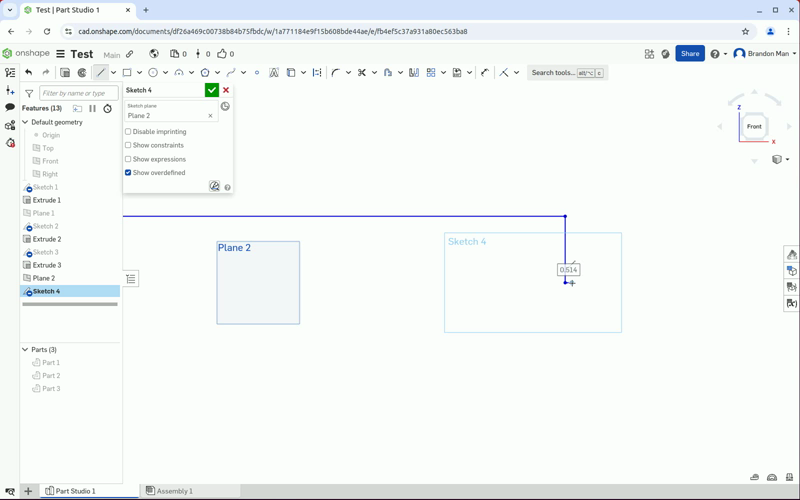
scroll(-6)
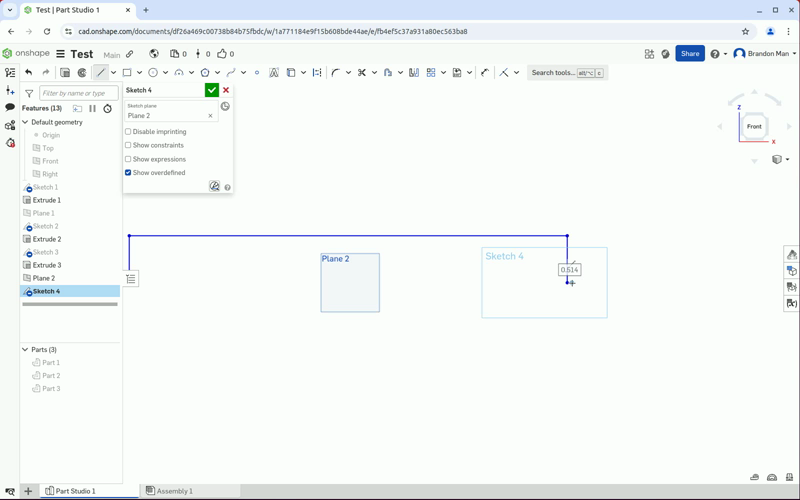
scroll(-6)
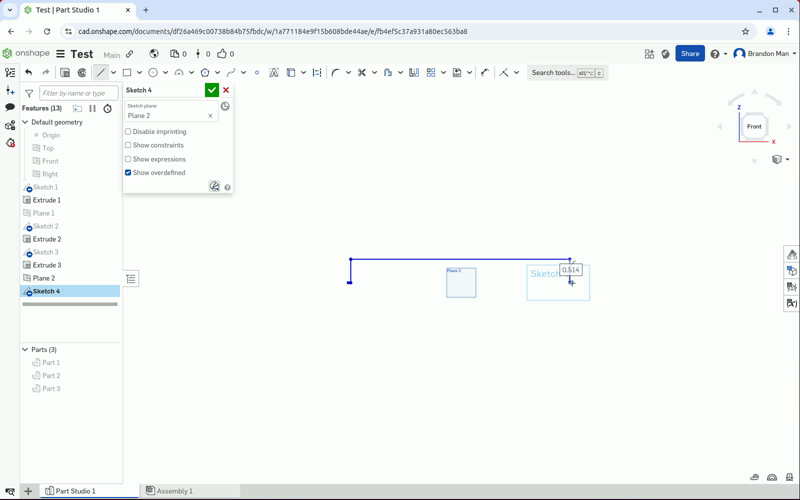
key_up(shift)
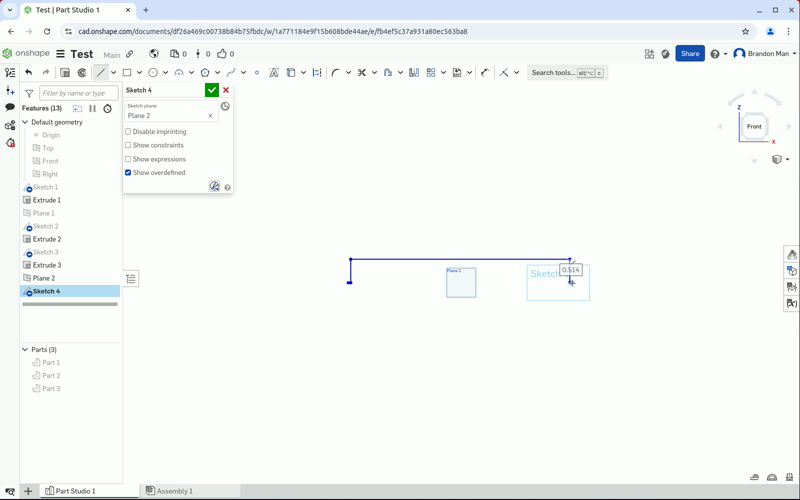
key_down(shift)
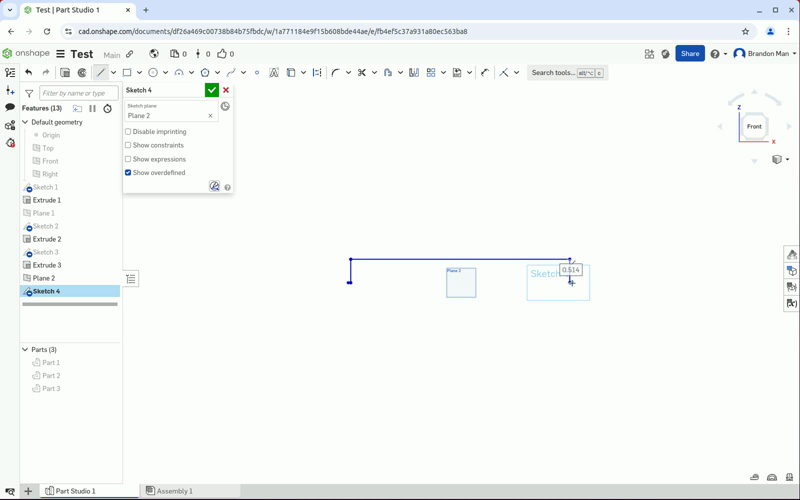
mouse_move(589, 282)
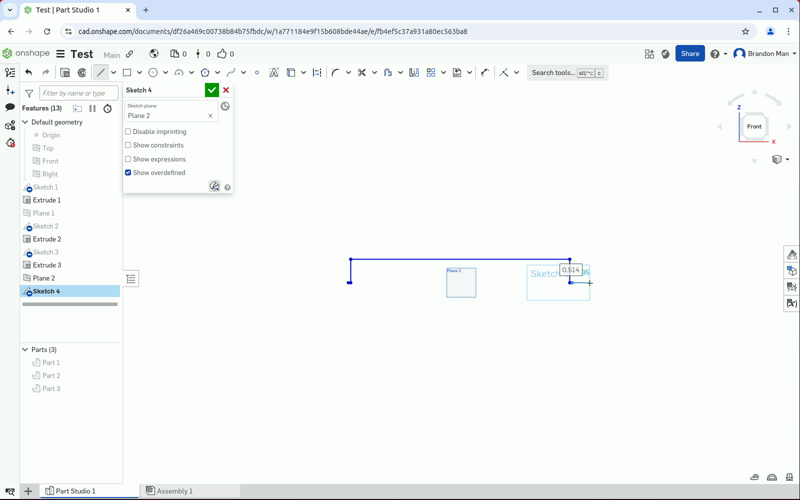
mouse_move(572, 257)
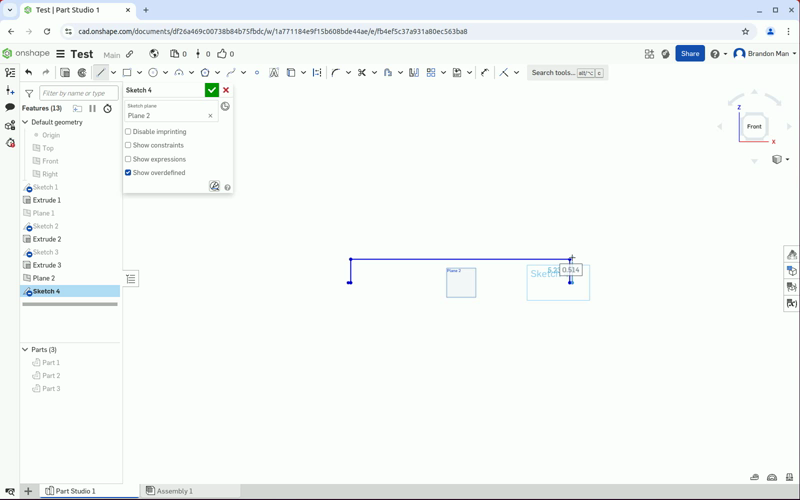
scroll(6)
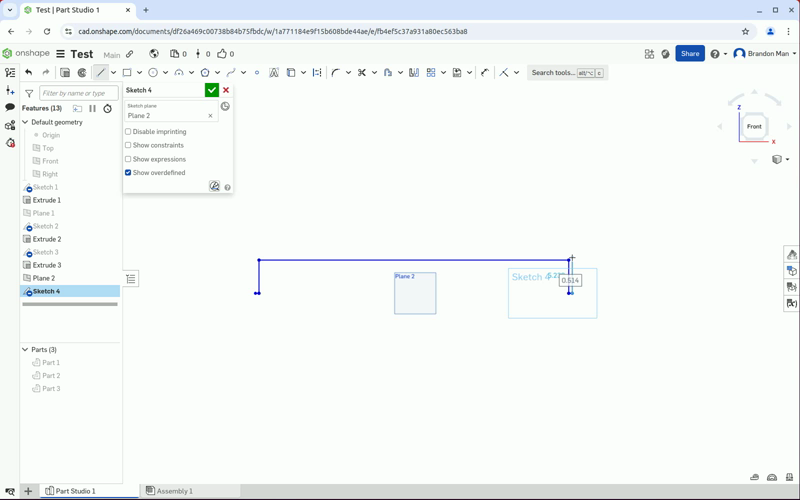
scroll(6)
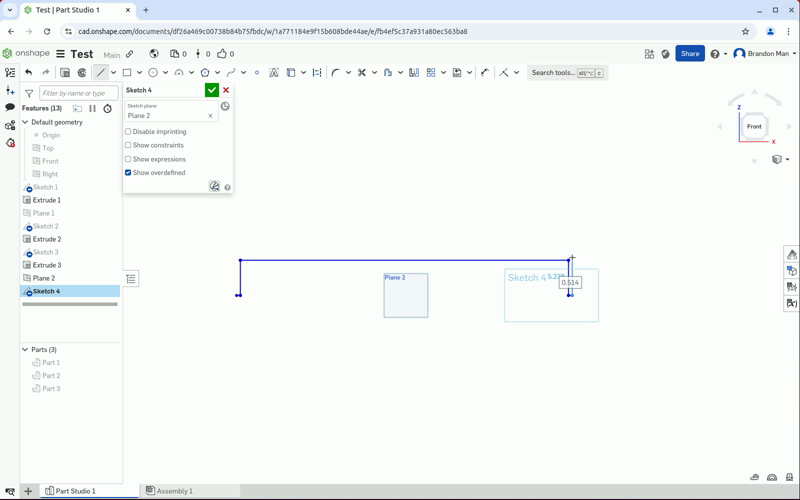
scroll(6)
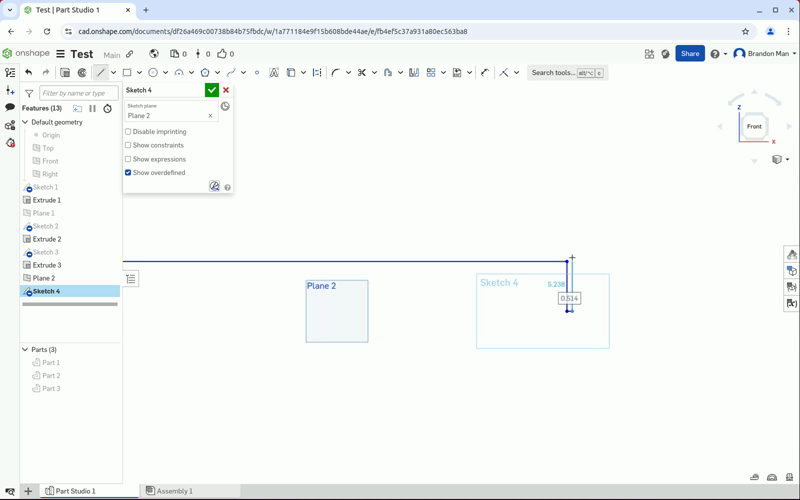
scroll(6)
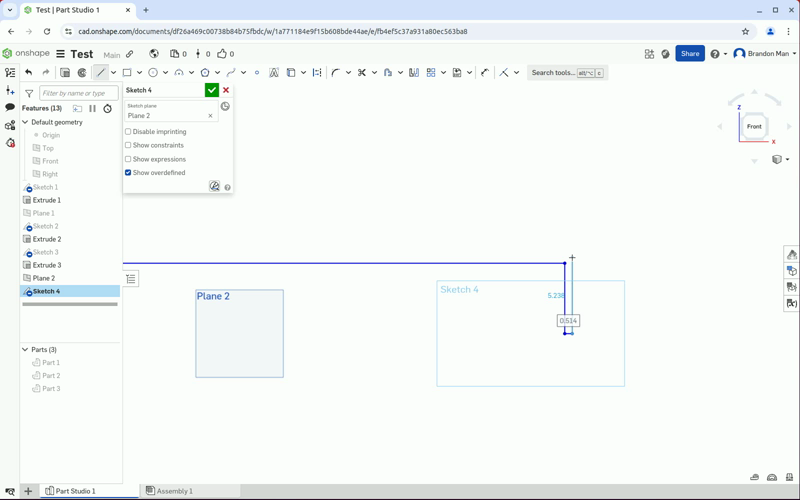
scroll(6)
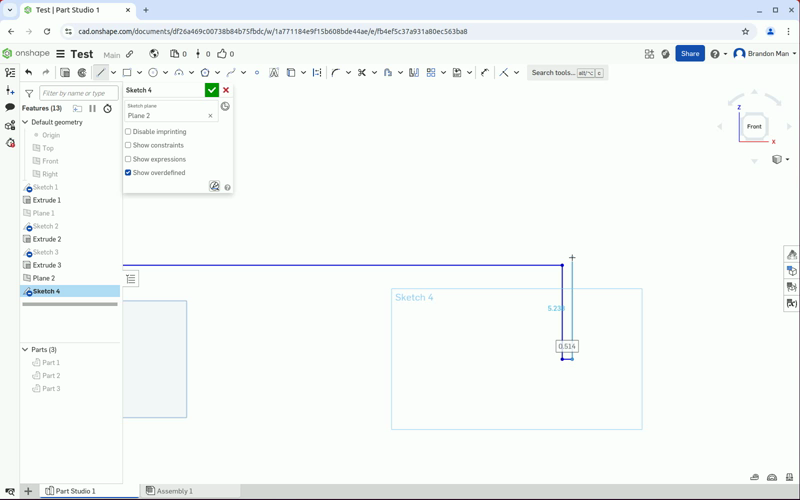
scroll(6)
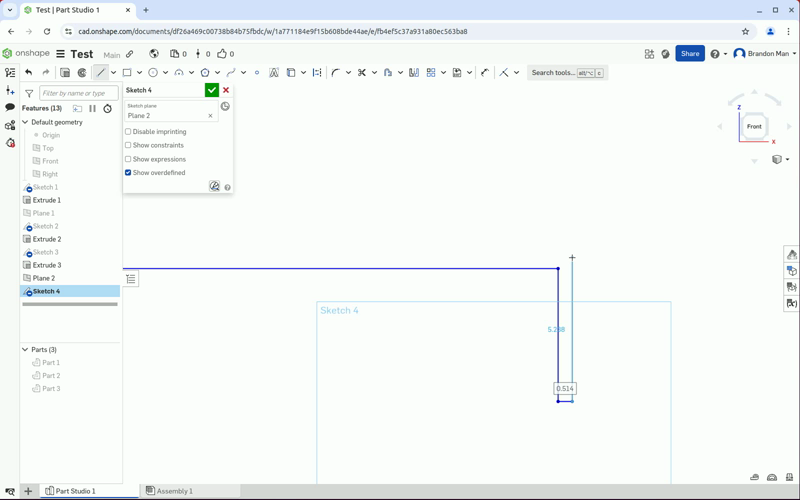
scroll(6)
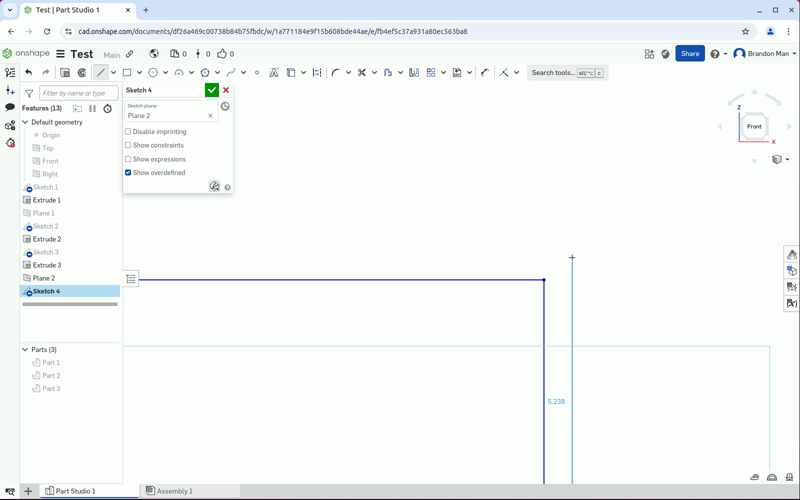
click(572, 257)
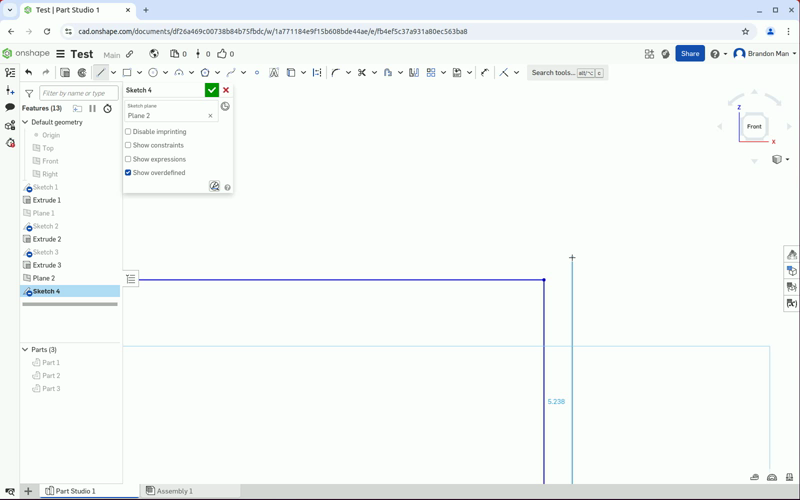
scroll(-6)
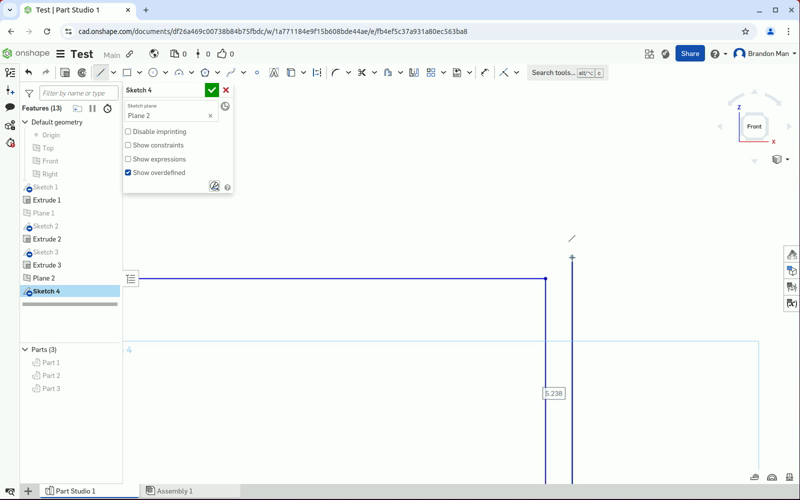
scroll(-6)
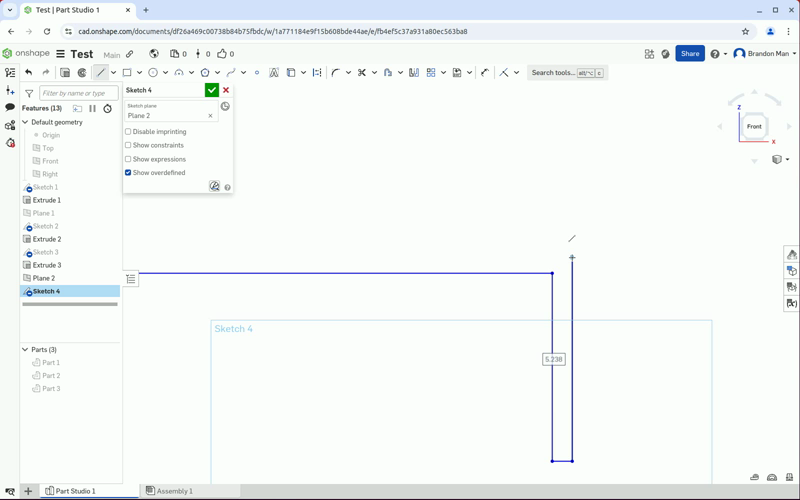
scroll(-6)
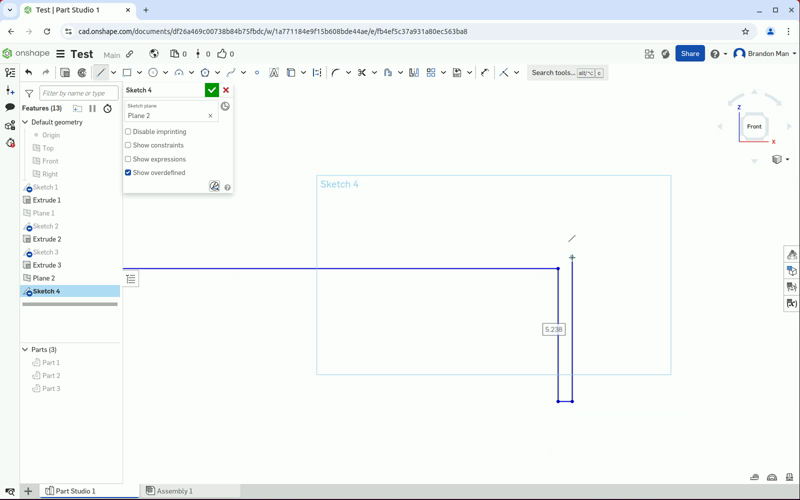
scroll(-6)
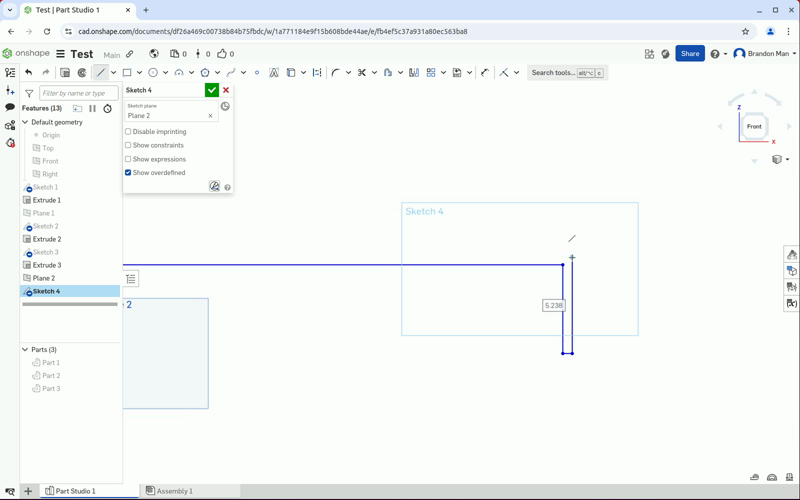
scroll(-6)
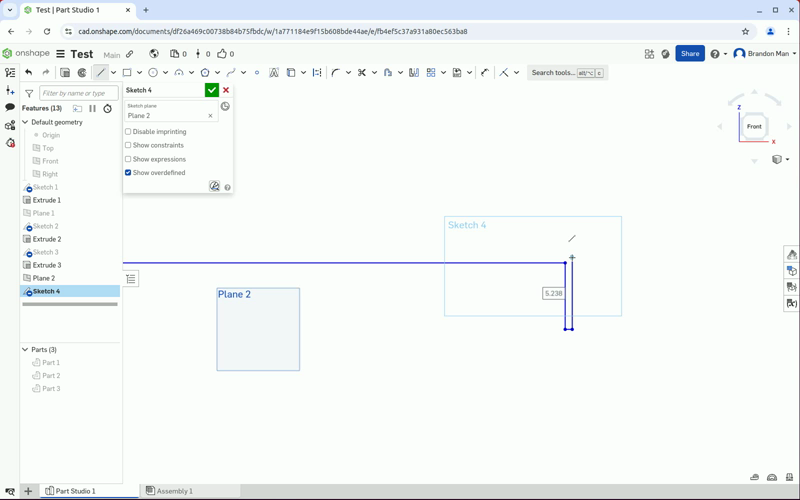
scroll(-6)
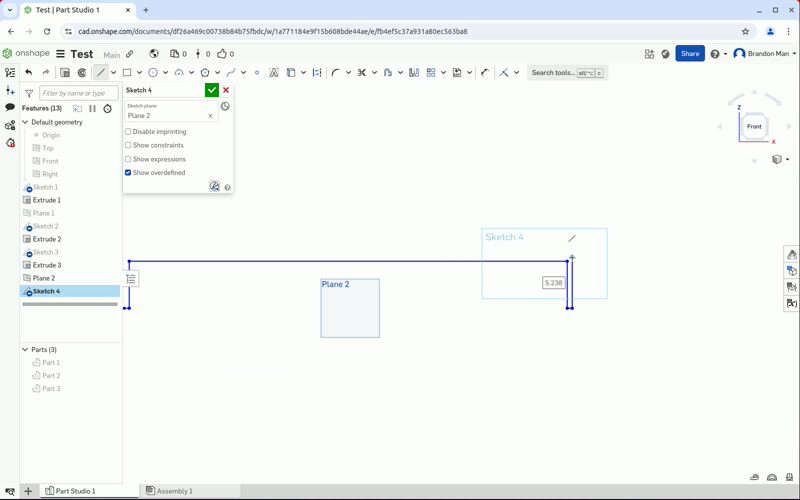
scroll(-6)
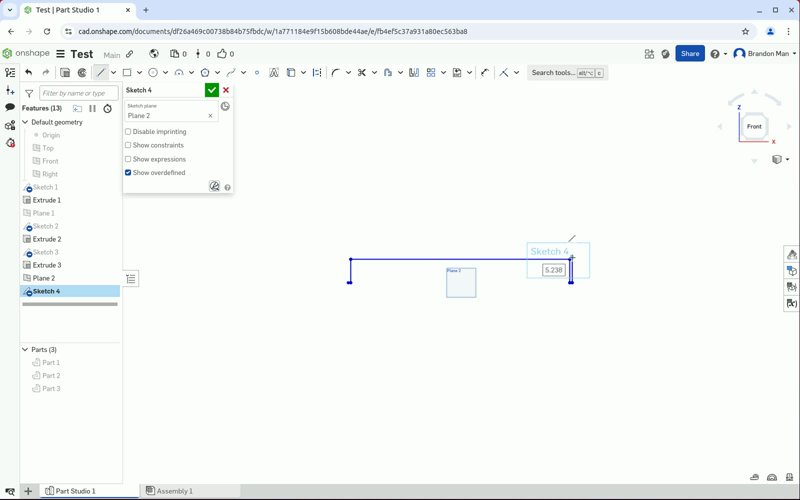
key_up(shift)
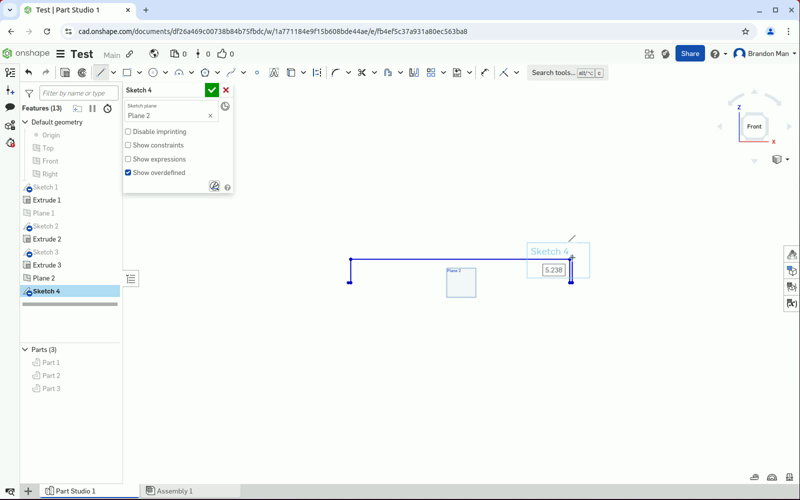
key_down(shift)
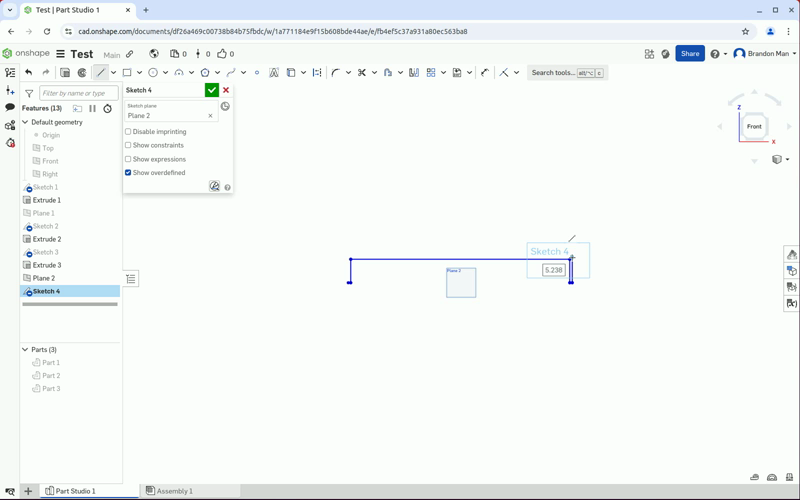
mouse_move(348, 257)
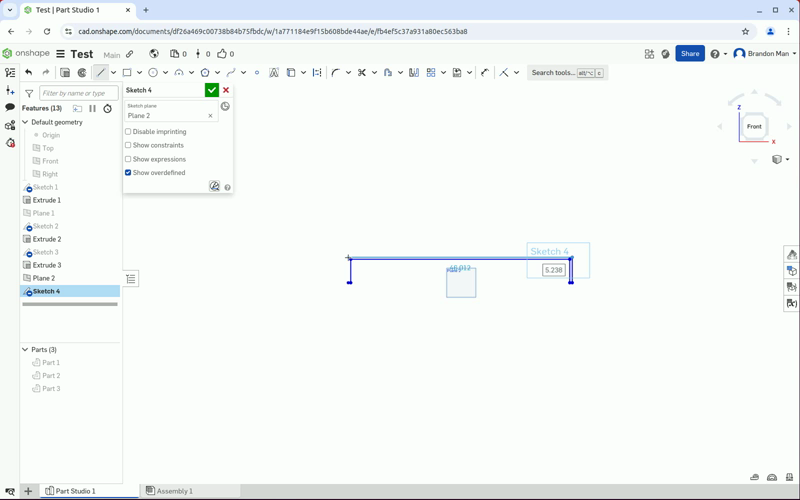
scroll(6)
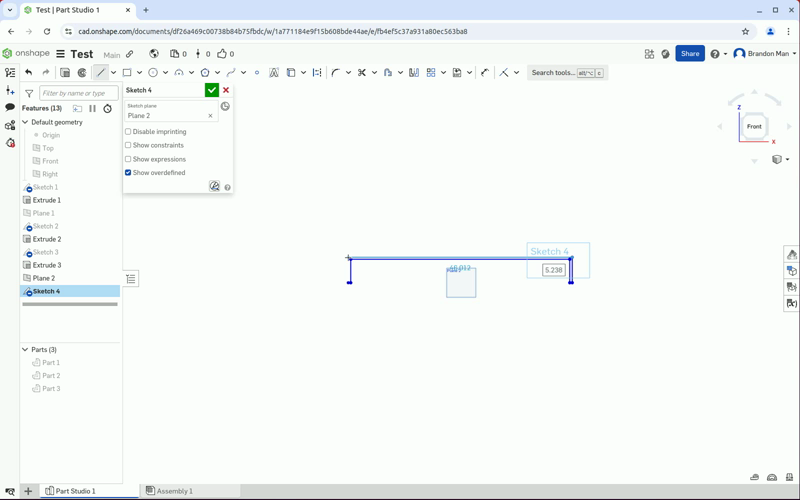
scroll(6)
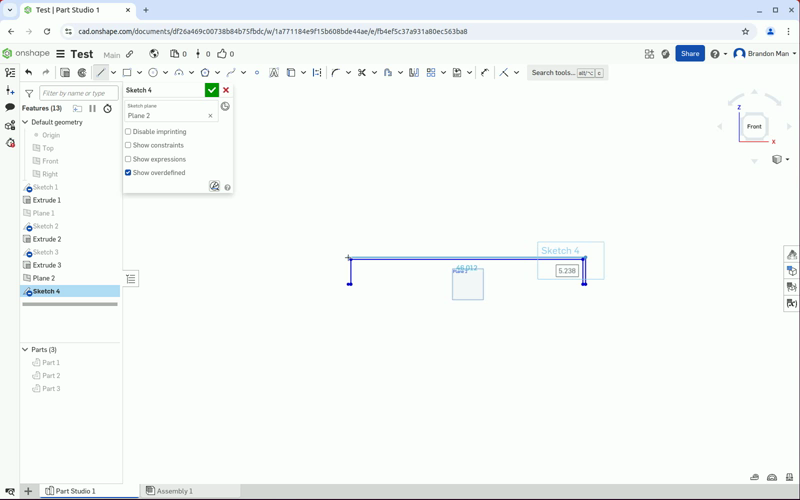
scroll(6)
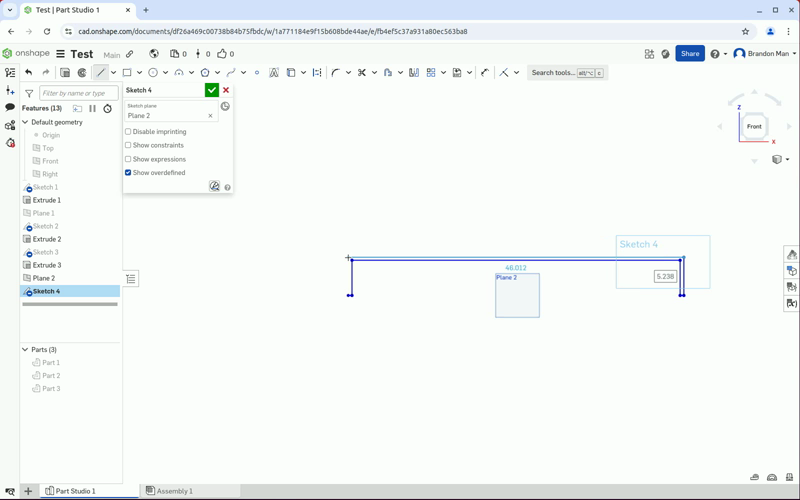
scroll(6)
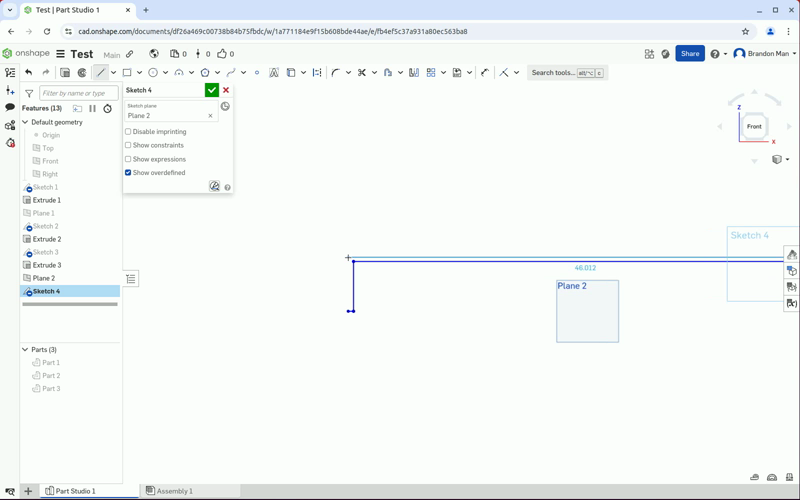
scroll(6)
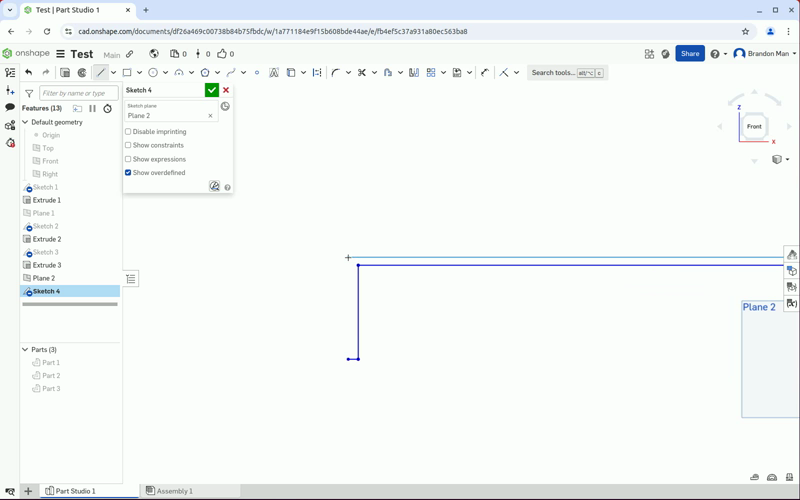
scroll(6)
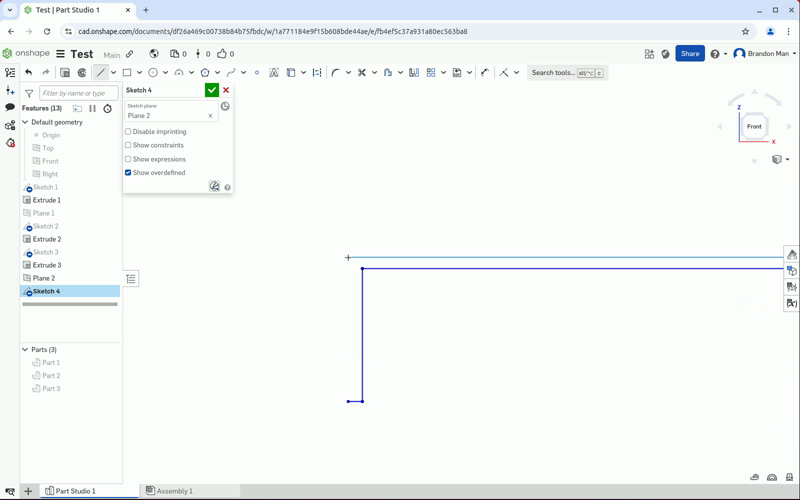
scroll(6)
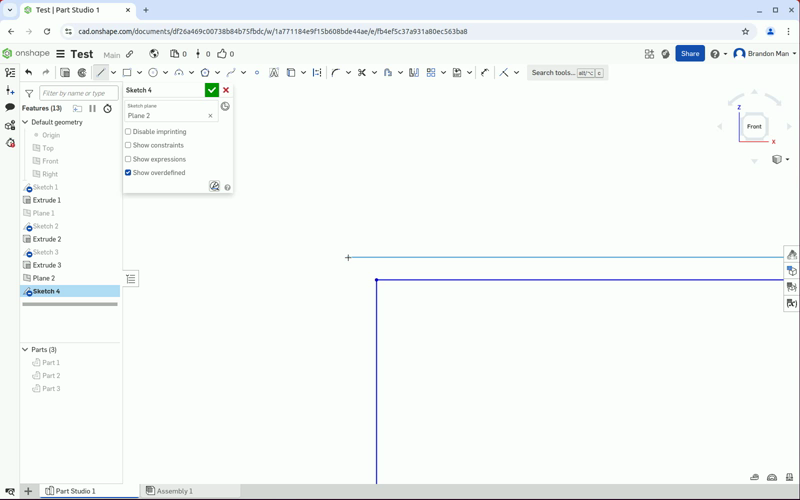
click(348, 257)
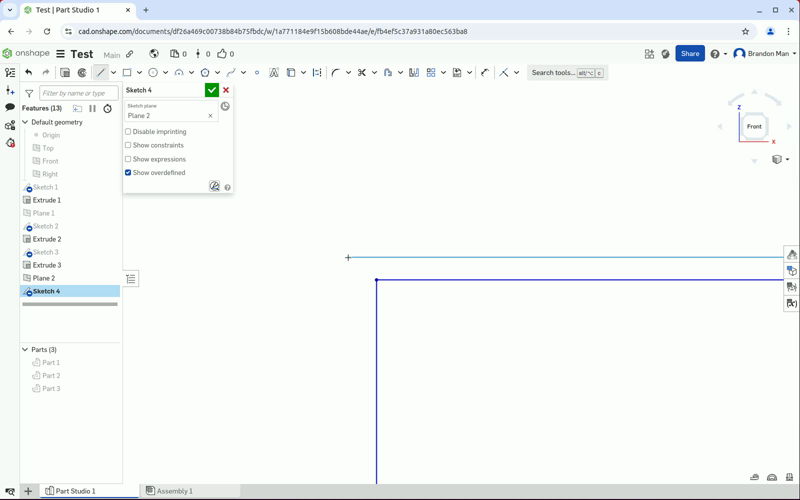
scroll(-6)
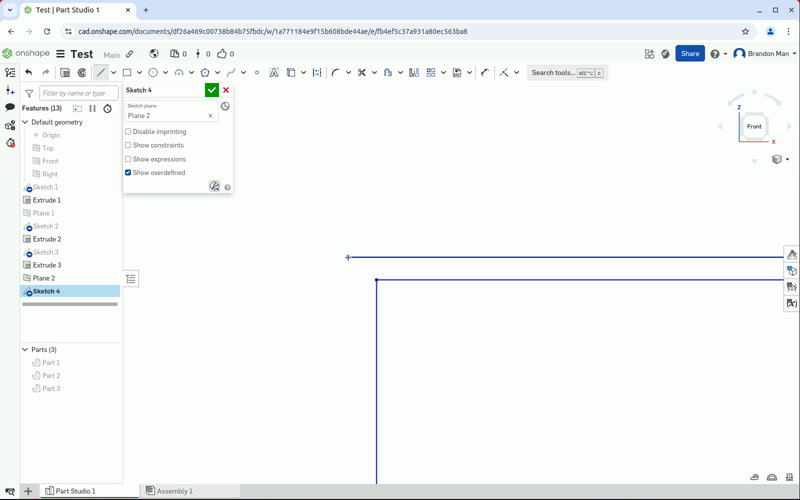
scroll(-6)
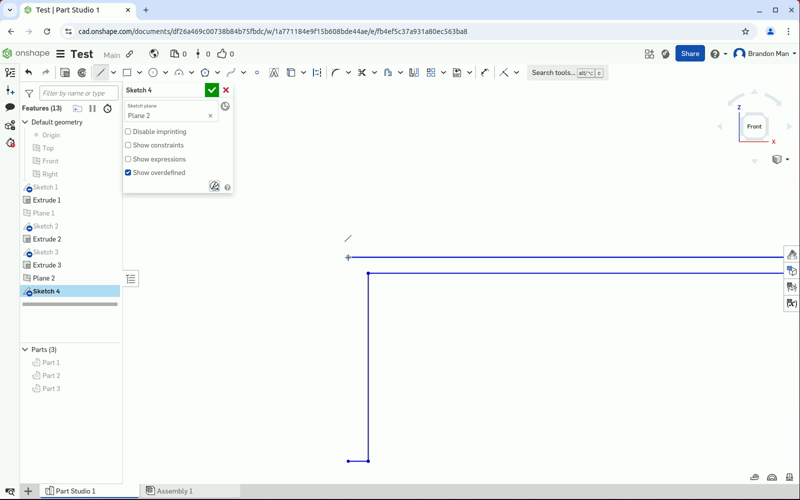
scroll(-6)
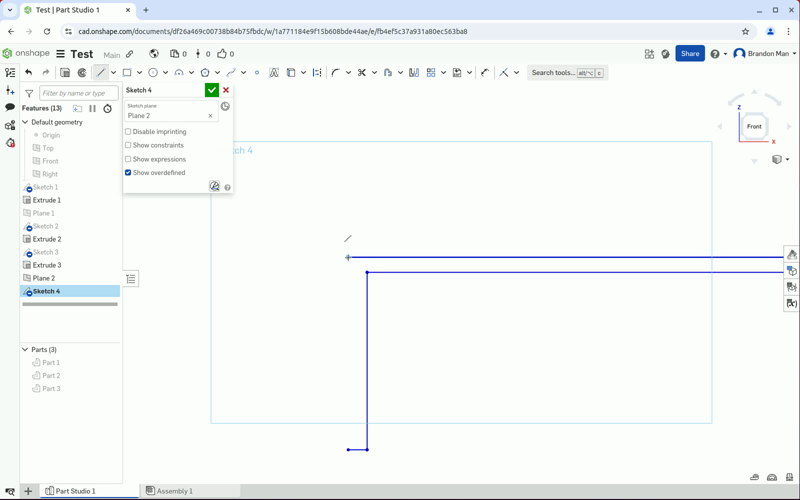
scroll(-6)
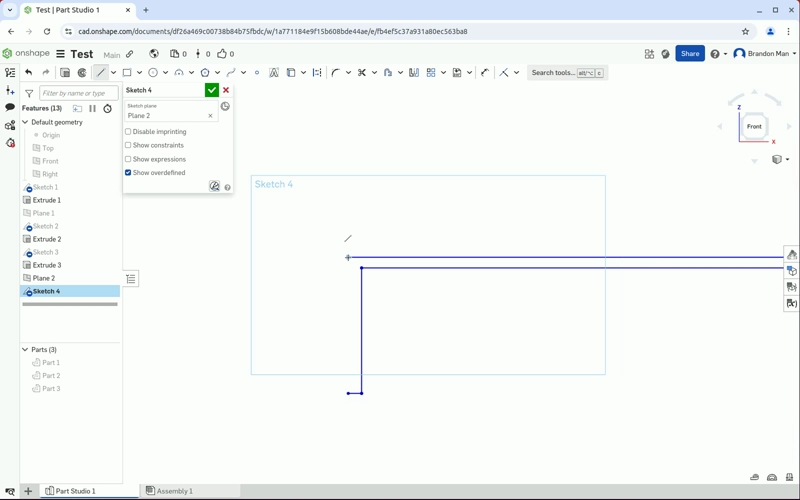
scroll(-6)
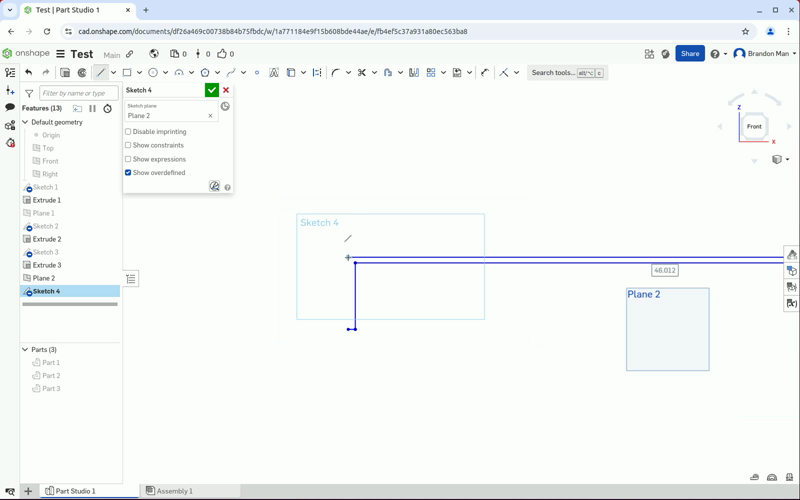
scroll(-6)
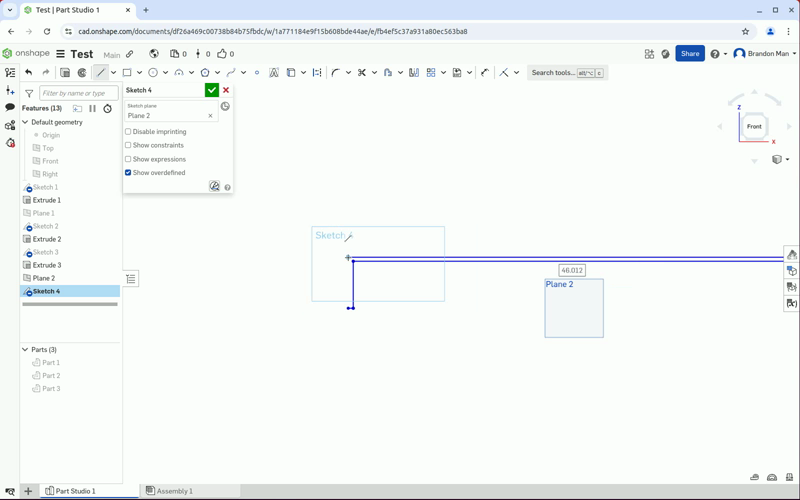
scroll(-6)
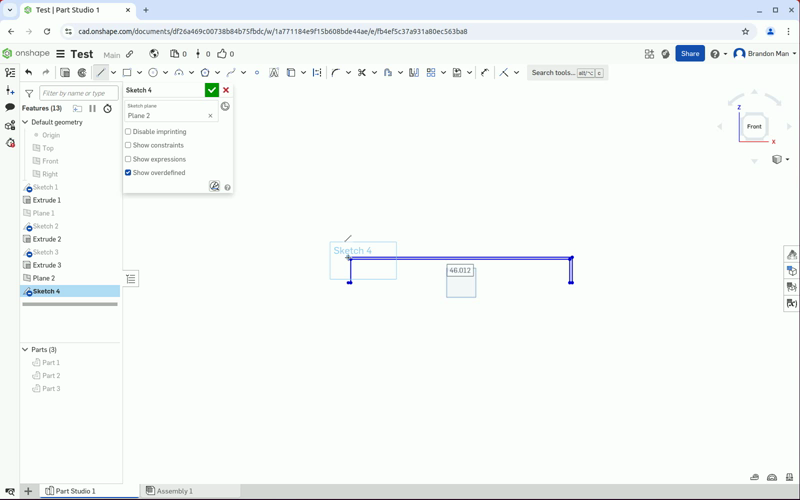
key_up(shift)
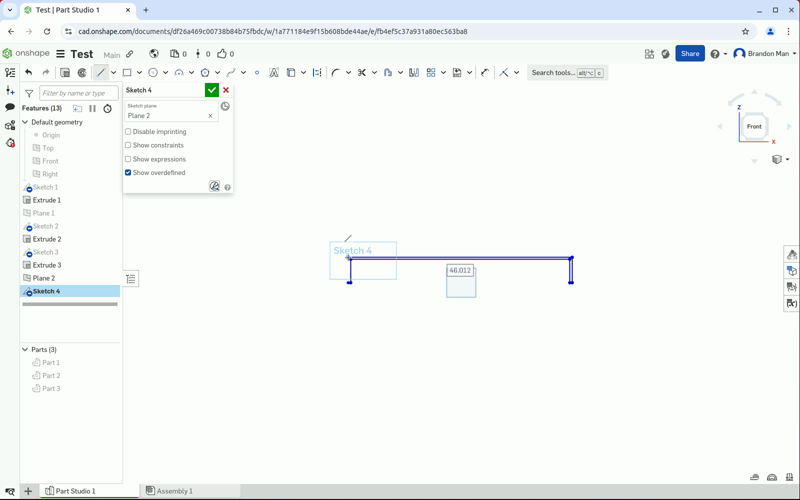
mouse_move(378, 257)
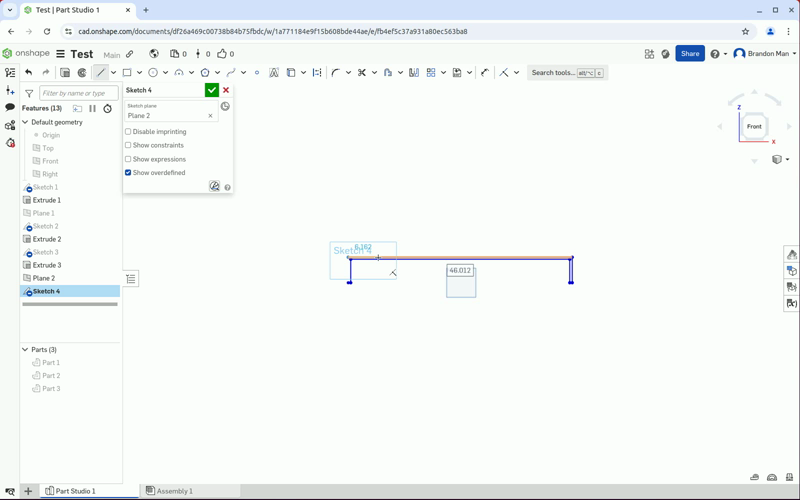
key_down(shift)
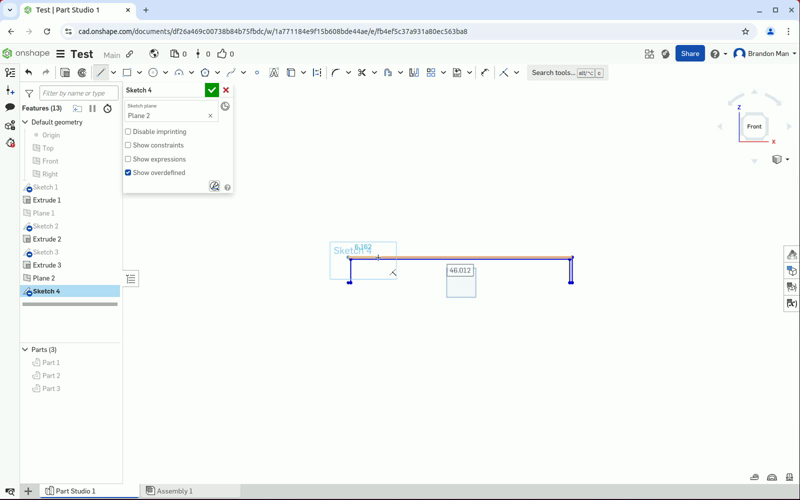
mouse_move(348, 282)
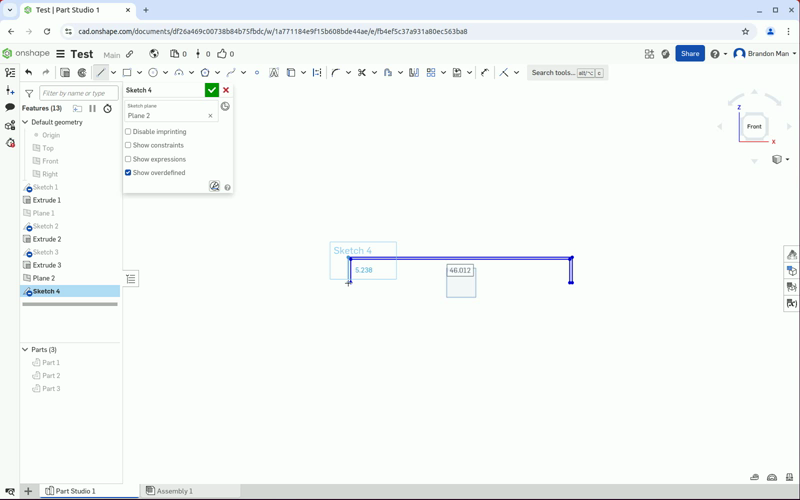
scroll(6)
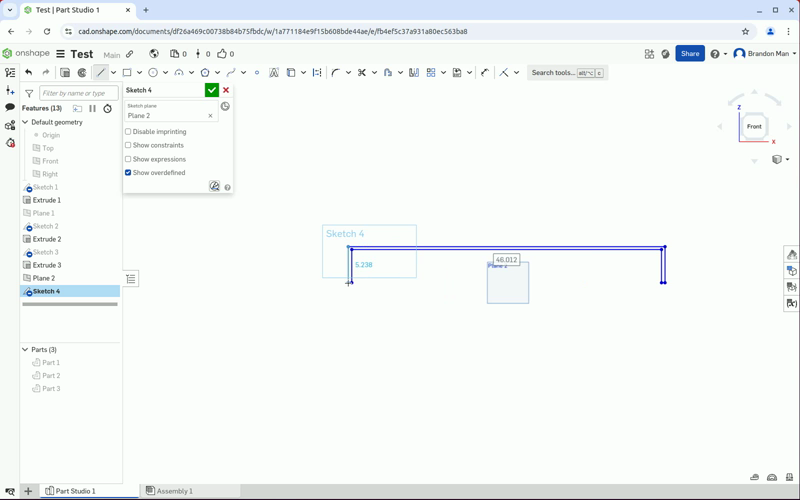
scroll(6)
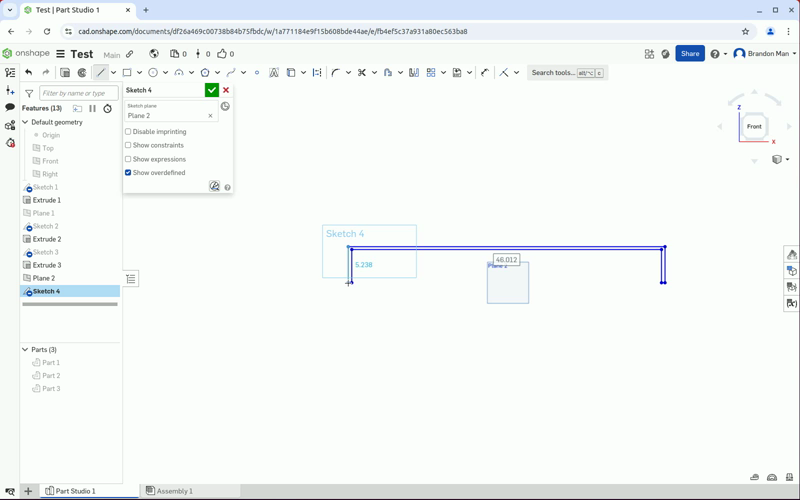
scroll(6)
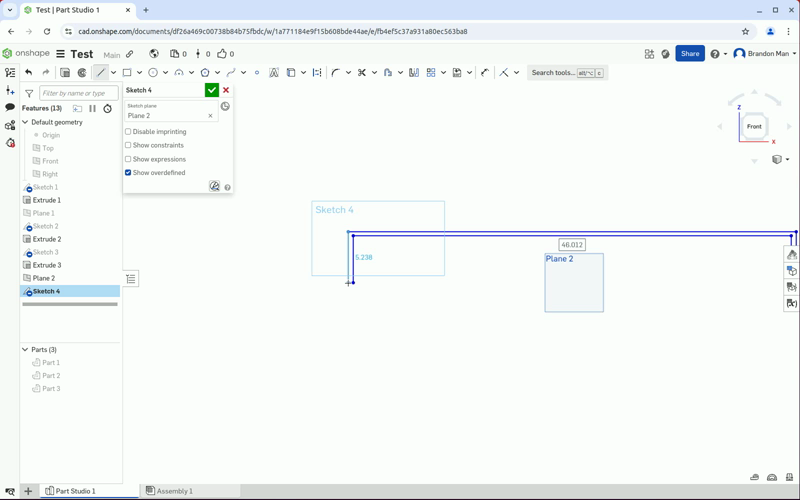
scroll(6)
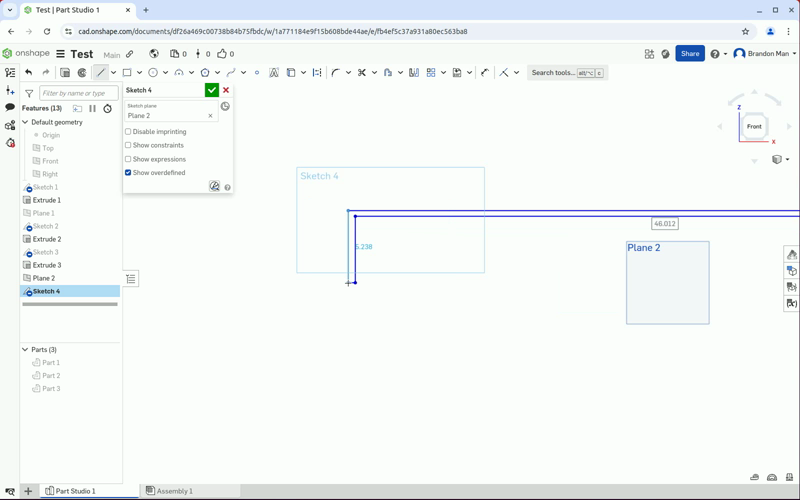
scroll(6)
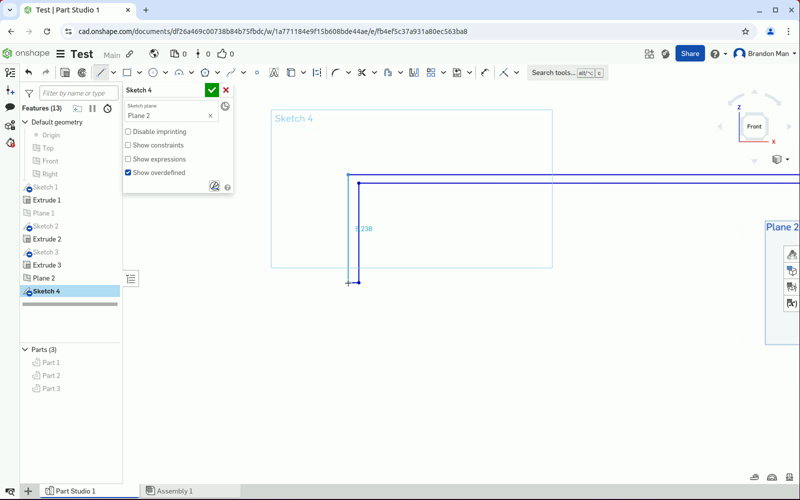
scroll(6)
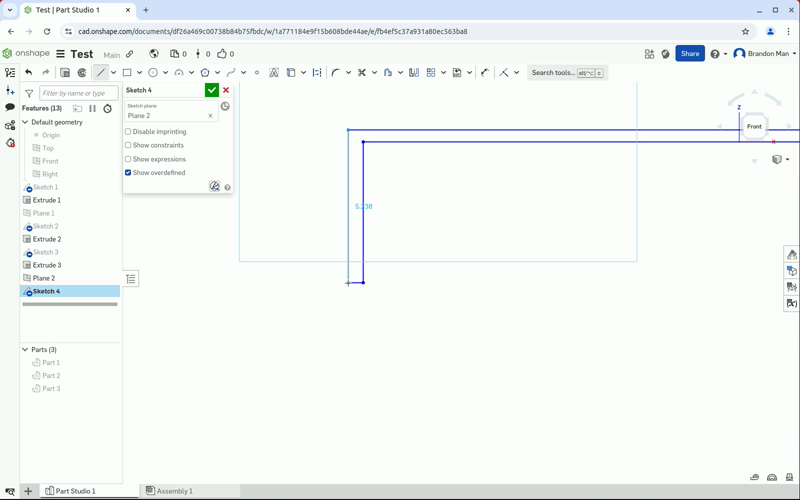
scroll(6)
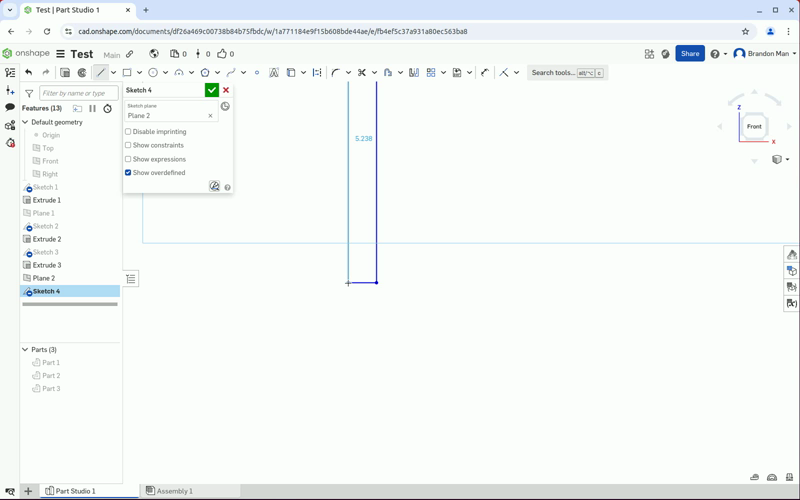
key_up(shift)
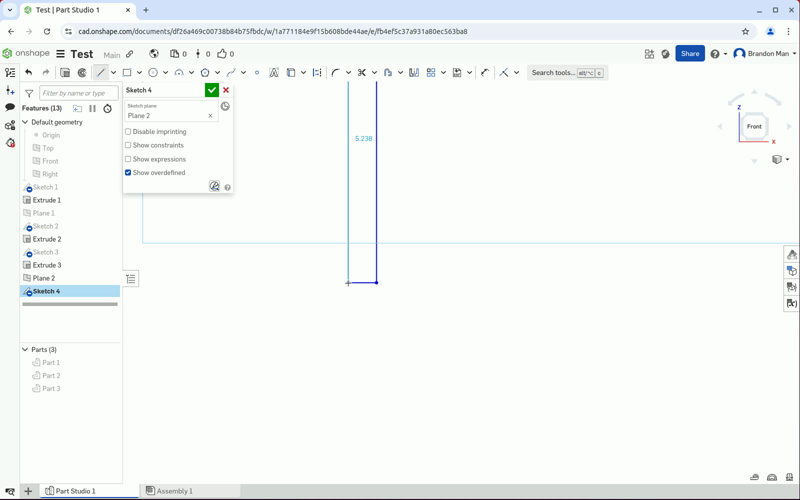
click(348, 282)
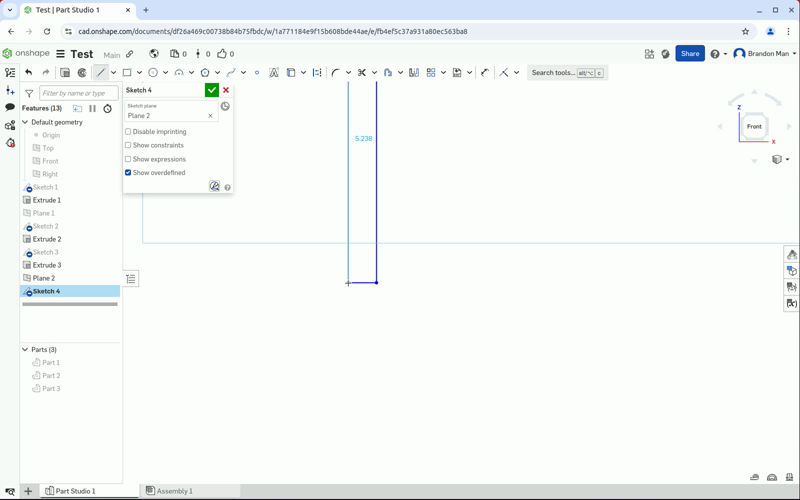
scroll(-6)
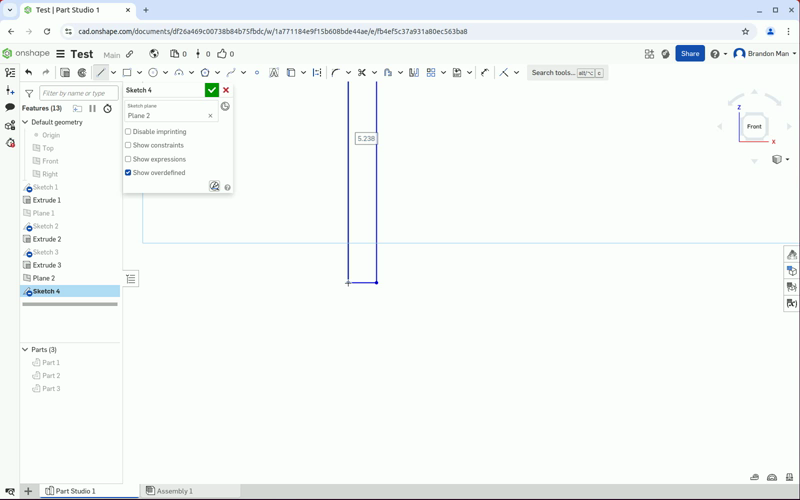
scroll(-6)
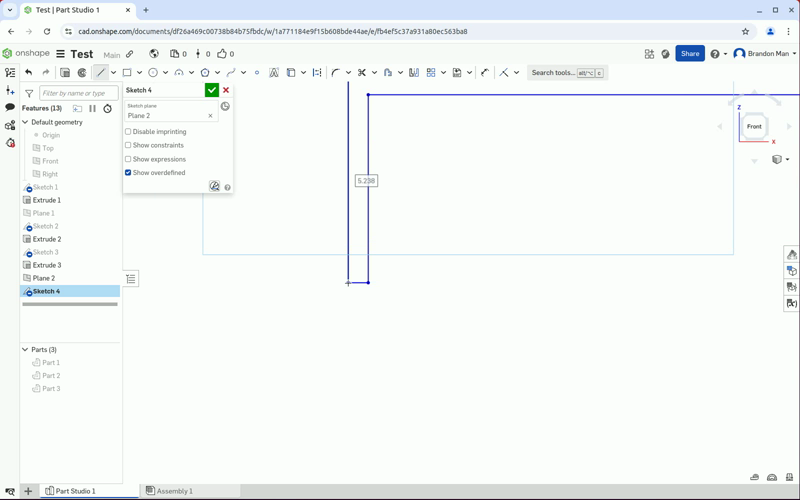
scroll(-6)
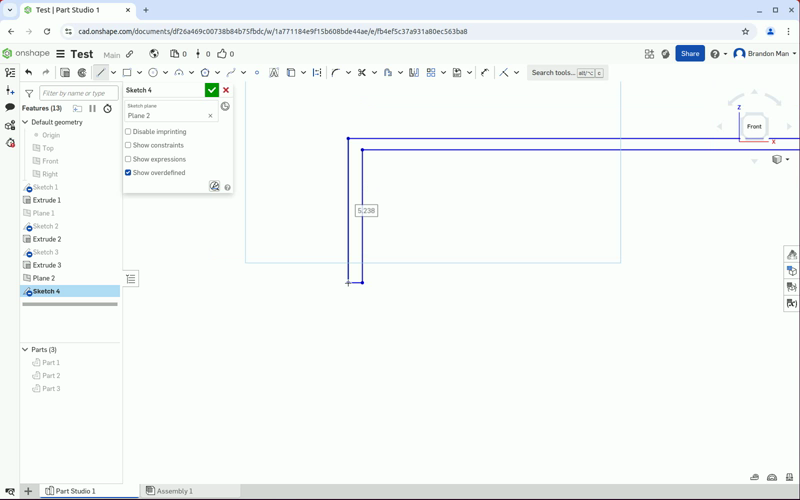
scroll(-6)
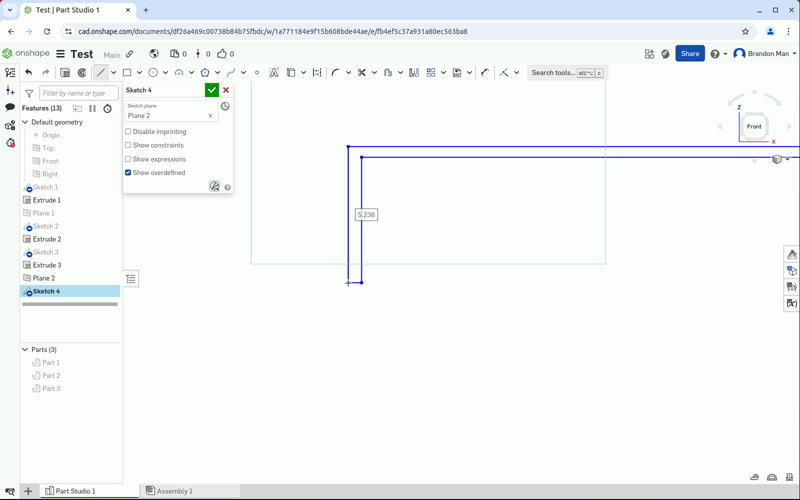
scroll(-6)
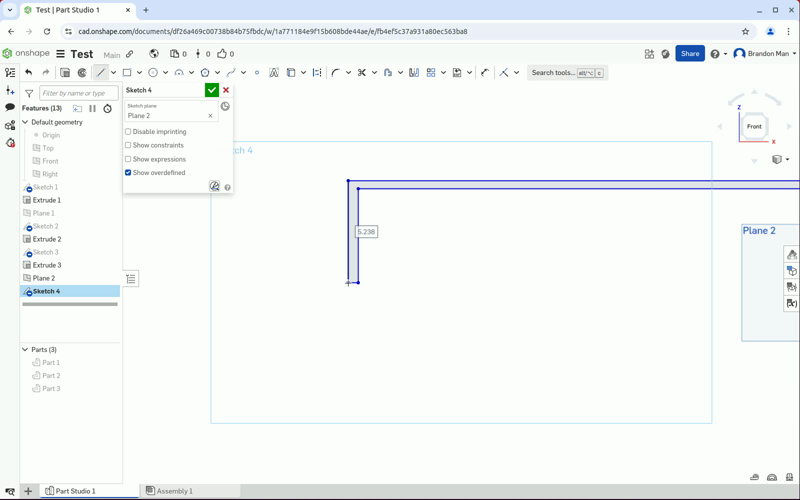
scroll(-6)
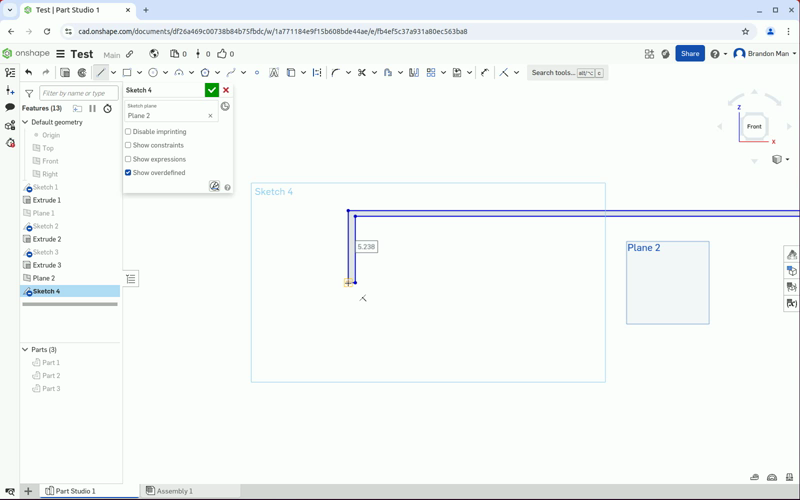
scroll(-6)
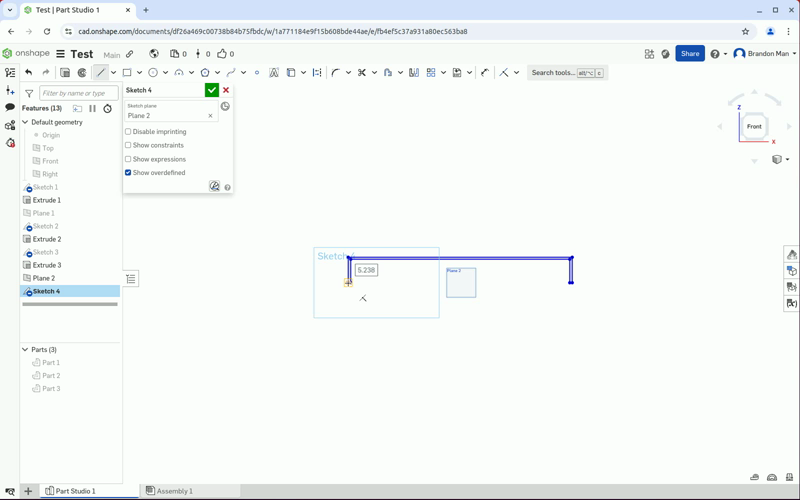
key(esc)
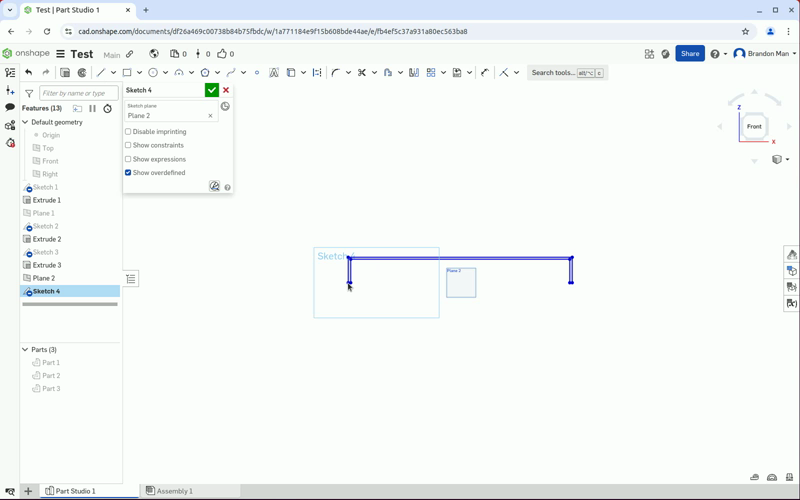
mouse_move(365, 257)
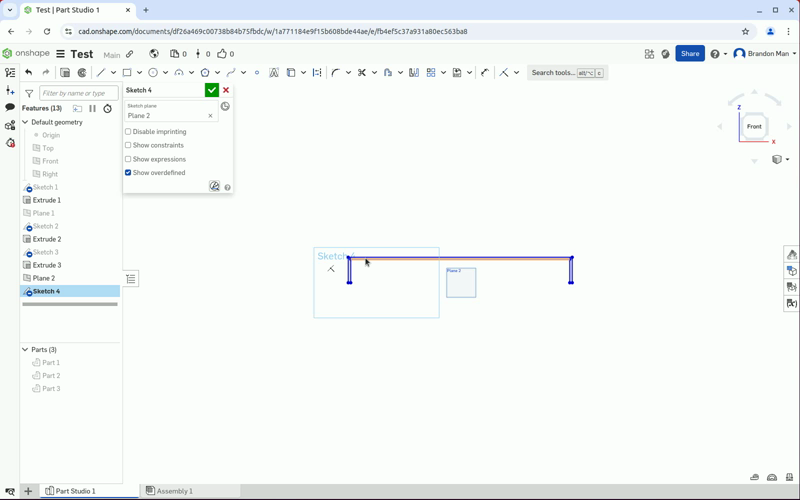
scroll(6)
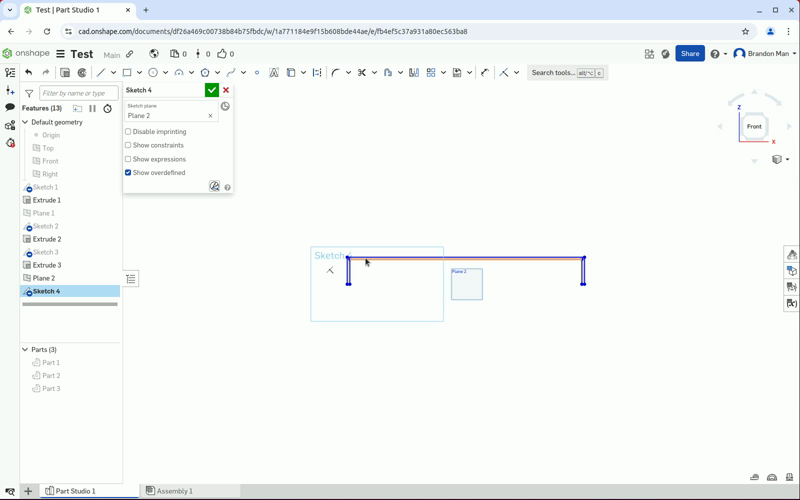
scroll(6)
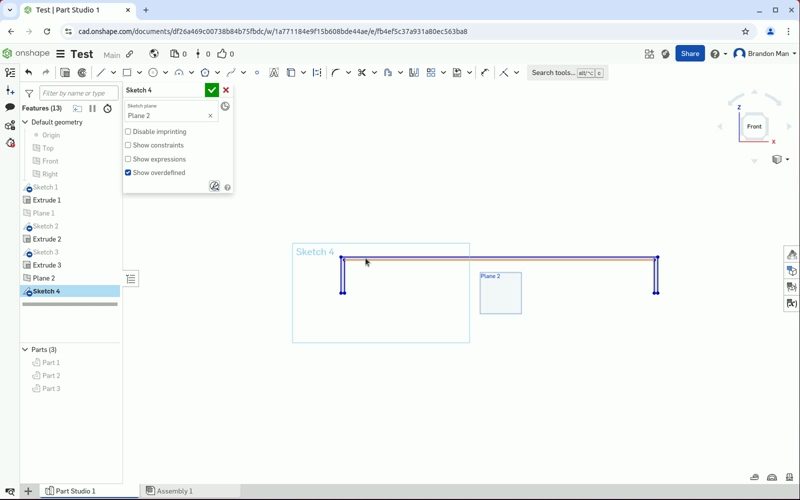
scroll(6)
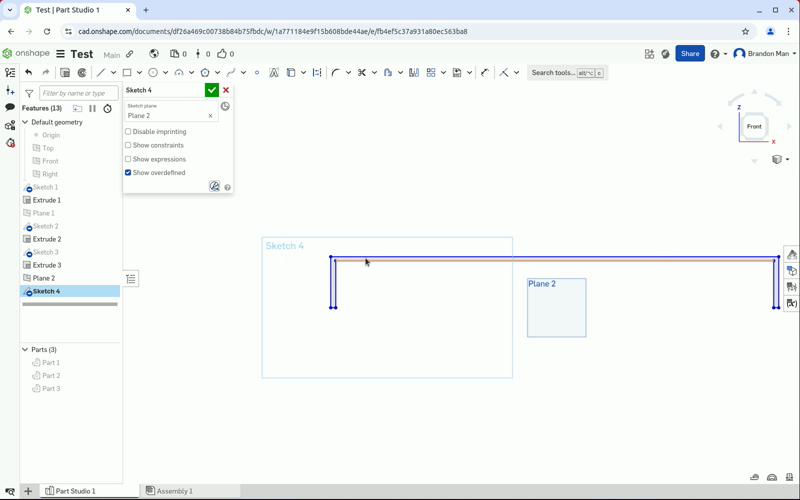
scroll(6)
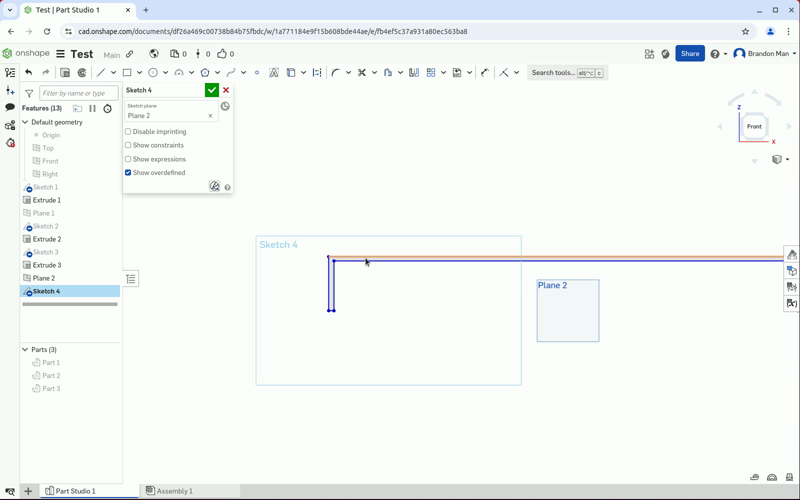
scroll(6)
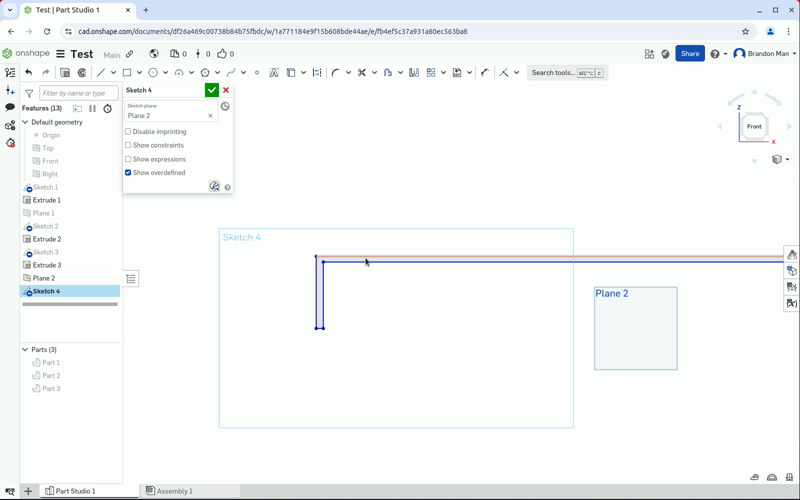
scroll(6)
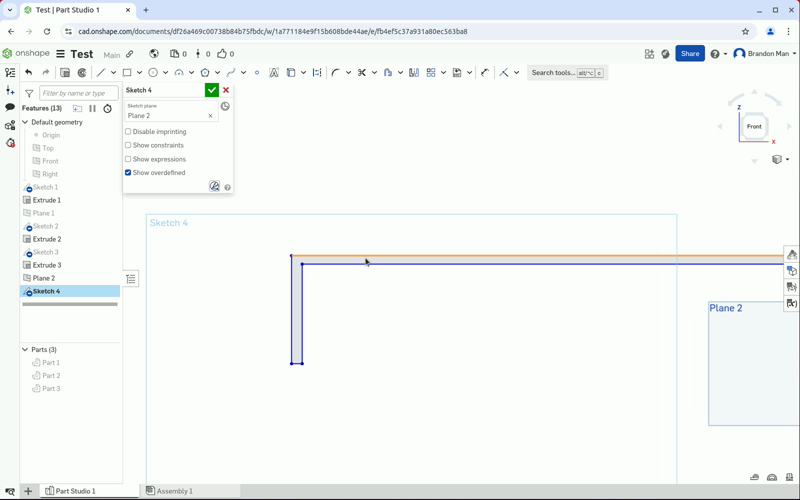
scroll(6)
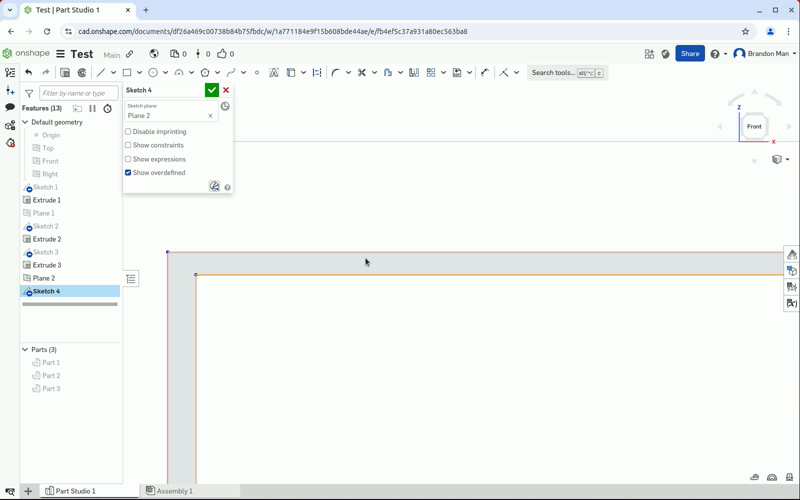
click(365, 257)
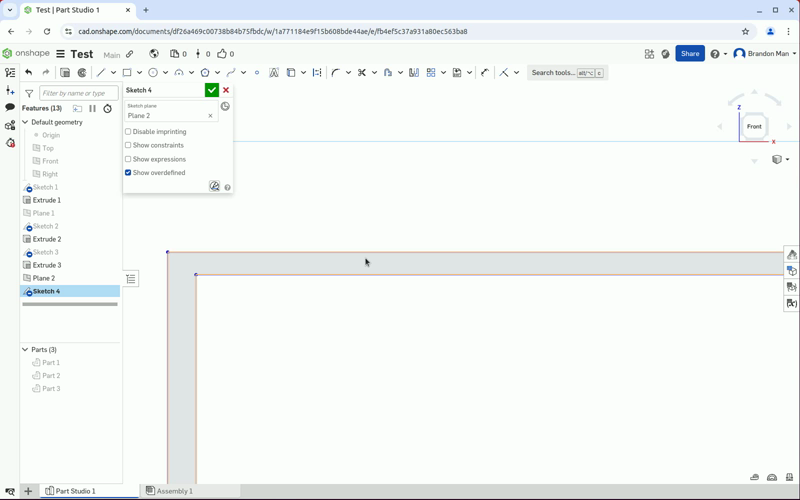
scroll(-6)
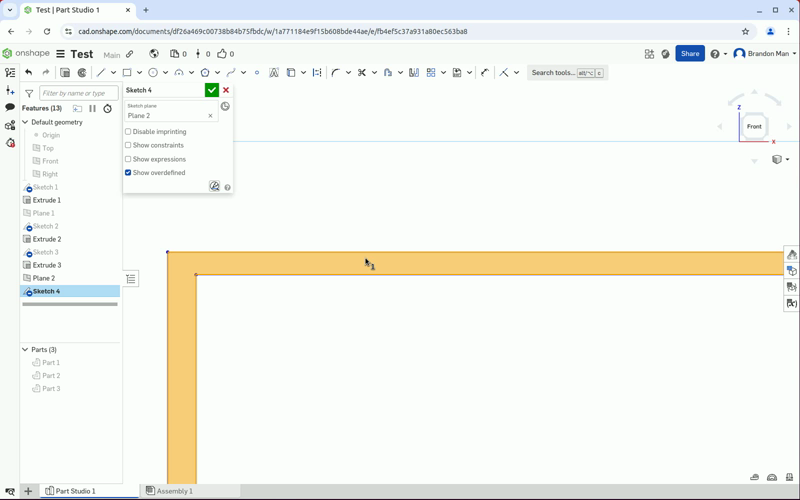
scroll(-6)
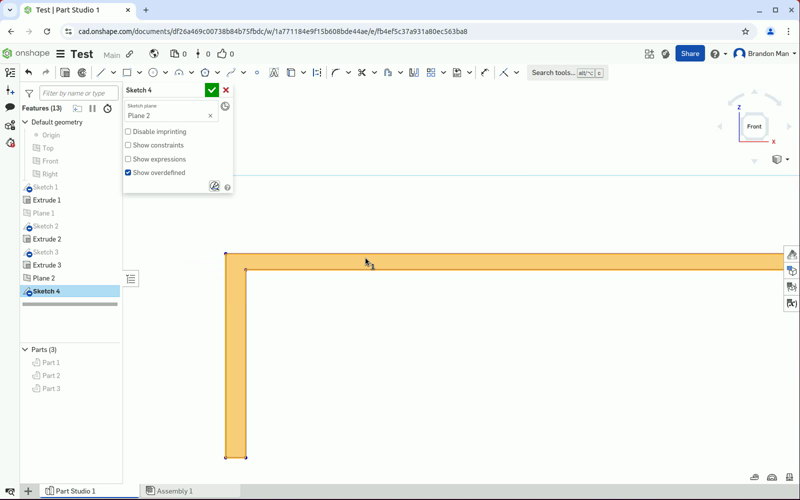
scroll(-6)
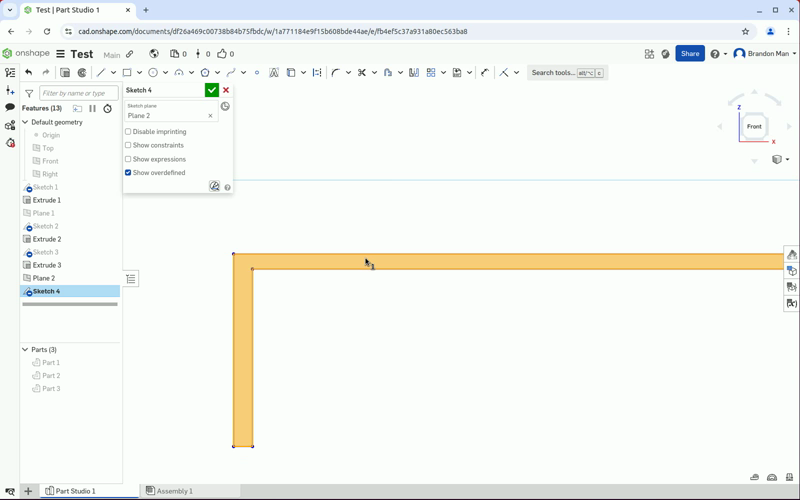
scroll(-6)
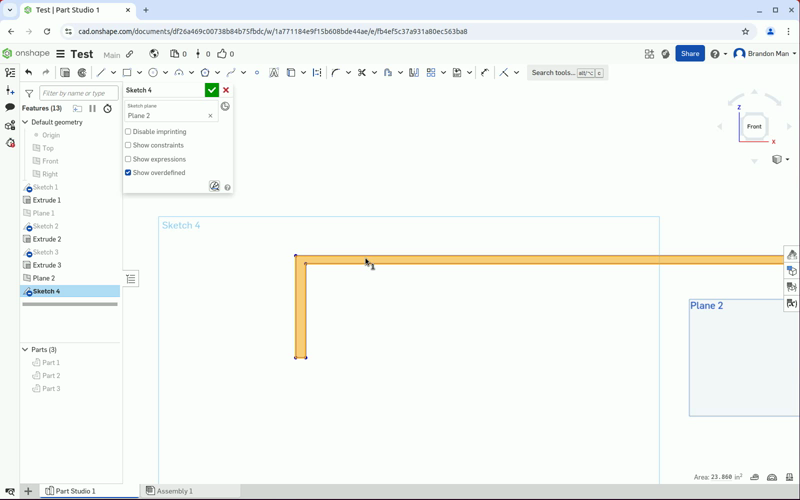
scroll(-6)
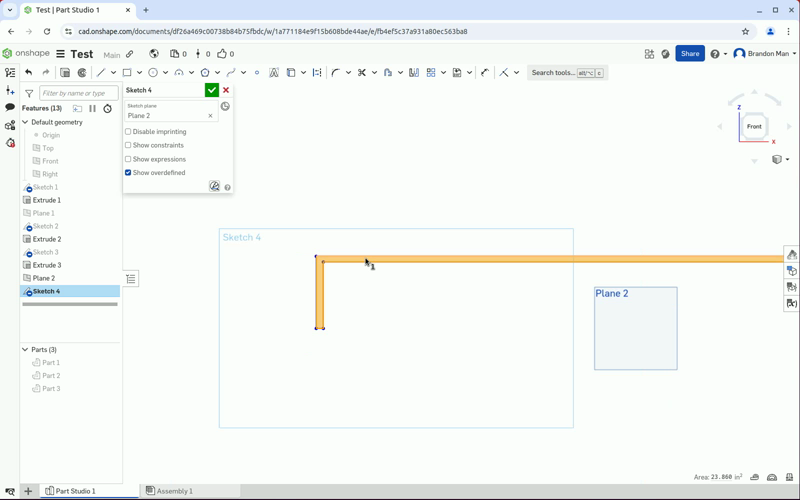
scroll(-6)
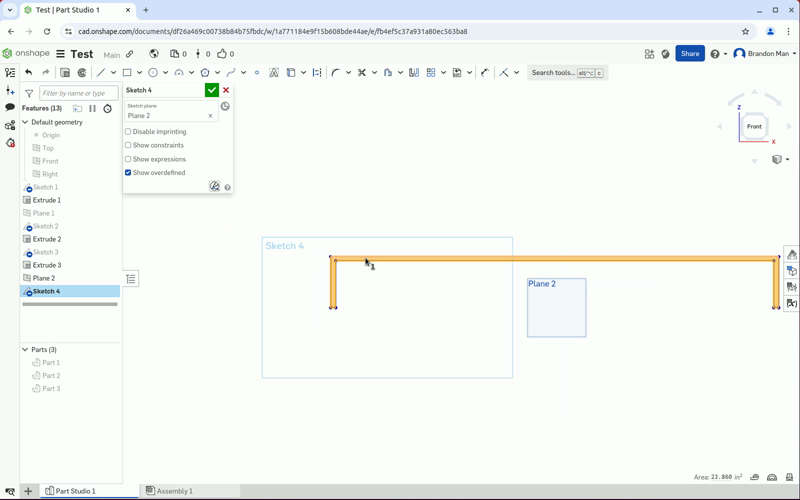
scroll(-6)
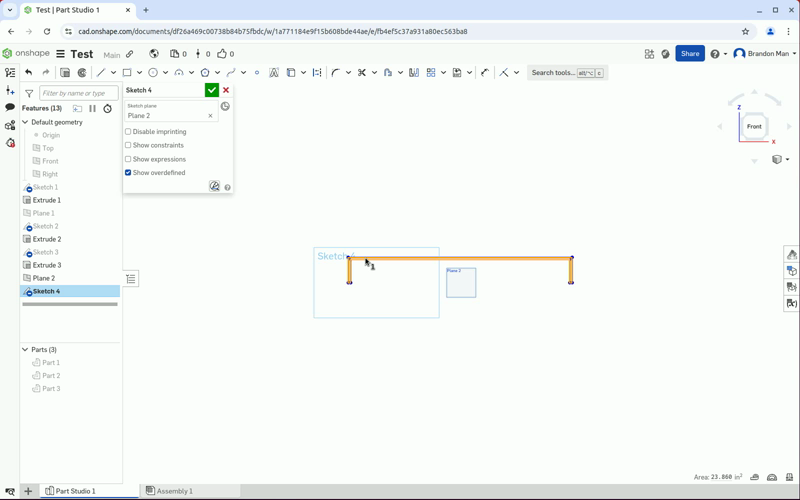
mouse_move(73, 352)
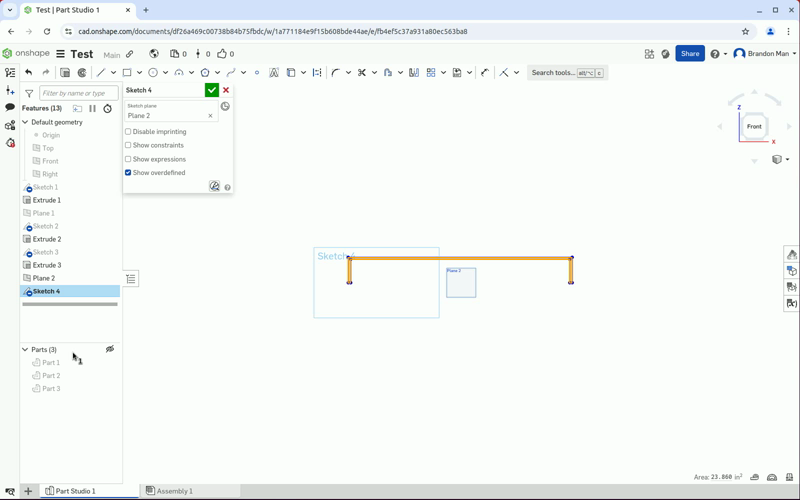
key(shift+y)
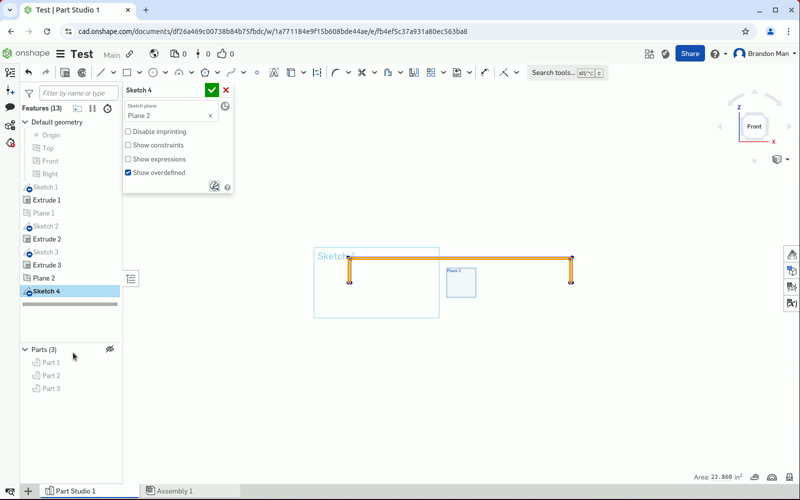
key(shift+e)
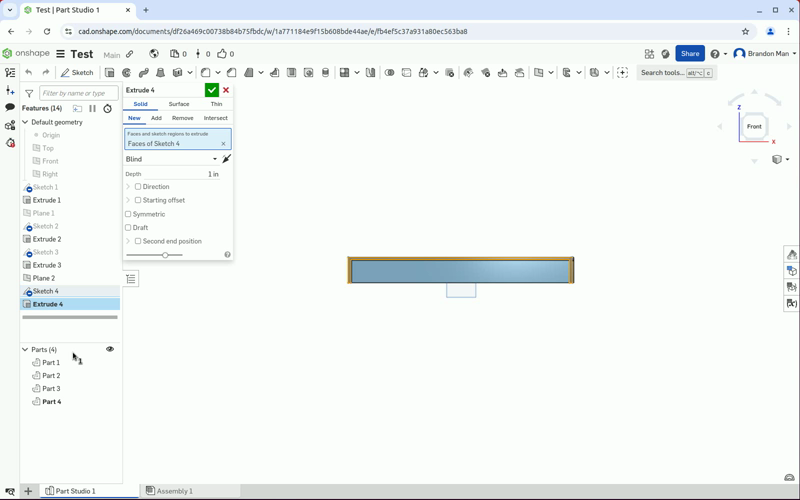
mouse_move(143, 106)
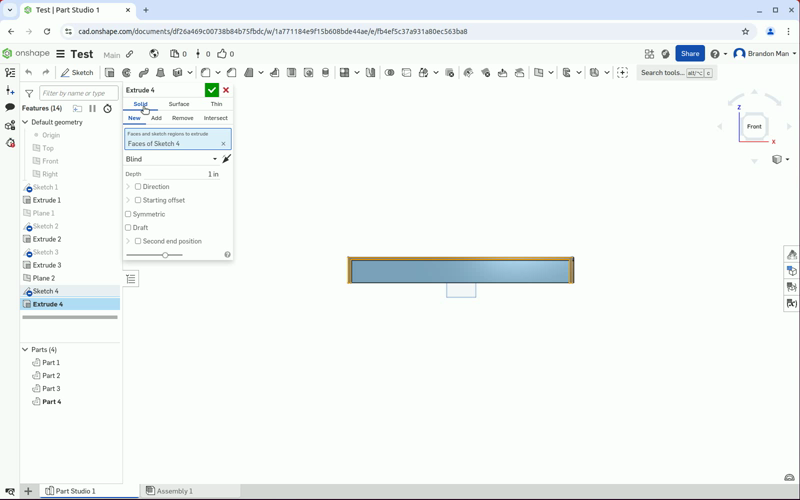
click(143, 106)
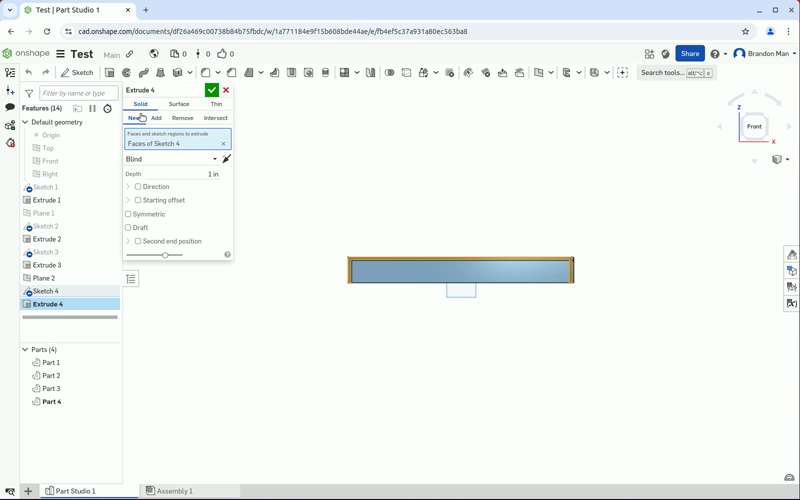
mouse_move(137, 120)
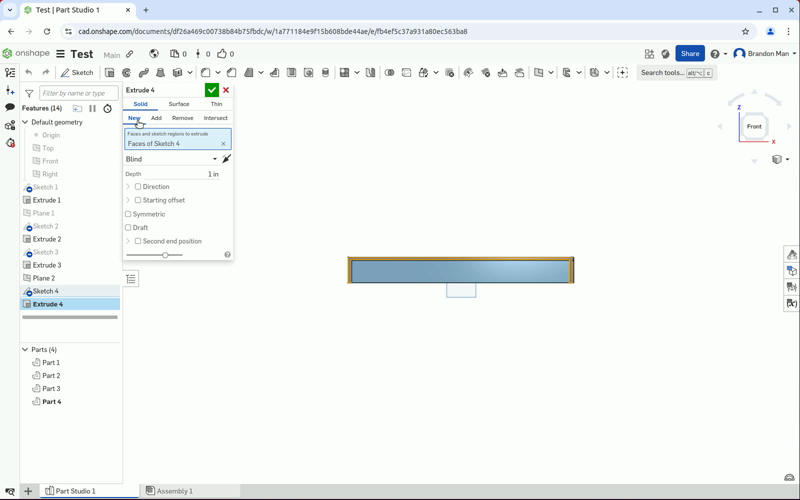
click(137, 120)
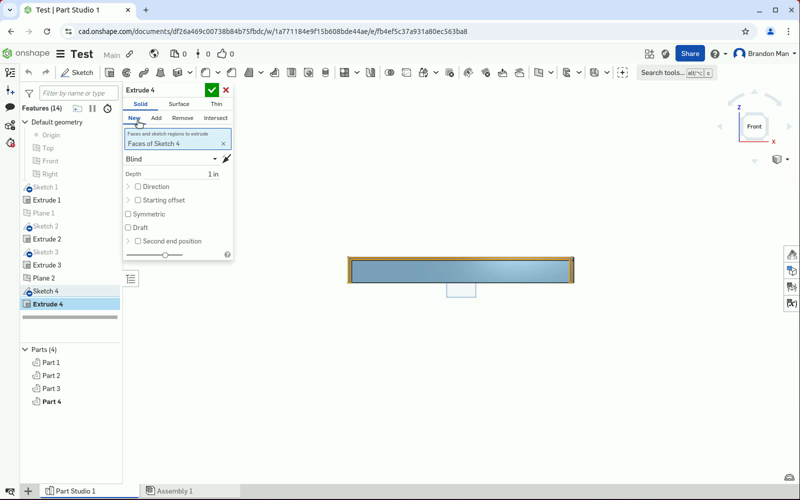
key(tab, 4)
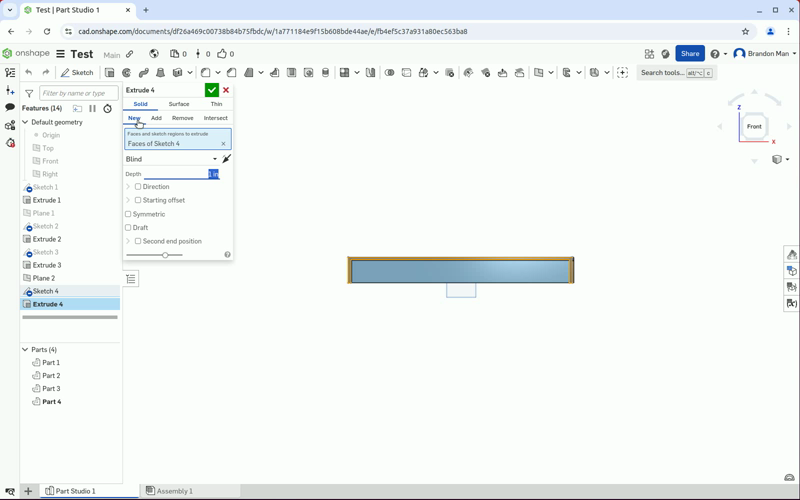
text(0.722)
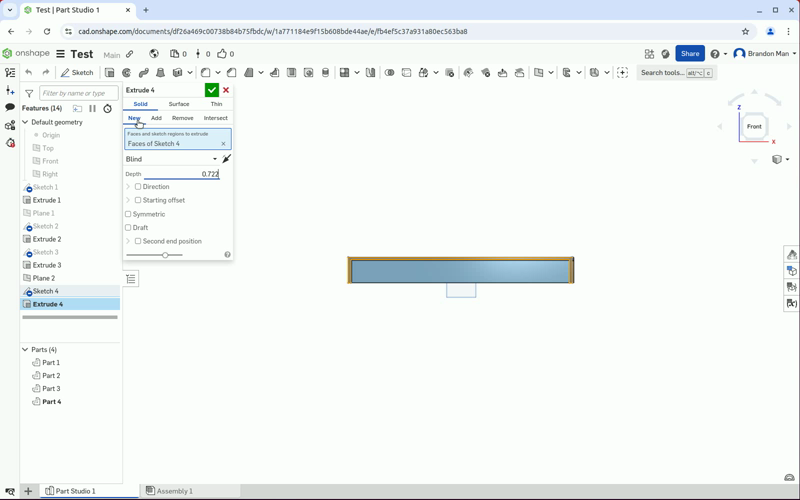
key(enter)
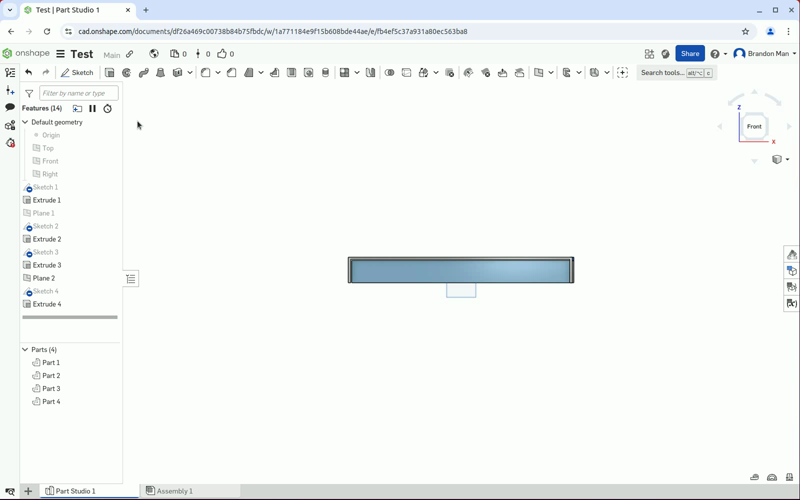
key(shift+h)
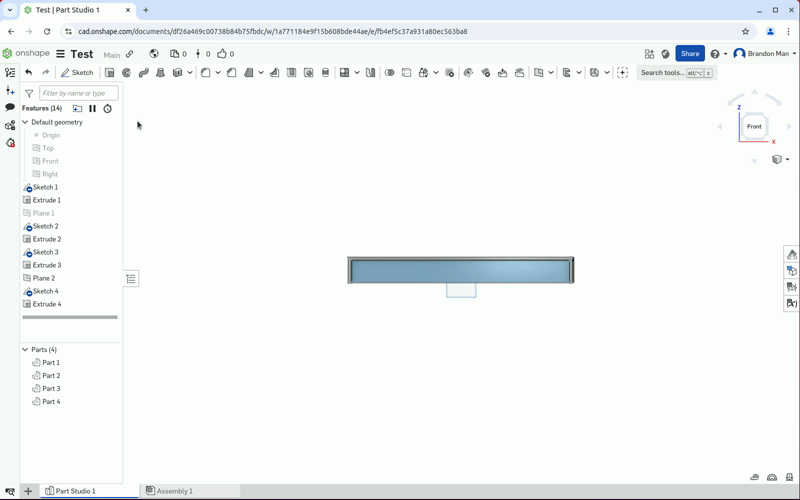
key(shift+h)
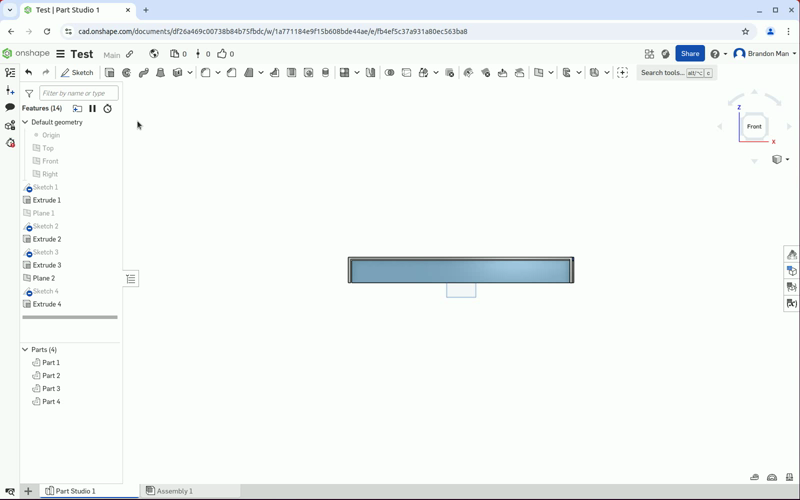
mouse_move(73, 189)
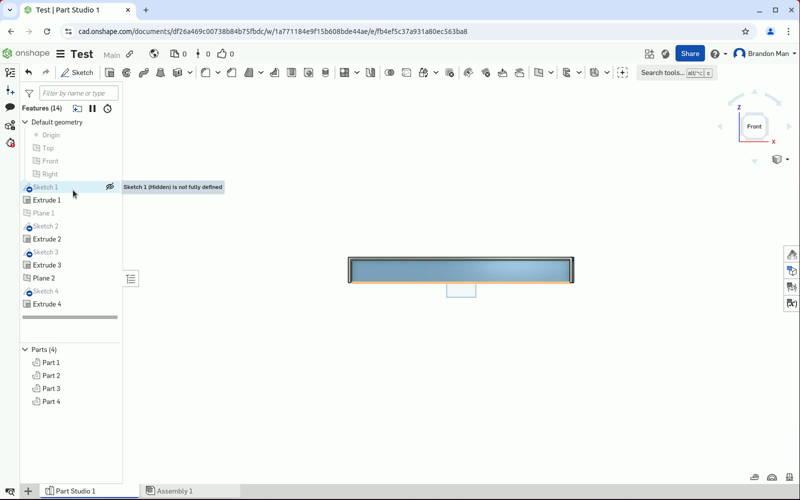
click(73, 189)
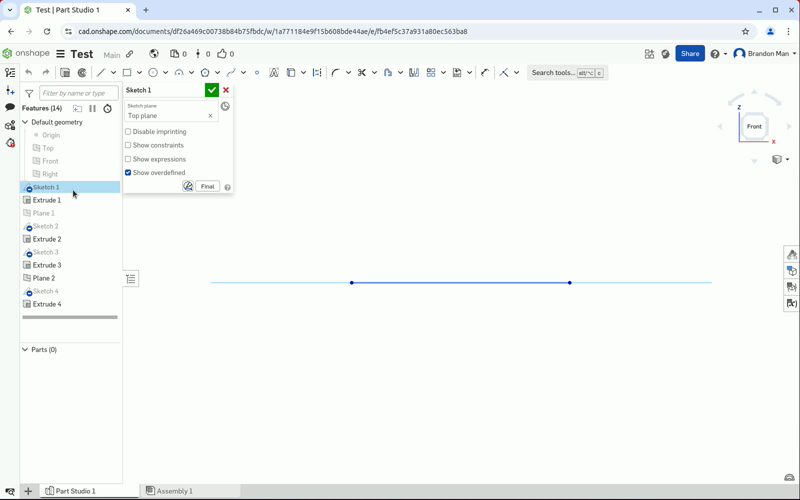
mouse_move(229, 92)
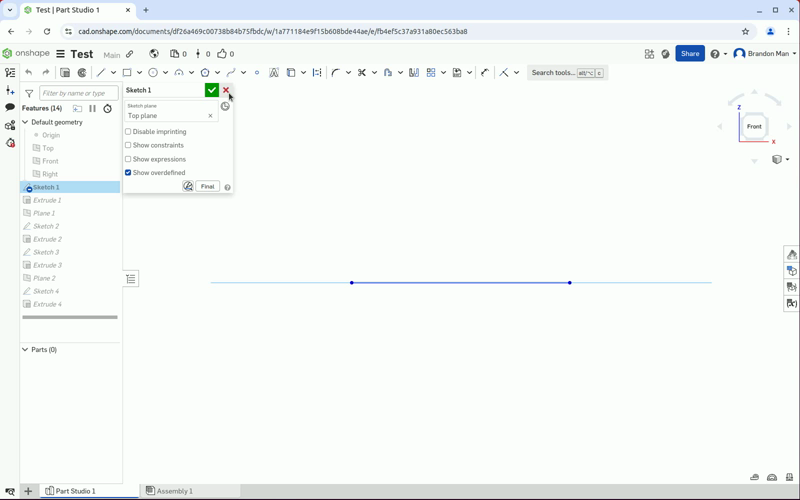
click(229, 92)
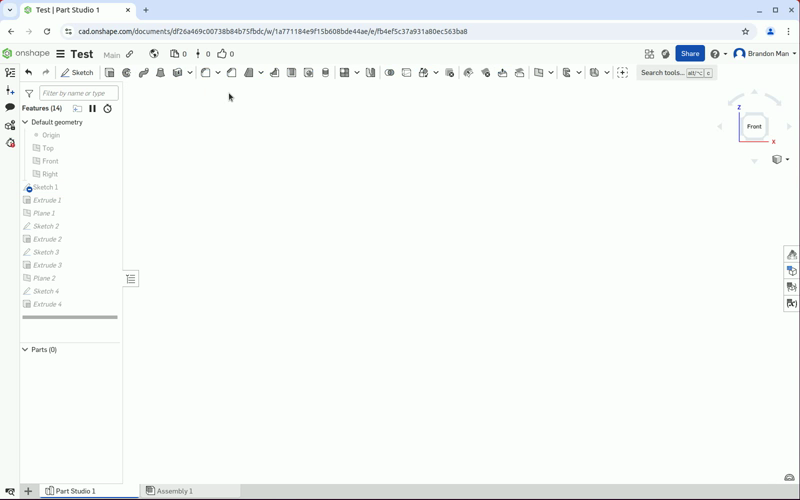
key(shift+s)
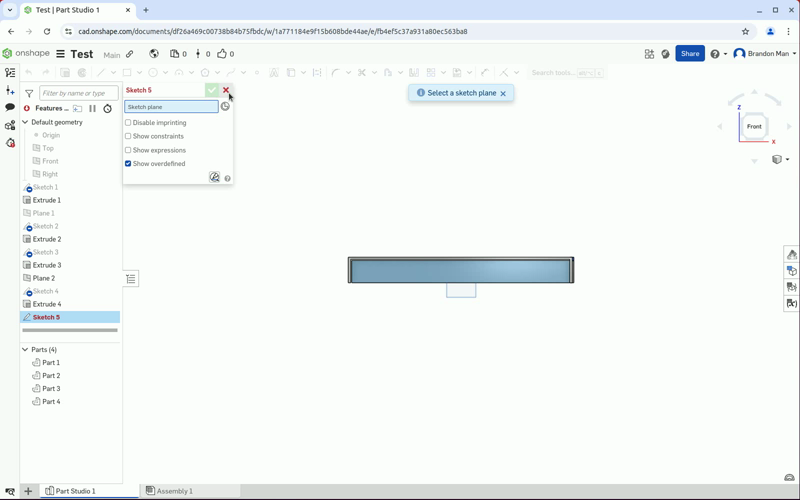
mouse_move(73, 280)
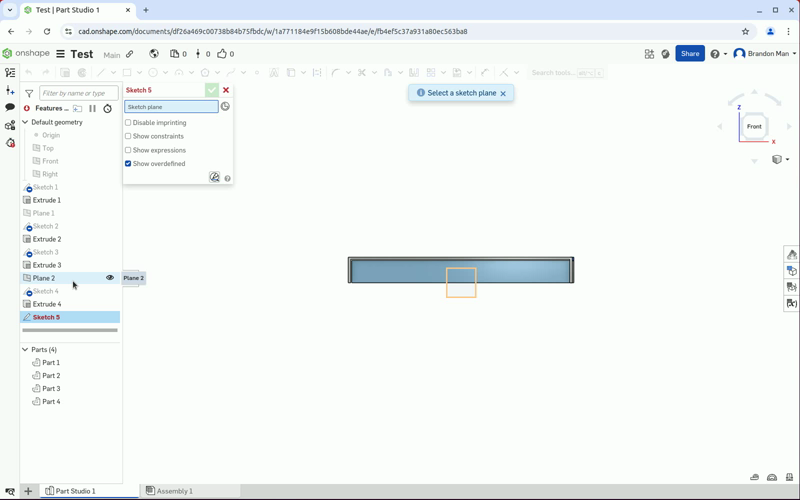
click(73, 280)
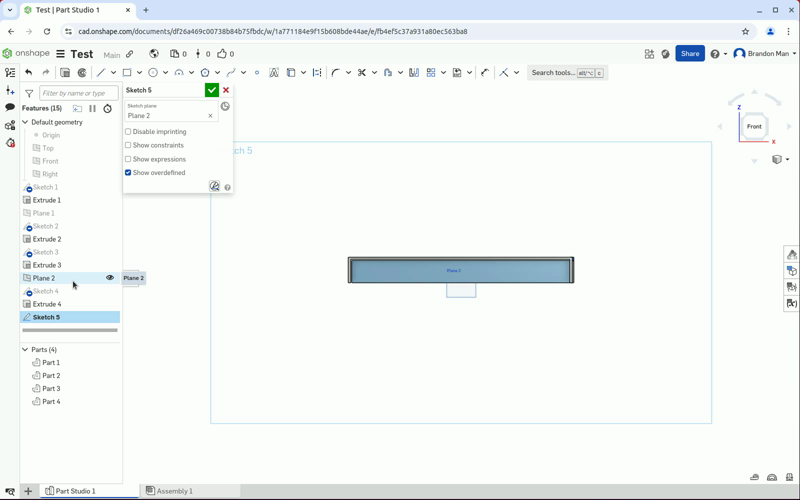
mouse_move(73, 352)
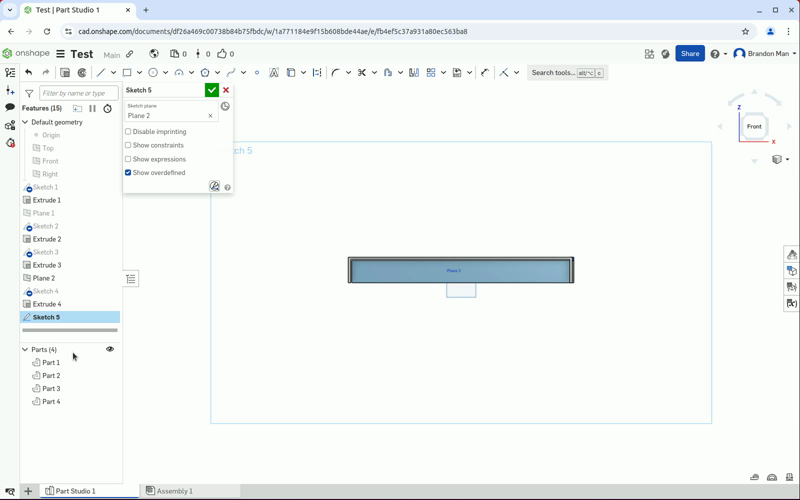
key(y)
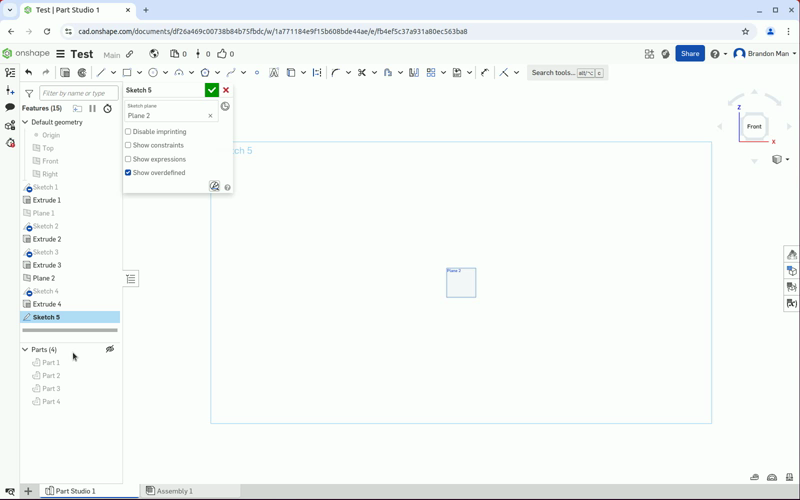
key(l)
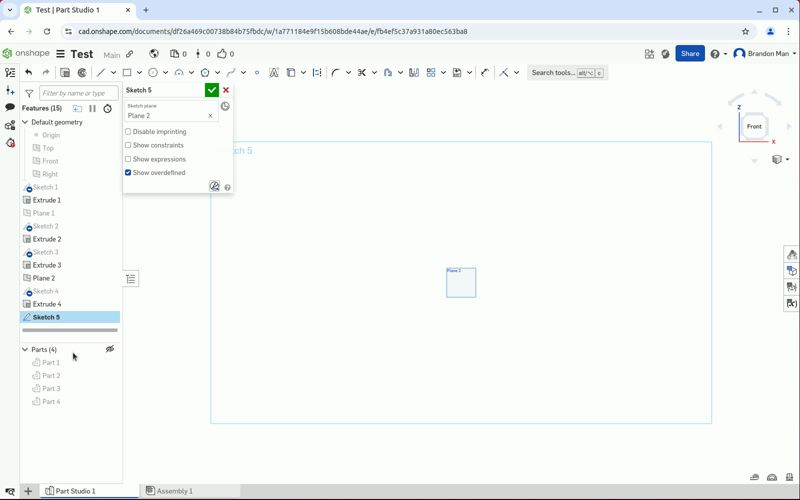
key_down(shift)
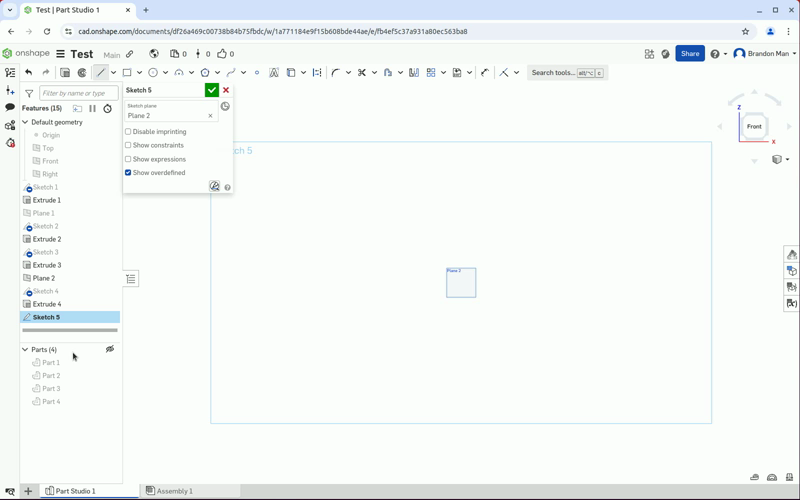
mouse_move(351, 282)
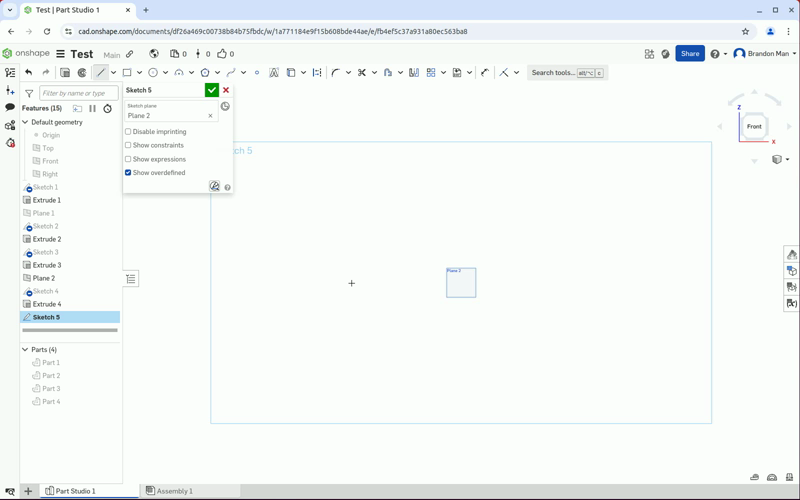
click(351, 282)
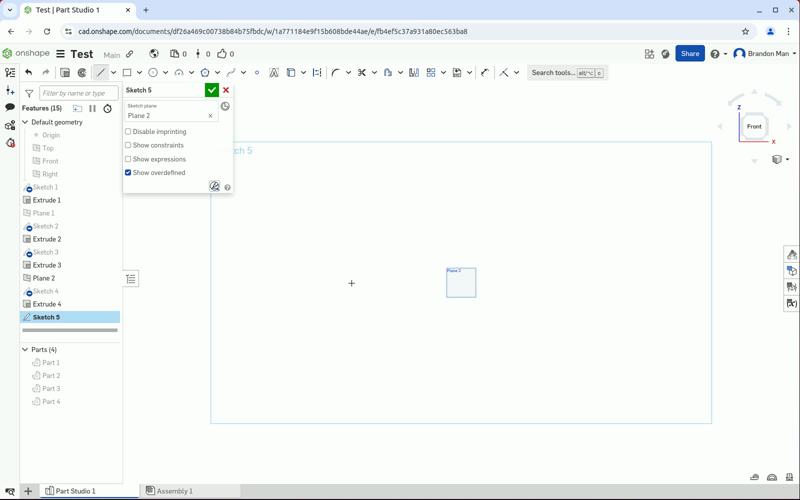
key_up(shift)
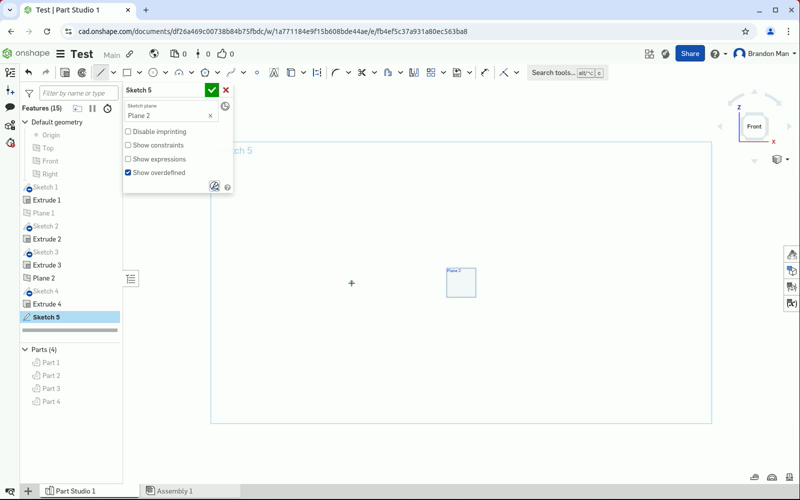
key_down(shift)
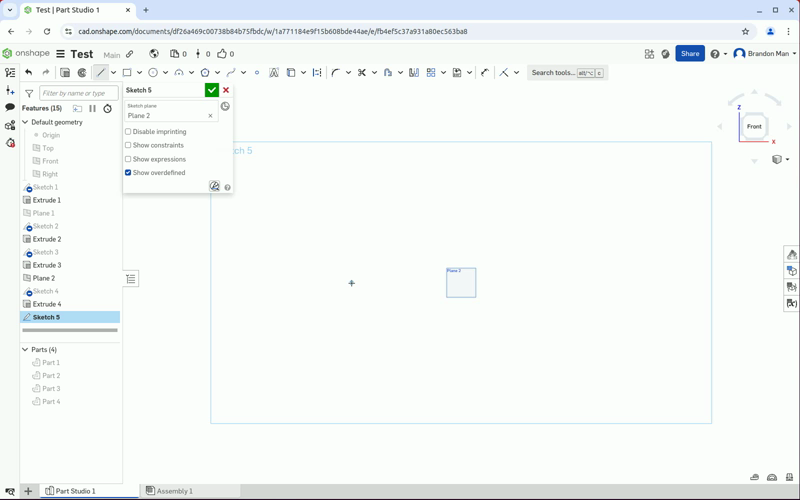
mouse_move(569, 282)
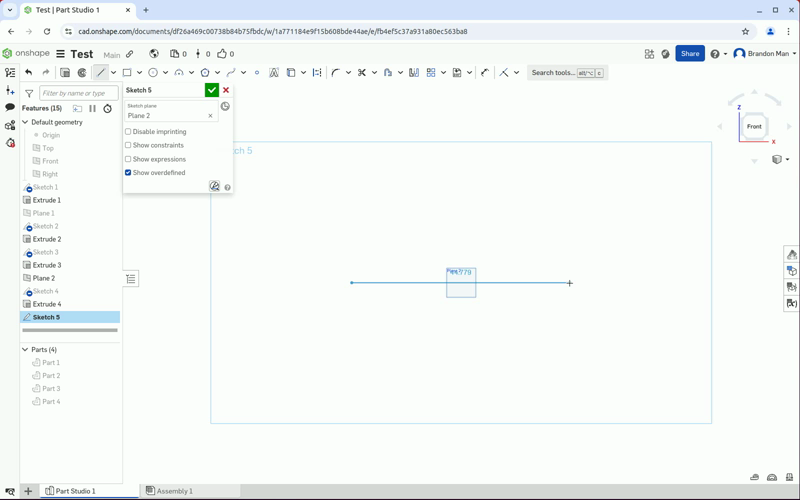
click(569, 282)
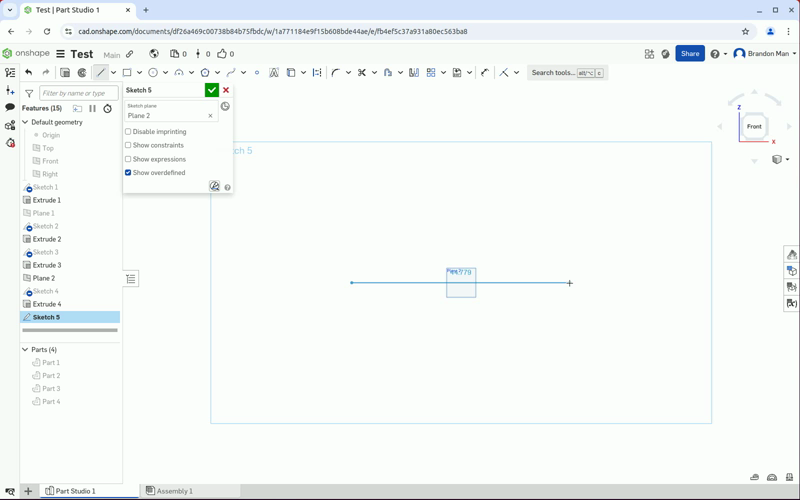
key_up(shift)
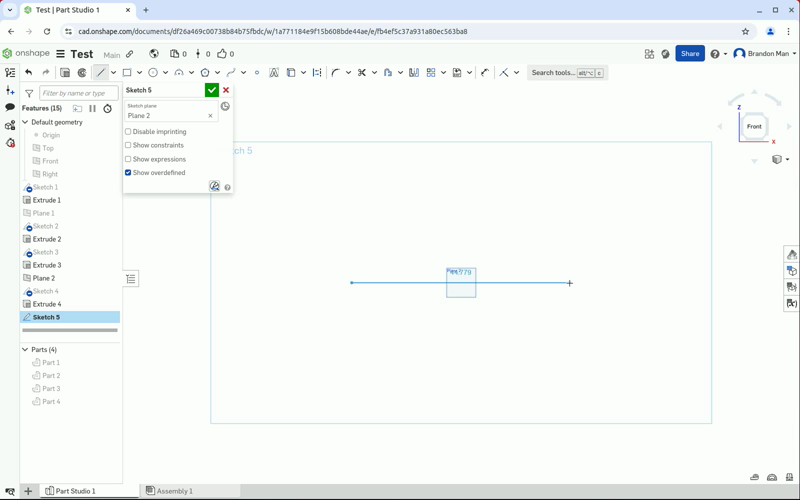
key_down(shift)
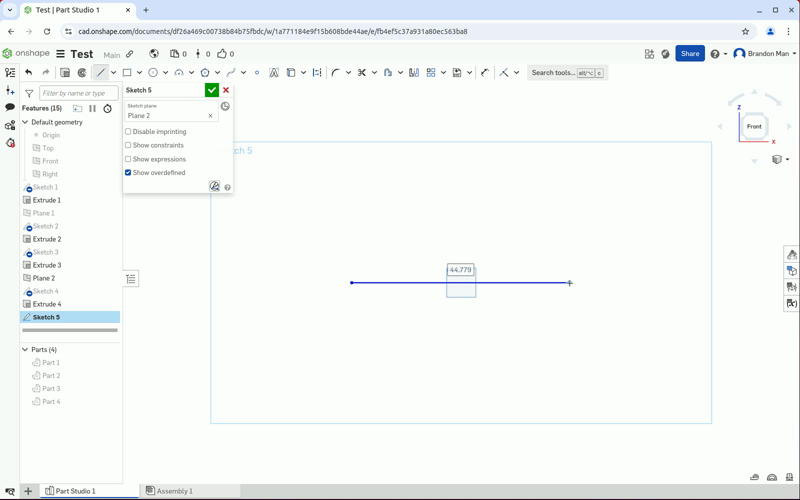
mouse_move(589, 282)
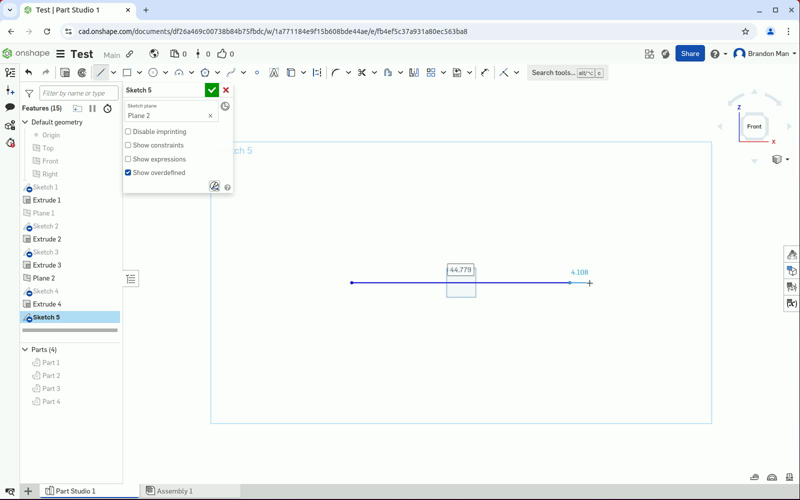
mouse_move(569, 260)
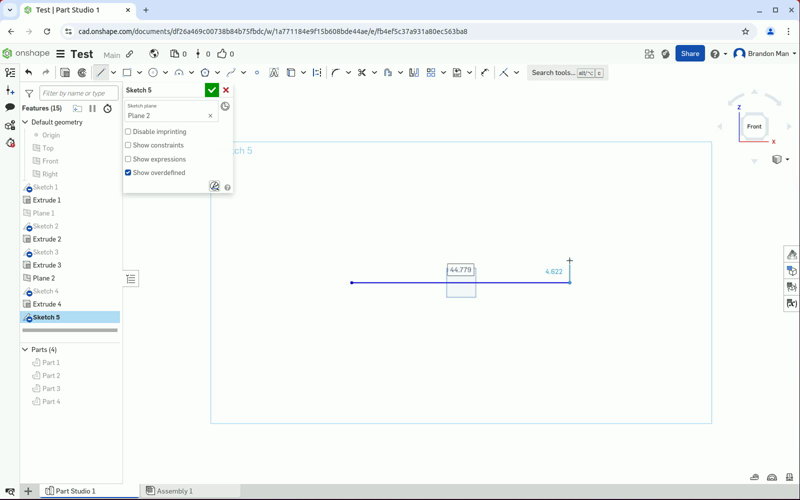
click(569, 260)
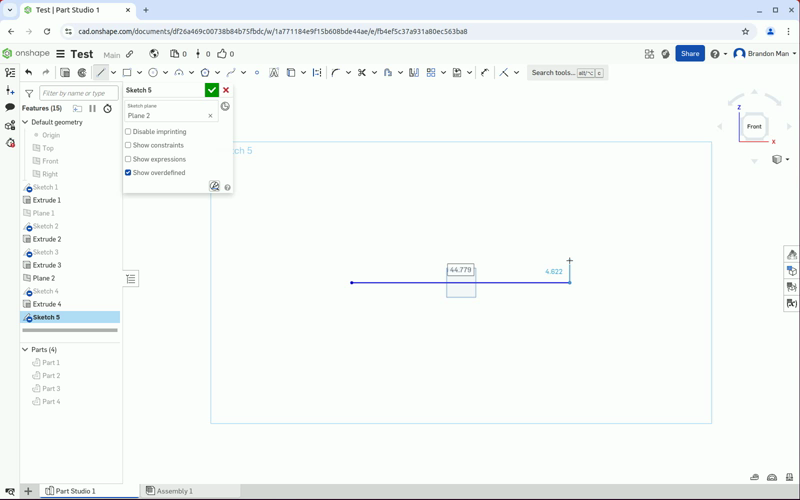
key_up(shift)
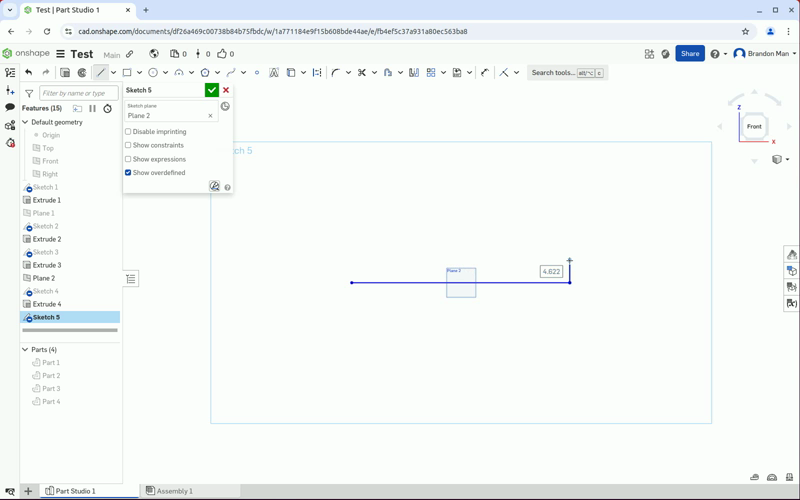
key_down(shift)
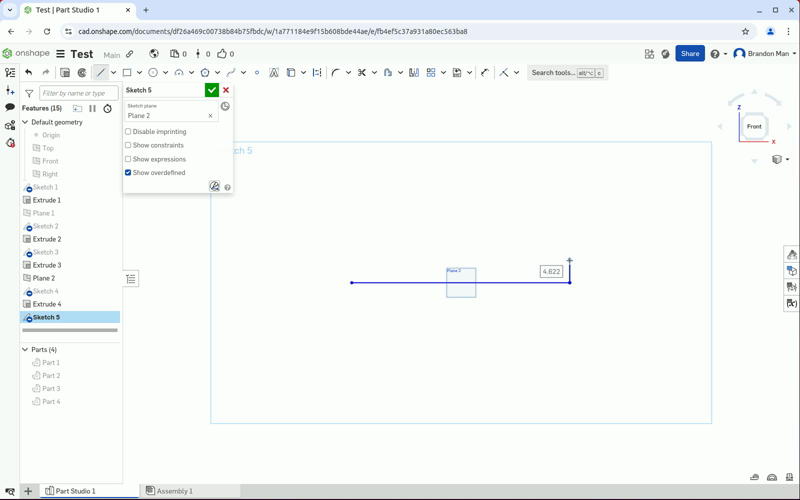
mouse_move(351, 260)
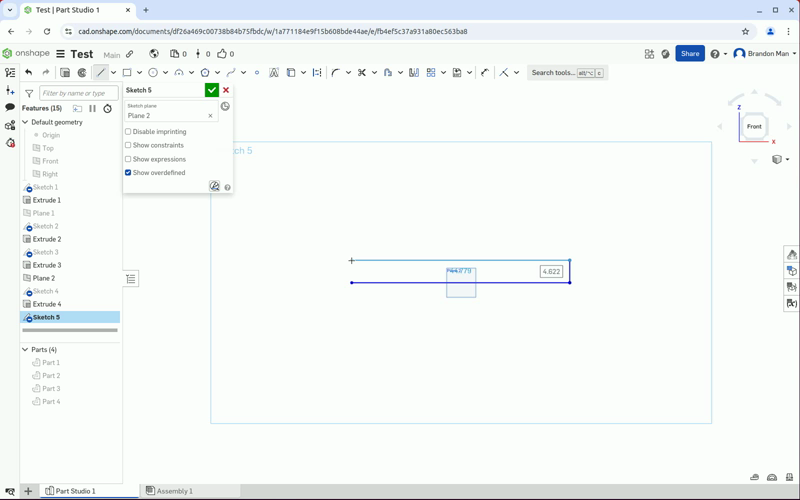
click(351, 260)
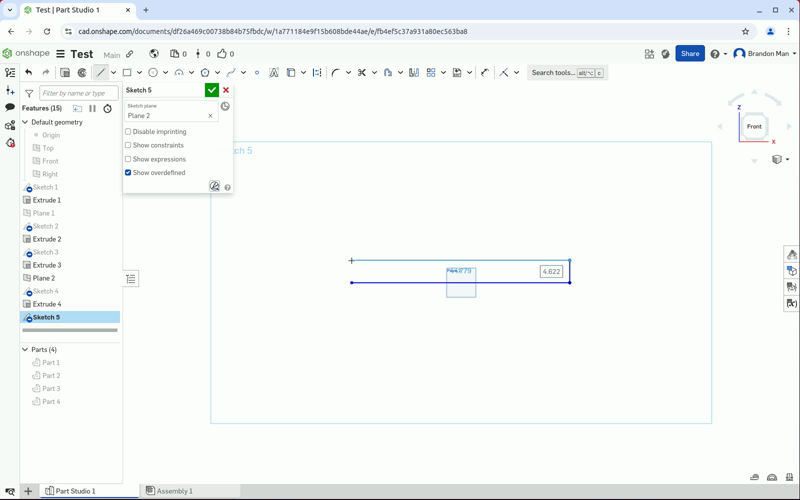
key_up(shift)
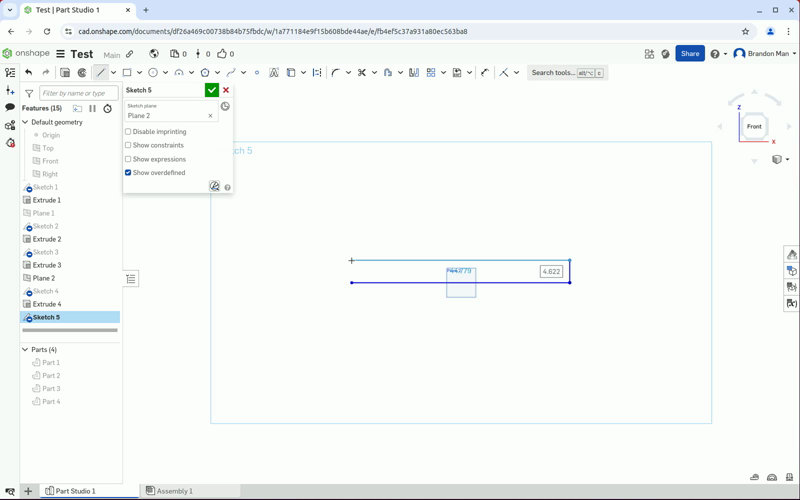
mouse_move(381, 260)
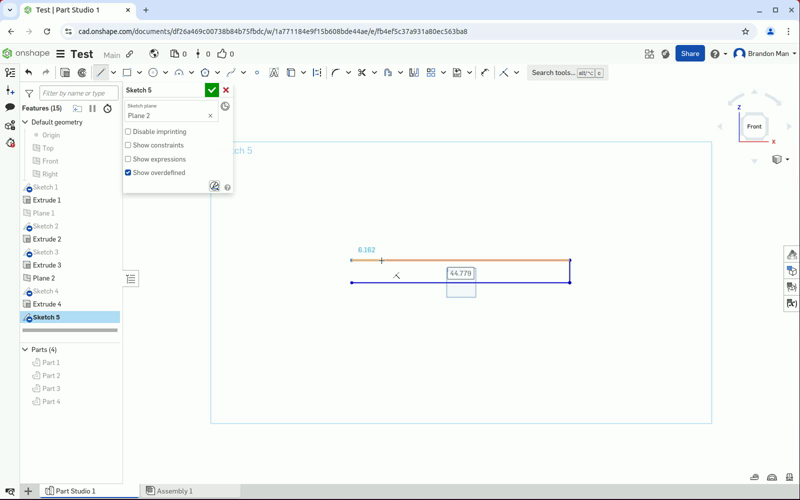
key_down(shift)
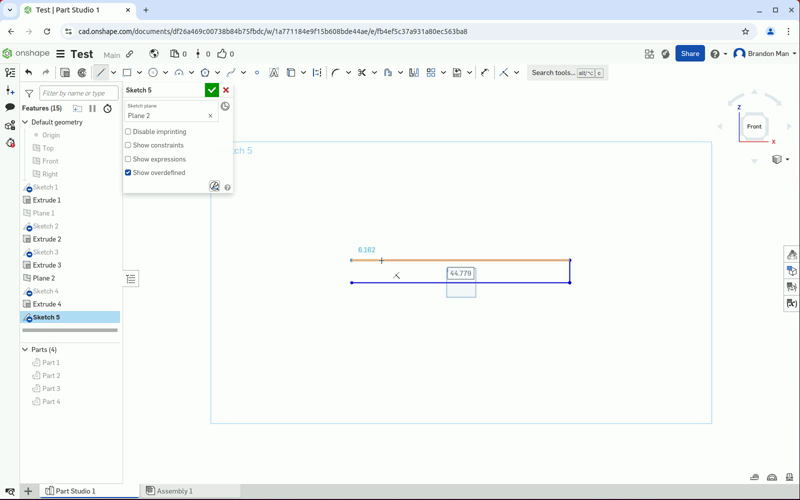
mouse_move(351, 282)
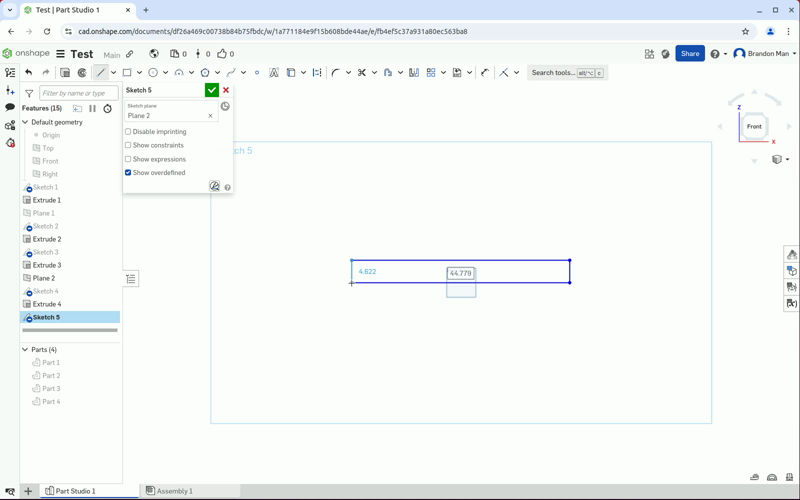
key_up(shift)
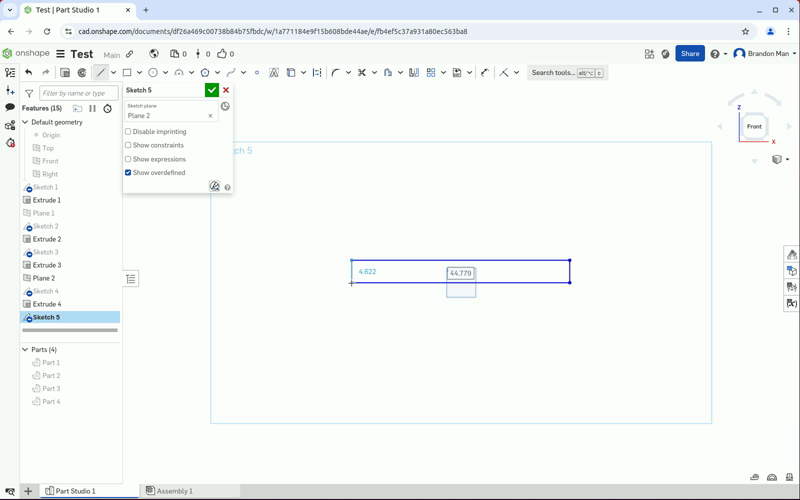
click(351, 282)
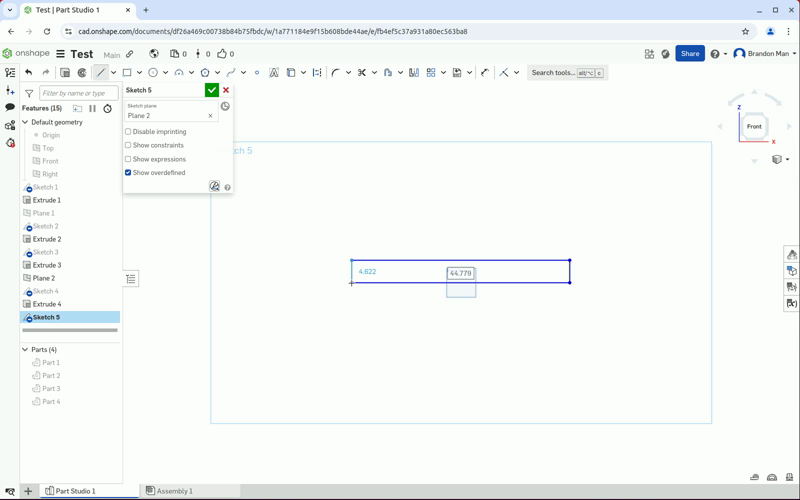
key(esc)
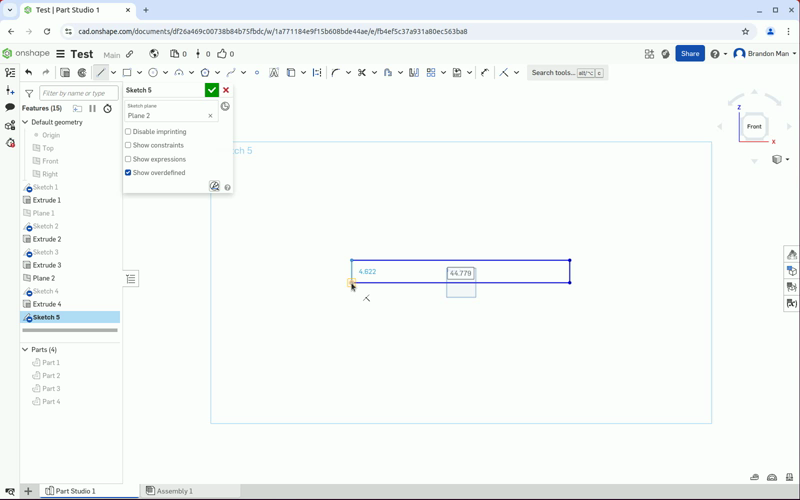
mouse_move(508, 277)
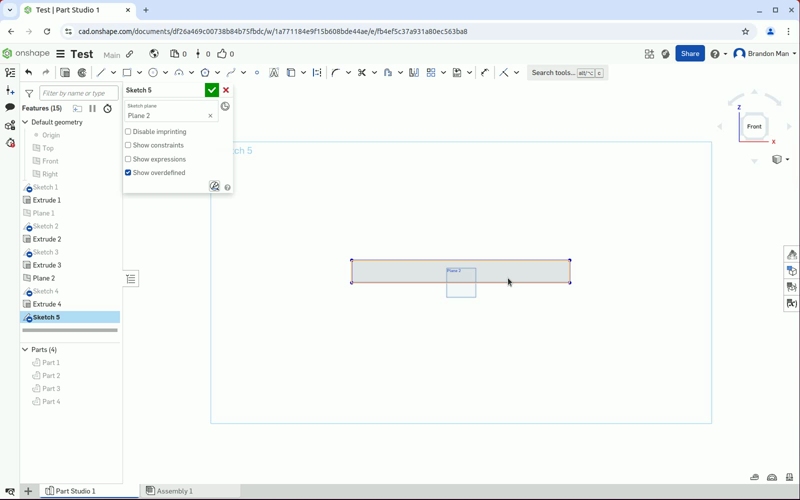
click(508, 277)
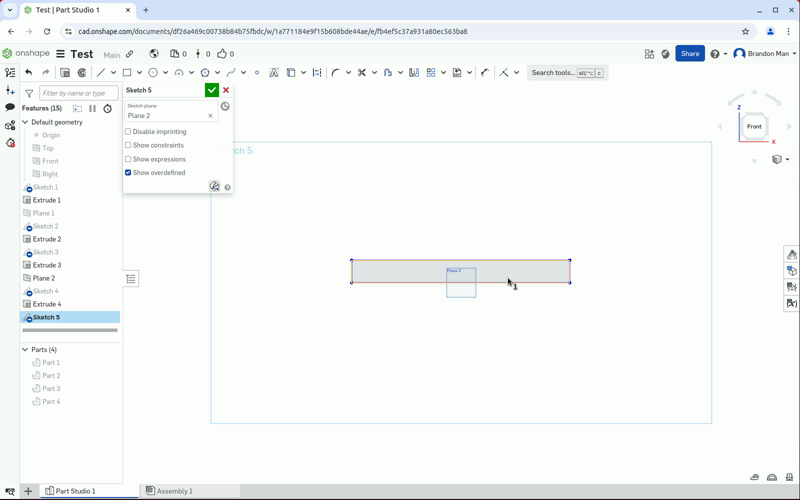
mouse_move(73, 352)
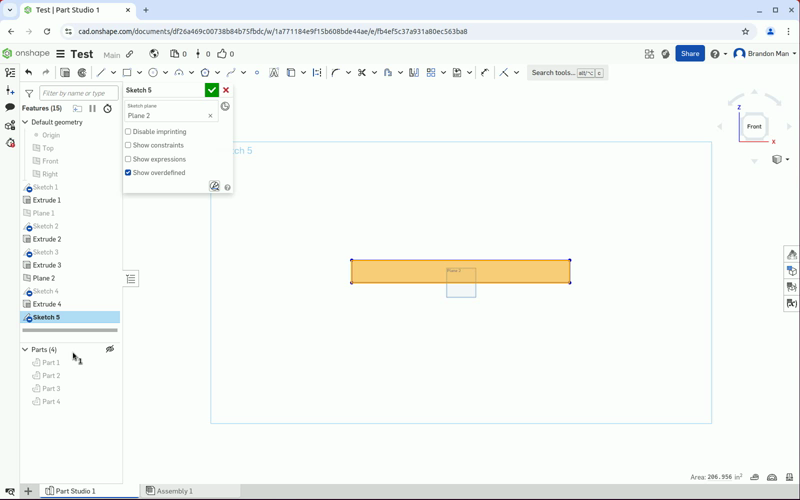
key(shift+y)
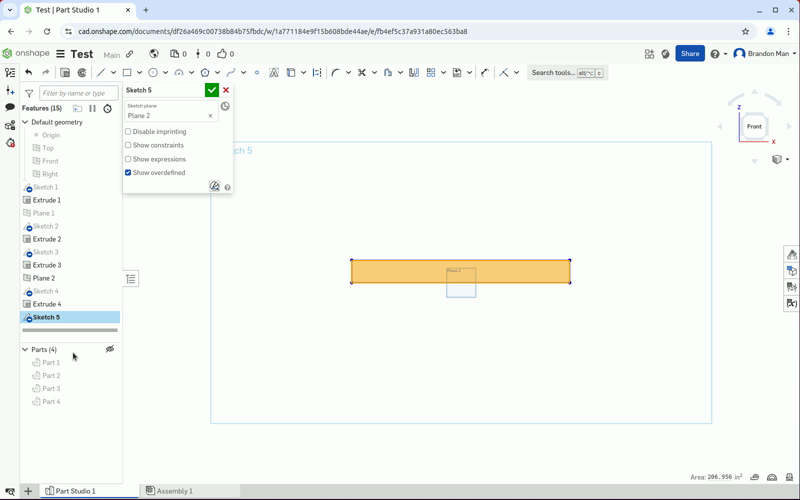
key(shift+e)
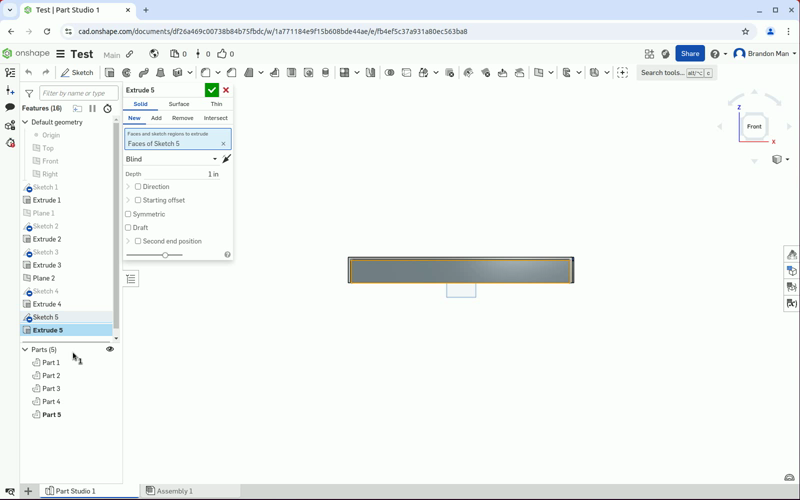
mouse_move(143, 106)
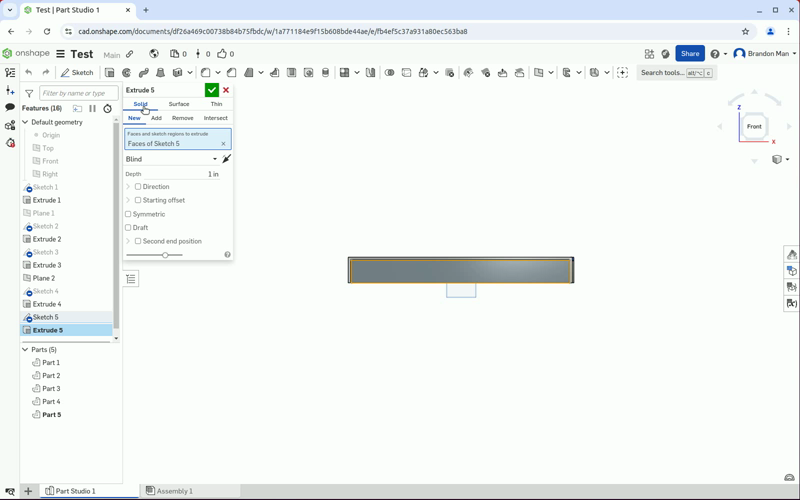
click(143, 106)
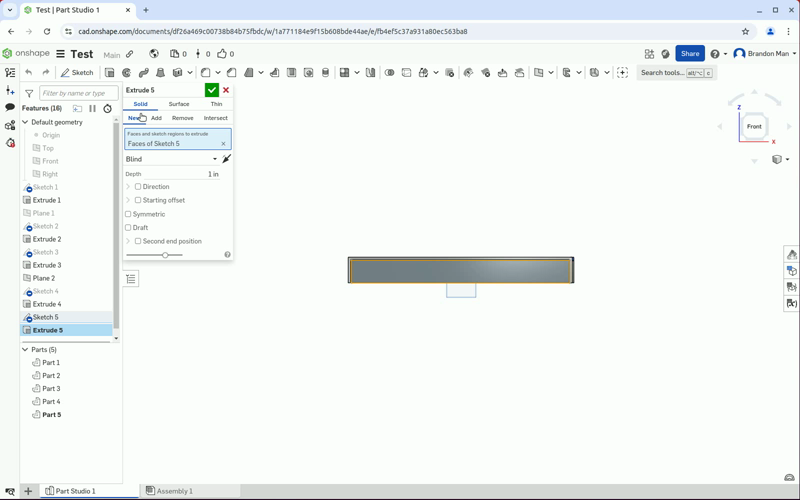
mouse_move(137, 120)
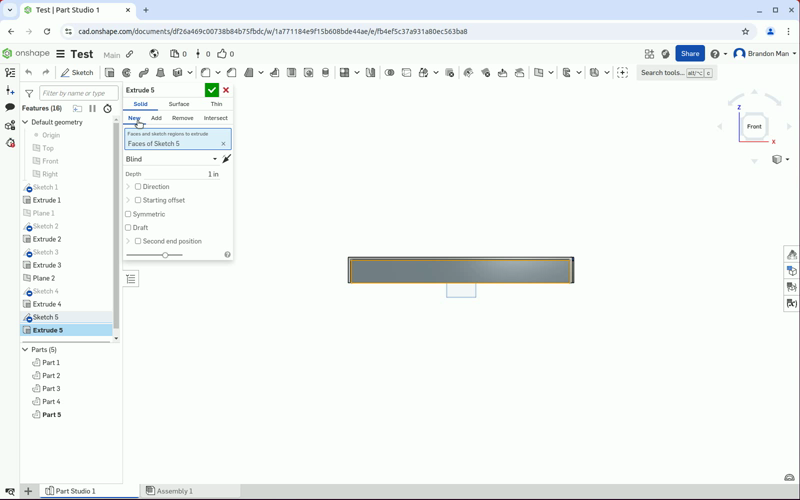
click(137, 120)
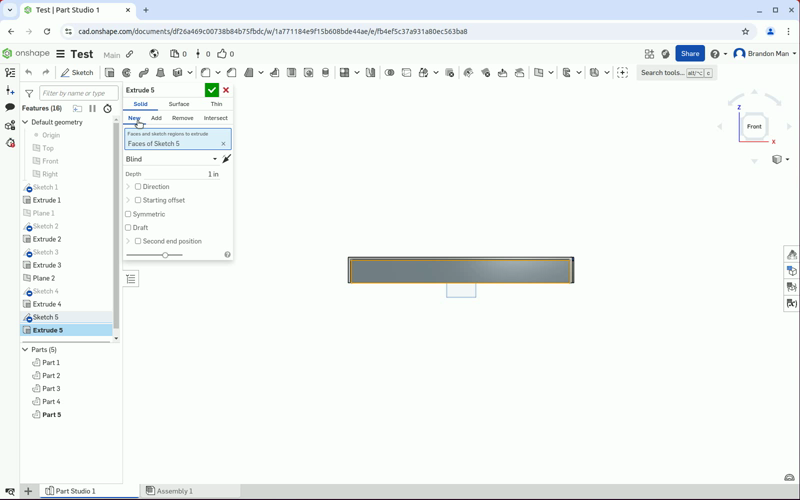
key(tab, 4)
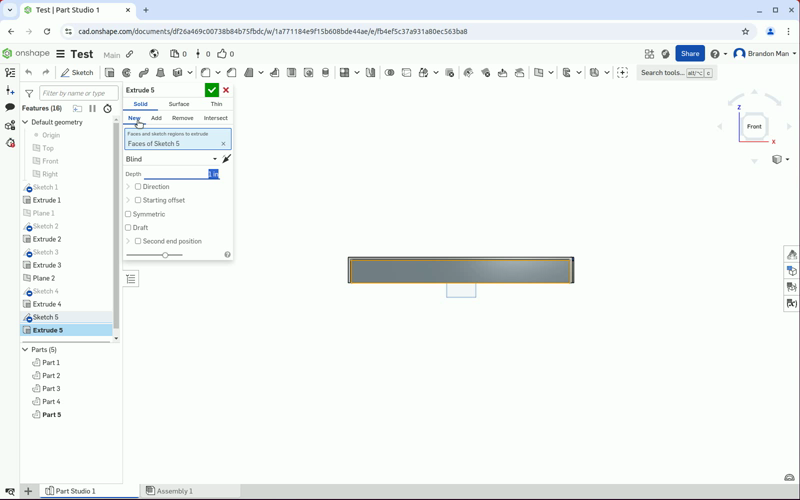
text(0.722)
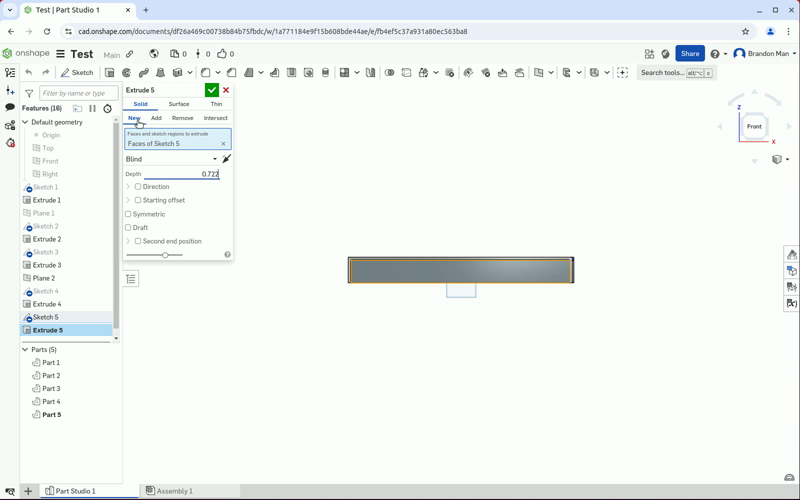
key(enter)
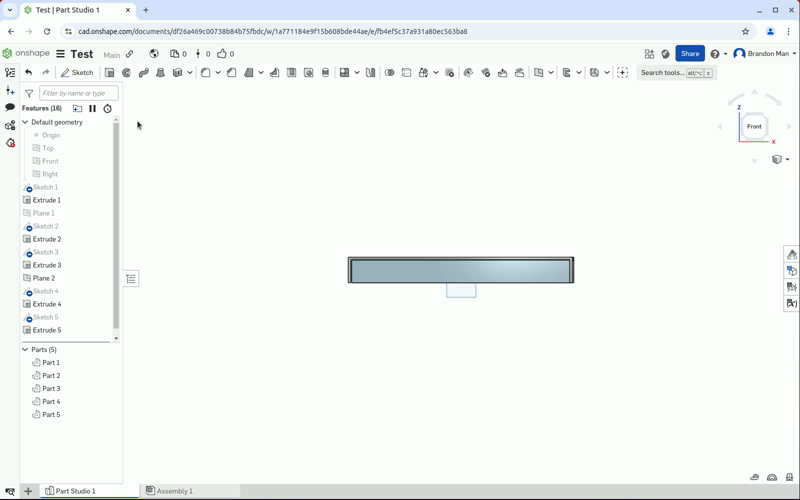
key(shift+h)
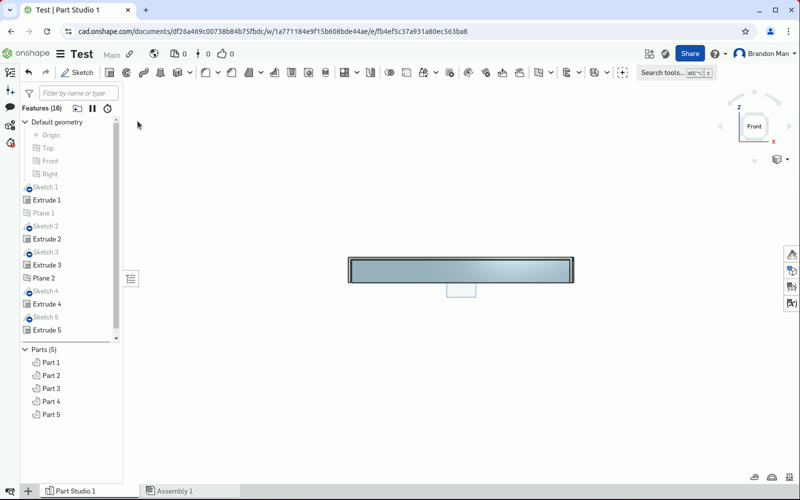
key(shift+h)
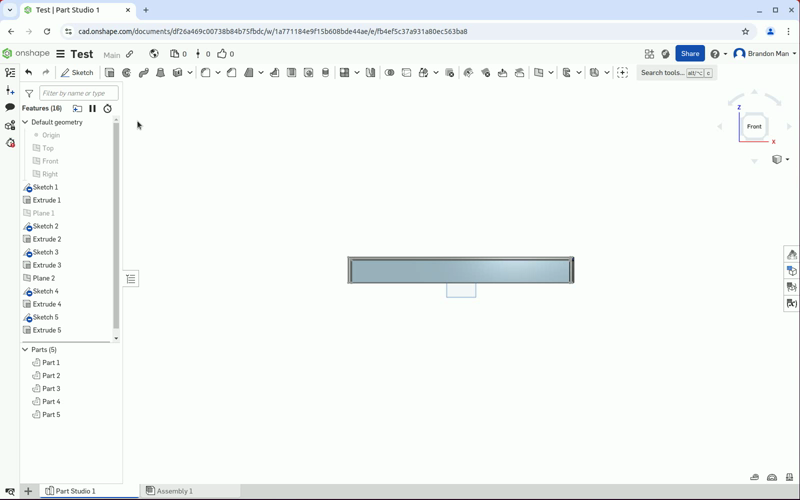
key(shift+7)
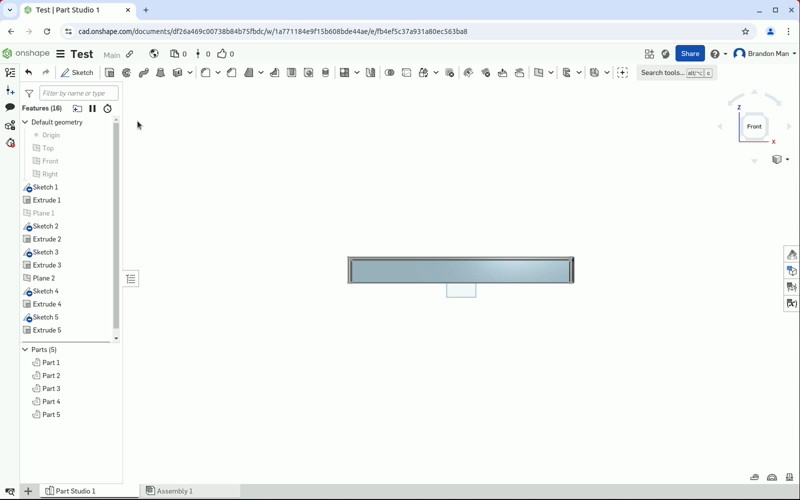
key(left, 2)
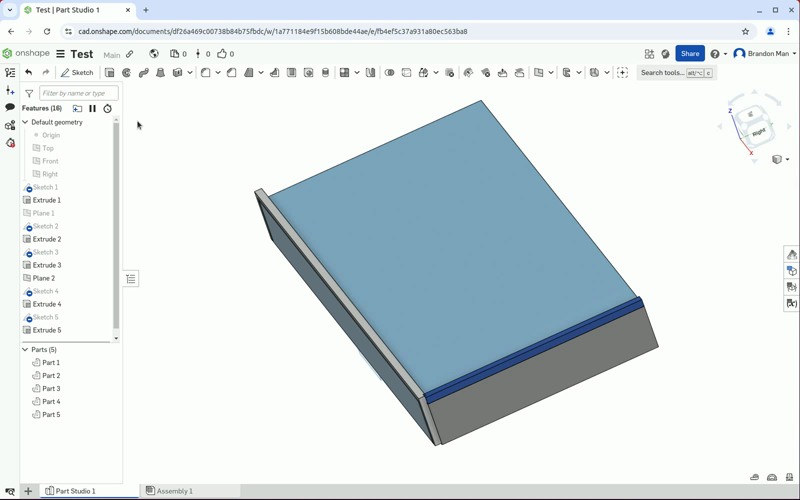
key(down, 2)
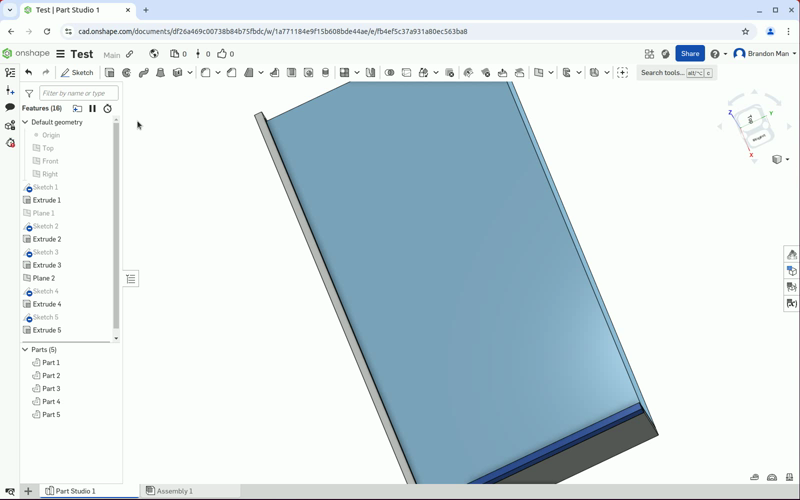
key(up, 2)
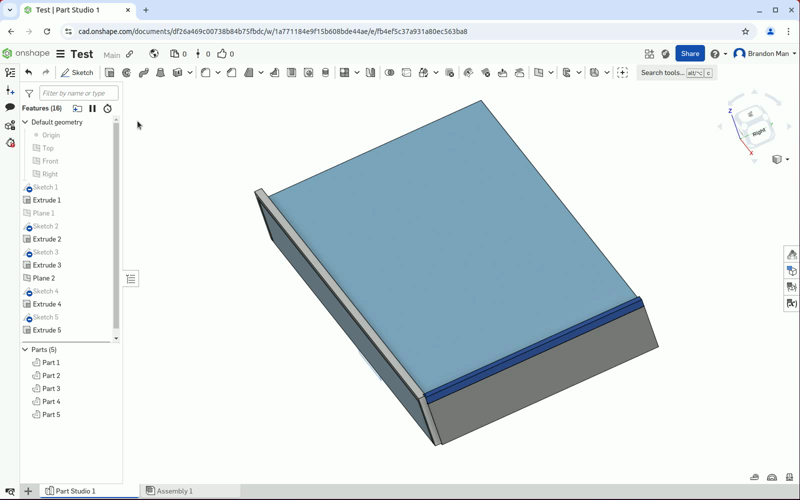
key(right, 2)
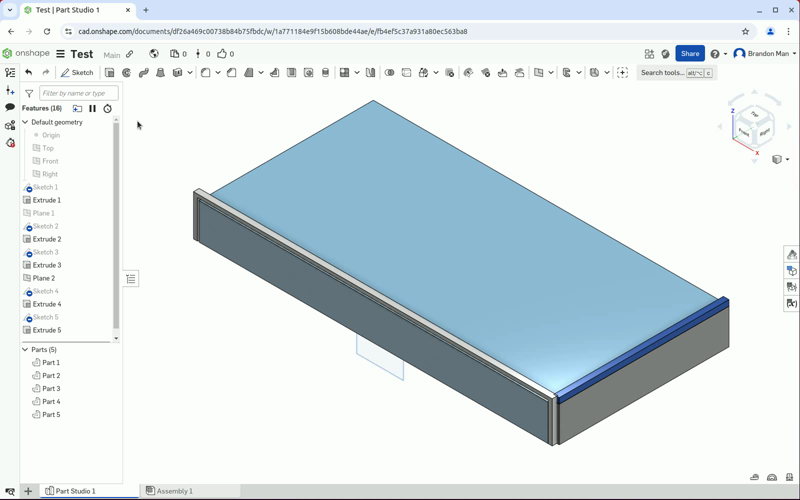
mouse_move(69, 189)
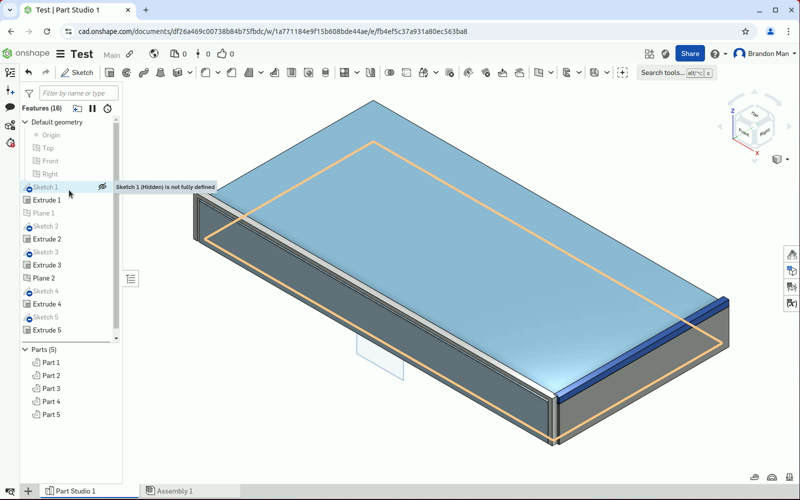
click(69, 189)